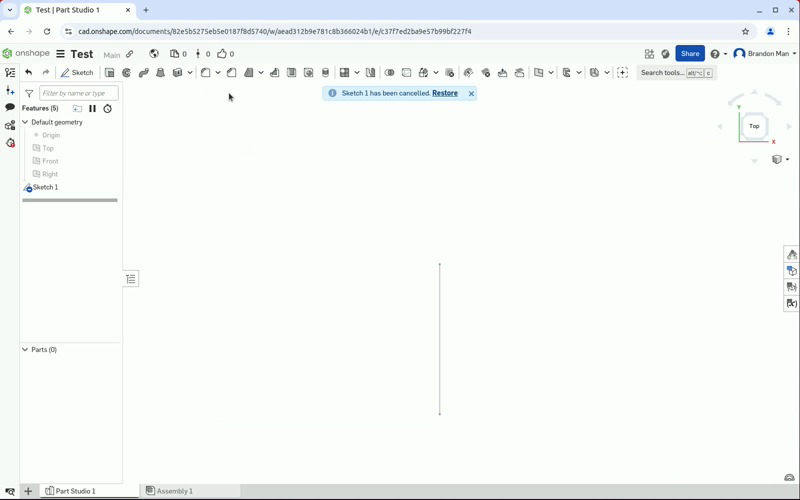
key(shift+h)
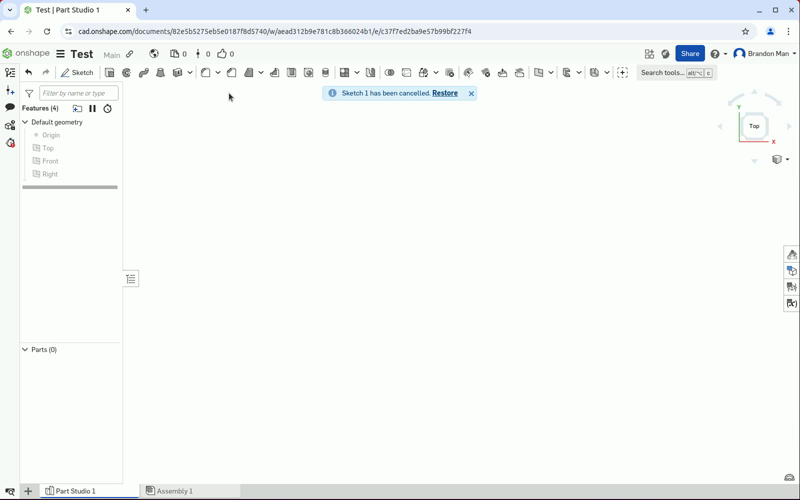
mouse_move(73, 352)
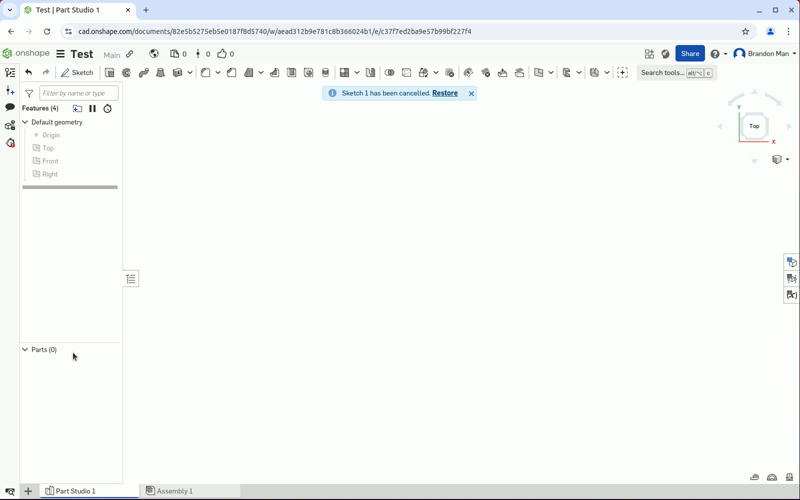
key(y)
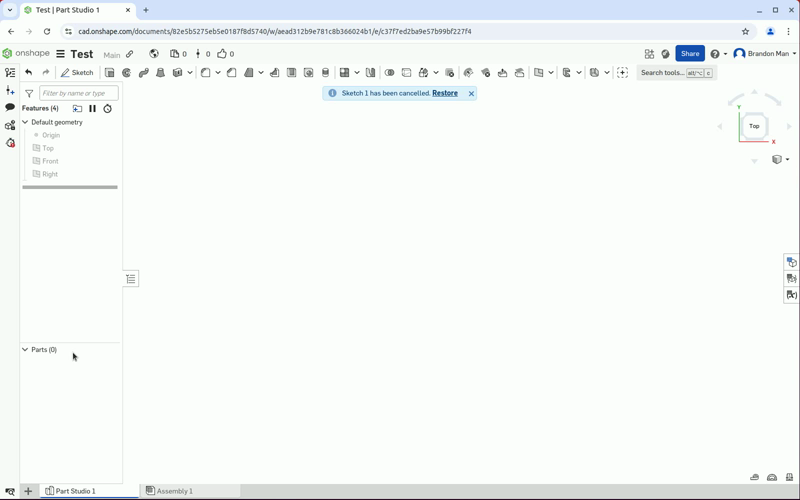
key(shift+p)
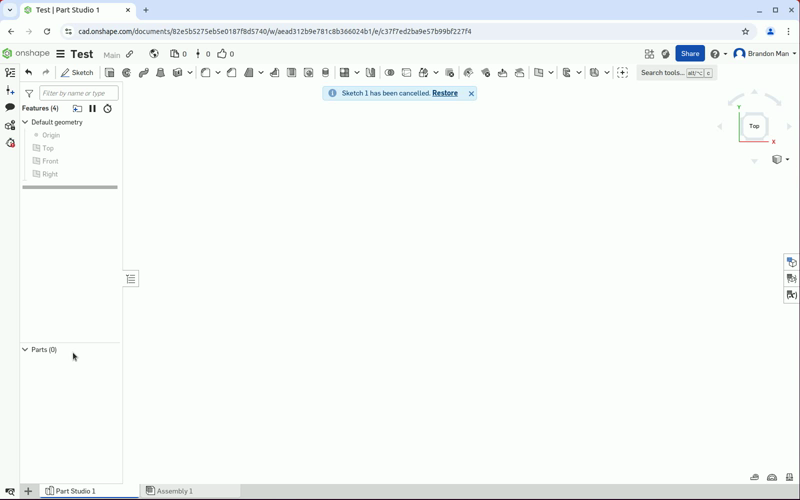
key(space)
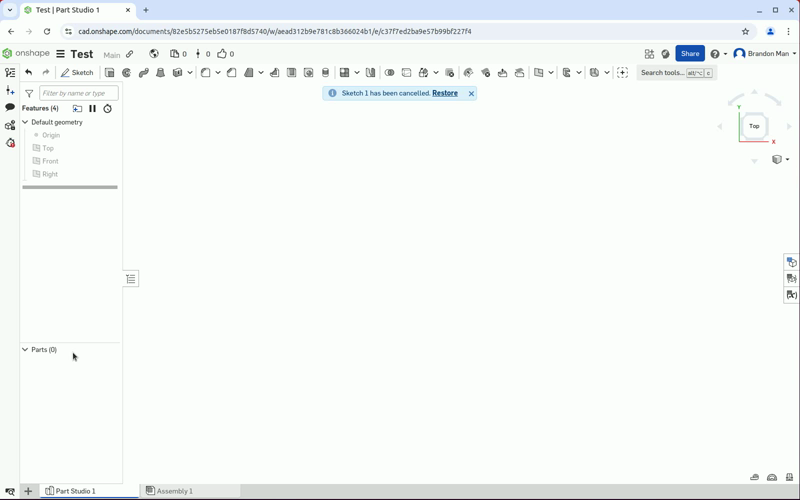
key_down(shift)
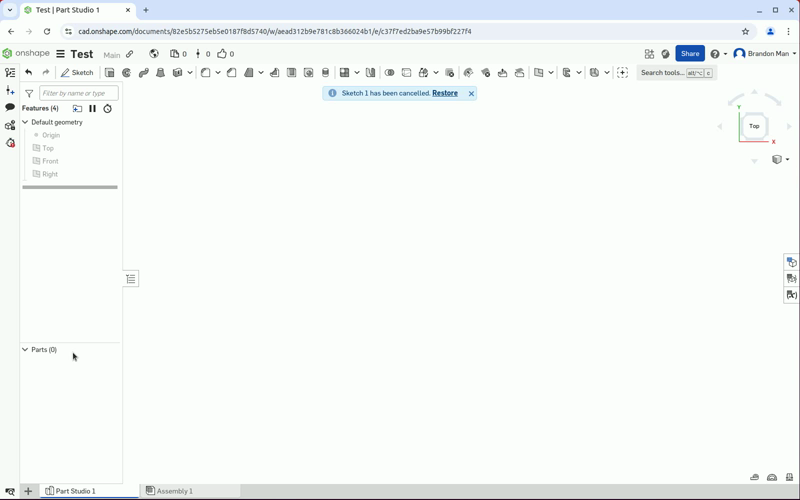
key(up)
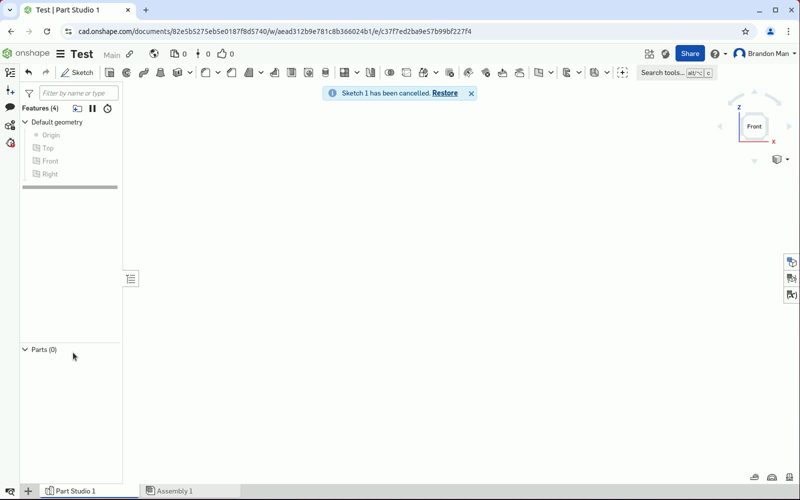
key_up(shift)
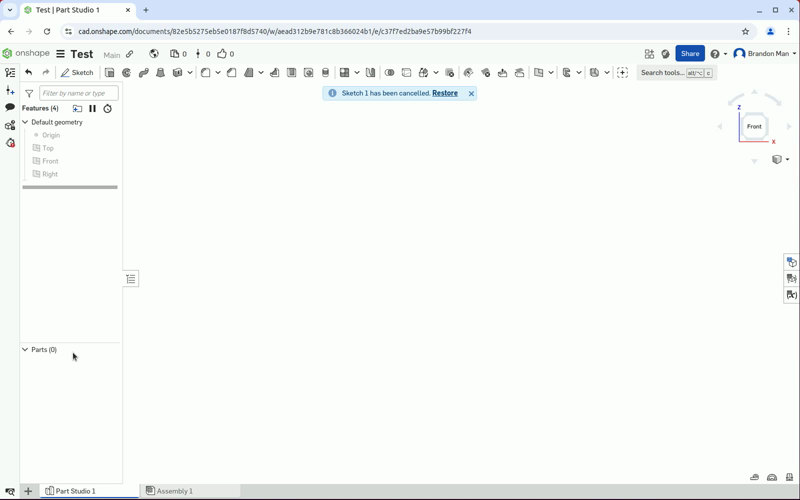
mouse_move(73, 352)
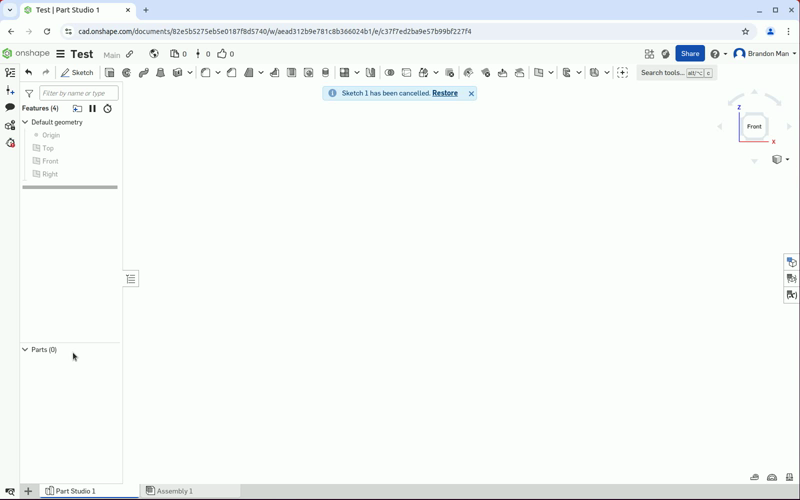
key(shift+y)
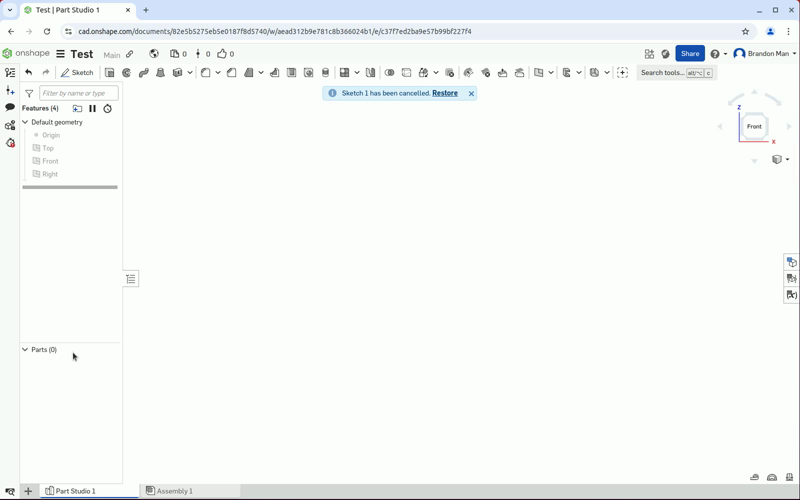
key(shift+s)
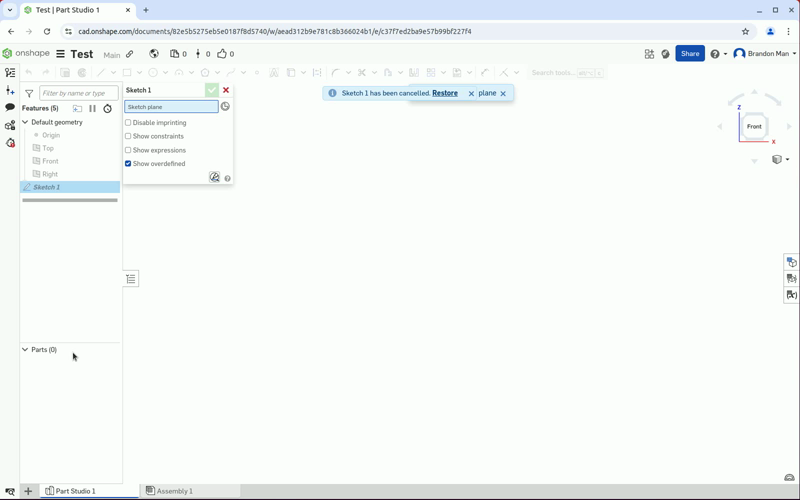
mouse_move(73, 163)
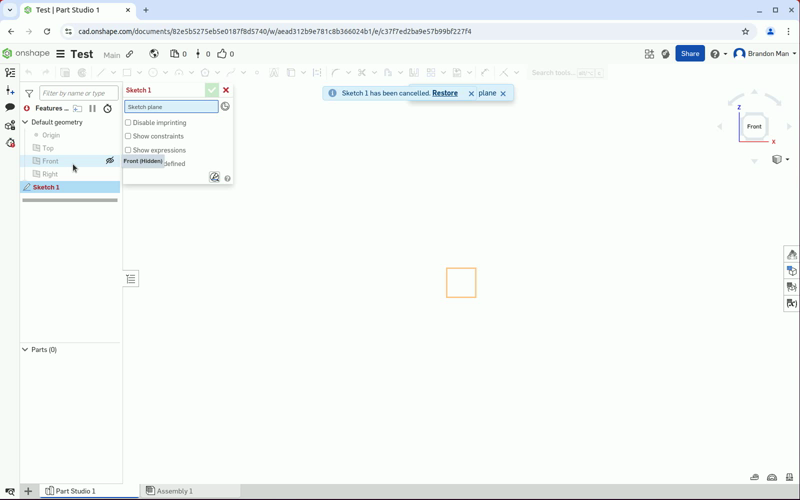
click(73, 163)
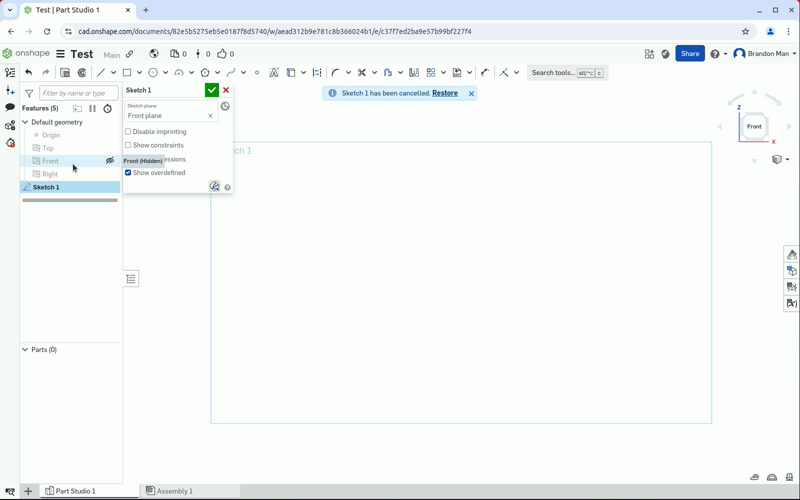
mouse_move(73, 352)
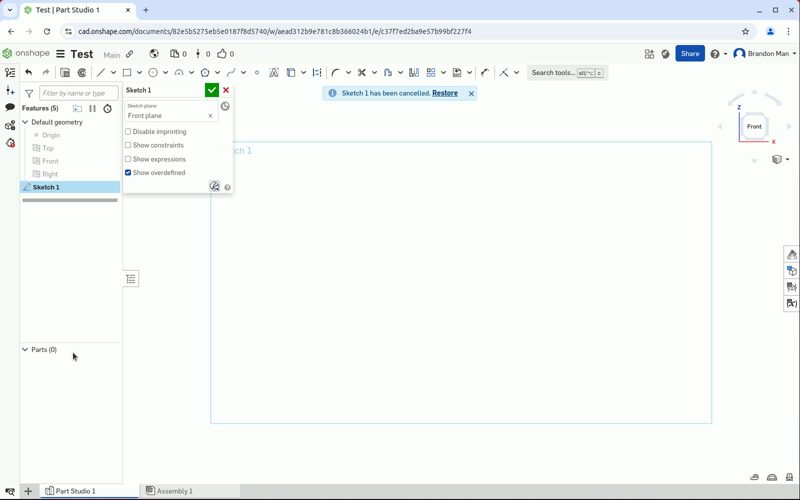
key(y)
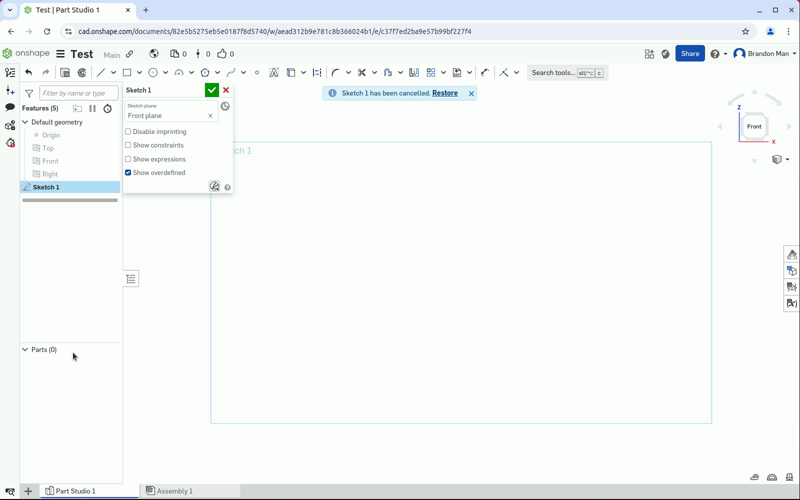
key(l)
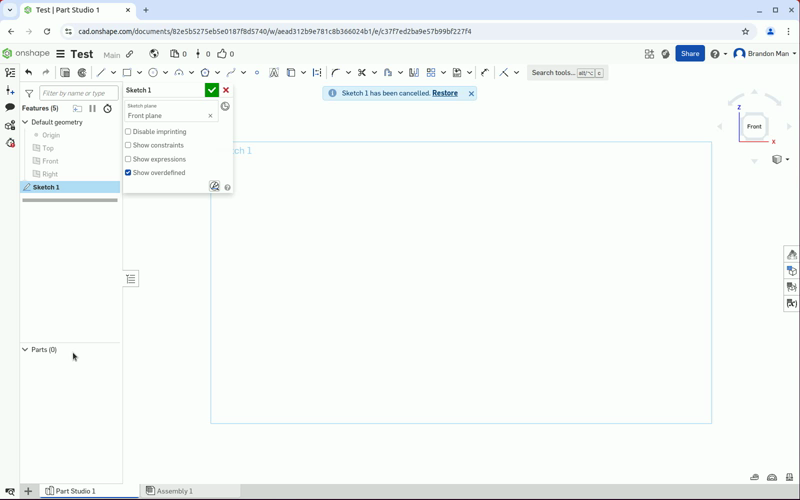
key_down(shift)
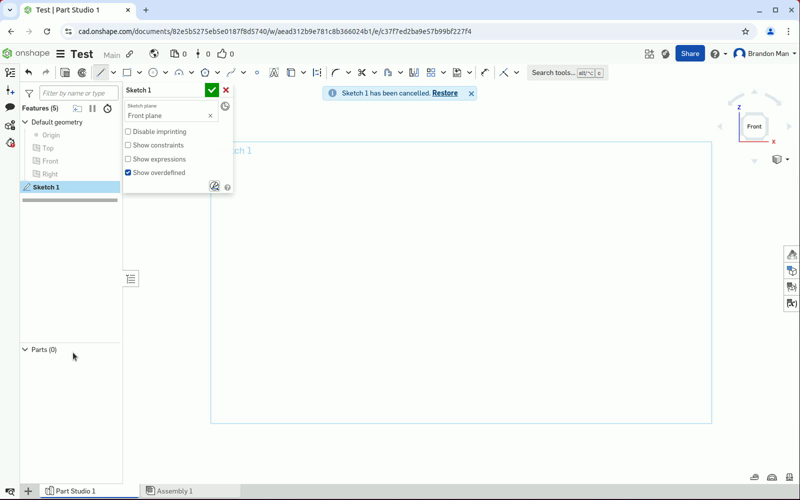
mouse_move(385, 245)
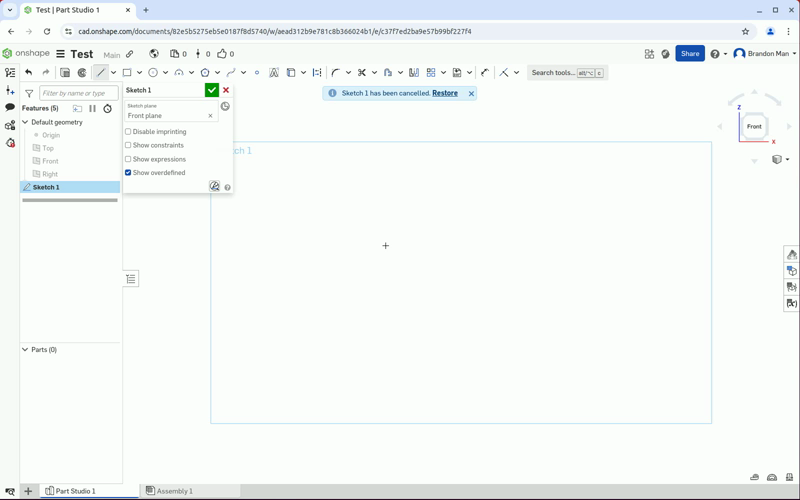
click(385, 245)
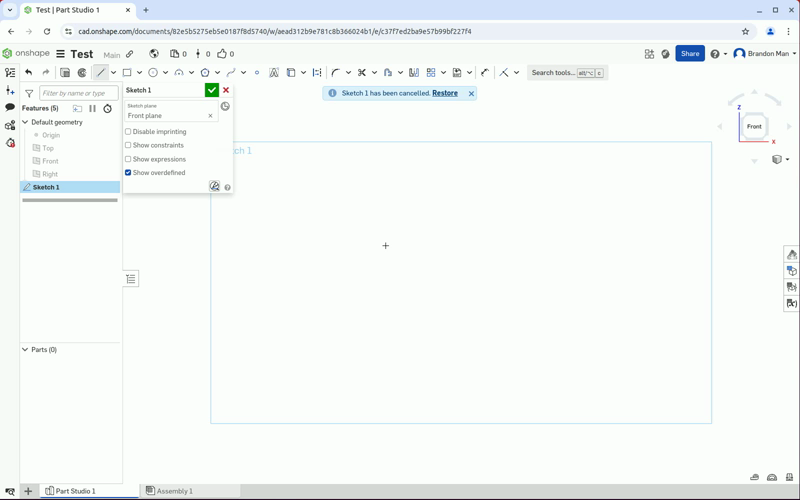
key_up(shift)
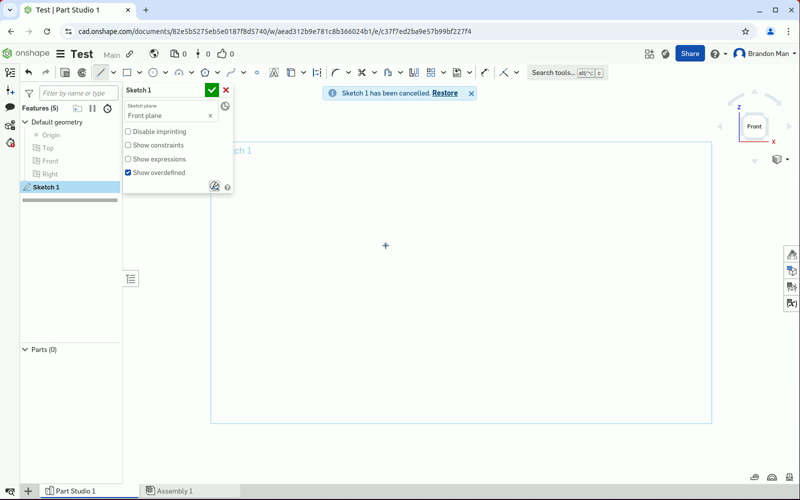
key_down(shift)
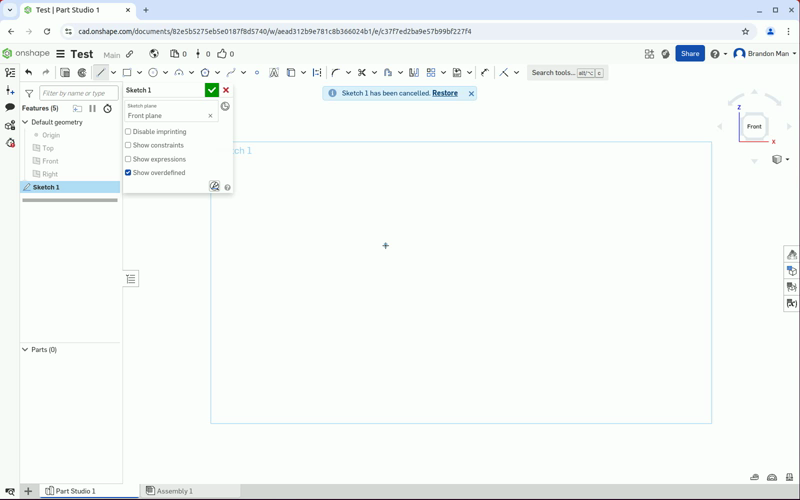
mouse_move(415, 245)
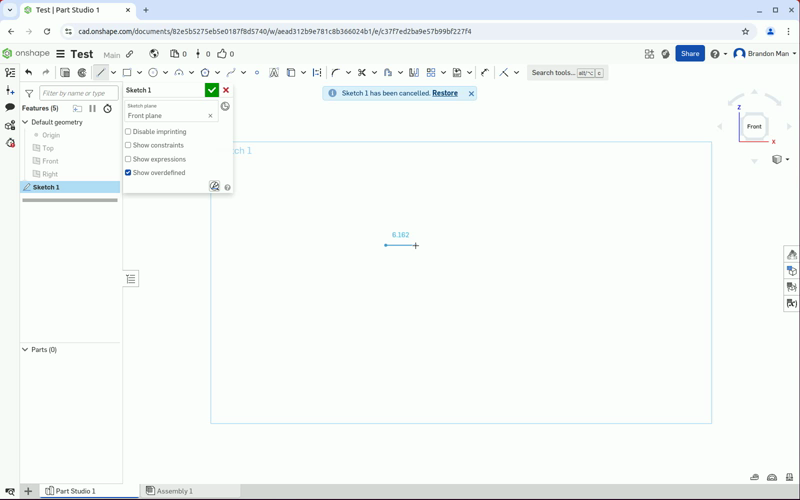
mouse_move(424, 245)
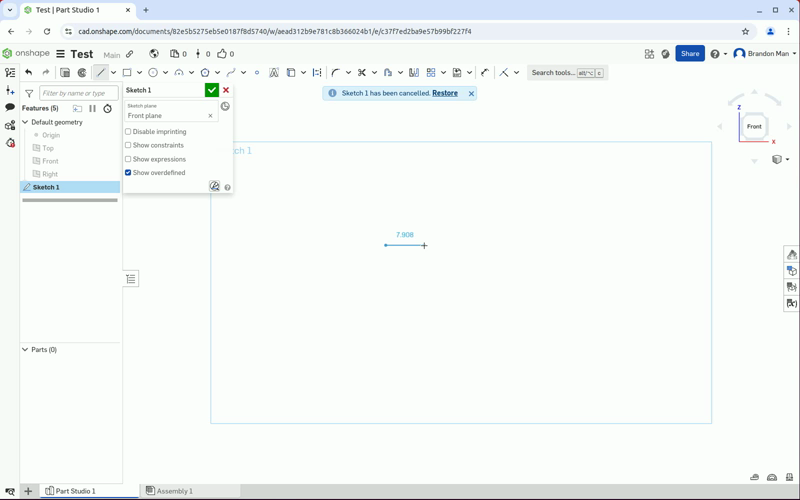
click(424, 245)
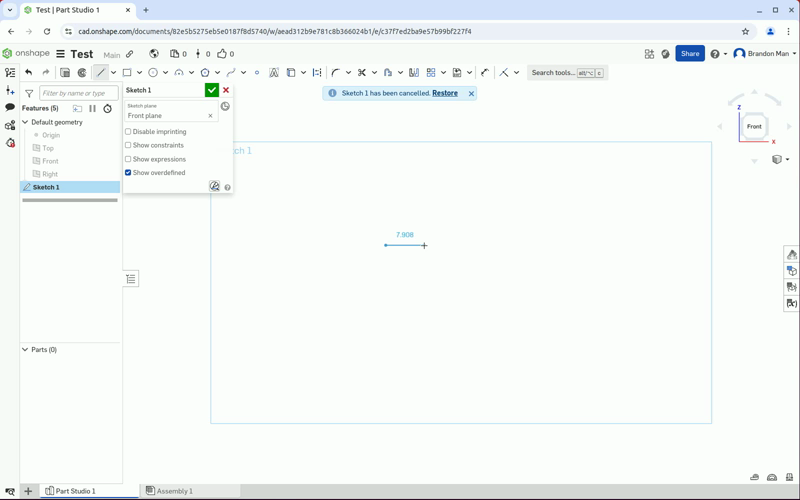
key_up(shift)
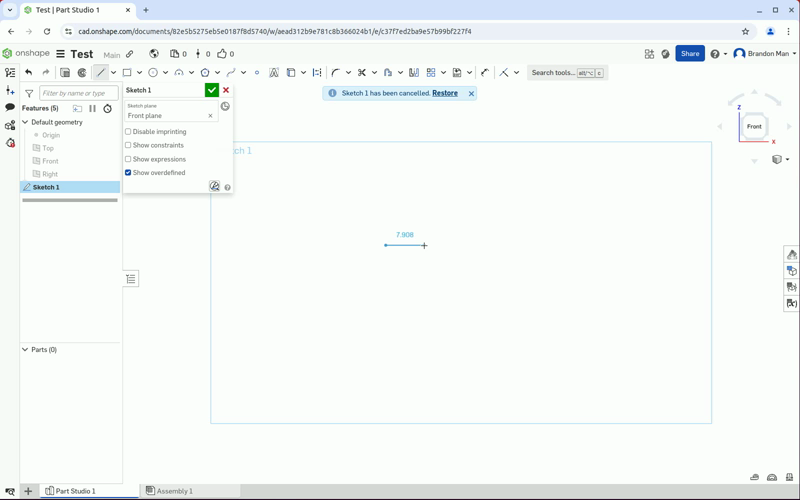
key_down(shift)
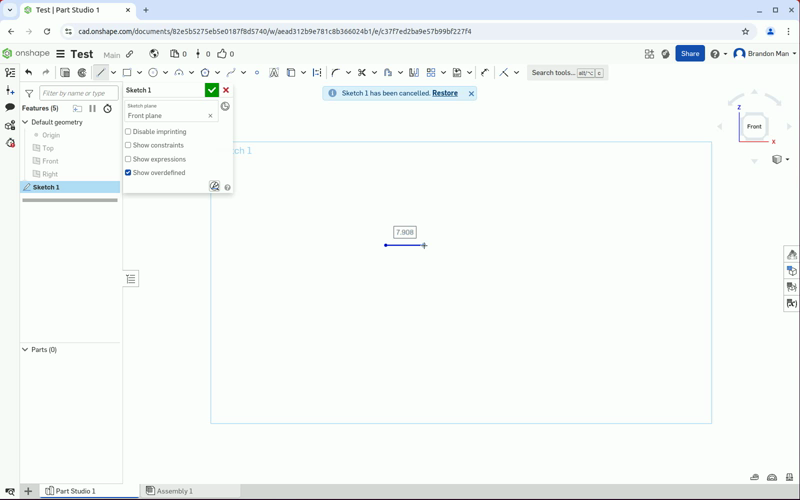
mouse_move(454, 245)
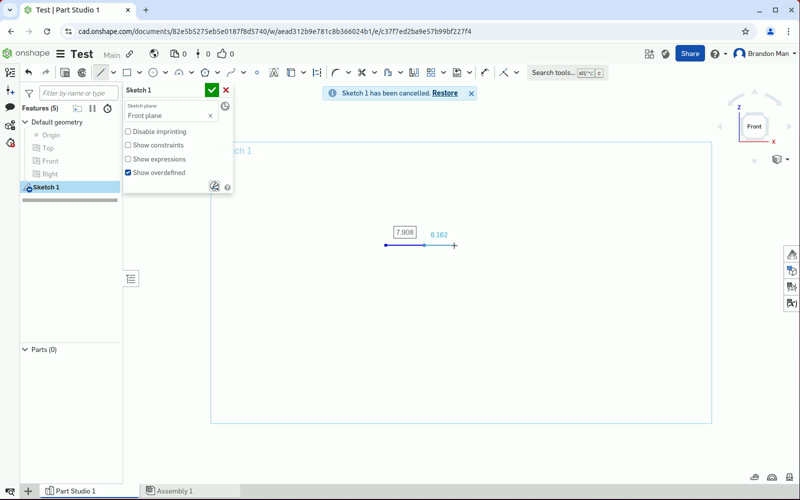
mouse_move(424, 207)
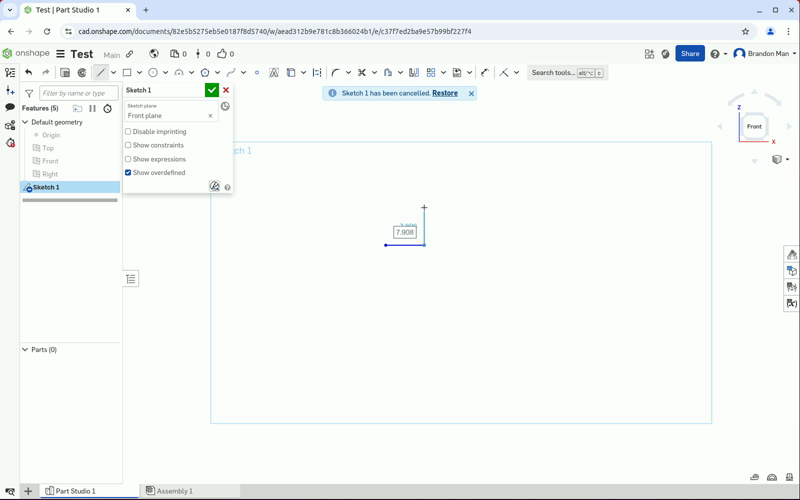
click(424, 207)
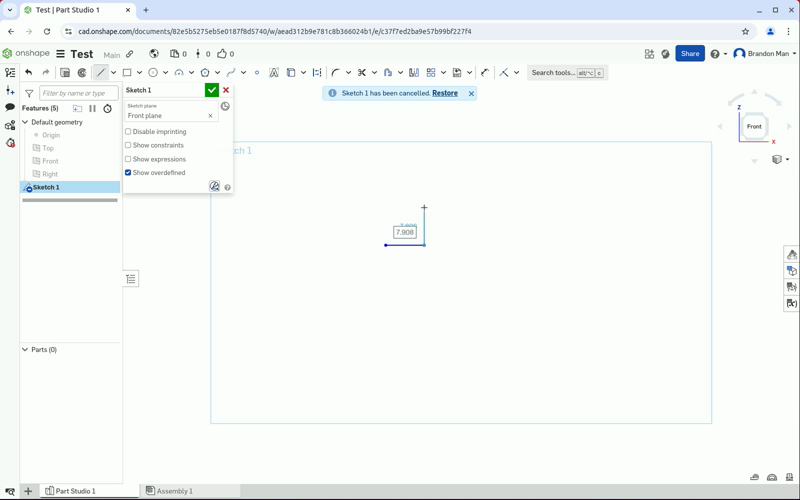
key_up(shift)
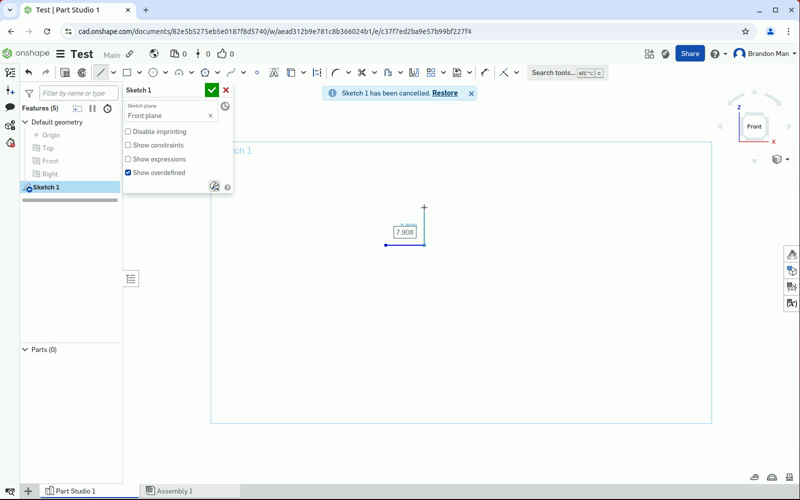
key_down(shift)
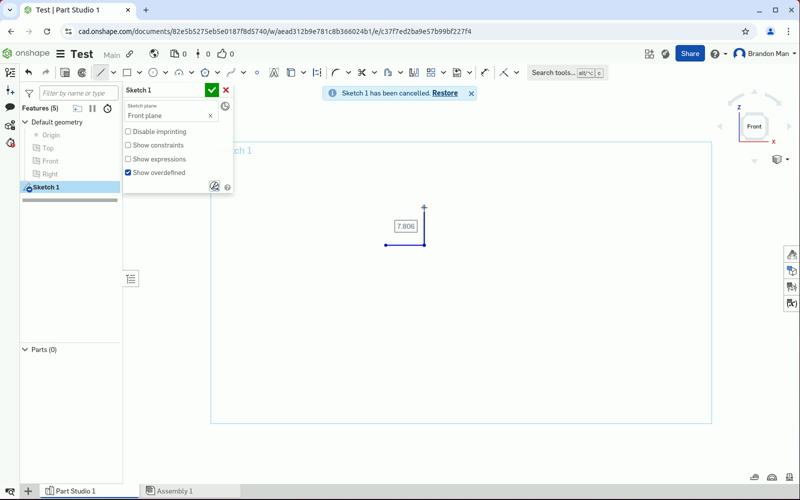
mouse_move(454, 207)
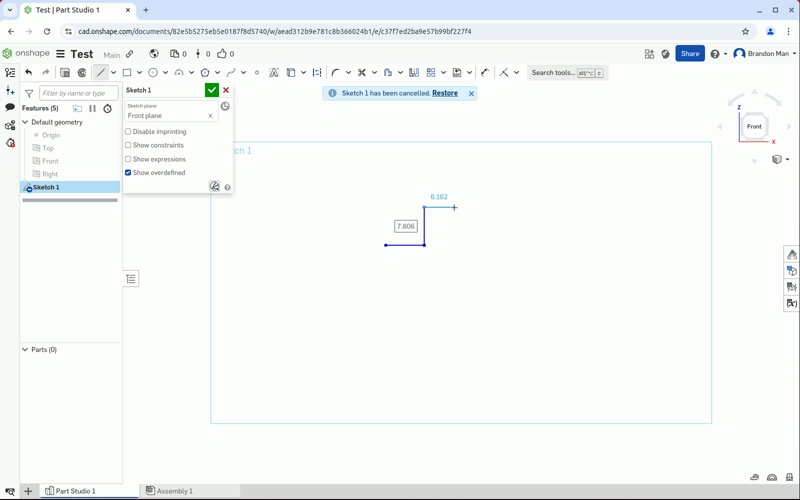
mouse_move(385, 207)
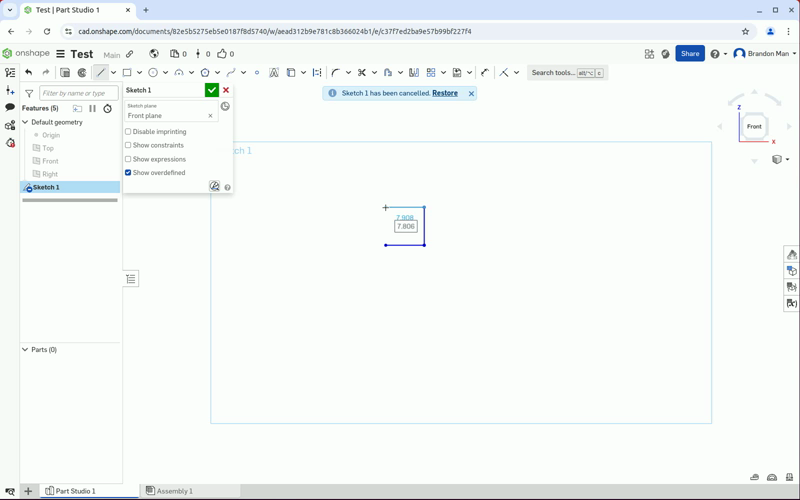
click(385, 207)
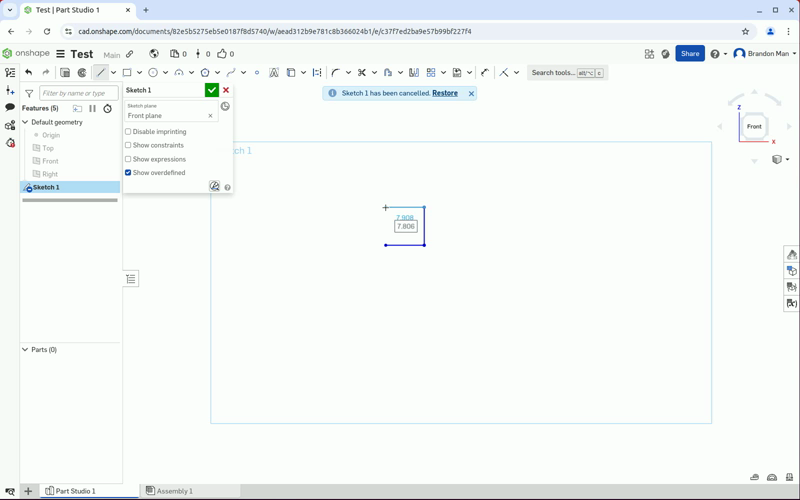
key_up(shift)
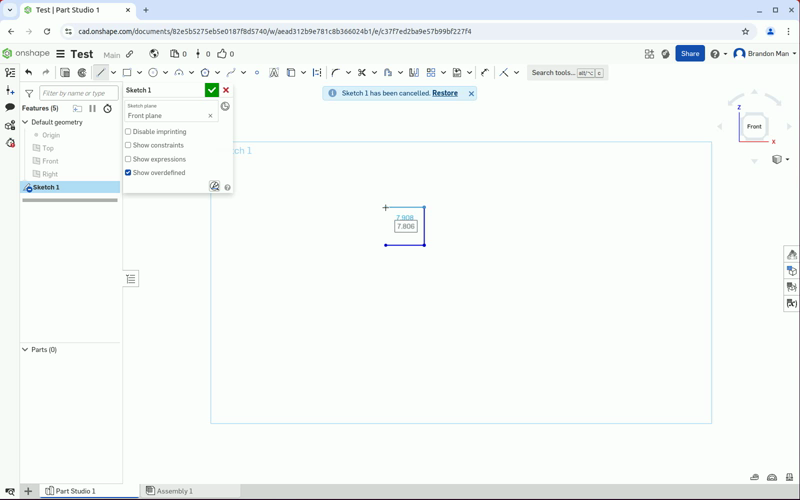
mouse_move(415, 207)
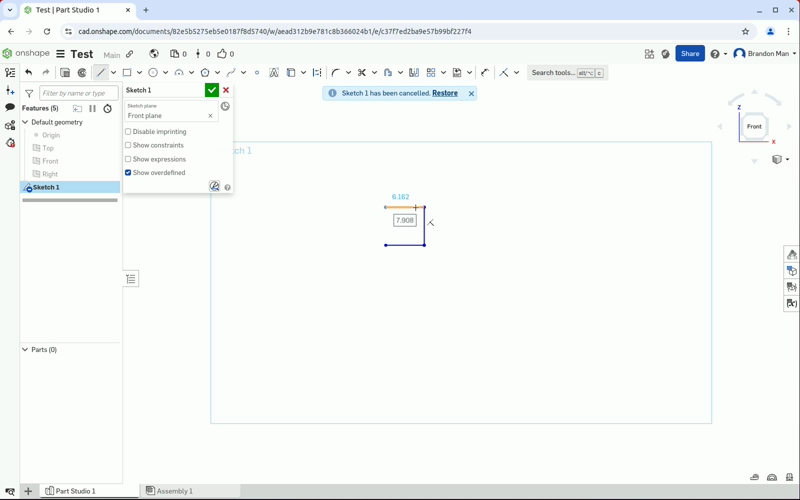
key_down(shift)
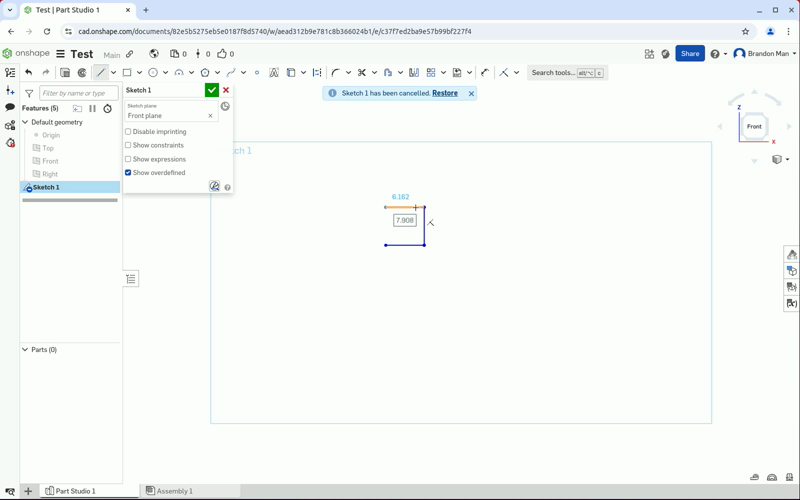
mouse_move(385, 245)
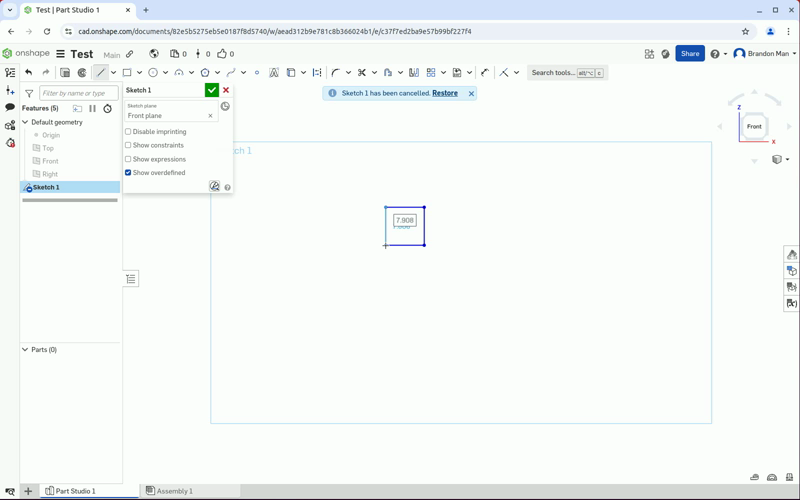
key_up(shift)
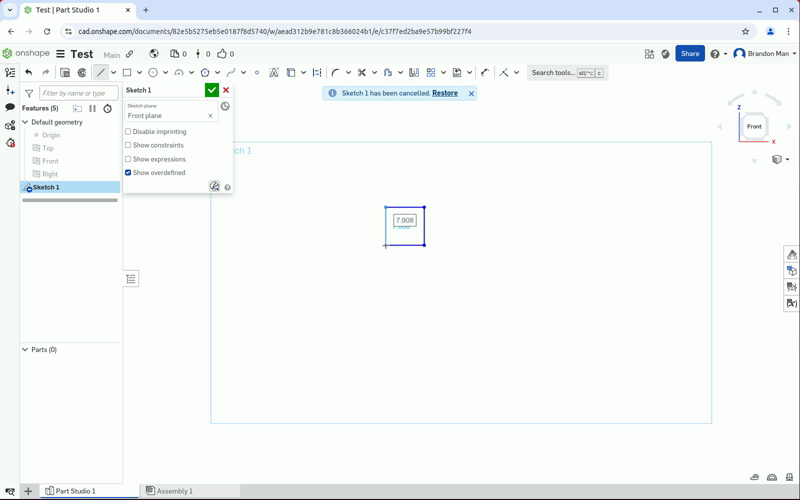
click(385, 245)
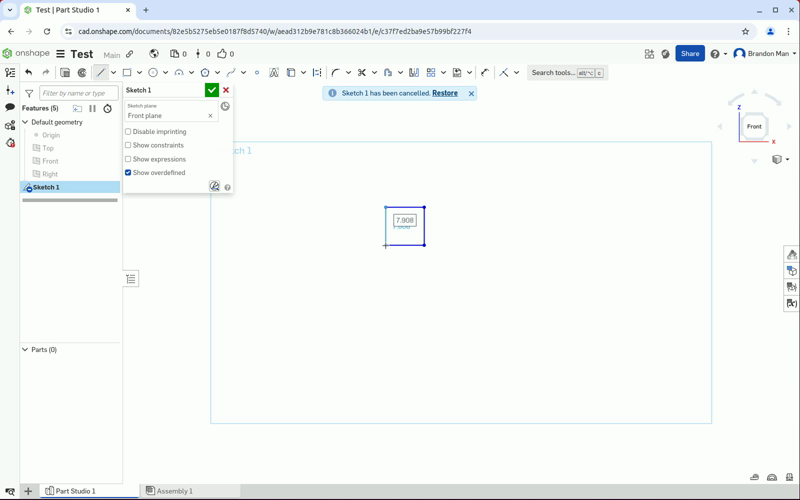
key(esc)
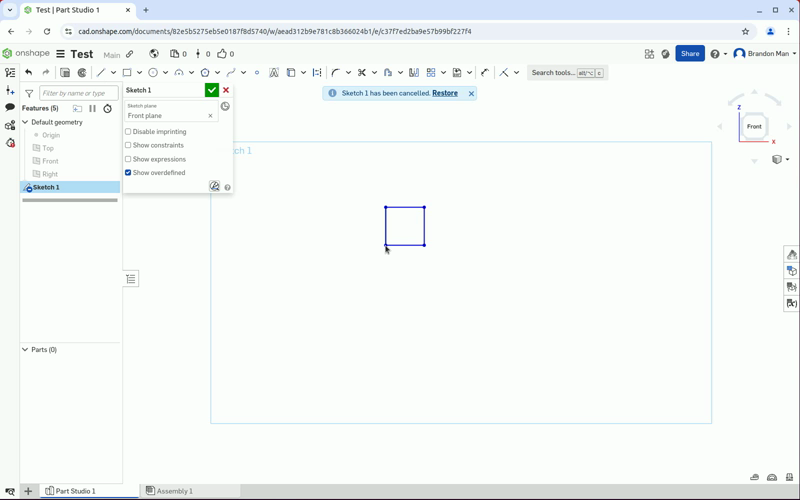
mouse_move(390, 224)
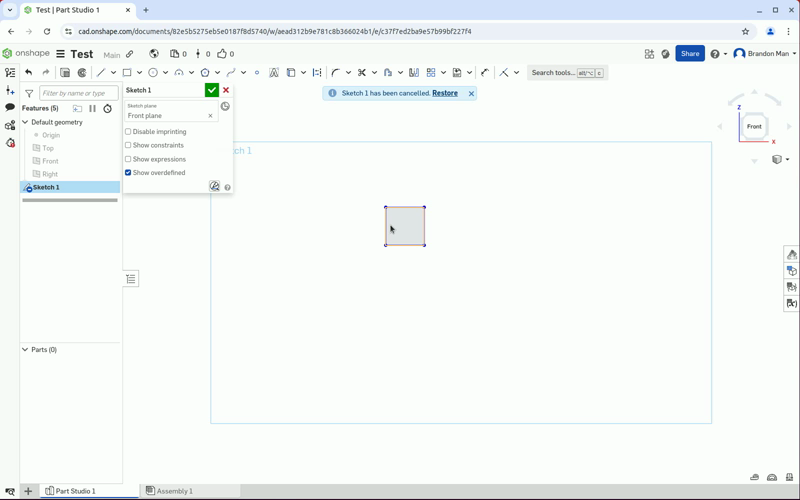
scroll(6)
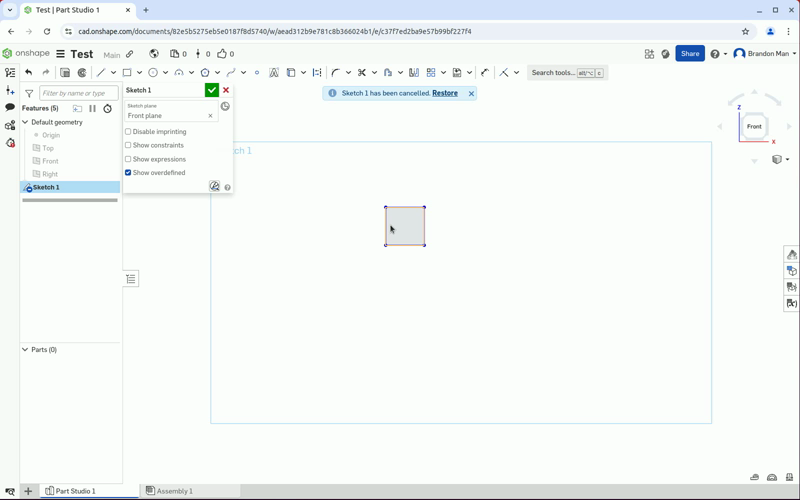
scroll(6)
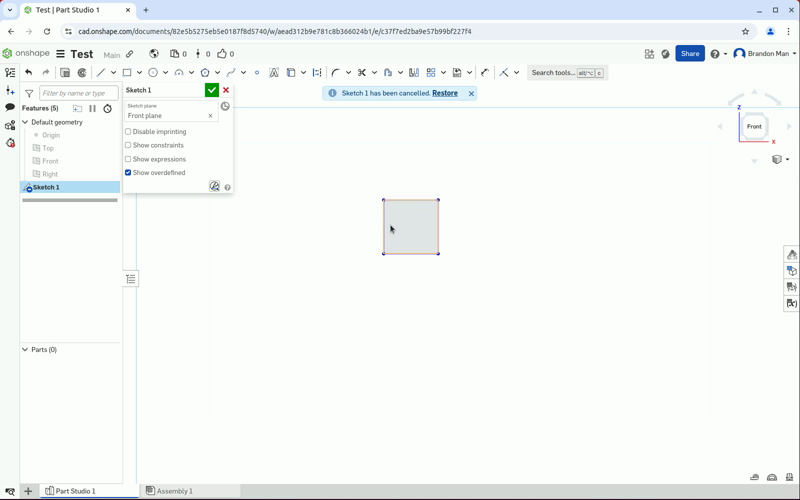
scroll(6)
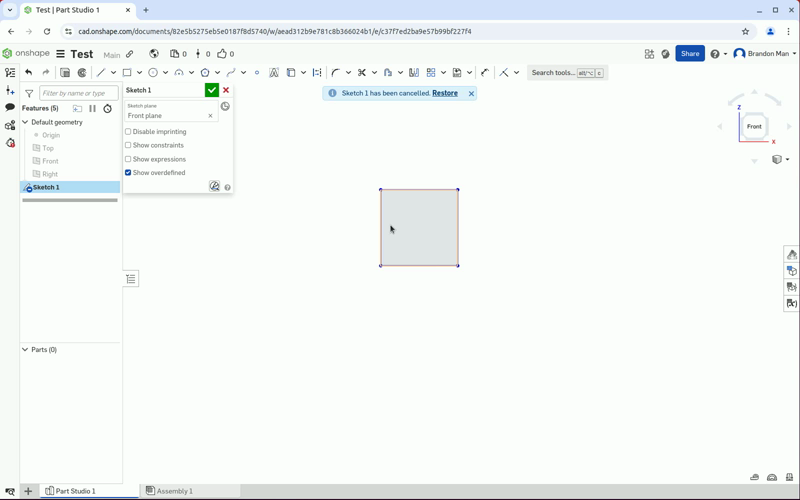
scroll(6)
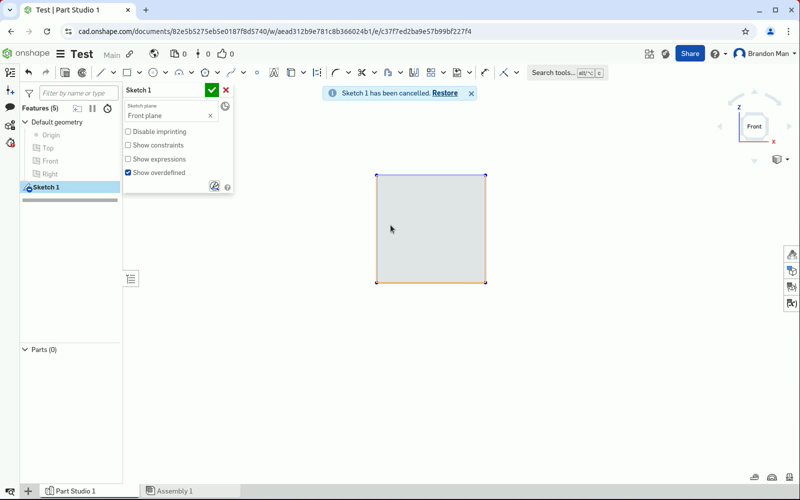
scroll(6)
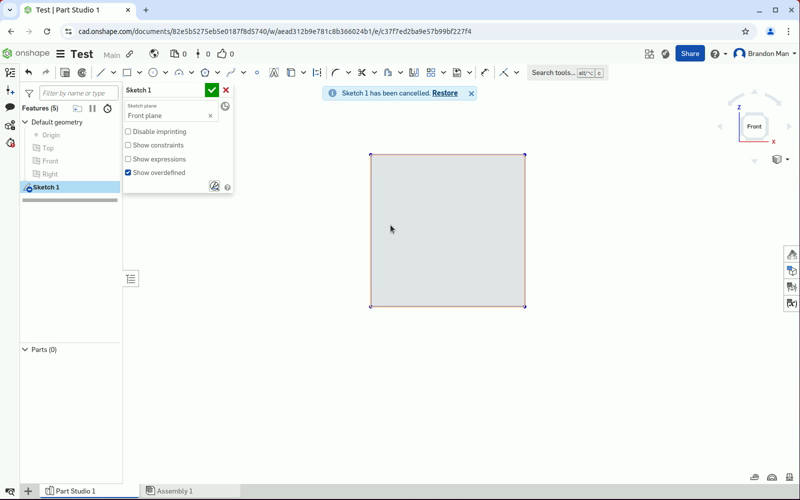
scroll(6)
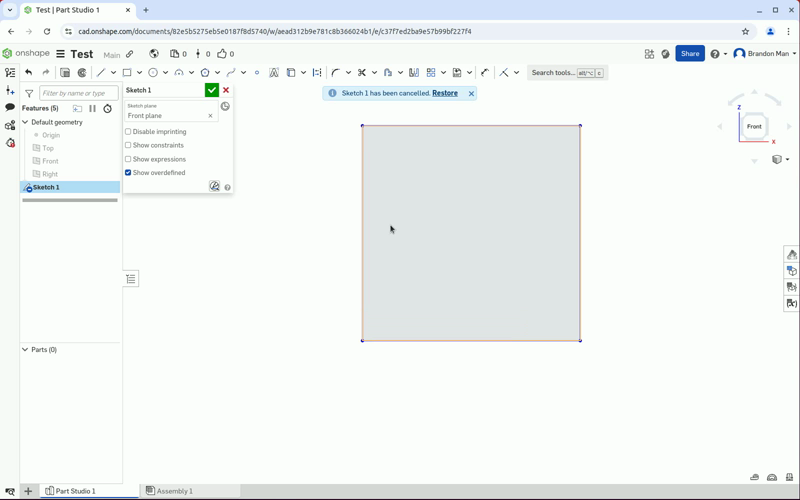
scroll(6)
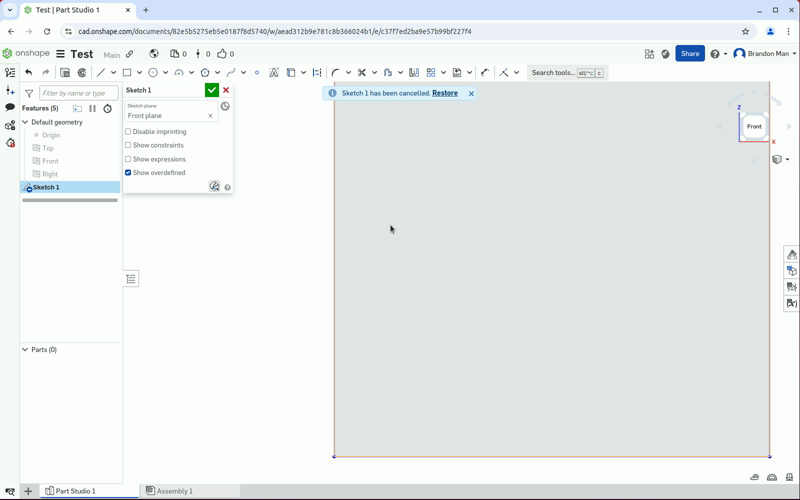
click(390, 224)
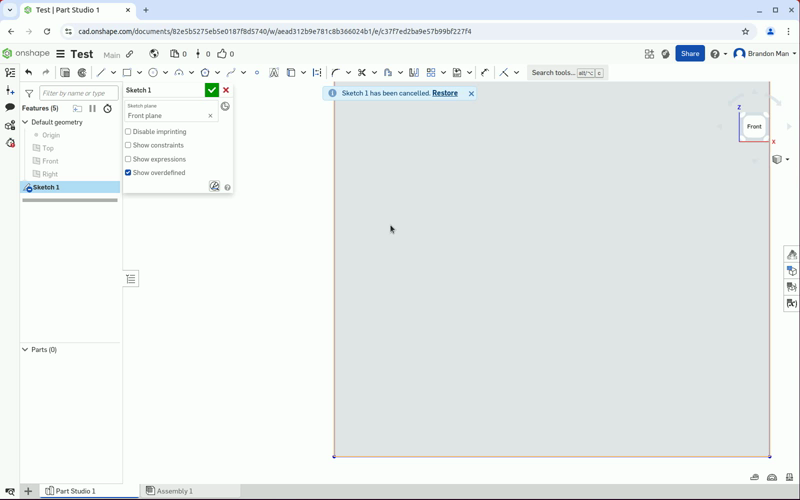
scroll(-6)
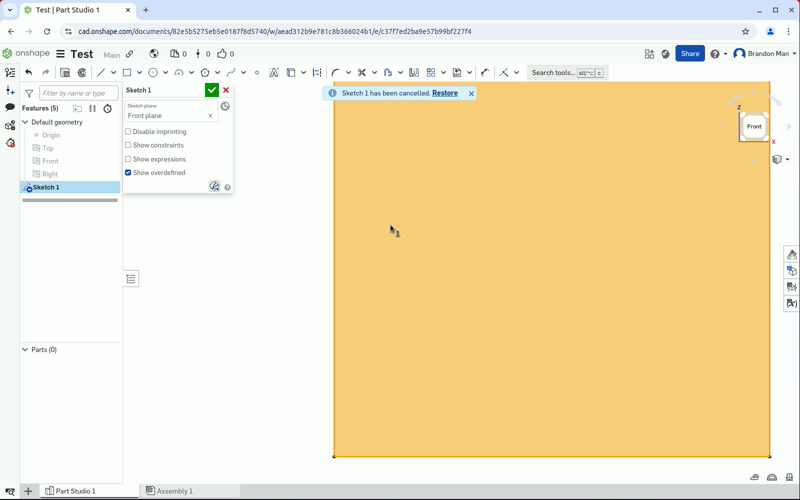
scroll(-6)
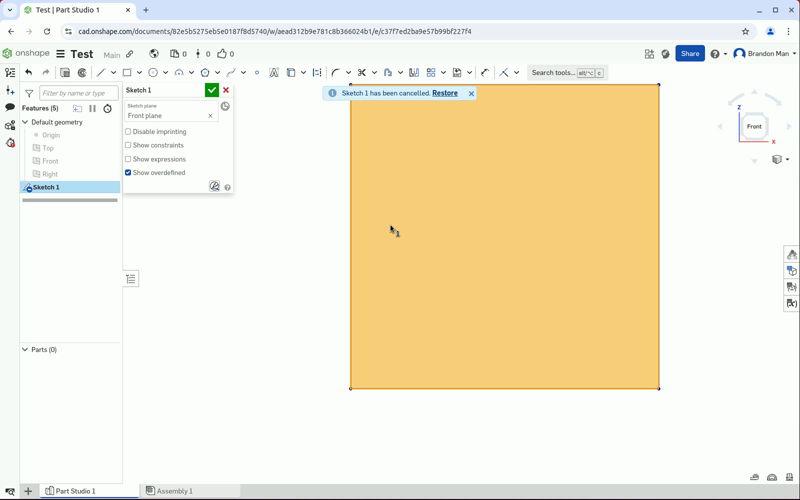
scroll(-6)
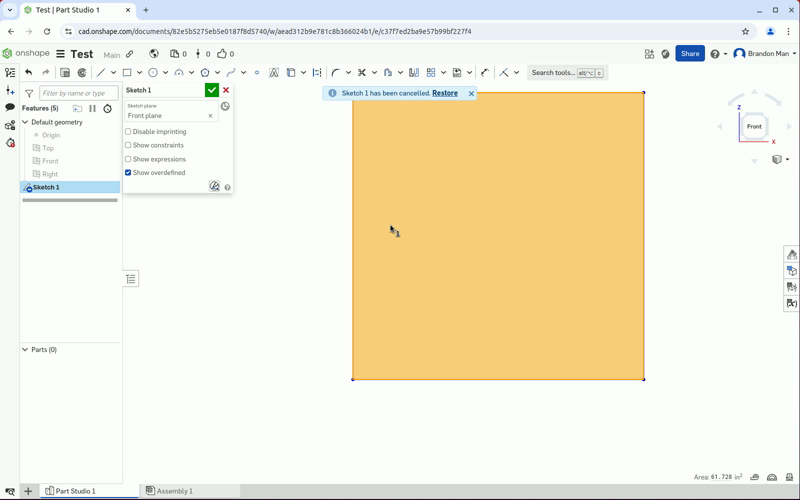
scroll(-6)
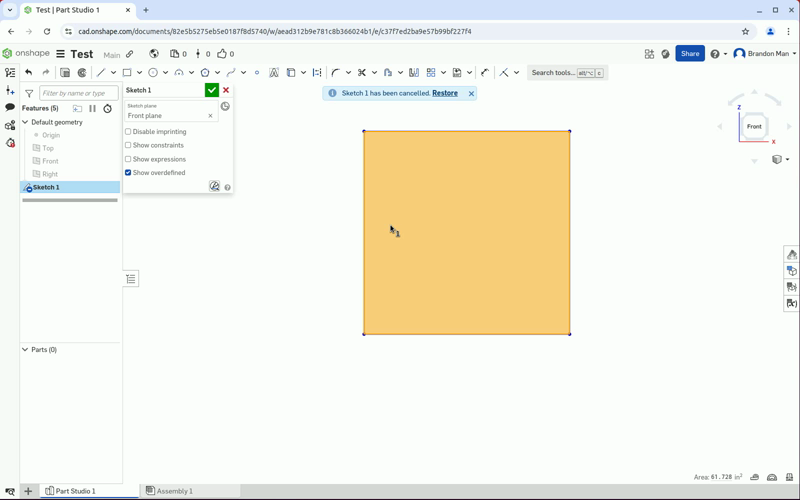
scroll(-6)
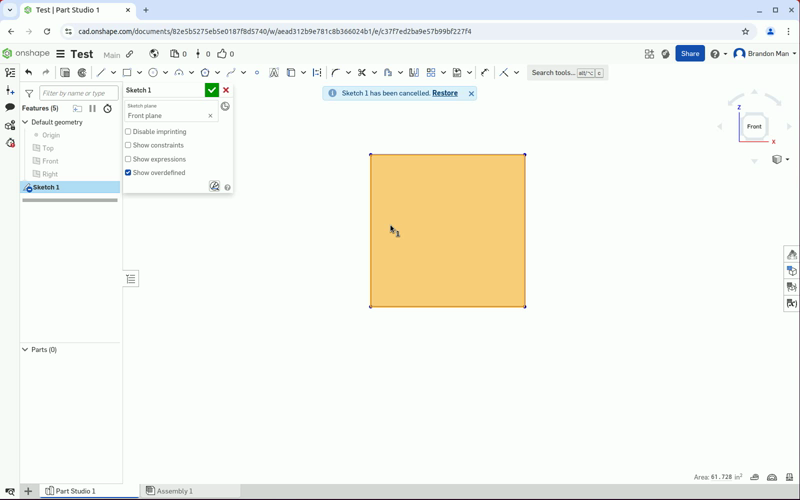
scroll(-6)
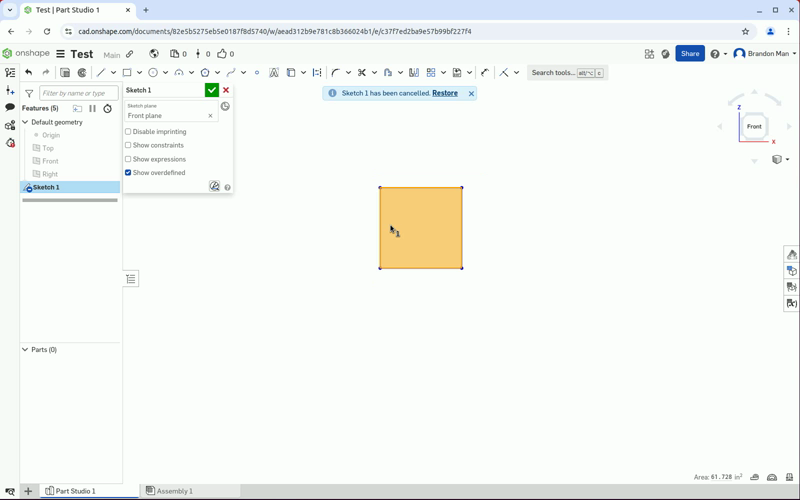
scroll(-6)
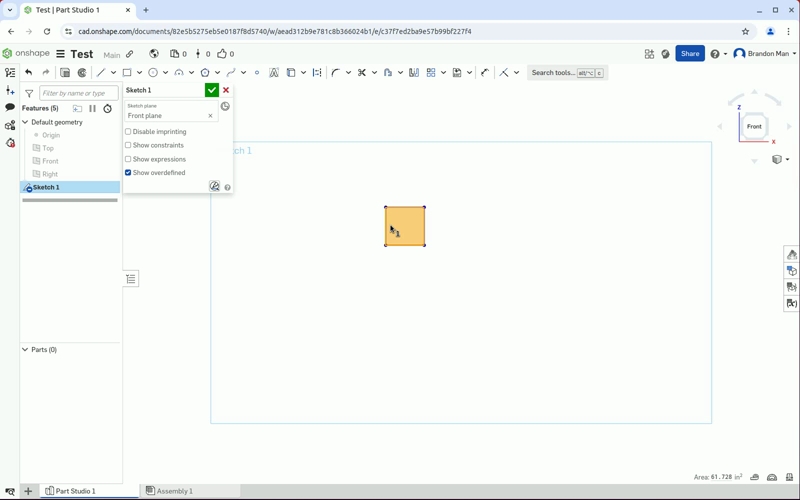
mouse_move(73, 352)
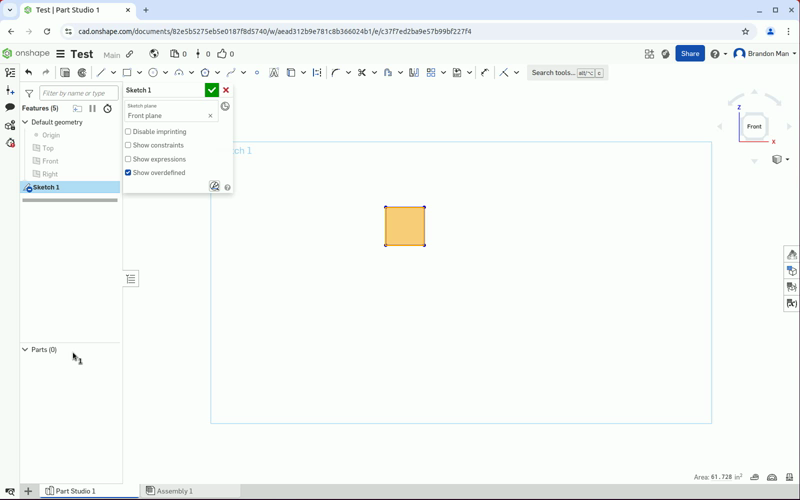
key(shift+y)
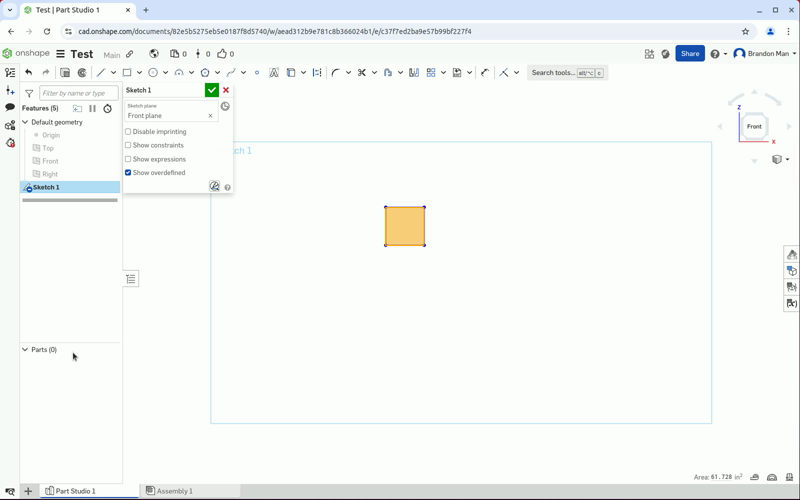
key(shift+e)
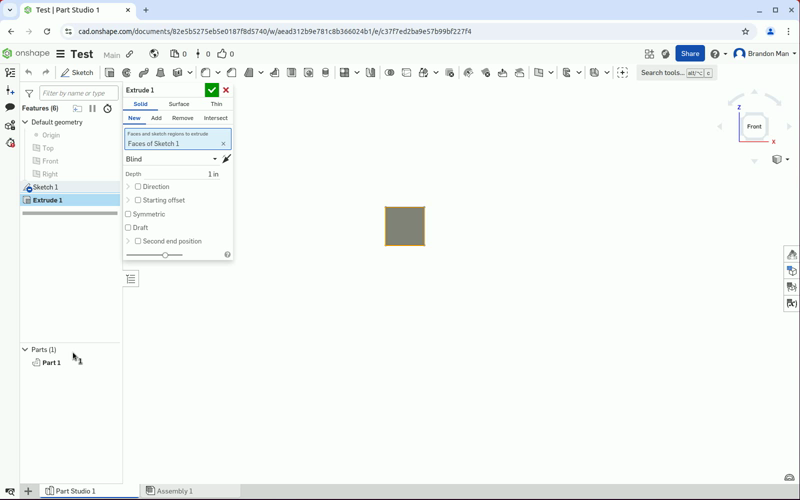
mouse_move(143, 106)
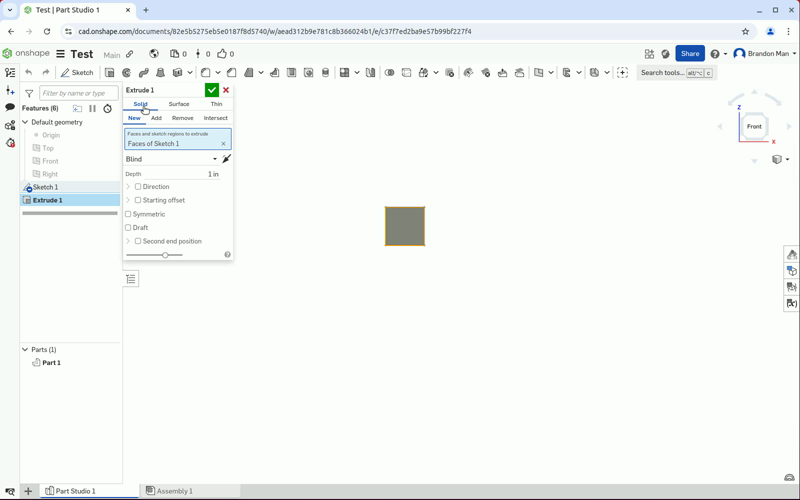
click(143, 106)
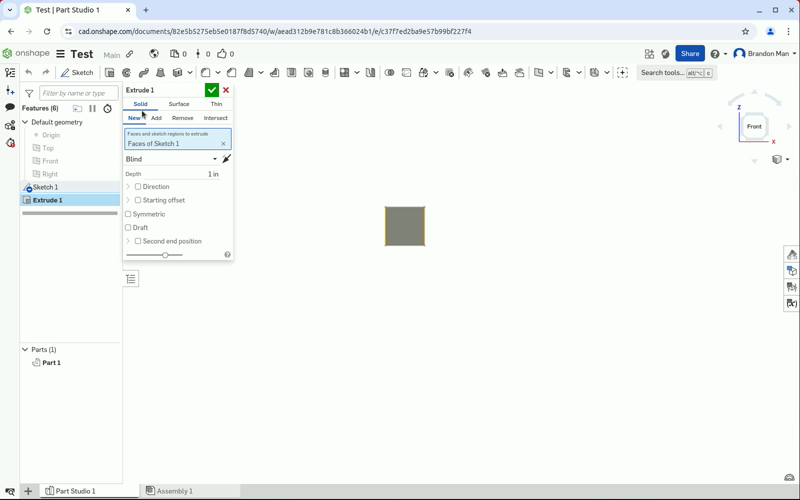
mouse_move(137, 120)
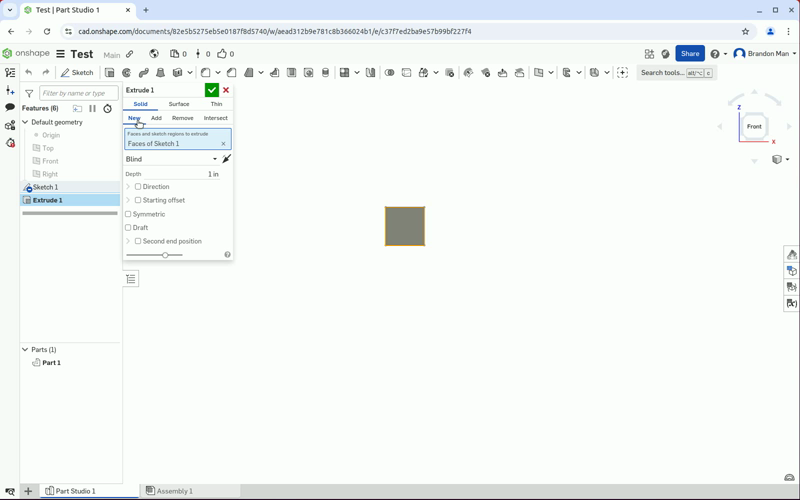
click(137, 120)
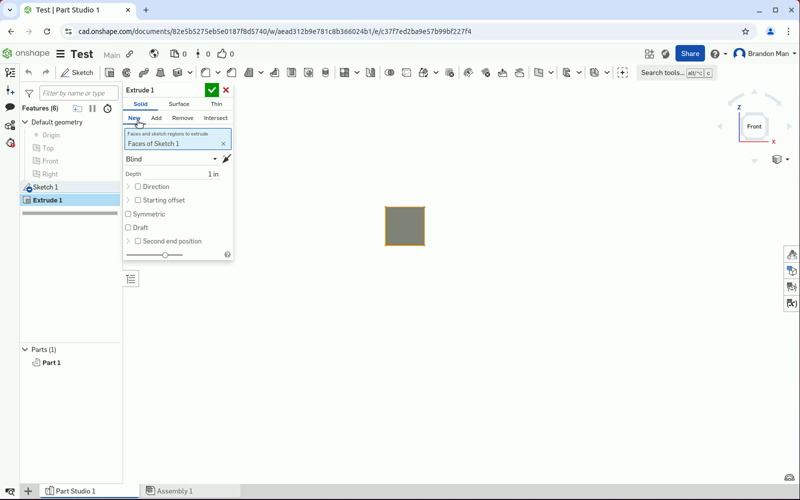
key(tab, 4)
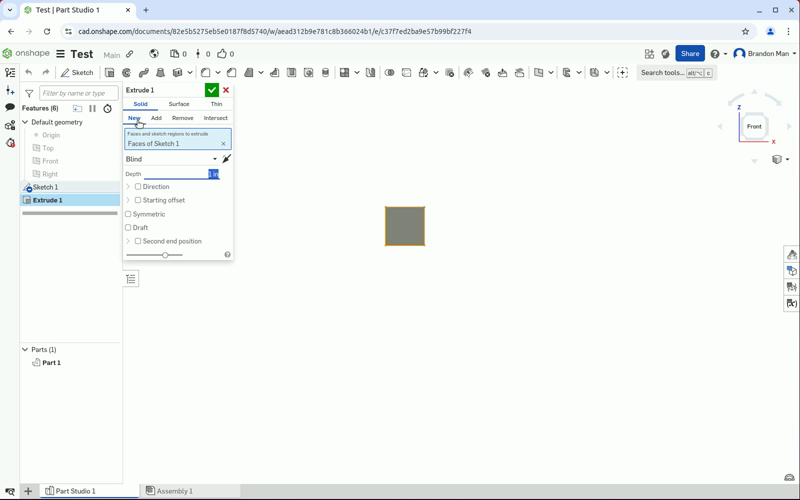
text(7.703)
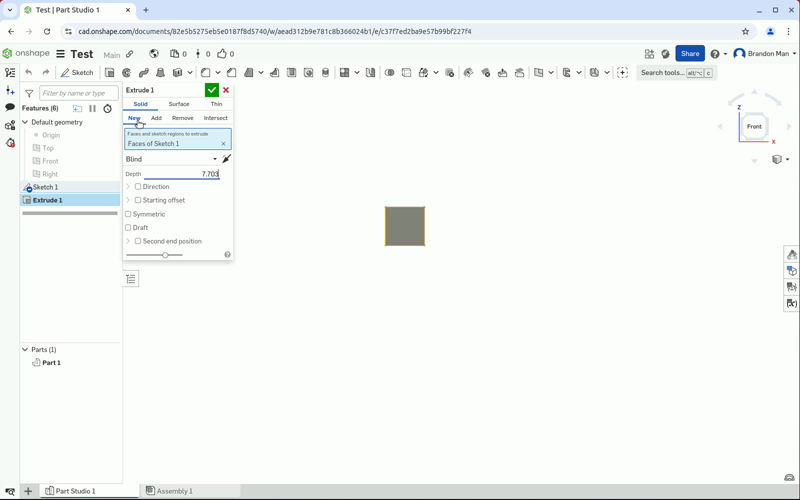
key(enter)
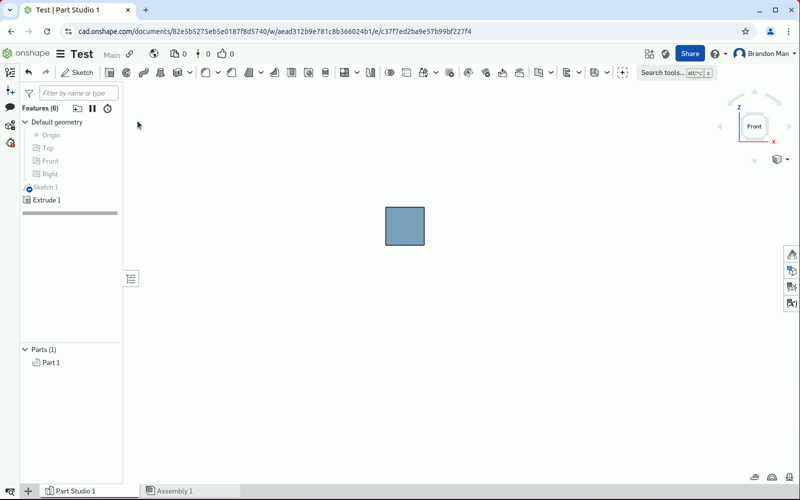
key(shift+h)
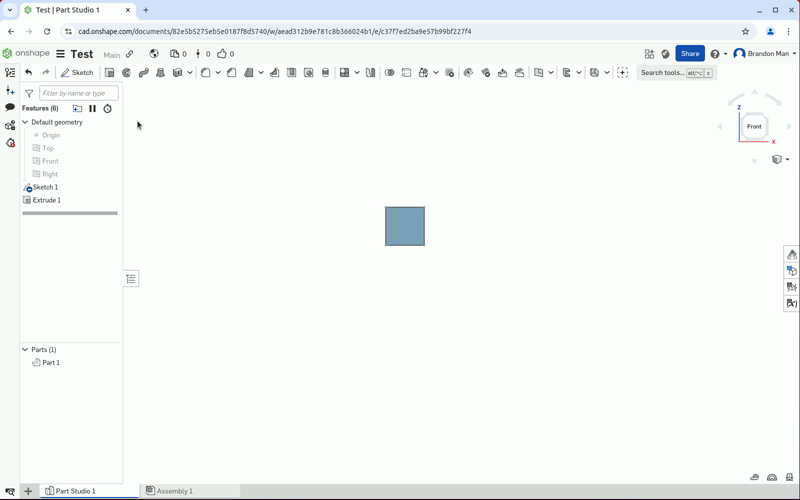
key(shift+h)
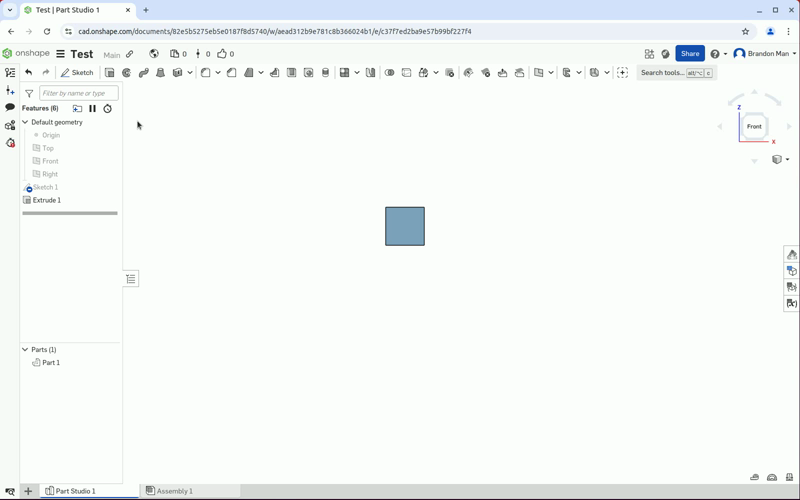
mouse_move(73, 189)
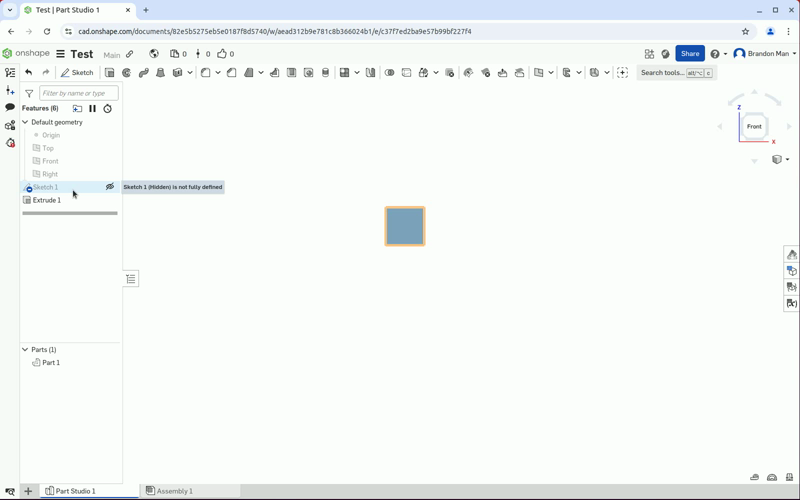
click(73, 189)
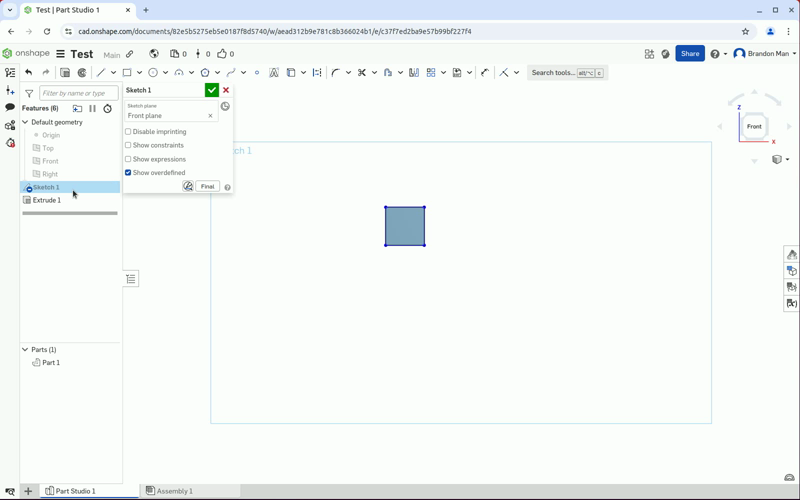
mouse_move(229, 92)
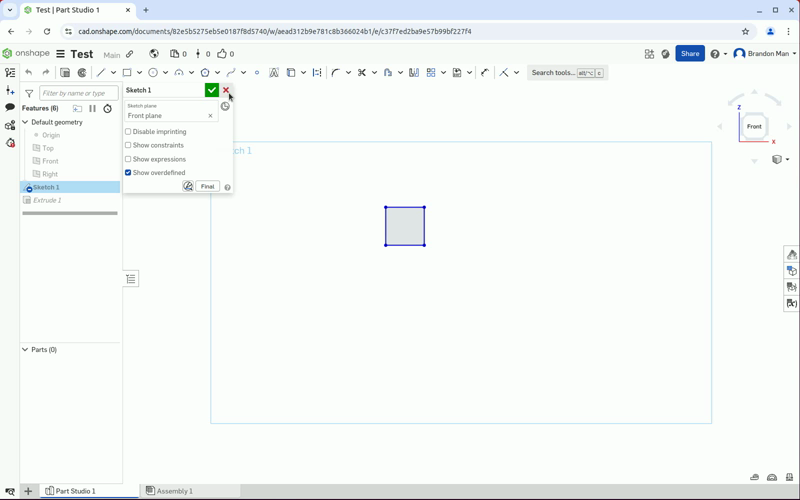
click(229, 92)
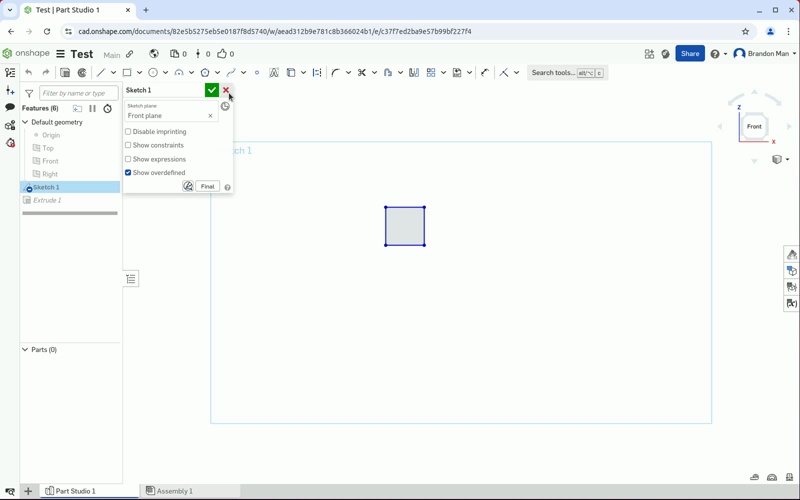
key(shift+s)
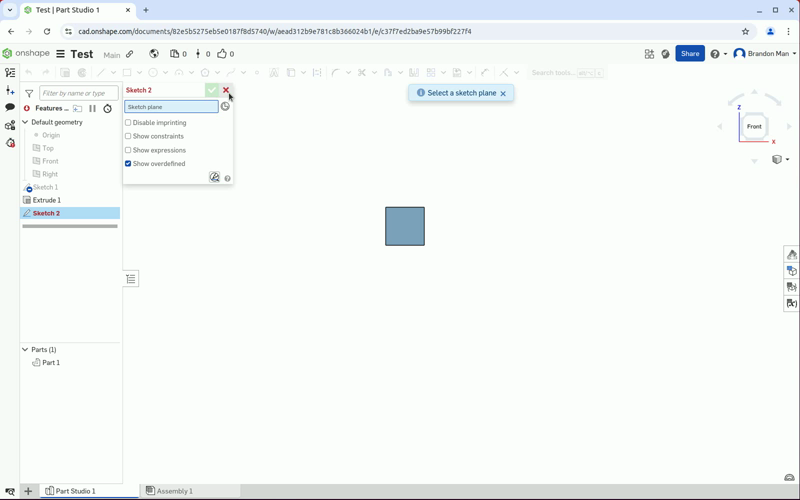
mouse_move(73, 163)
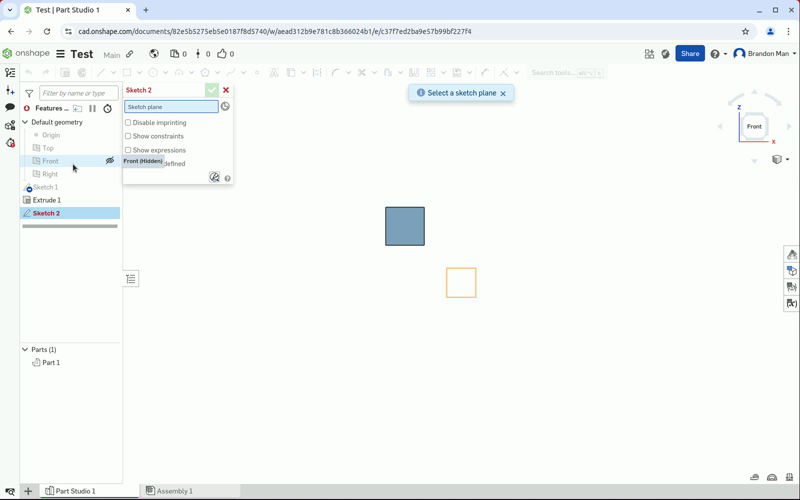
click(73, 163)
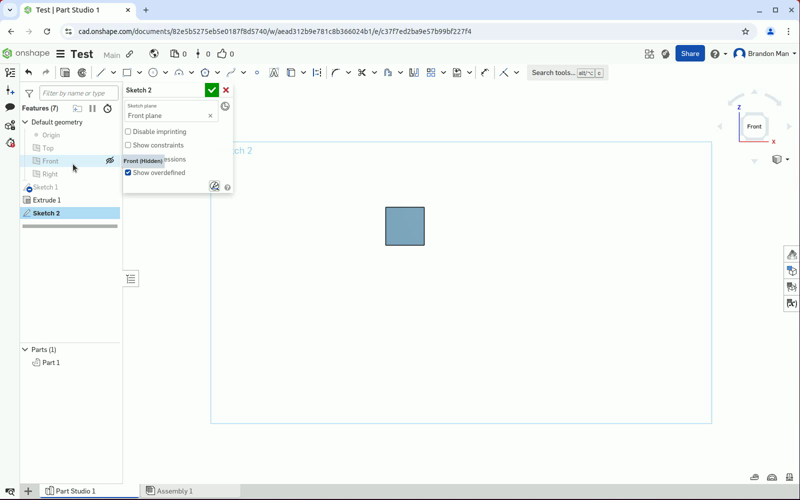
mouse_move(73, 352)
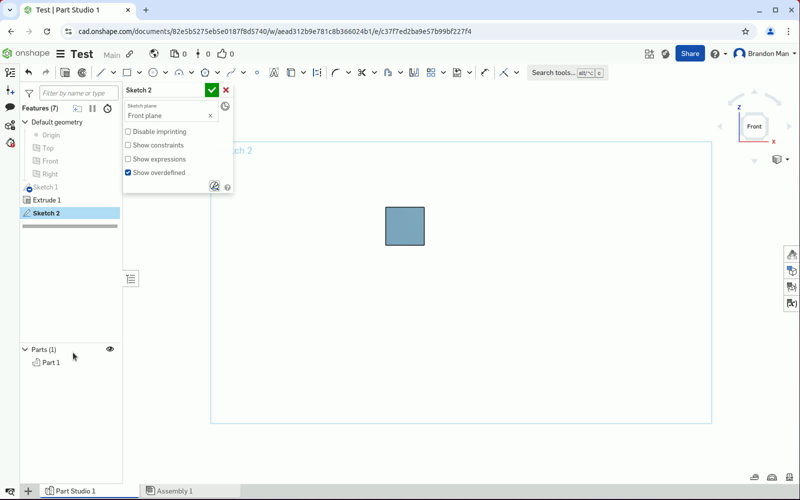
key(y)
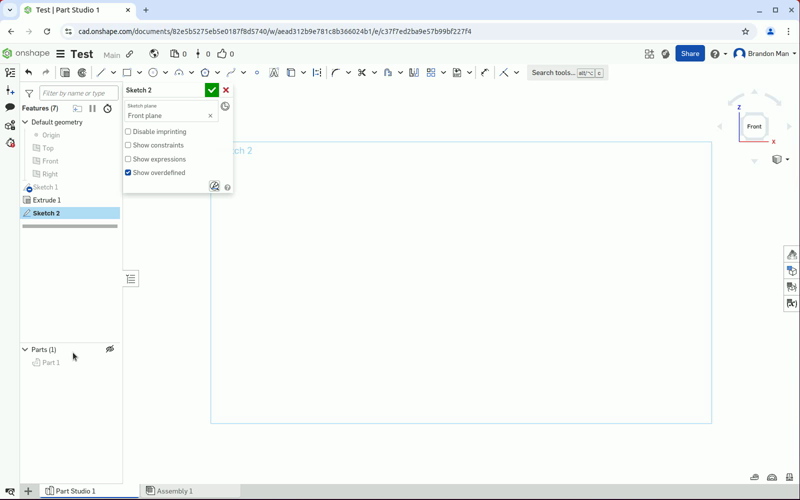
key(l)
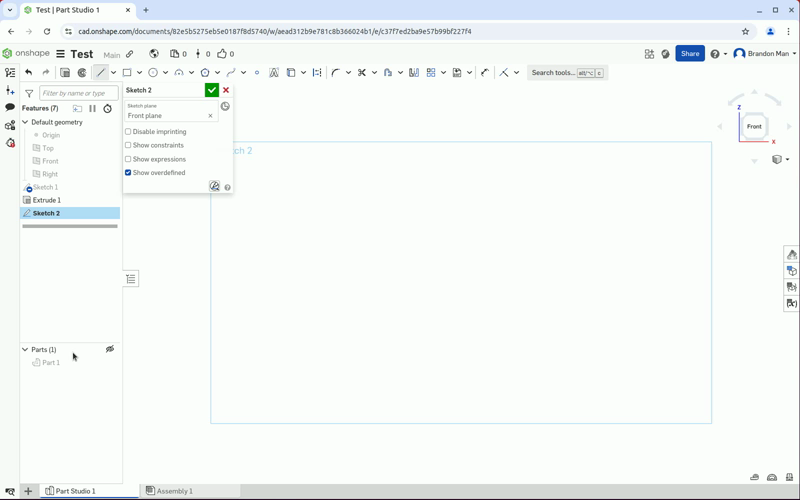
key_down(shift)
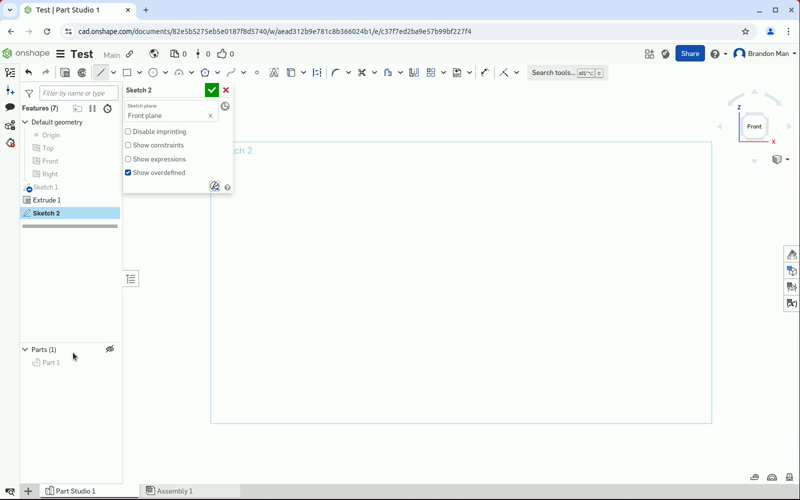
mouse_move(385, 282)
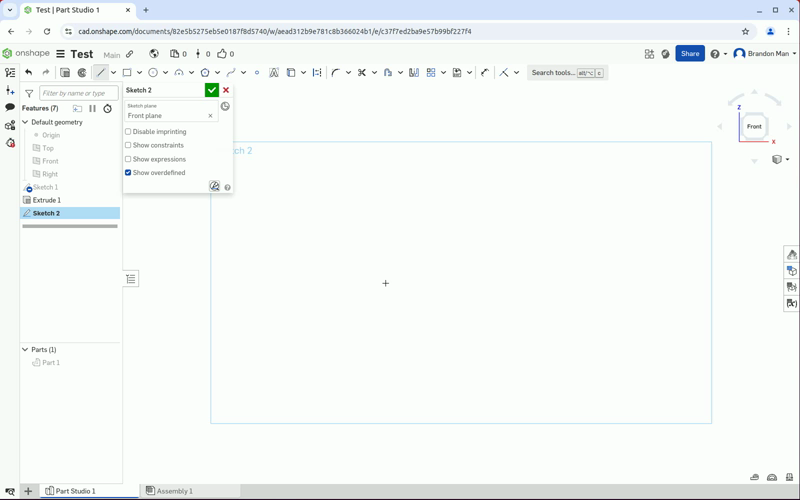
click(385, 282)
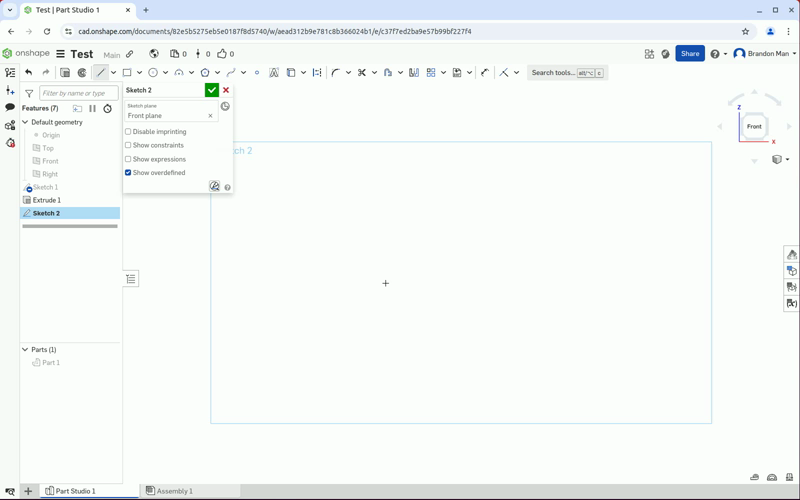
key_up(shift)
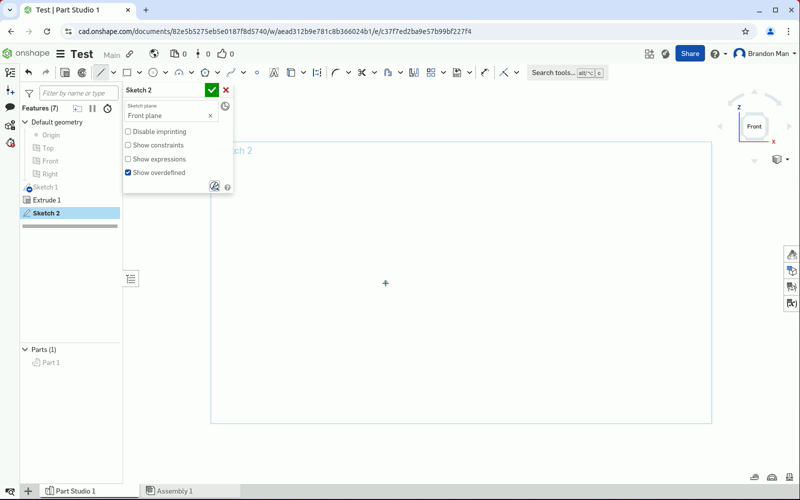
key_down(shift)
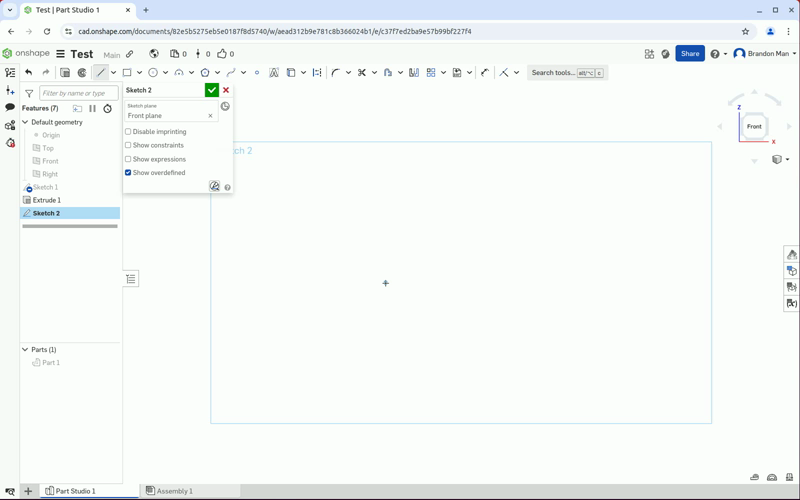
mouse_move(415, 282)
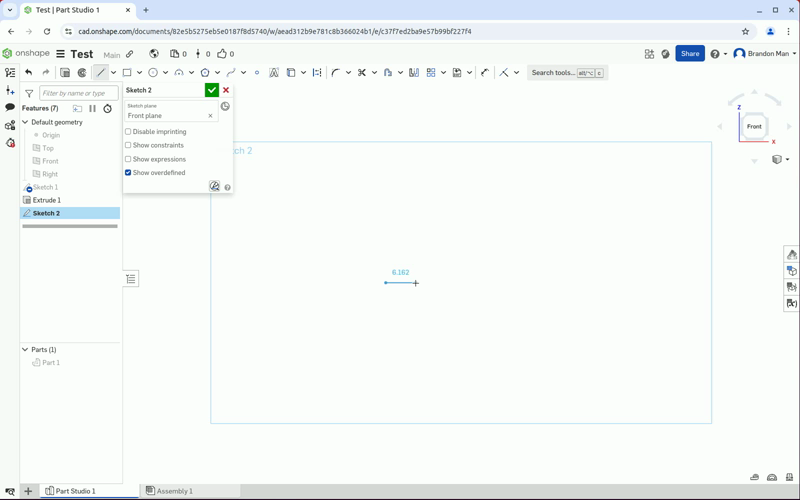
mouse_move(424, 282)
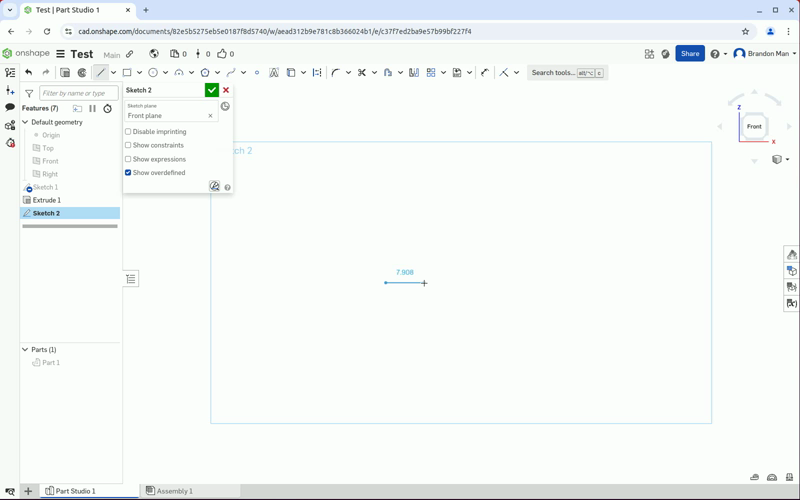
click(424, 282)
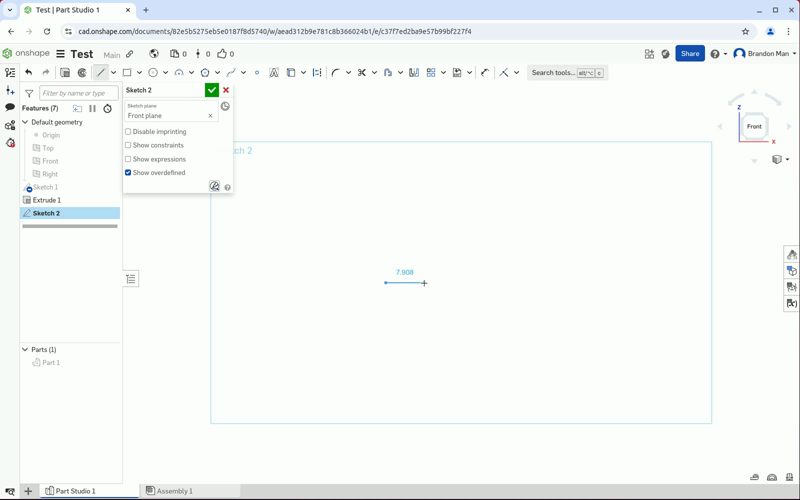
key_up(shift)
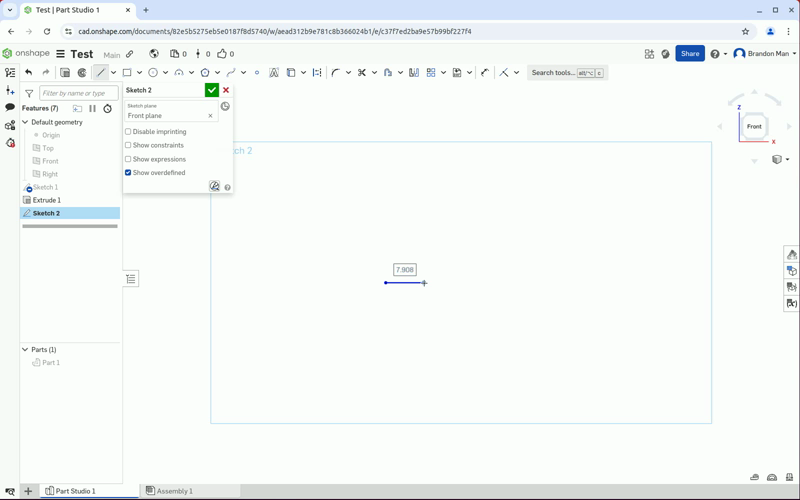
key_down(shift)
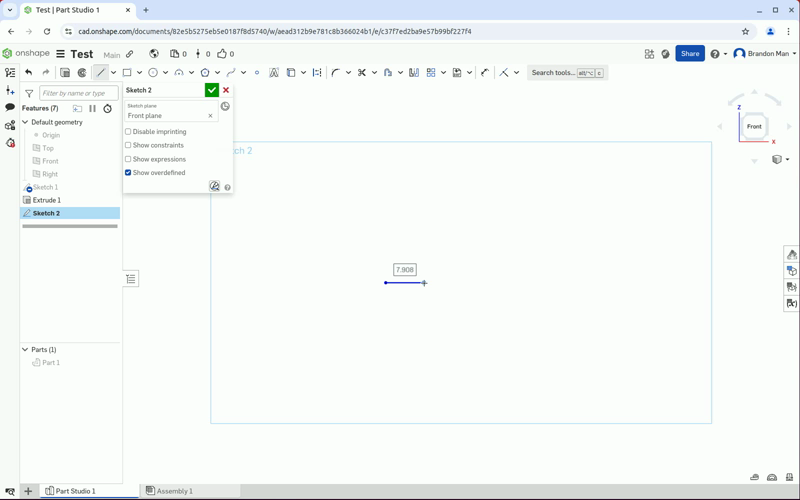
mouse_move(454, 282)
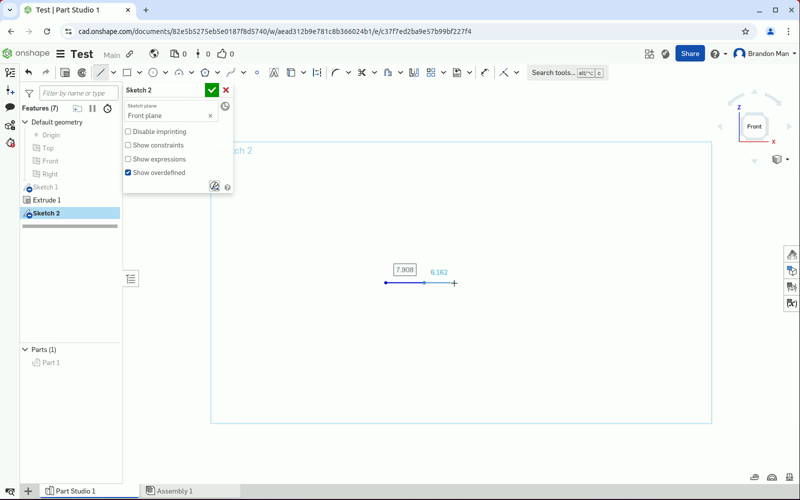
mouse_move(424, 244)
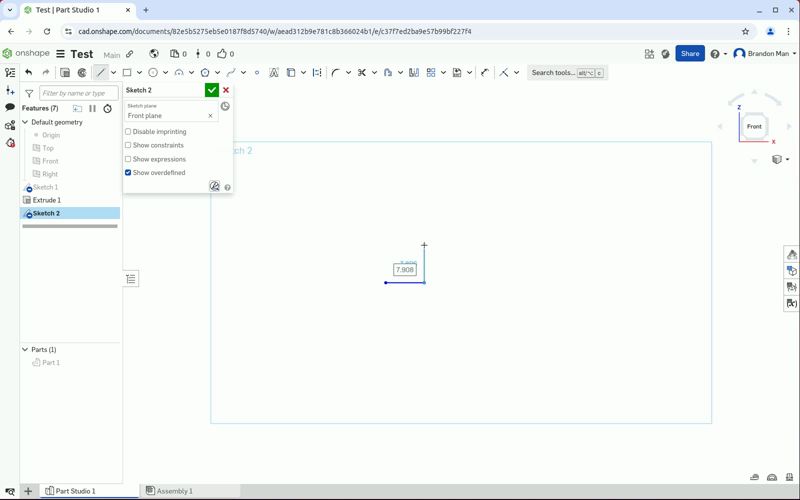
click(424, 244)
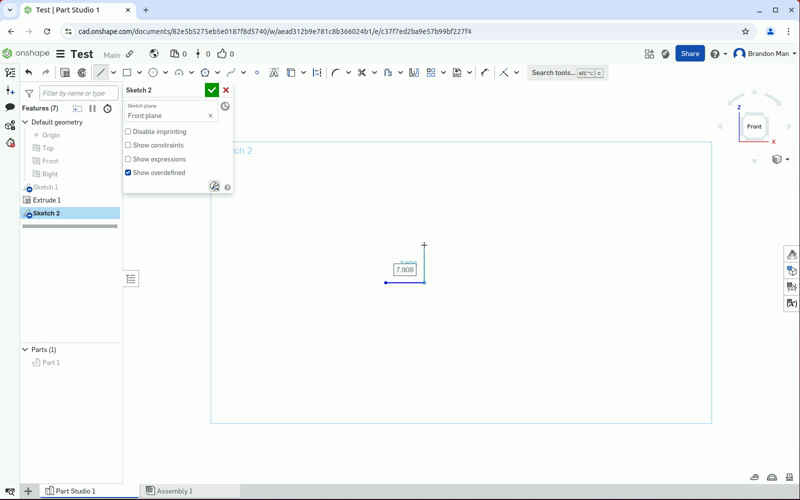
key_up(shift)
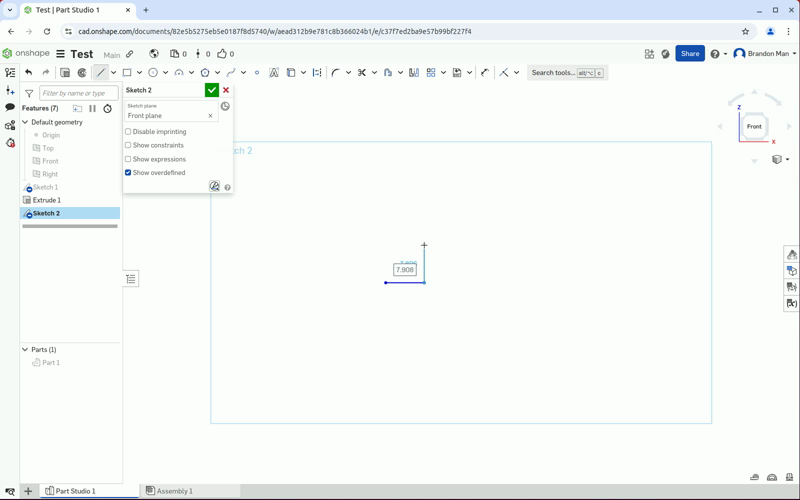
key_down(shift)
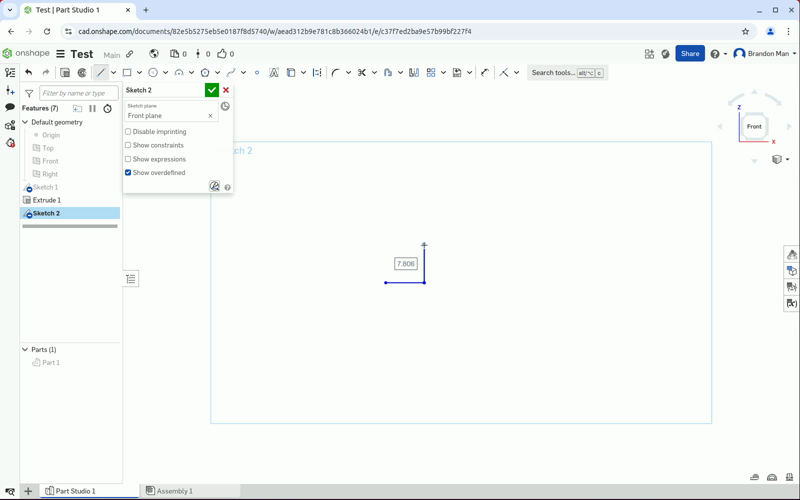
mouse_move(454, 244)
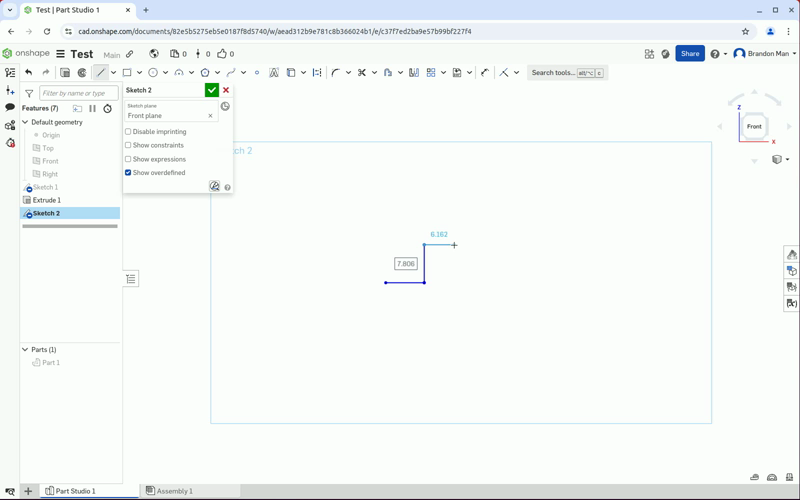
mouse_move(385, 244)
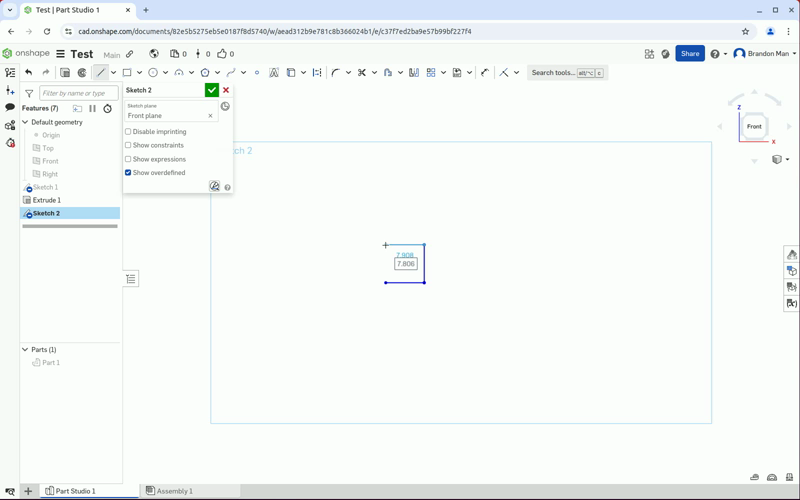
click(385, 244)
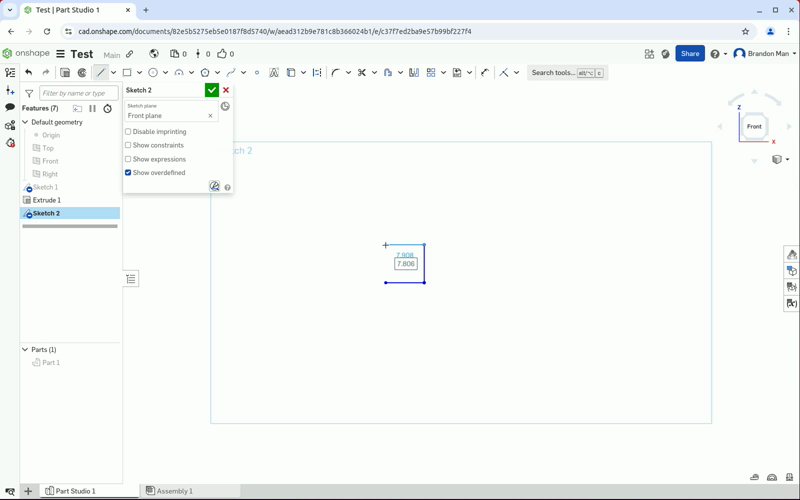
key_up(shift)
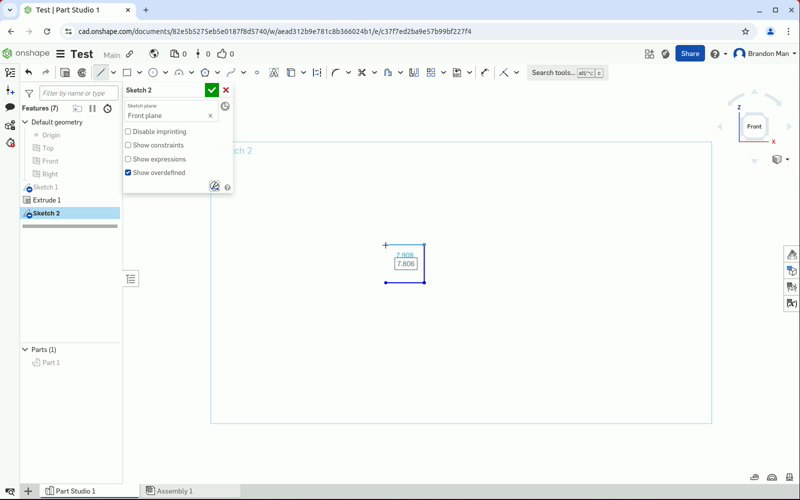
mouse_move(415, 244)
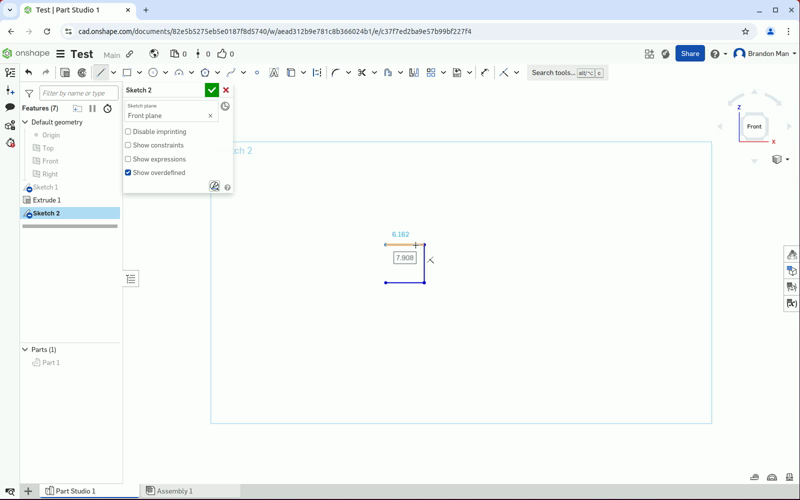
key_down(shift)
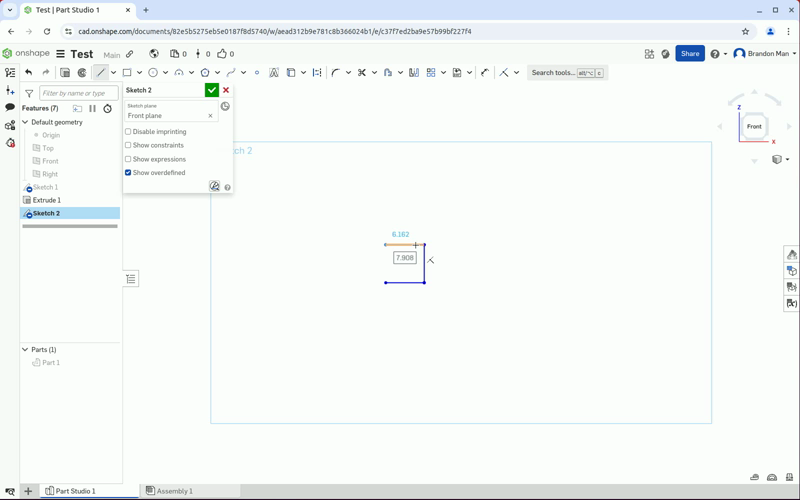
mouse_move(385, 282)
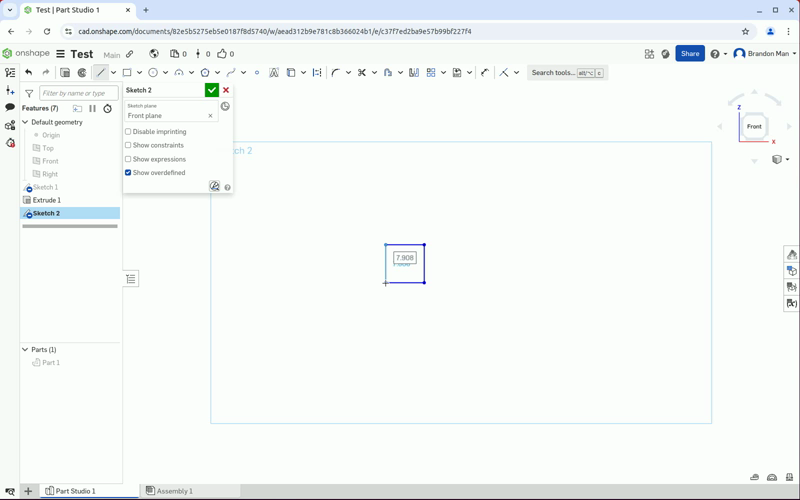
key_up(shift)
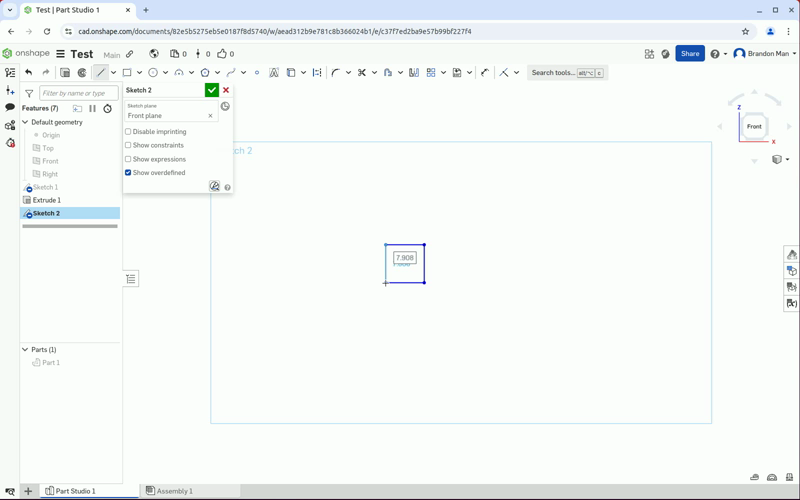
click(385, 282)
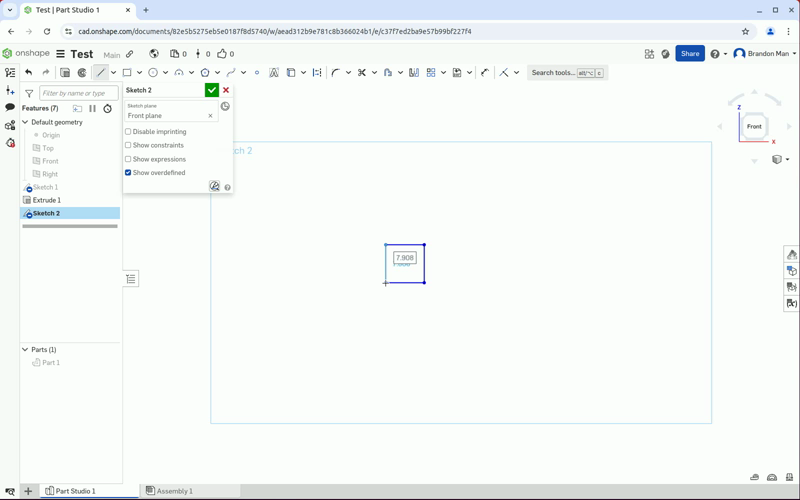
key(esc)
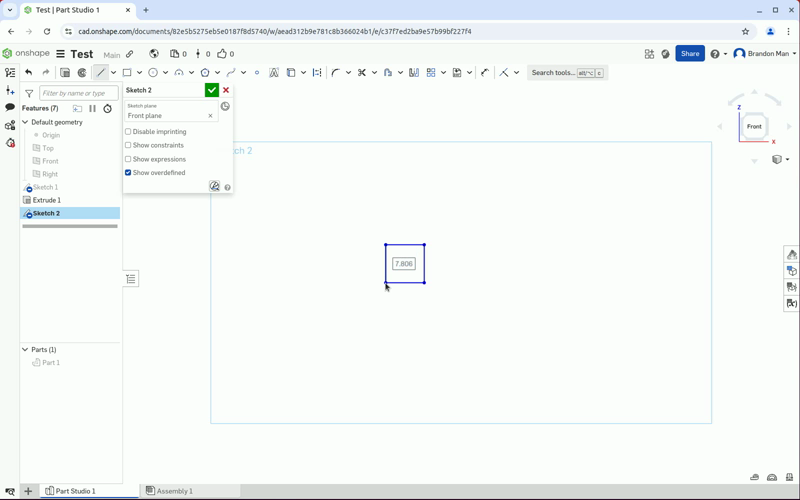
mouse_move(409, 250)
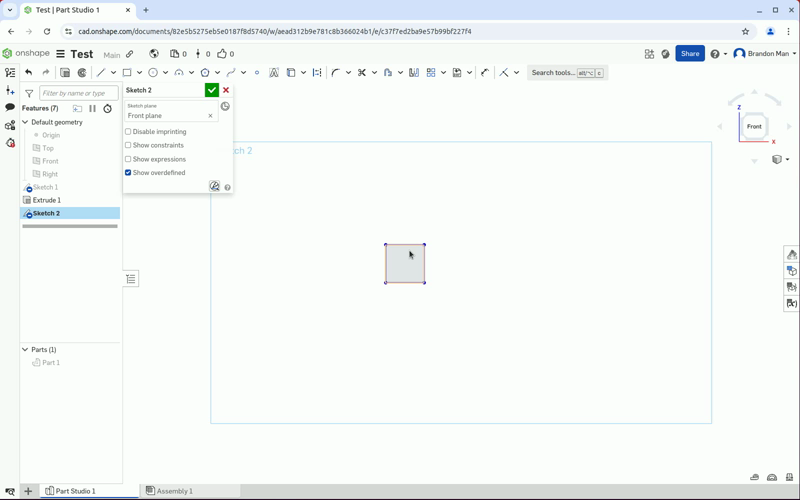
scroll(6)
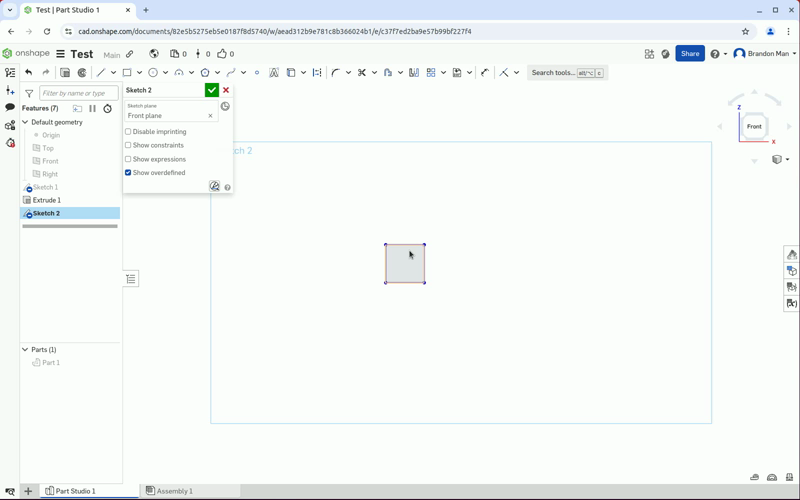
scroll(6)
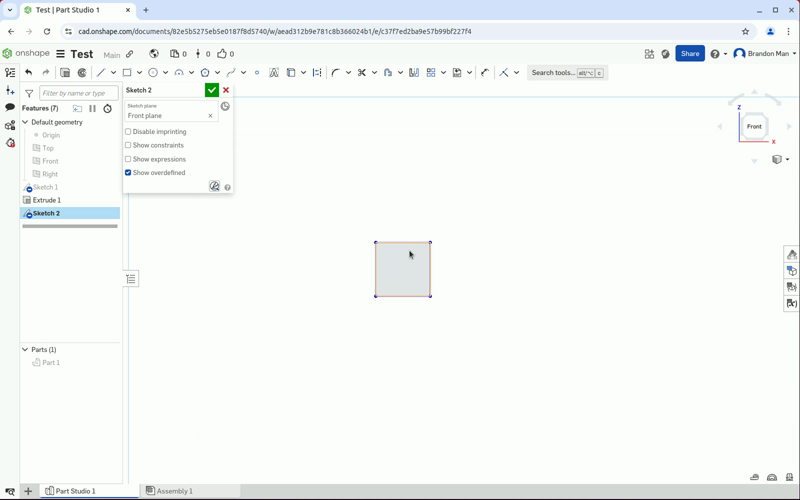
scroll(6)
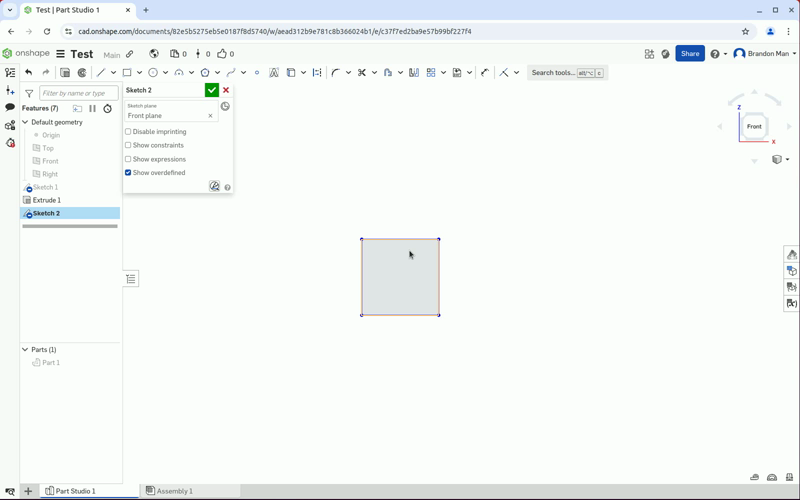
scroll(6)
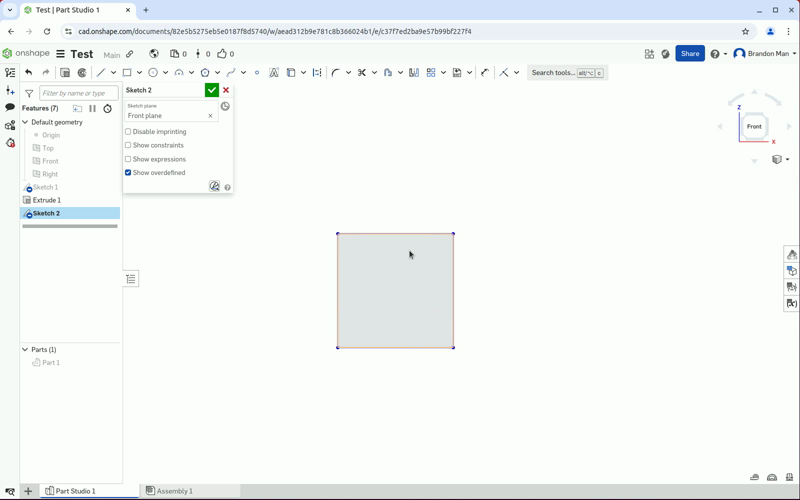
scroll(6)
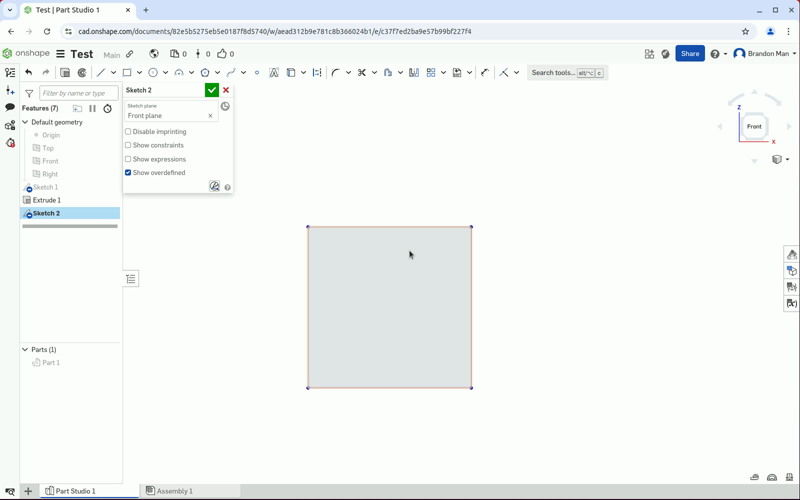
scroll(6)
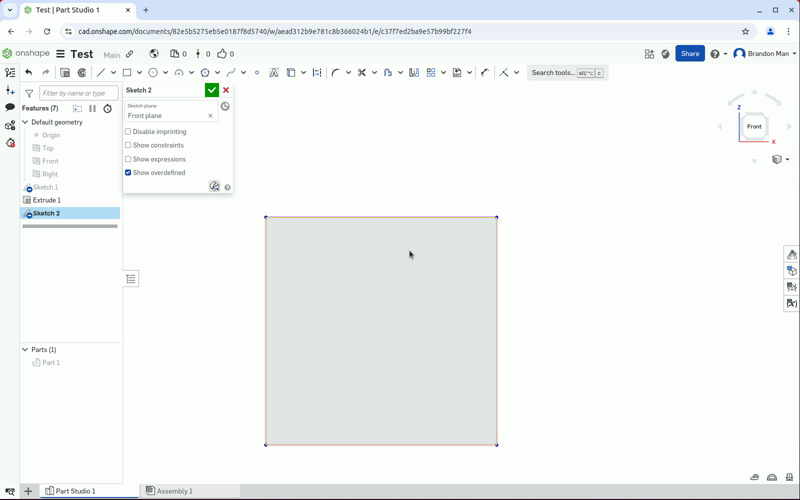
scroll(6)
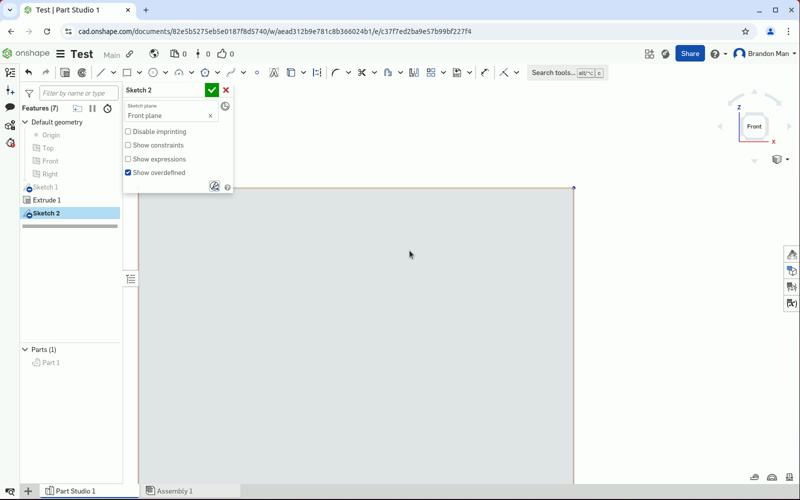
click(409, 250)
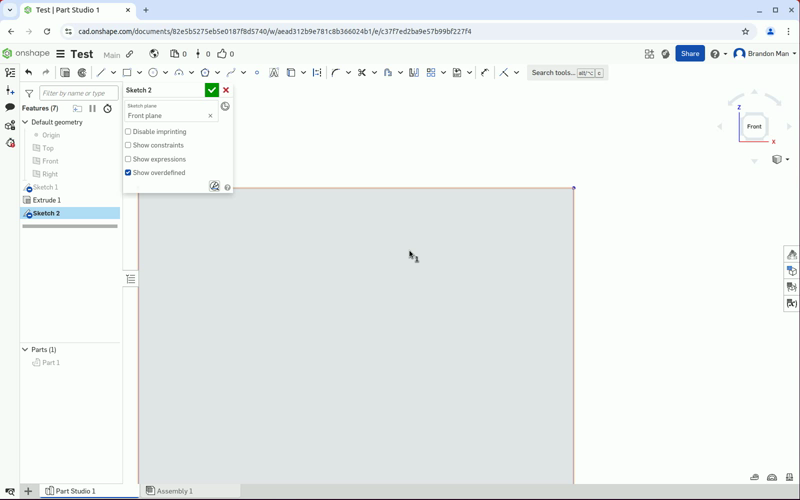
scroll(-6)
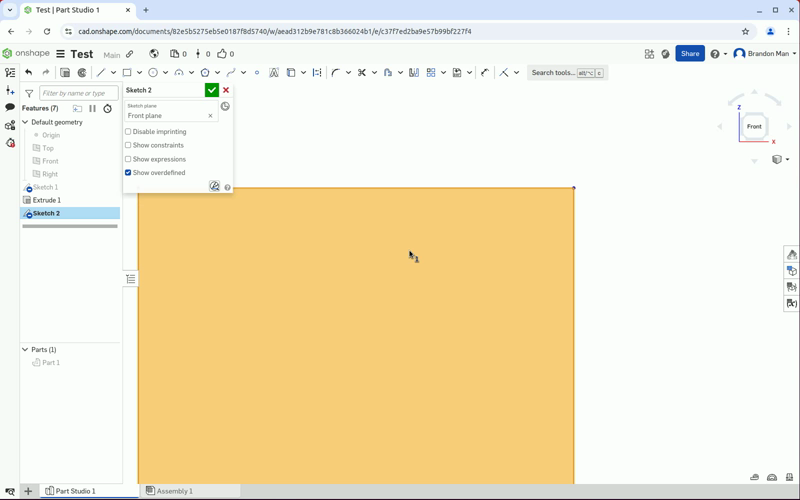
scroll(-6)
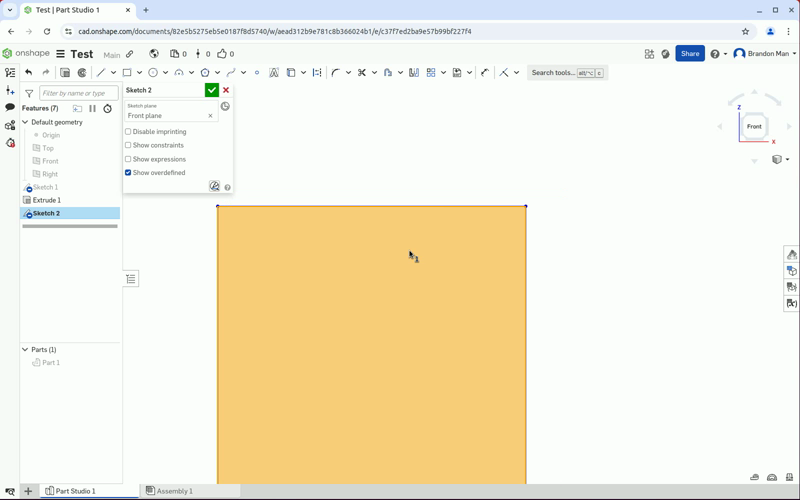
scroll(-6)
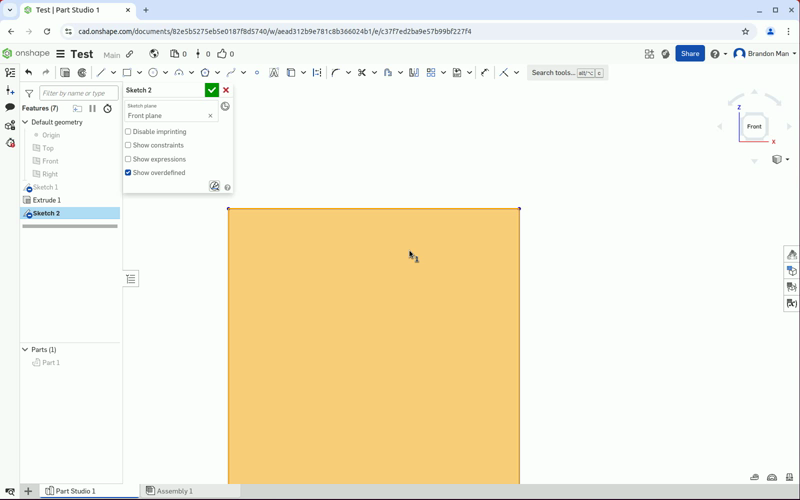
scroll(-6)
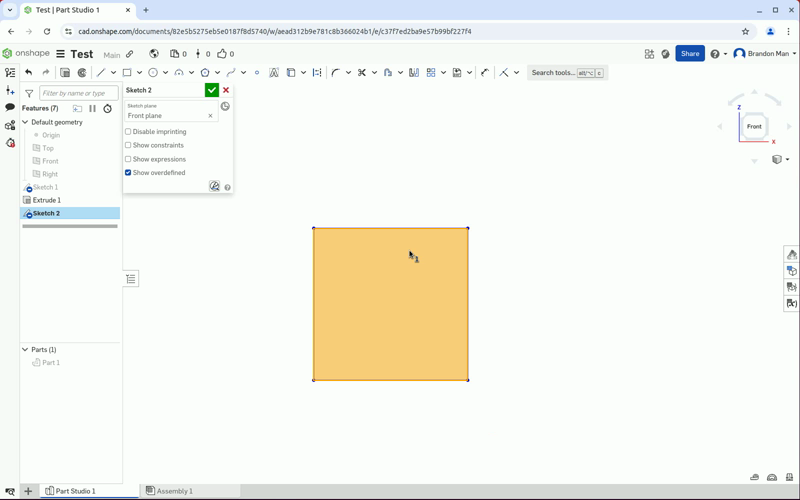
scroll(-6)
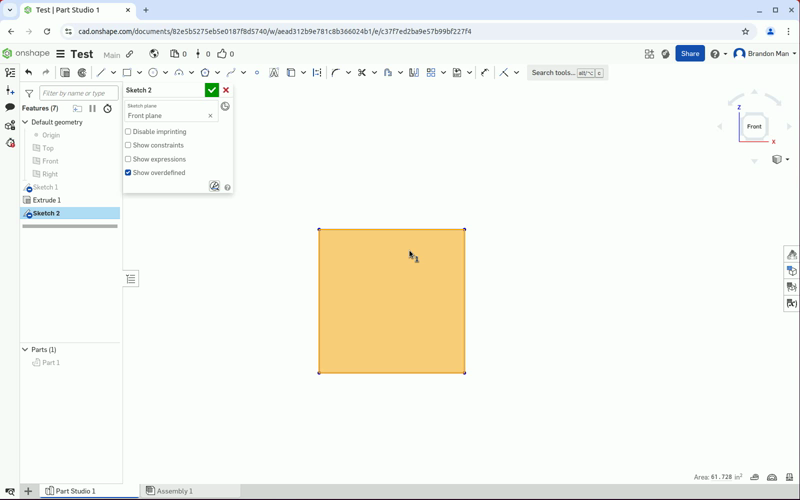
scroll(-6)
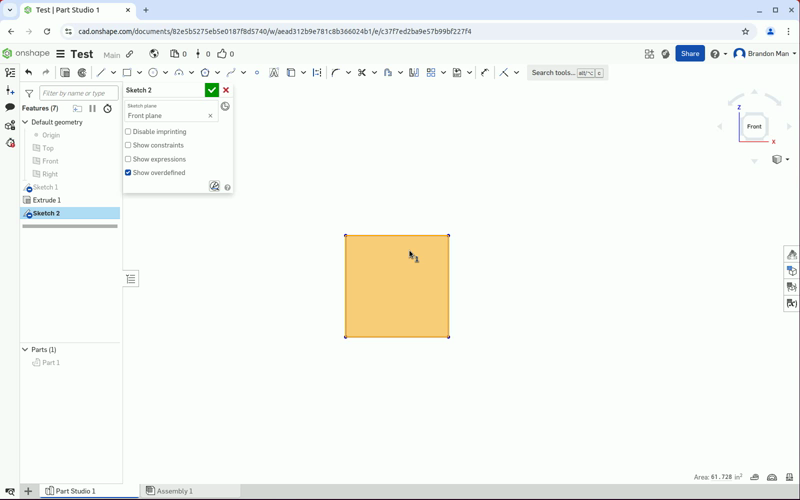
scroll(-6)
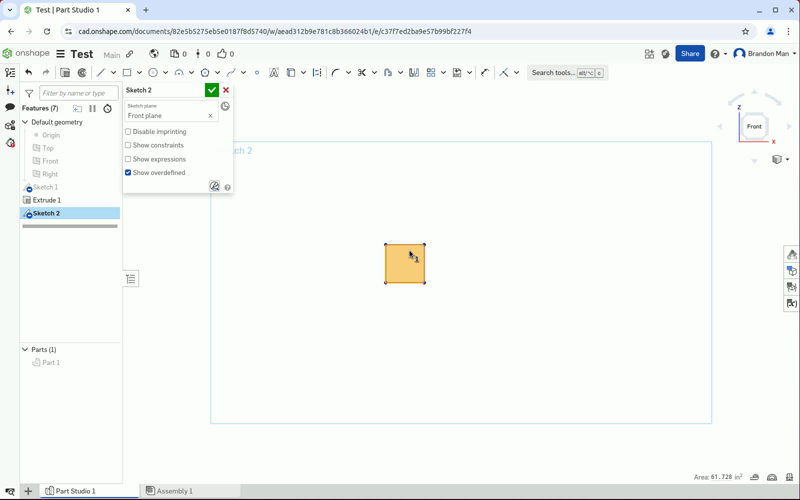
mouse_move(73, 352)
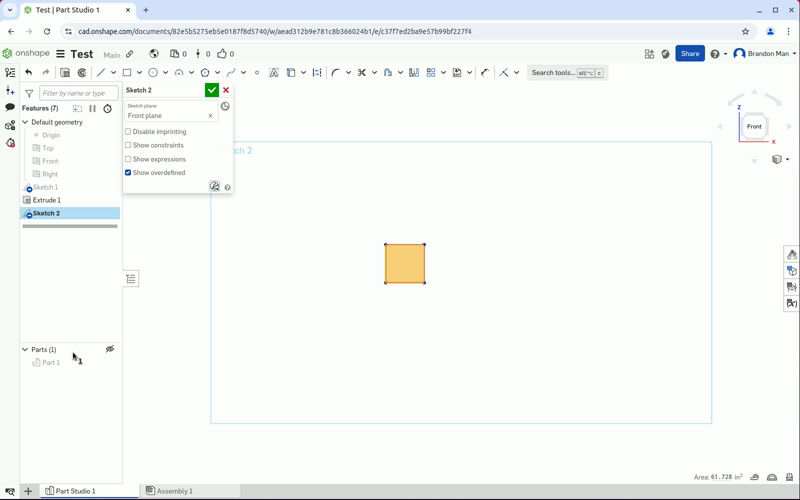
key(shift+y)
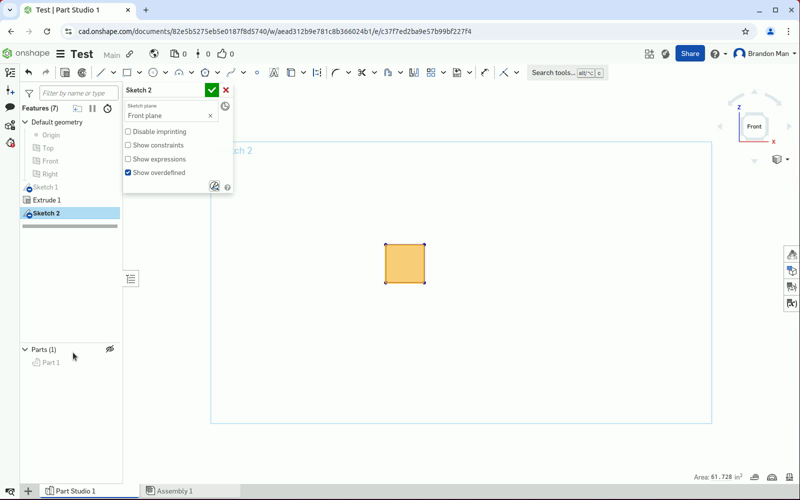
key(shift+e)
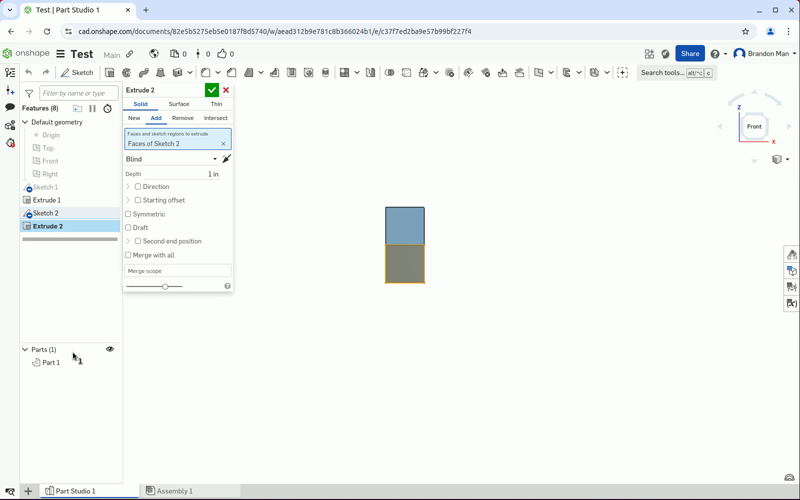
mouse_move(143, 106)
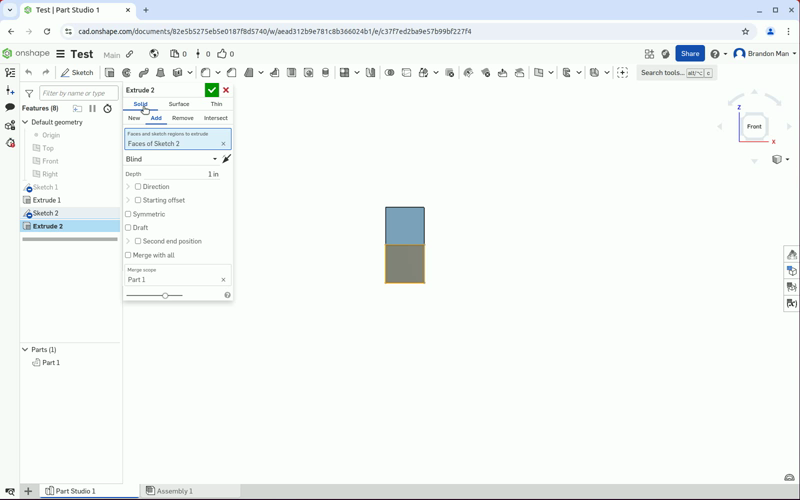
click(143, 106)
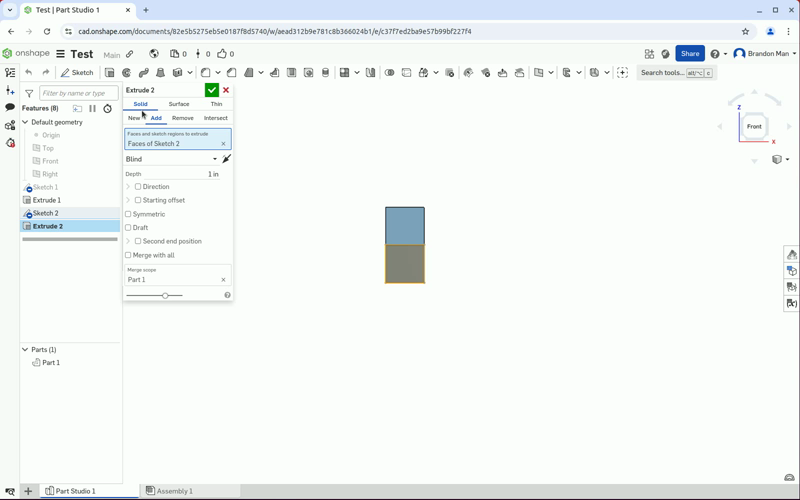
mouse_move(137, 120)
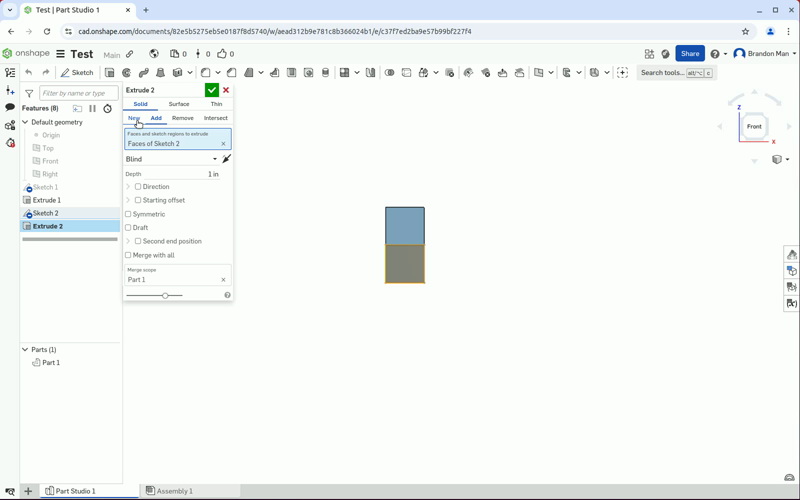
click(137, 120)
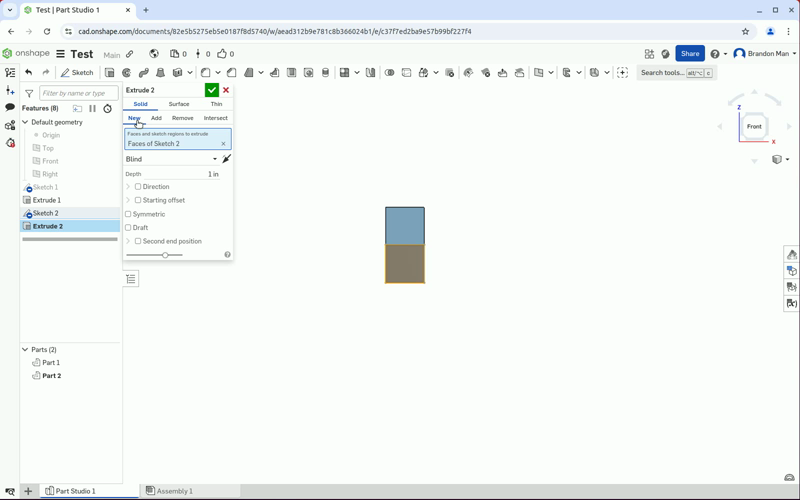
key(tab, 4)
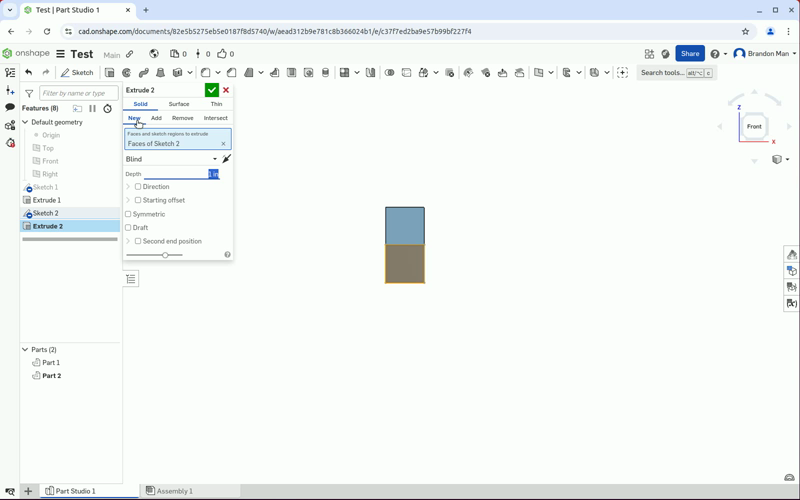
text(7.703)
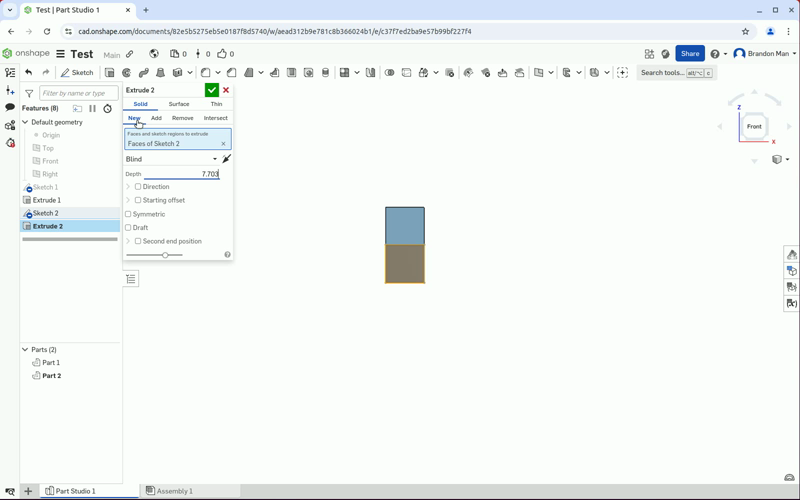
key(enter)
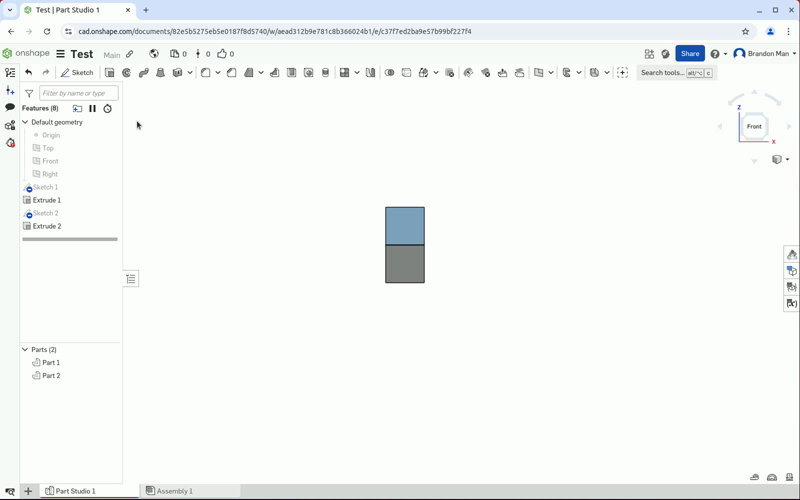
key(shift+h)
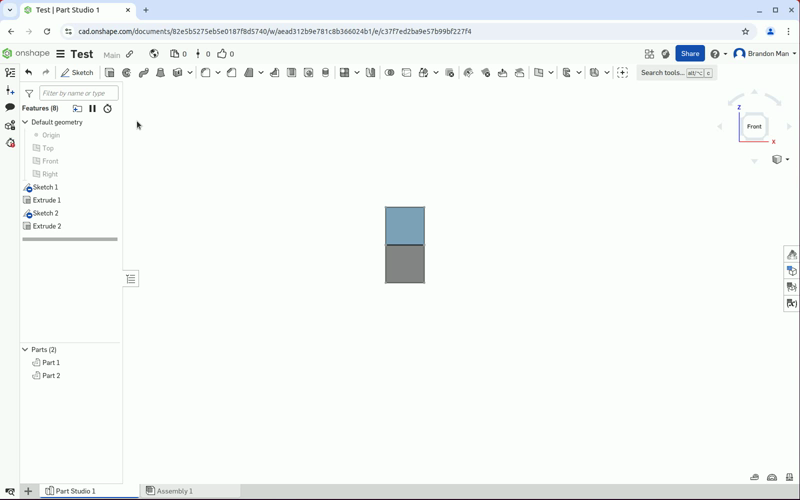
key(shift+h)
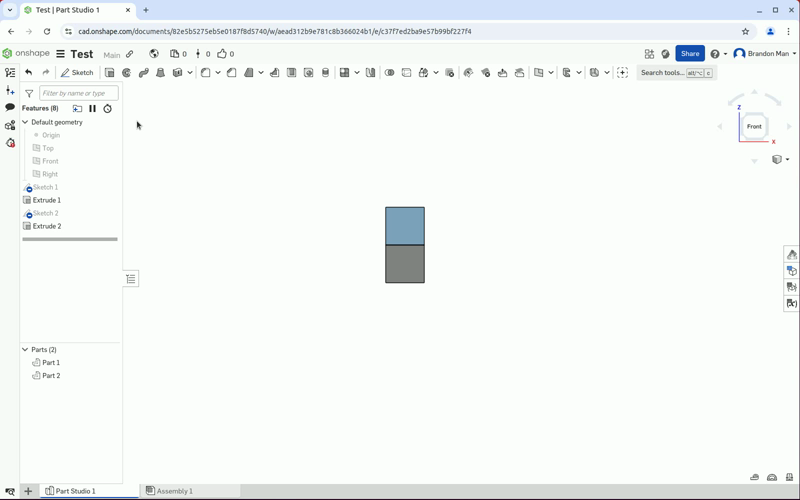
mouse_move(73, 189)
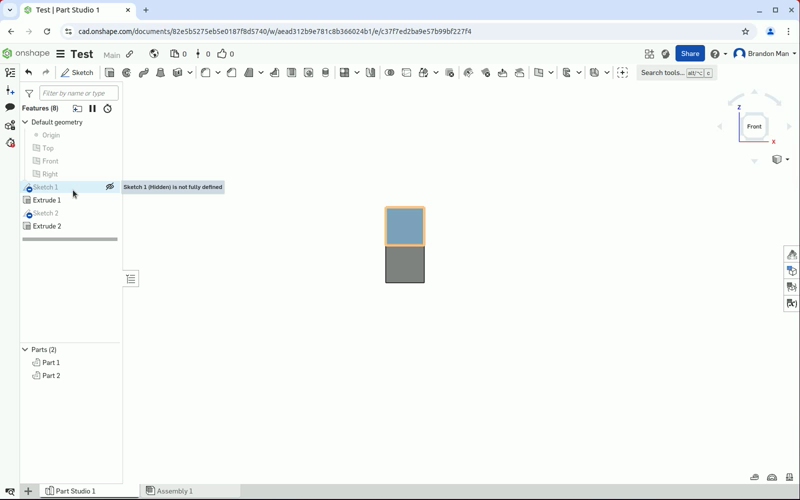
click(73, 189)
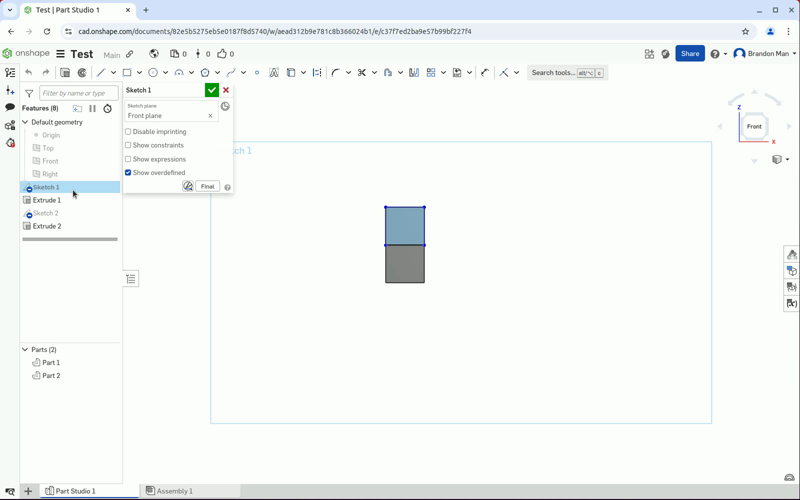
mouse_move(229, 92)
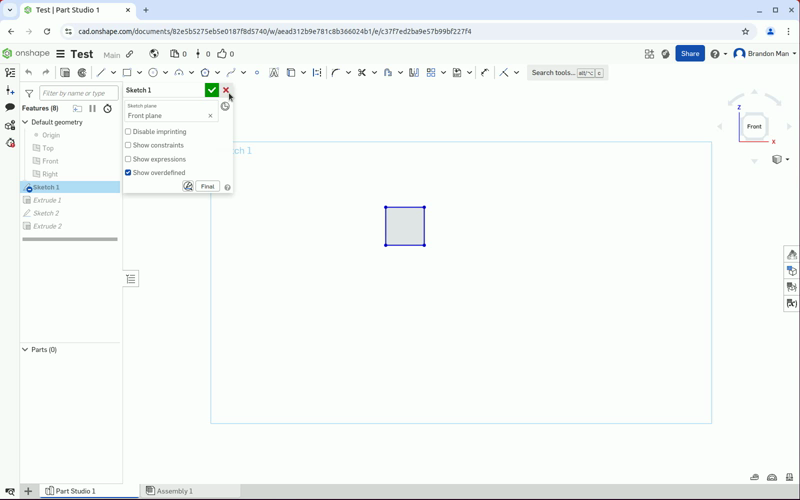
click(229, 92)
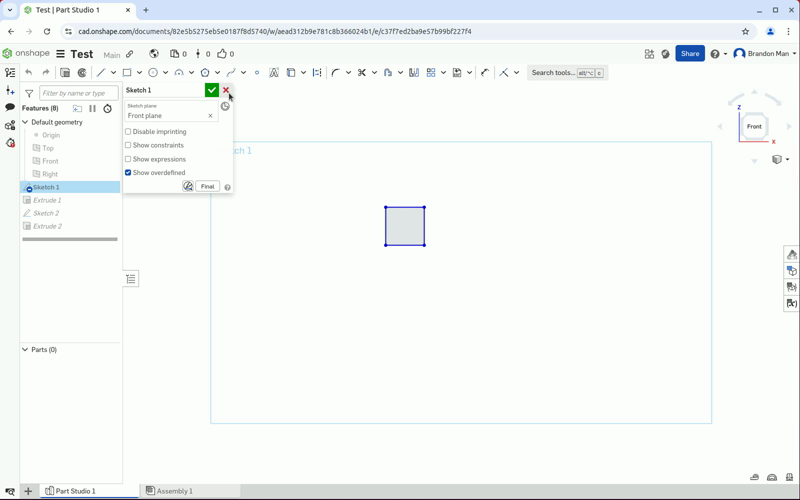
key(shift+s)
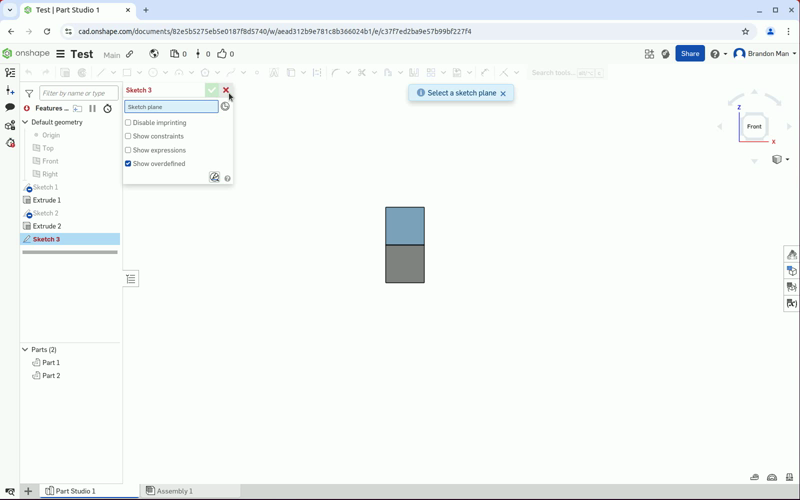
mouse_move(73, 163)
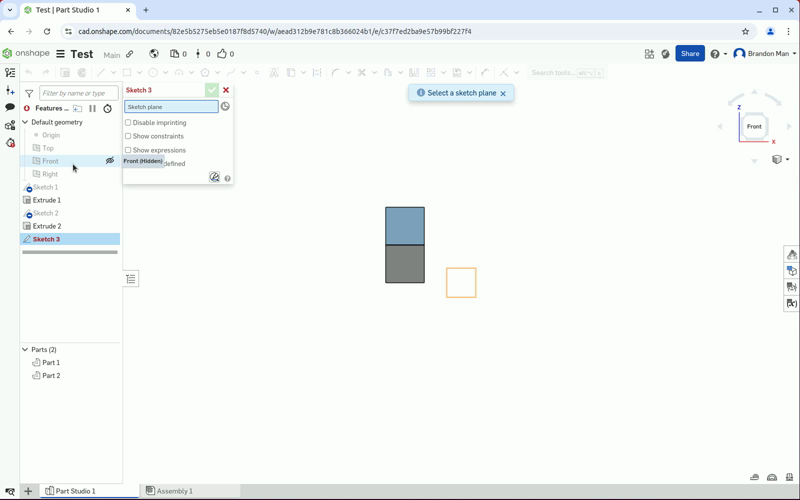
click(73, 163)
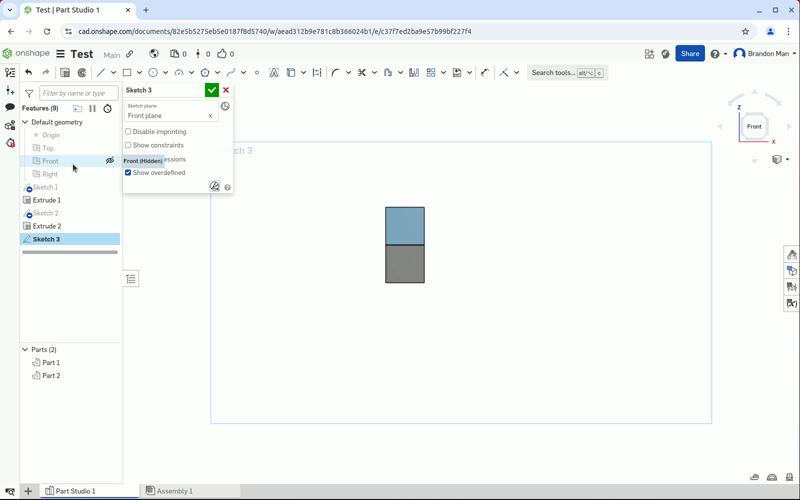
mouse_move(73, 352)
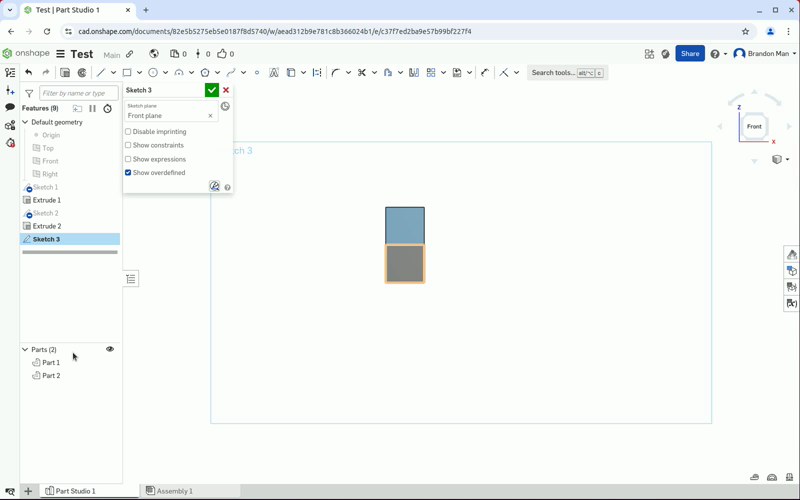
key(y)
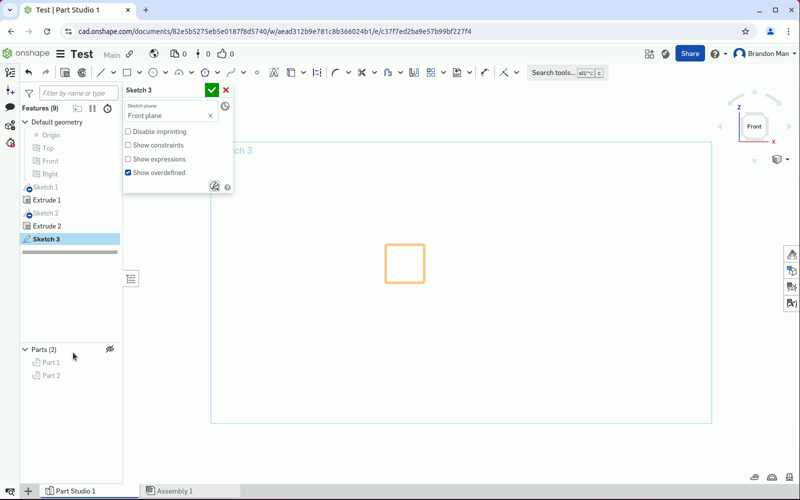
key(l)
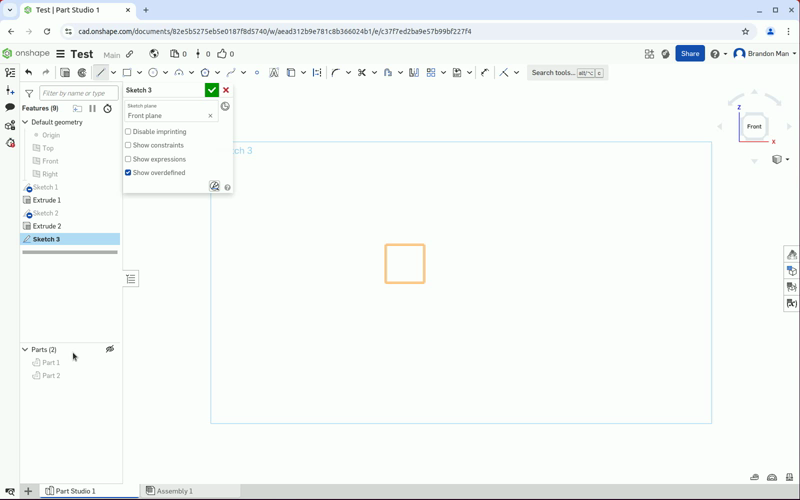
key_down(shift)
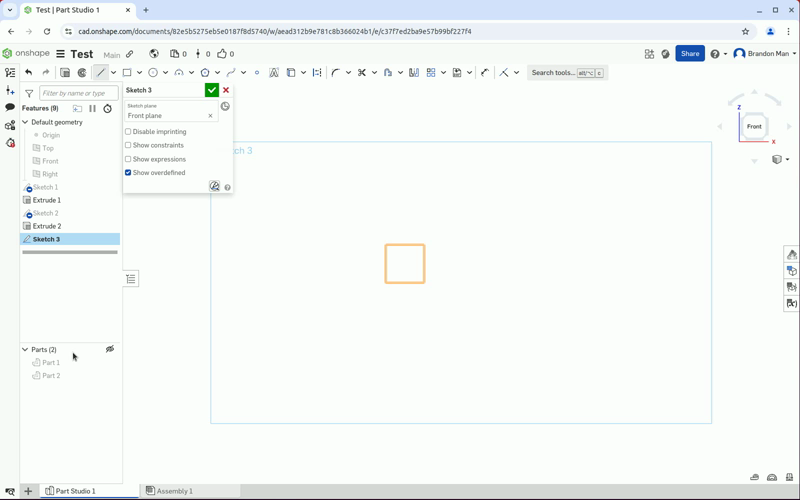
mouse_move(423, 282)
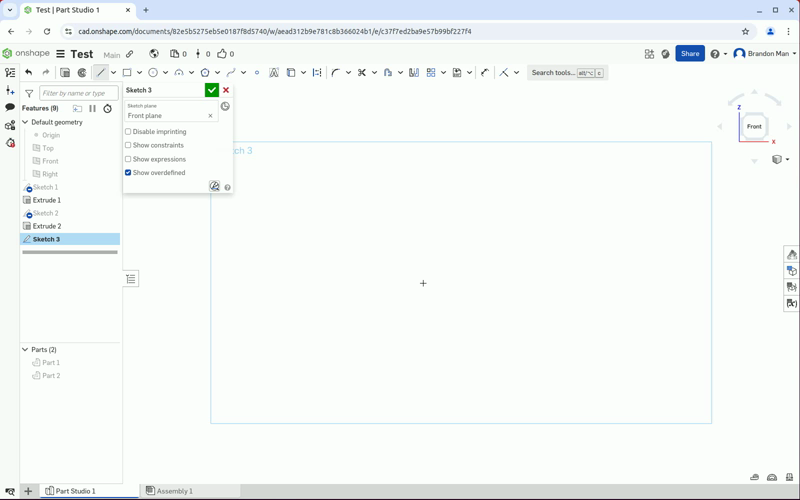
click(423, 282)
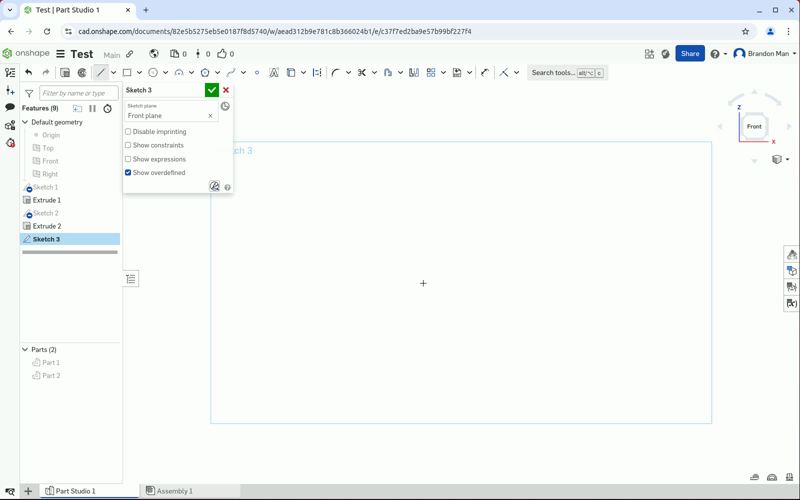
key_up(shift)
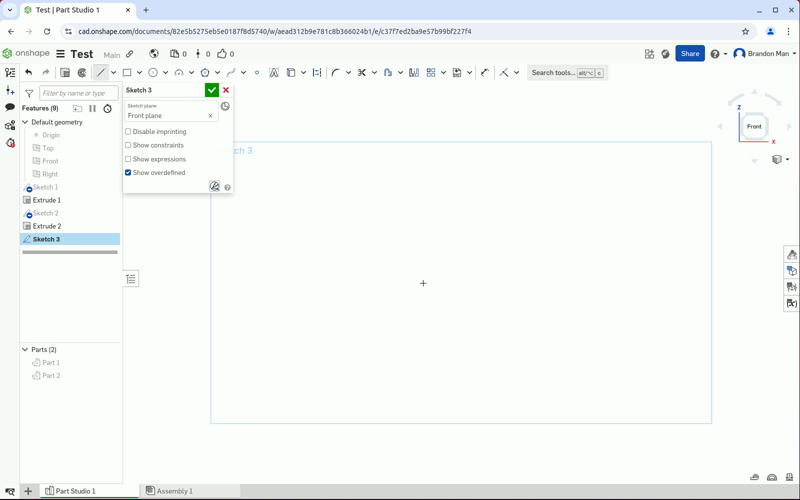
key_down(shift)
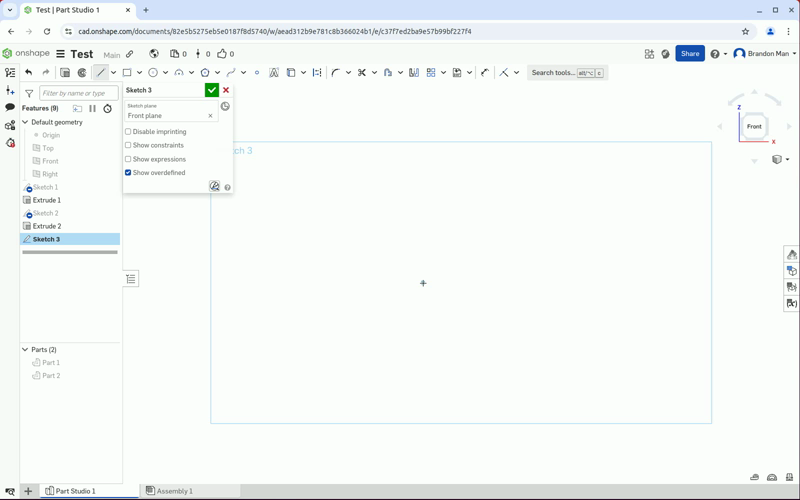
mouse_move(453, 282)
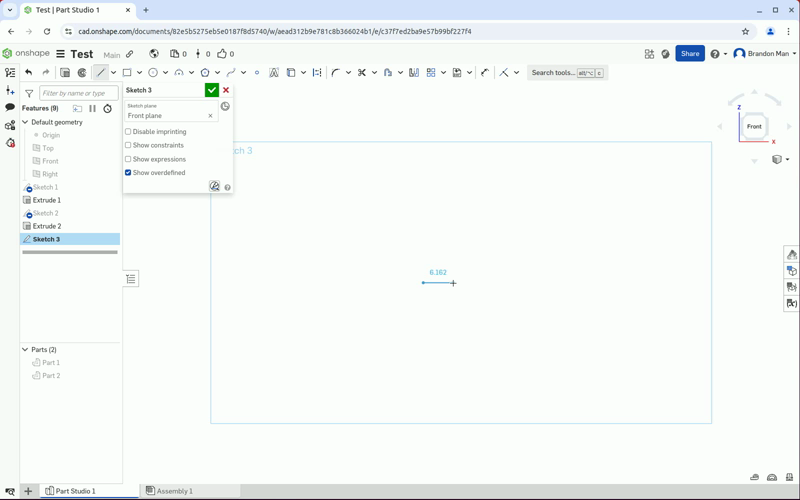
mouse_move(461, 282)
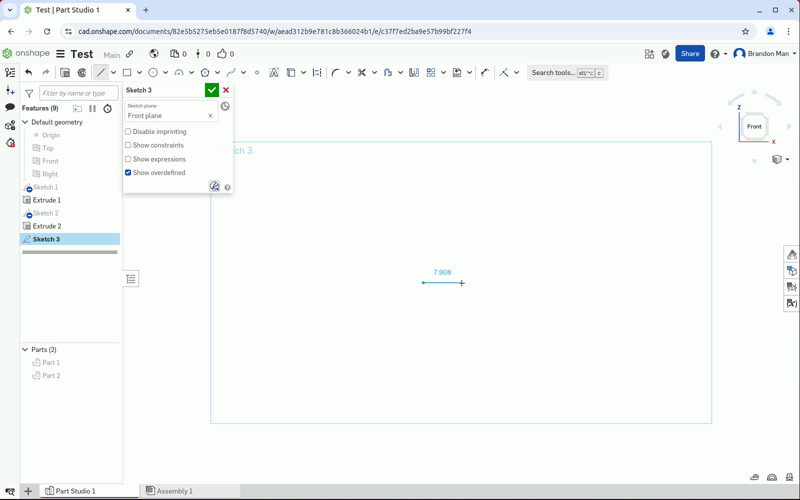
click(461, 282)
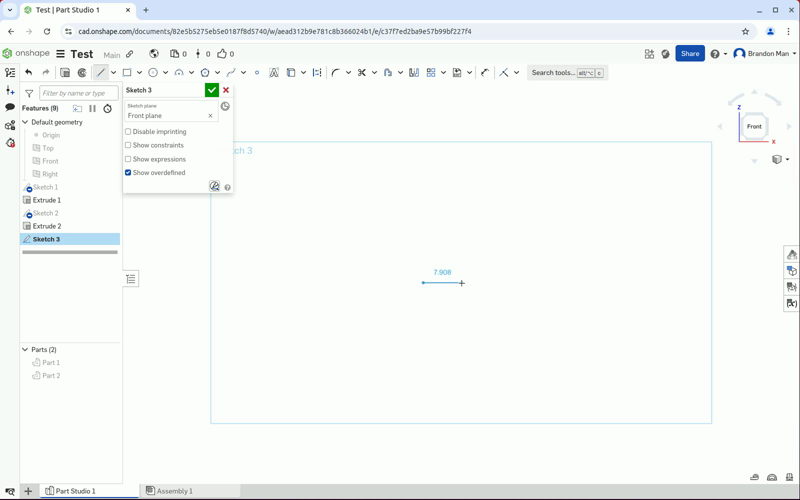
key_up(shift)
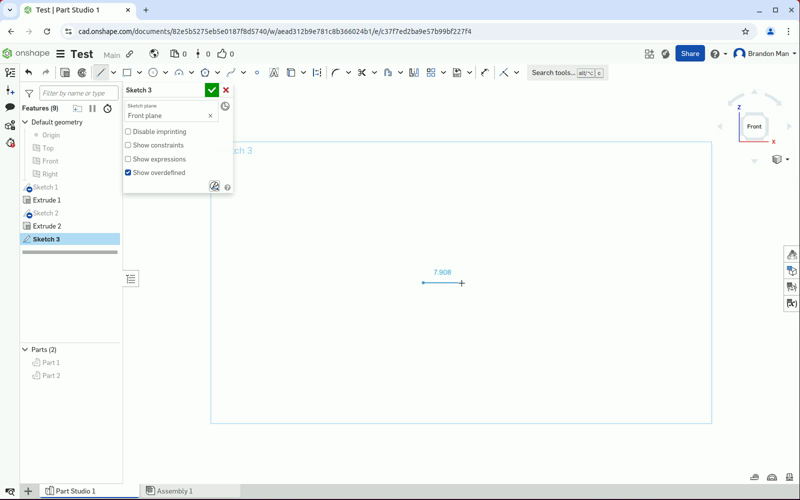
key_down(shift)
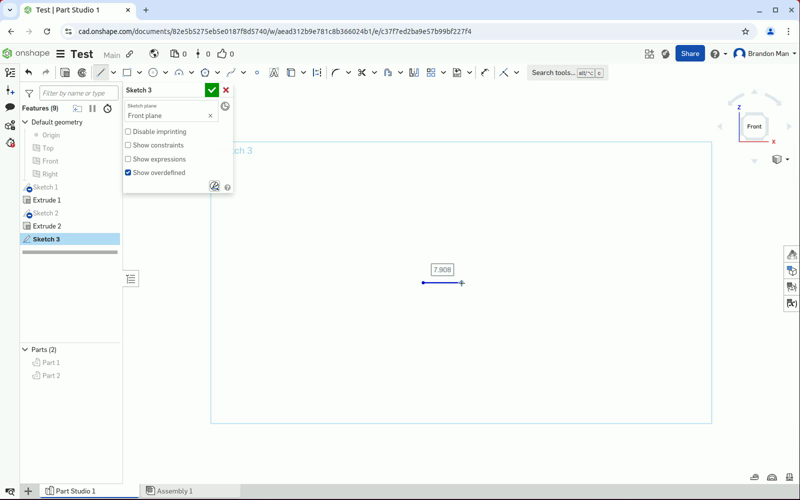
mouse_move(491, 282)
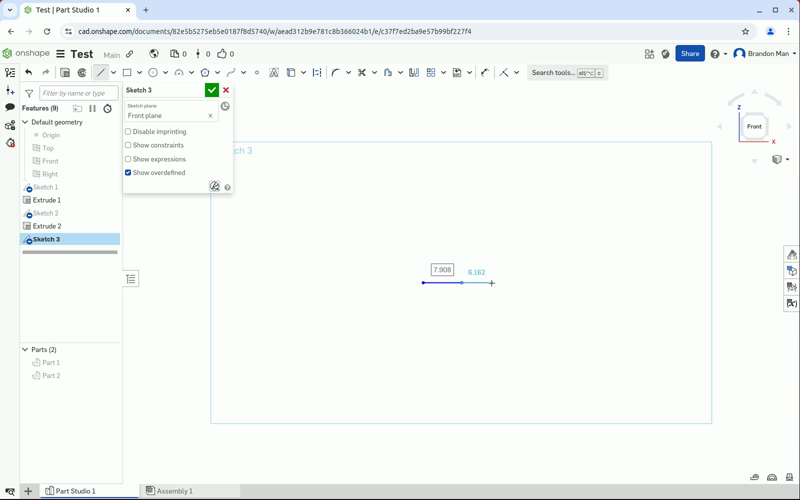
mouse_move(461, 244)
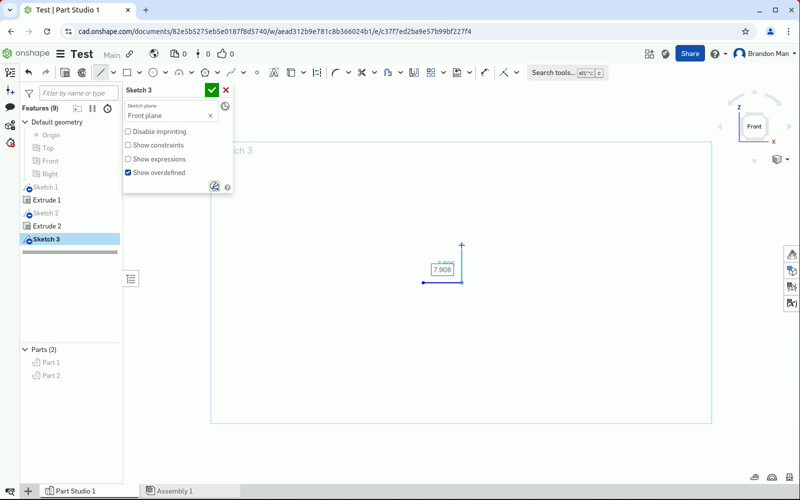
click(461, 244)
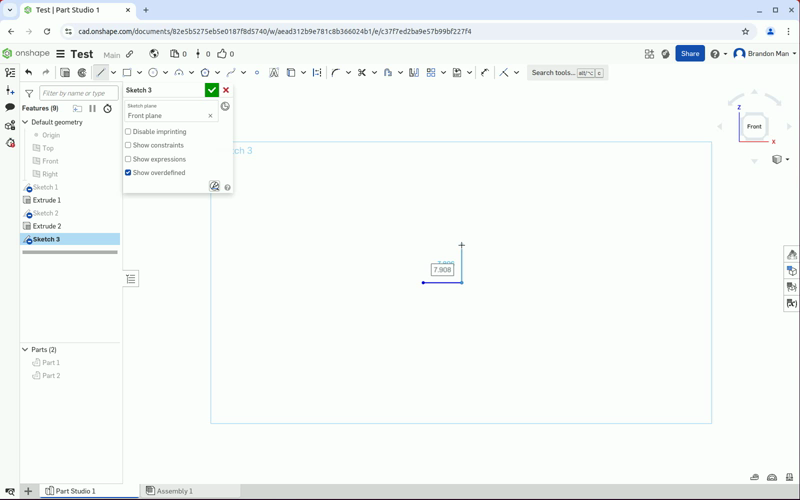
key_up(shift)
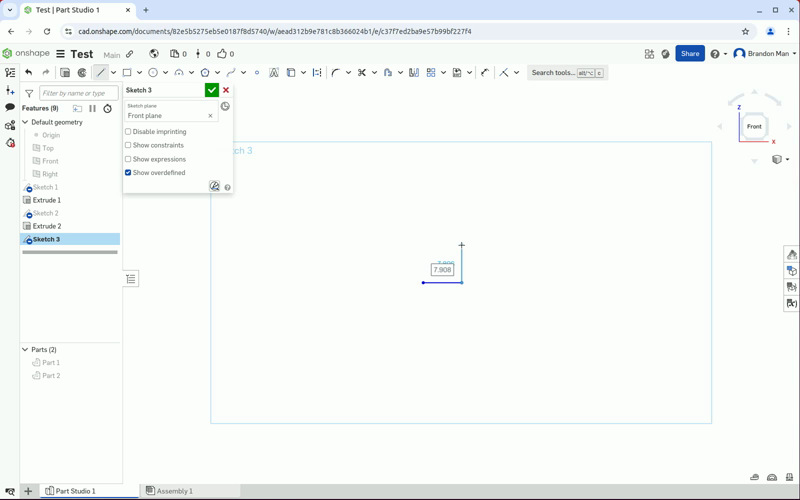
key_down(shift)
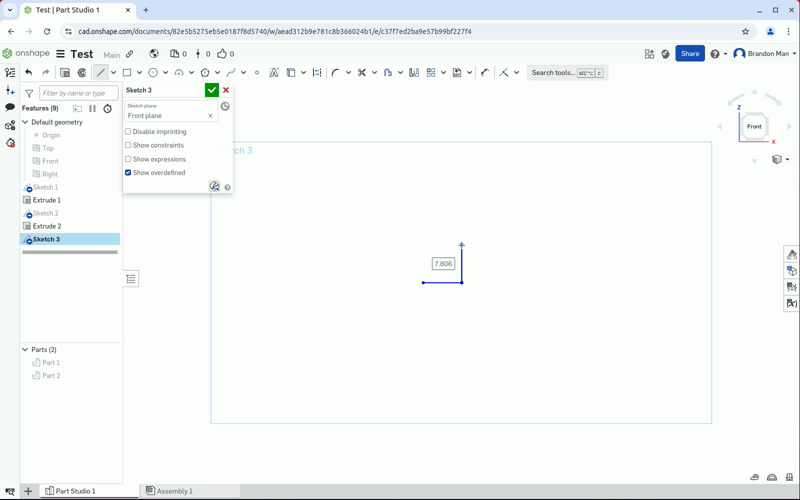
mouse_move(491, 244)
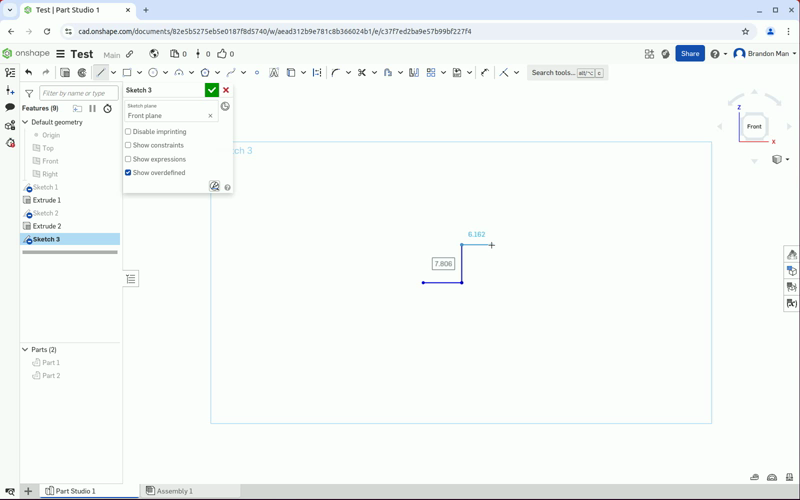
mouse_move(423, 244)
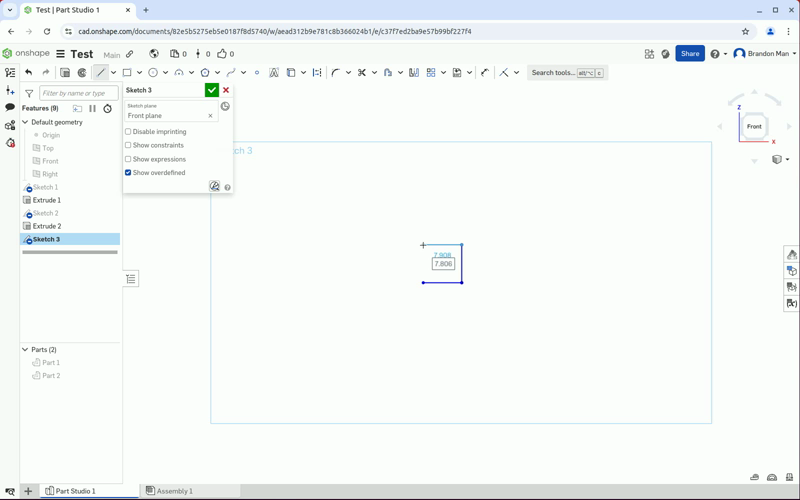
click(423, 244)
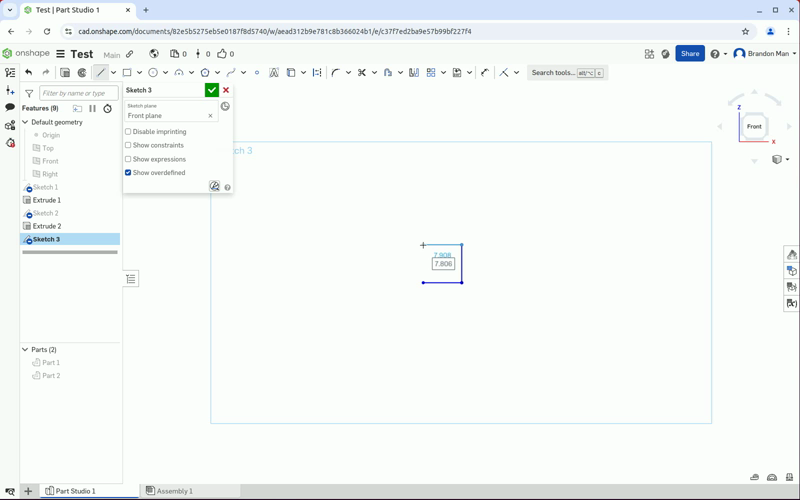
key_up(shift)
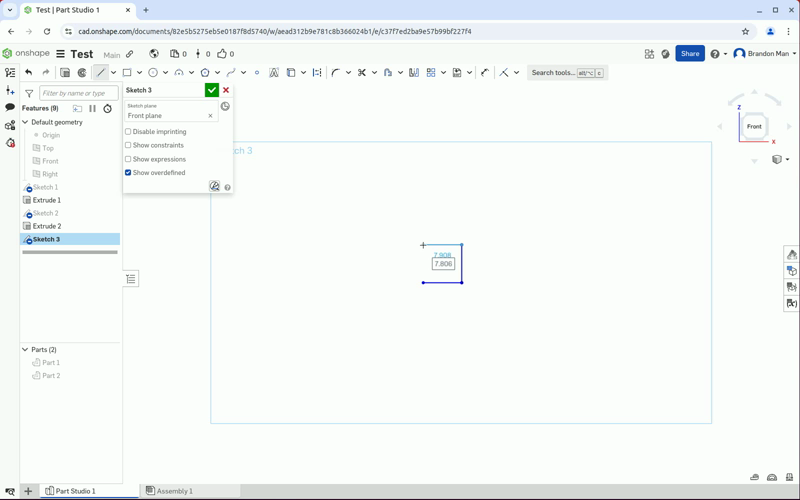
mouse_move(453, 244)
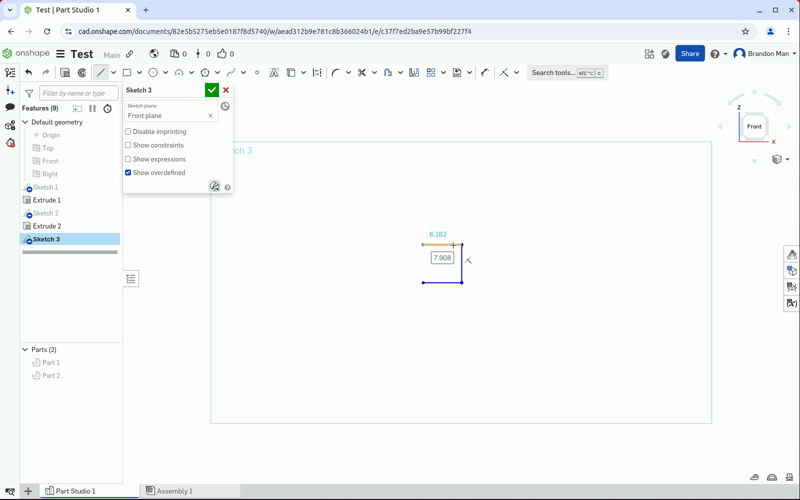
key_down(shift)
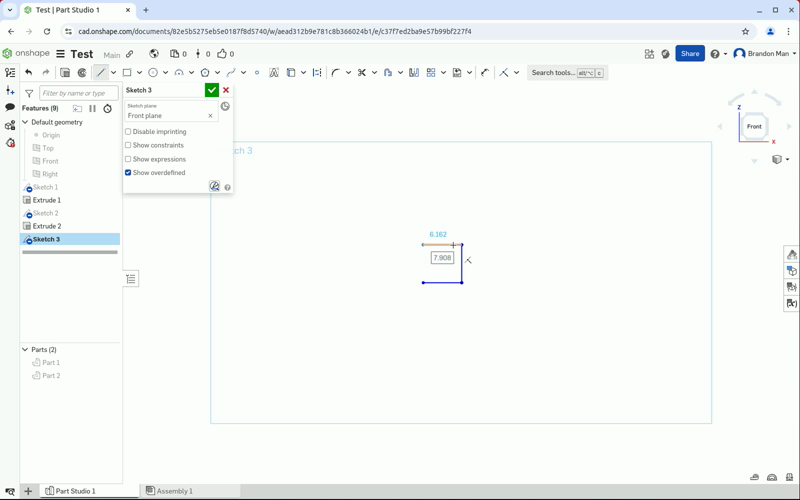
mouse_move(423, 282)
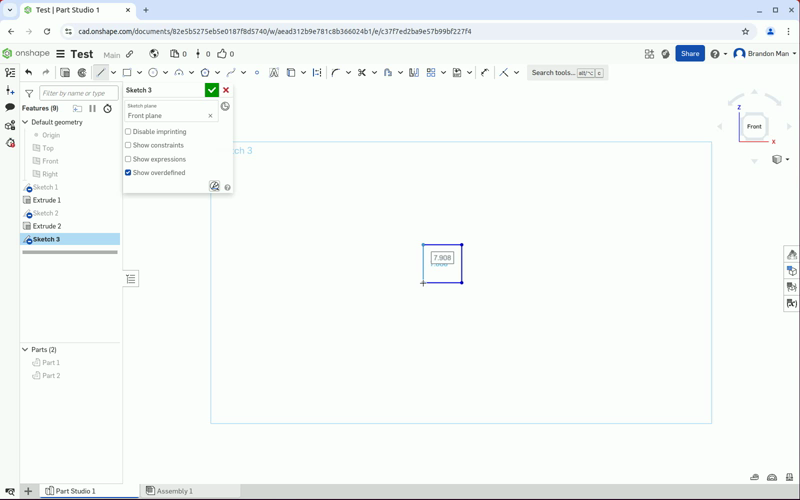
key_up(shift)
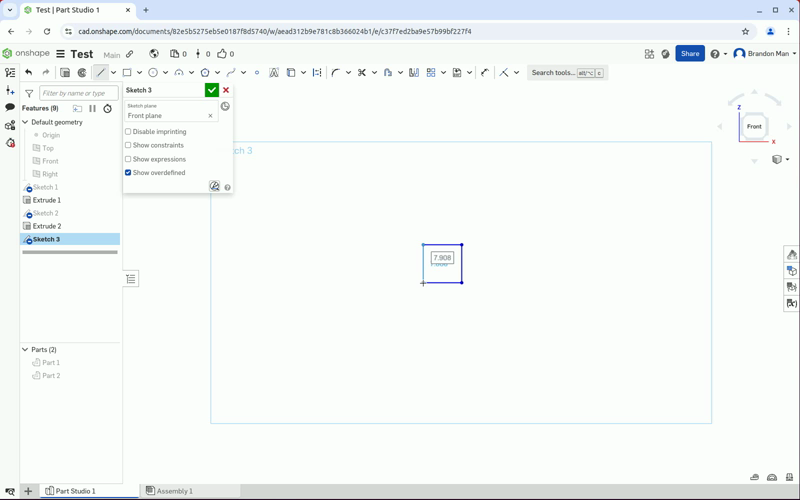
click(423, 282)
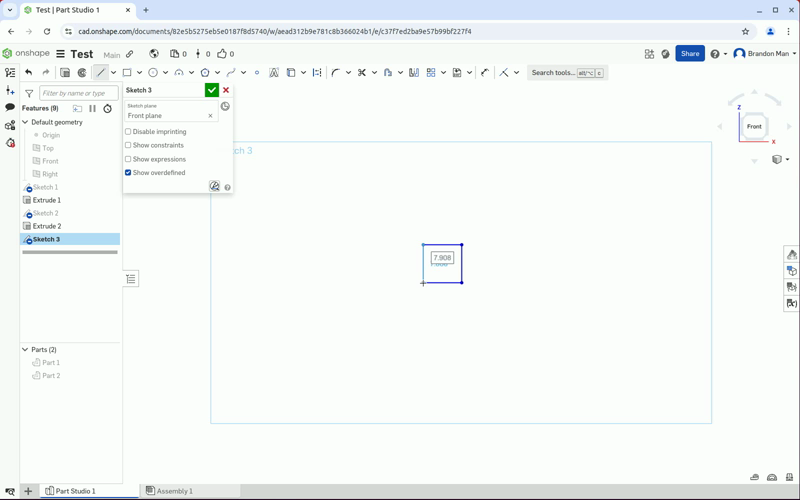
key(esc)
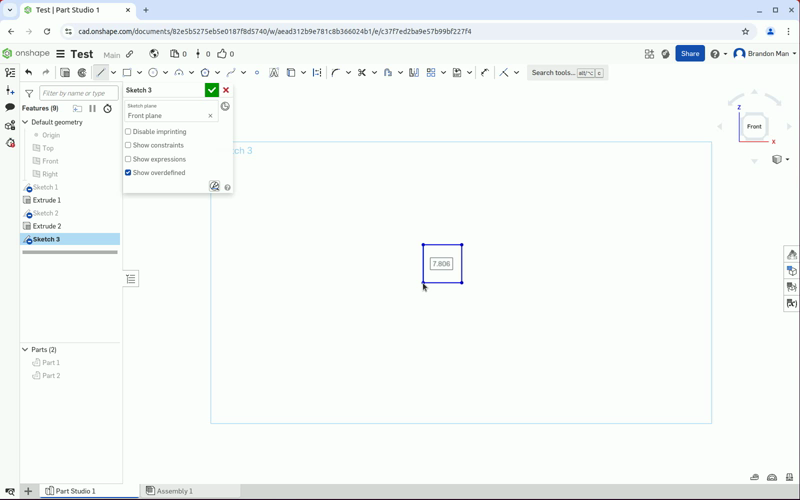
mouse_move(436, 273)
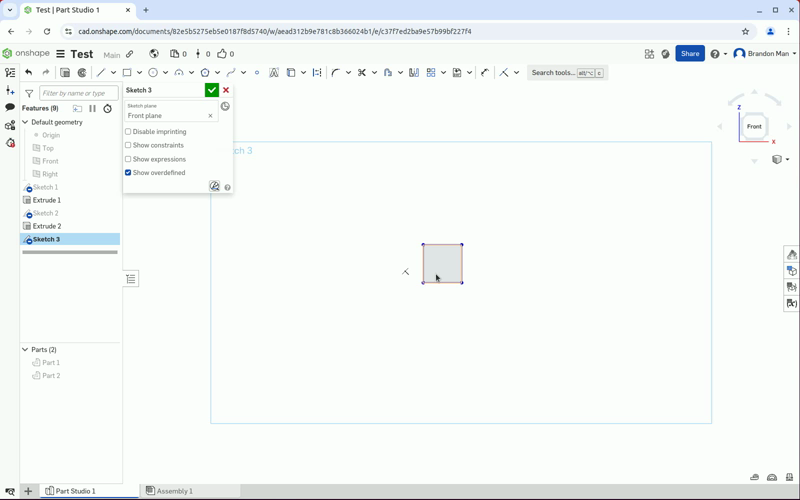
scroll(6)
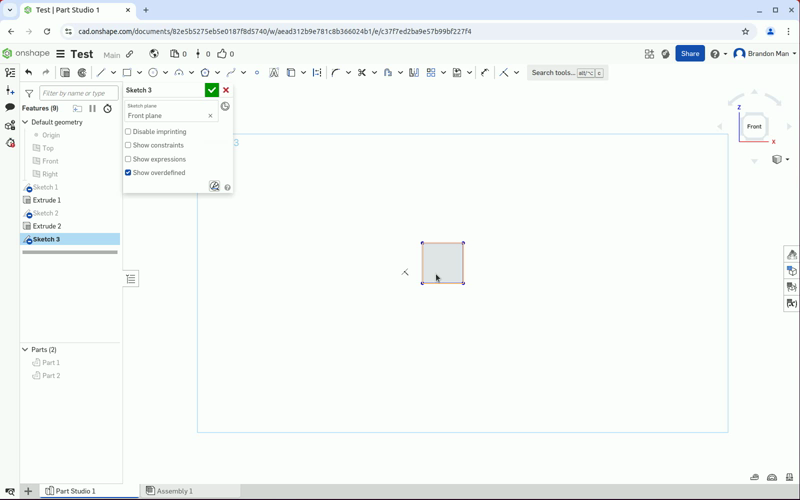
scroll(6)
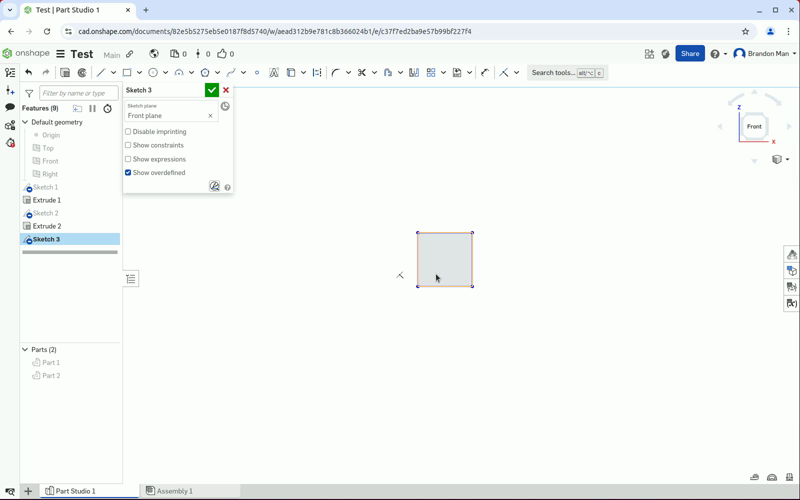
scroll(6)
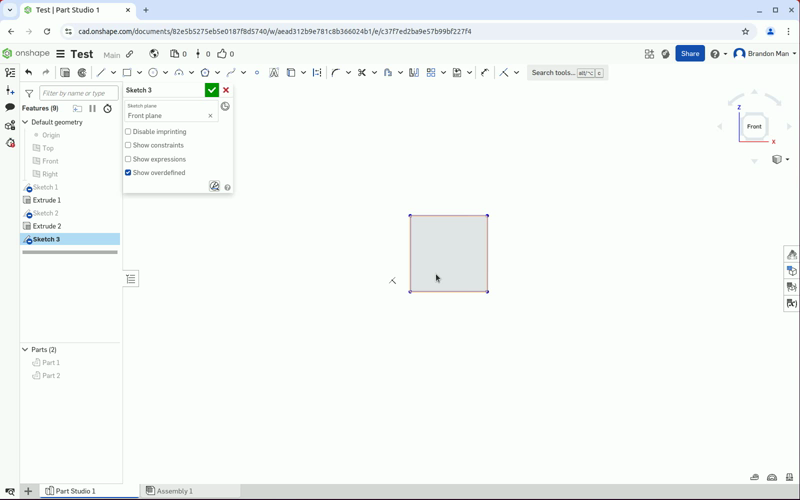
scroll(6)
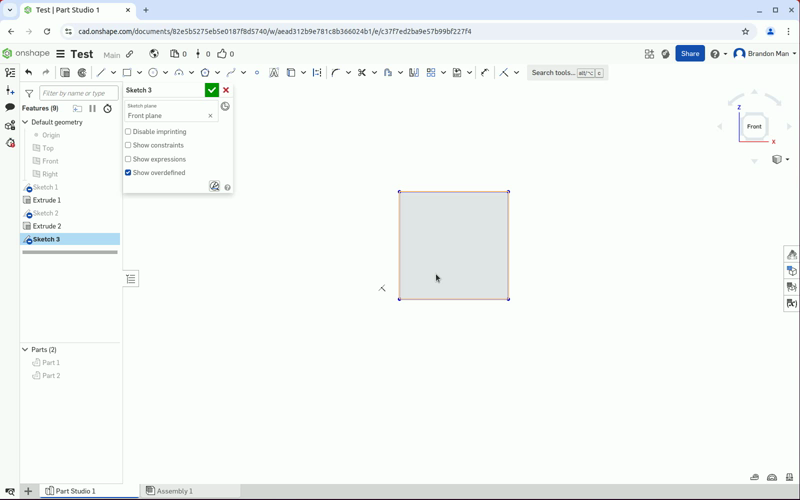
scroll(6)
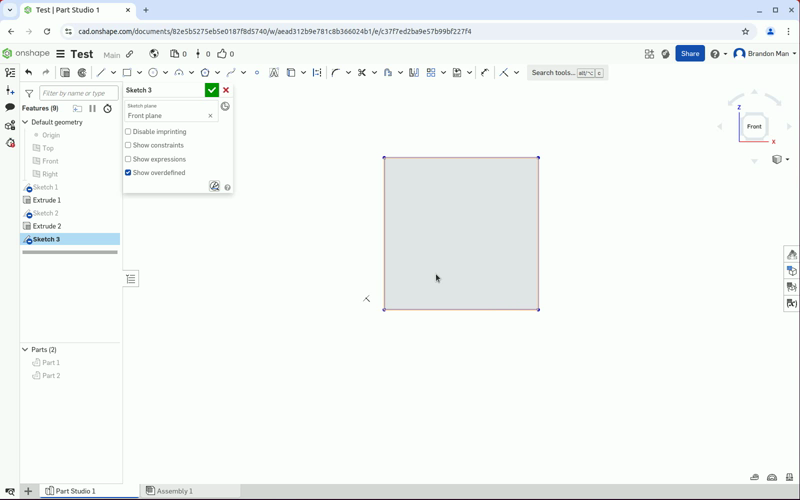
scroll(6)
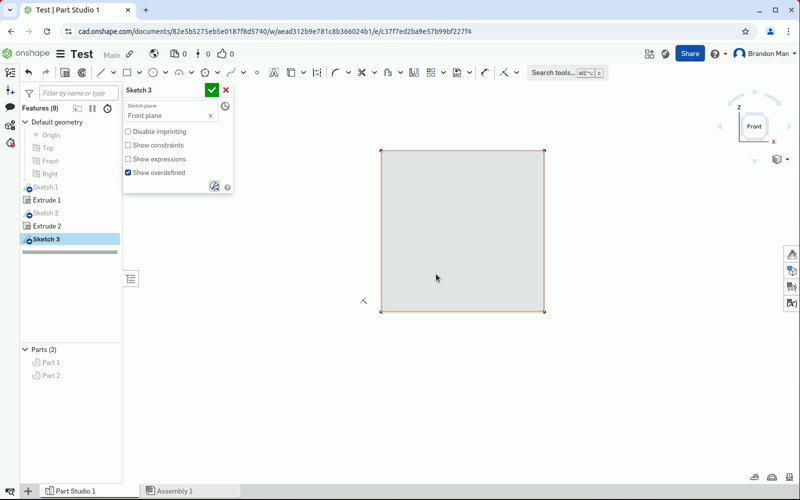
scroll(6)
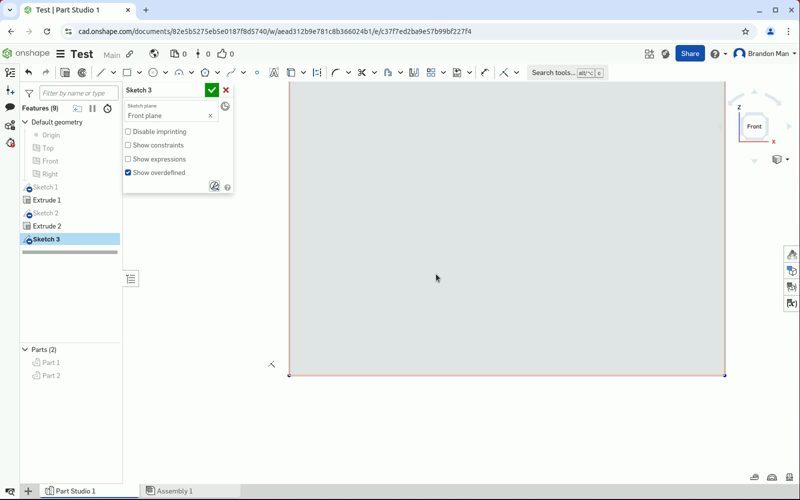
click(436, 273)
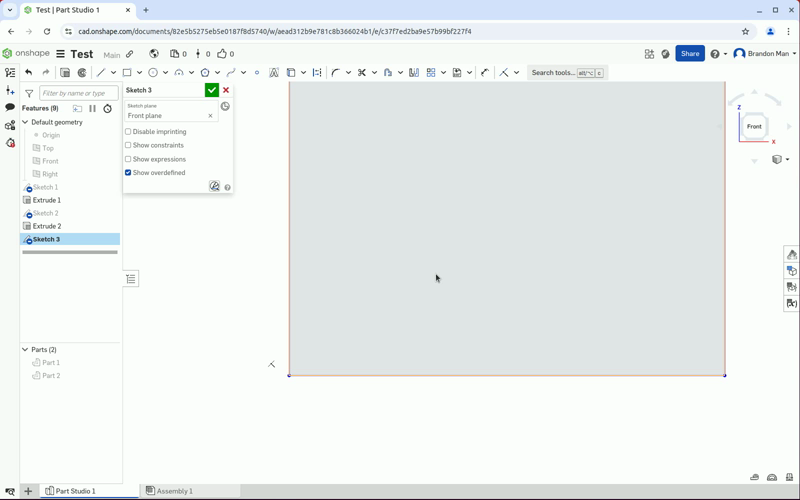
scroll(-6)
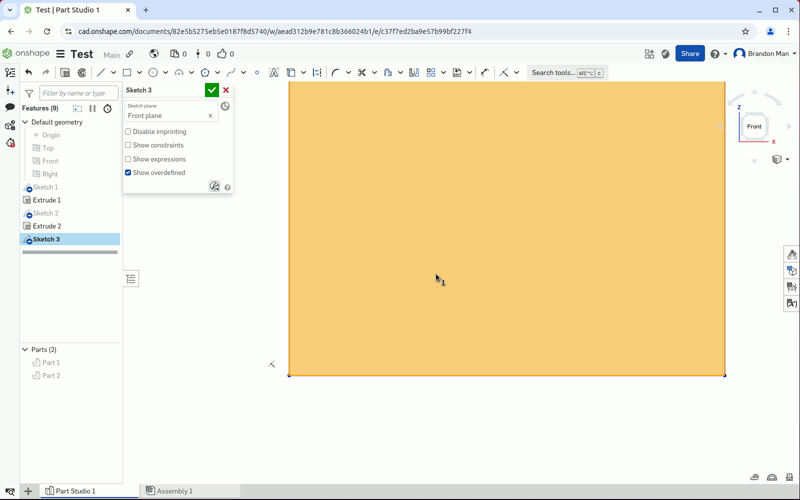
scroll(-6)
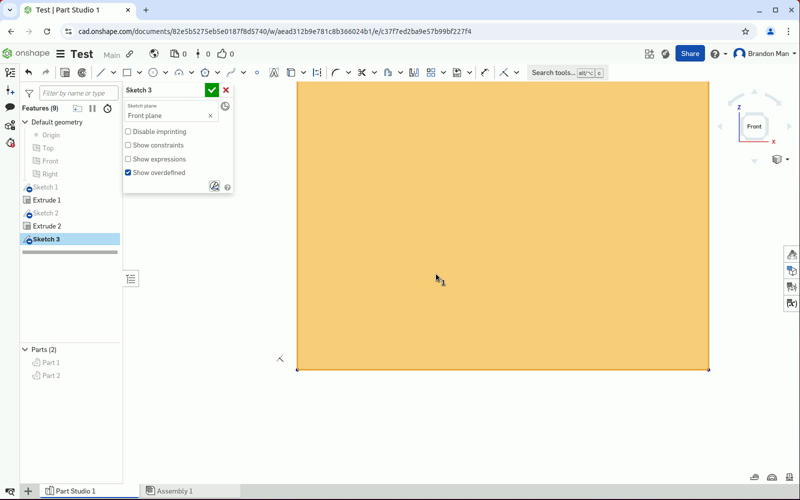
scroll(-6)
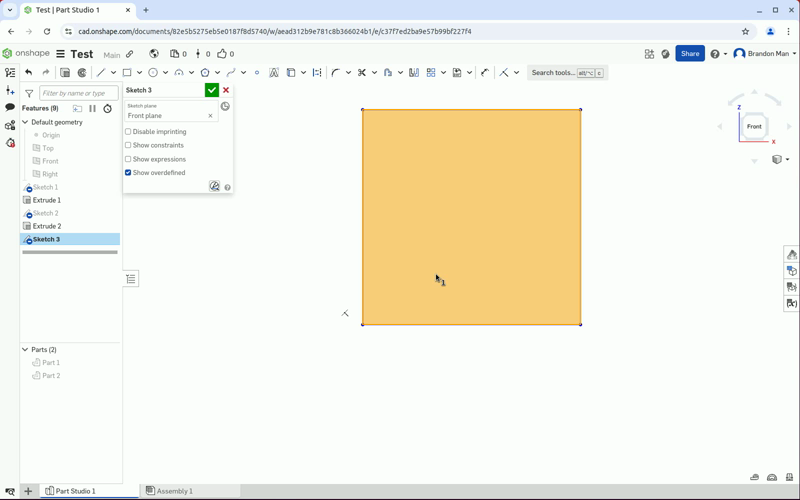
scroll(-6)
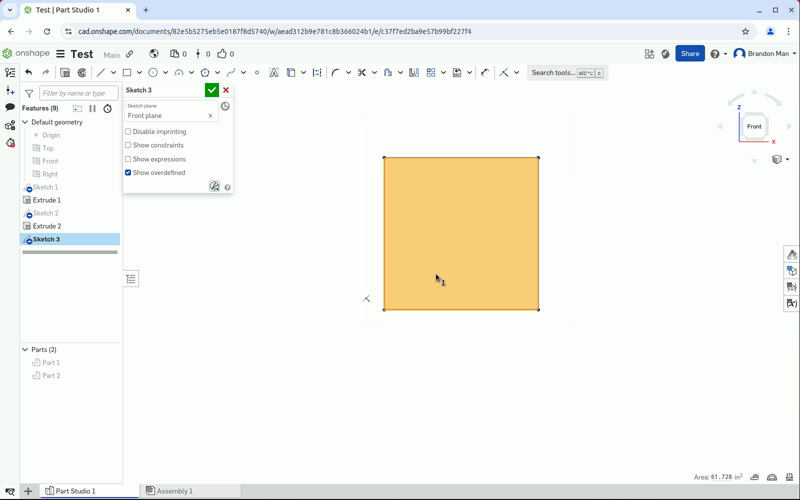
scroll(-6)
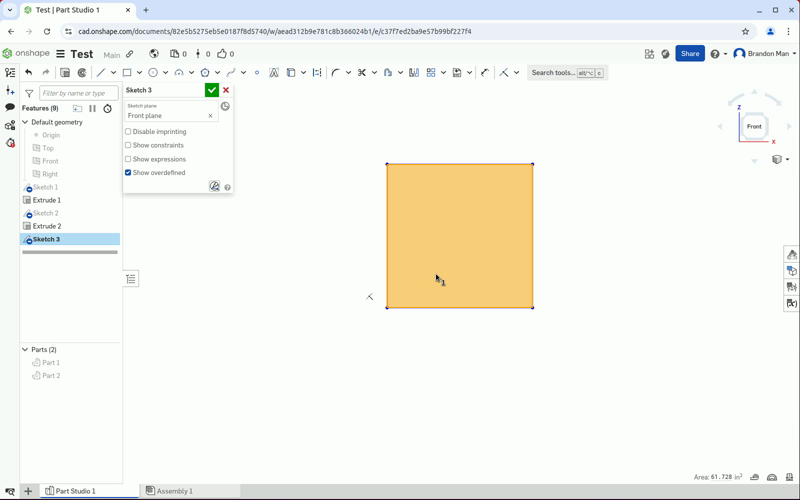
scroll(-6)
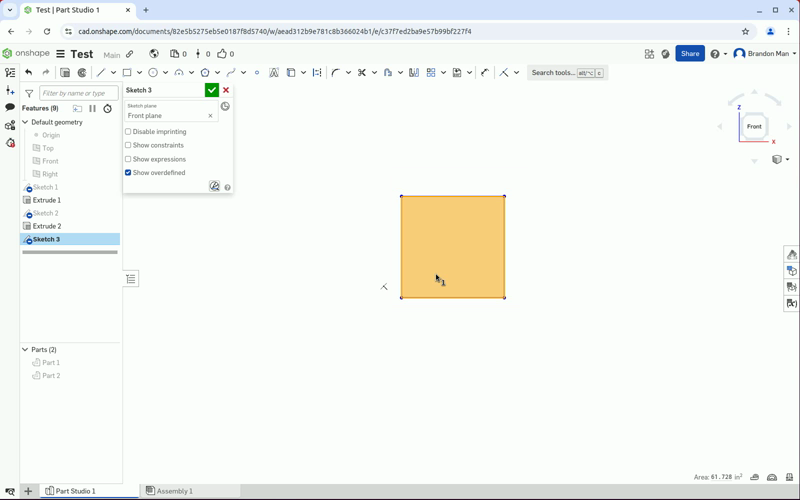
scroll(-6)
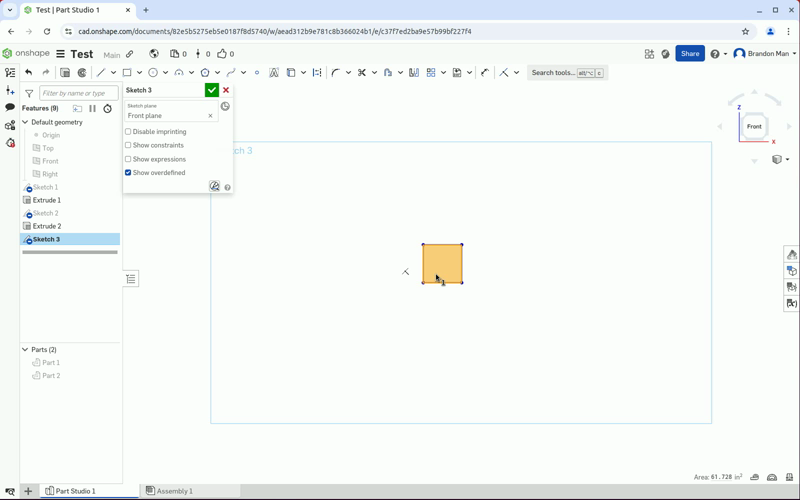
mouse_move(73, 352)
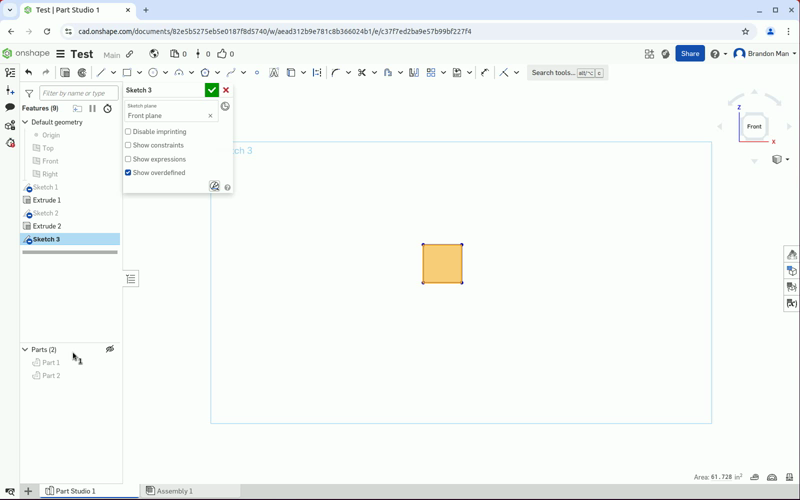
key(shift+y)
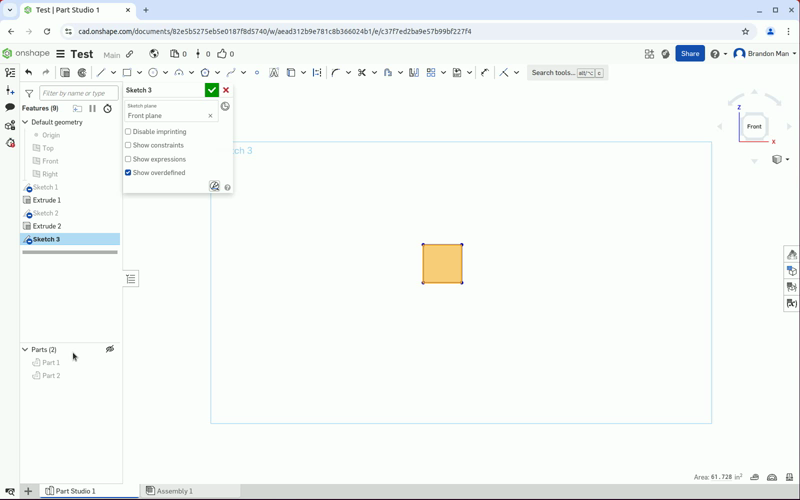
key(shift+e)
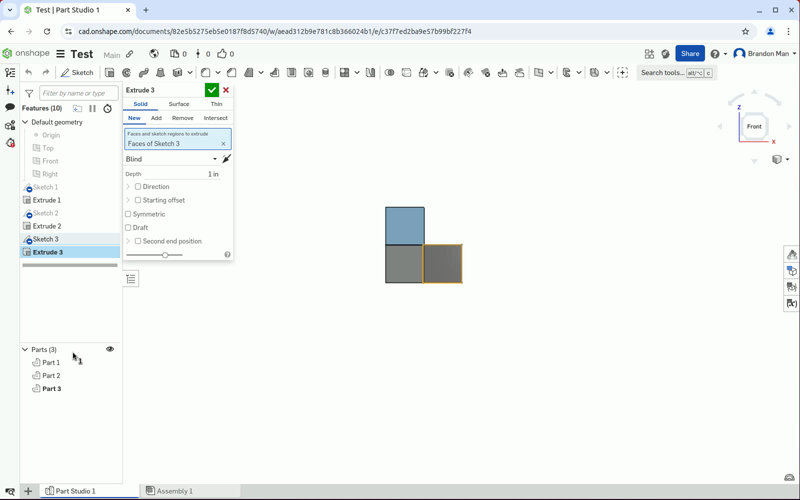
mouse_move(143, 106)
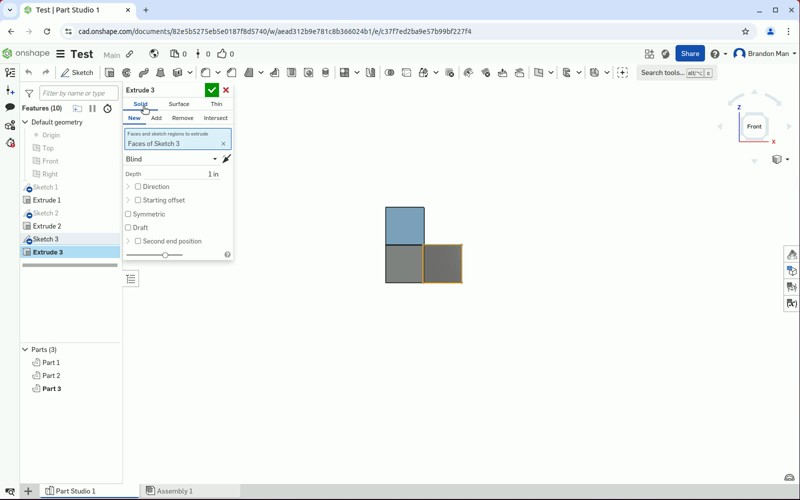
click(143, 106)
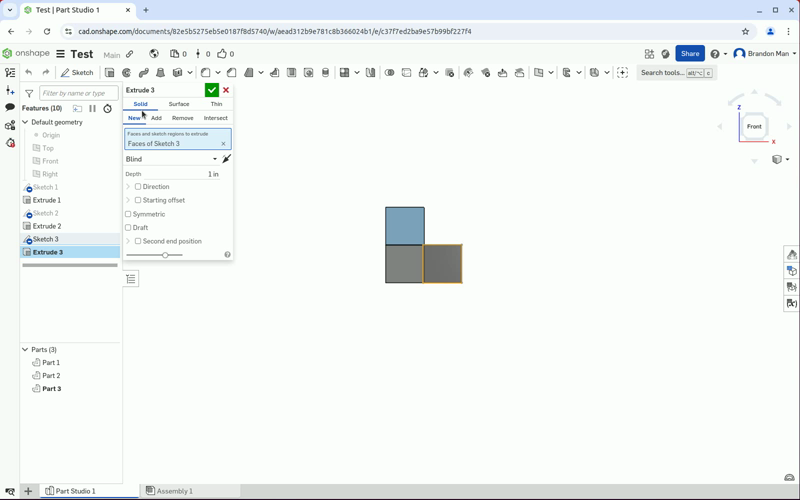
mouse_move(137, 120)
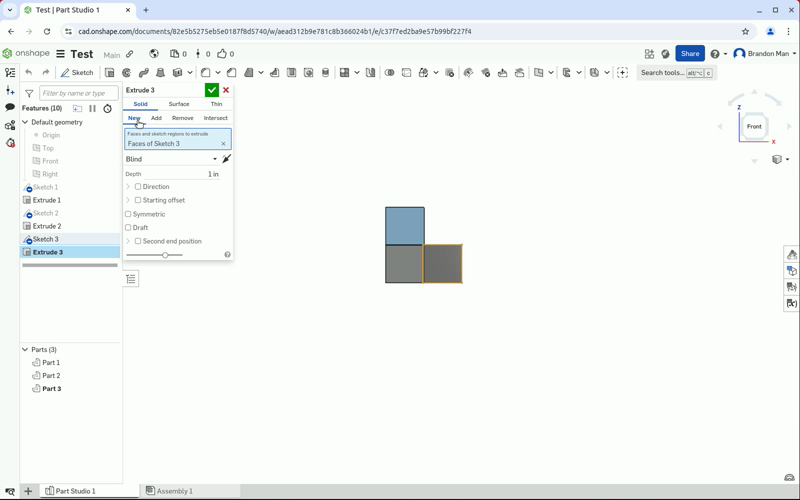
click(137, 120)
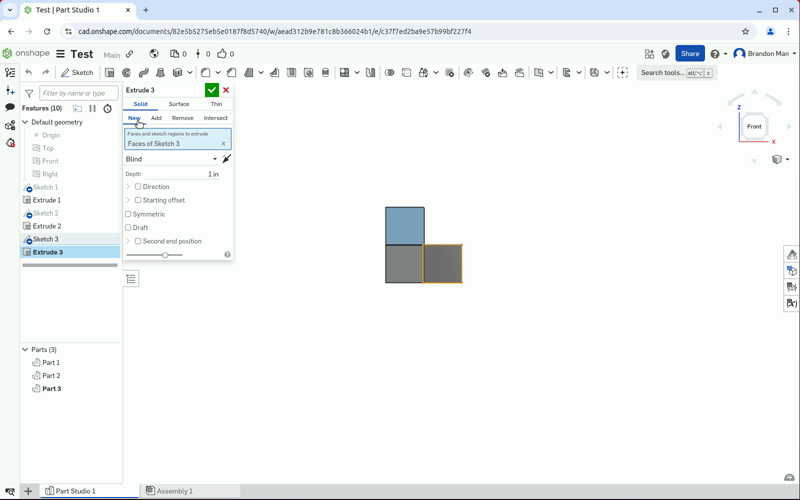
key(tab, 4)
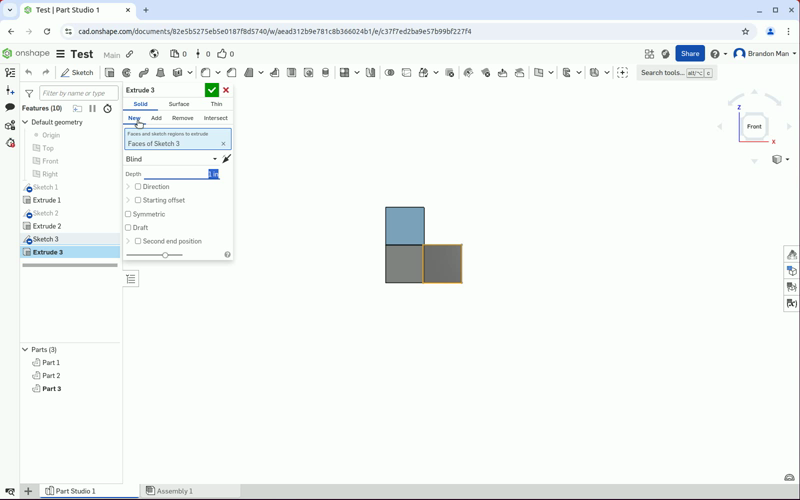
text(7.703)
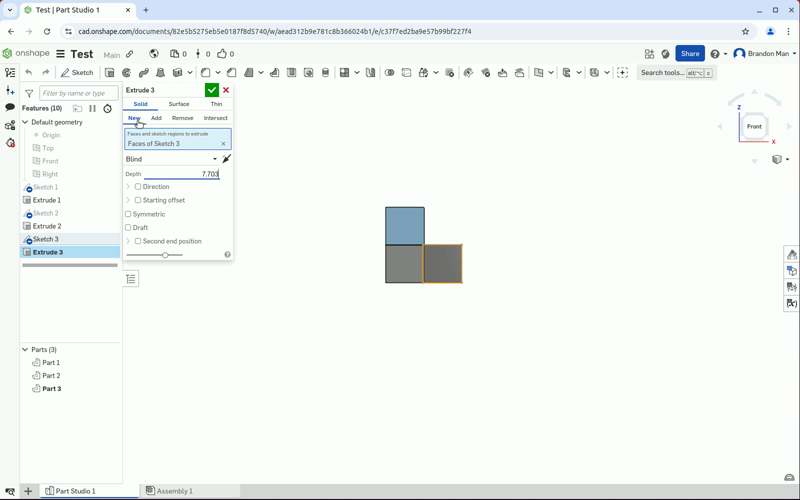
key(enter)
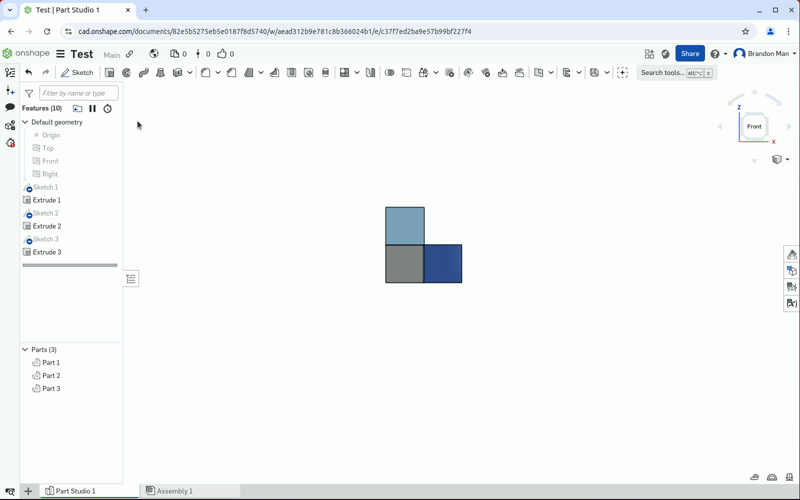
key(shift+h)
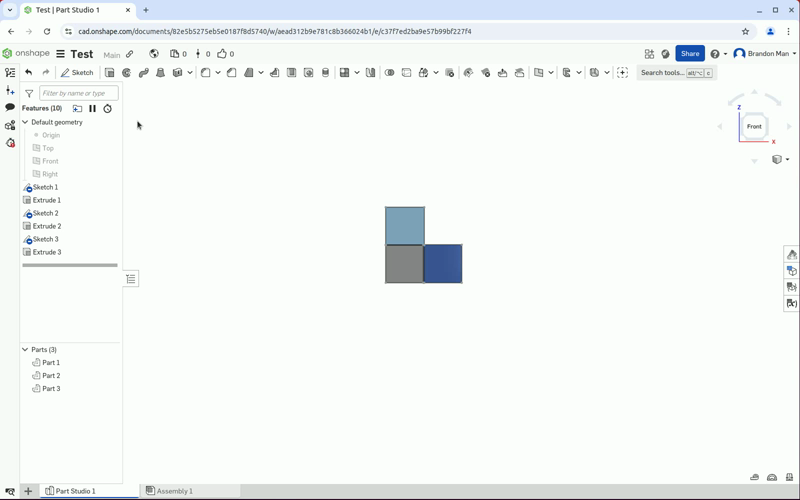
key(shift+h)
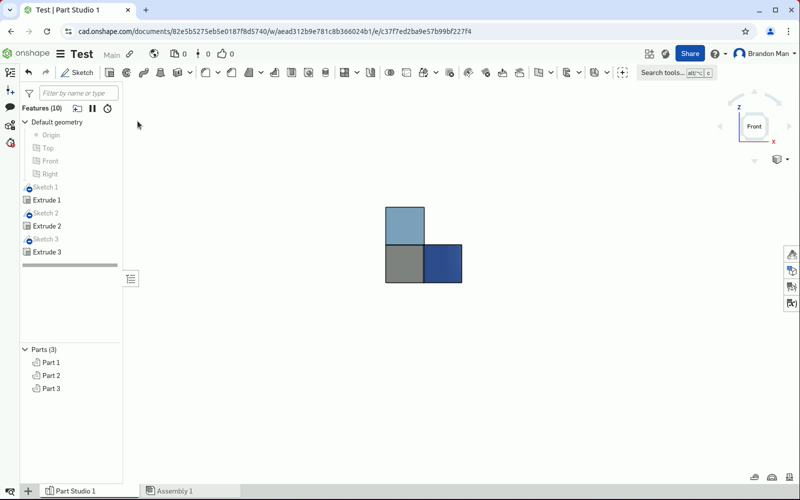
mouse_move(73, 189)
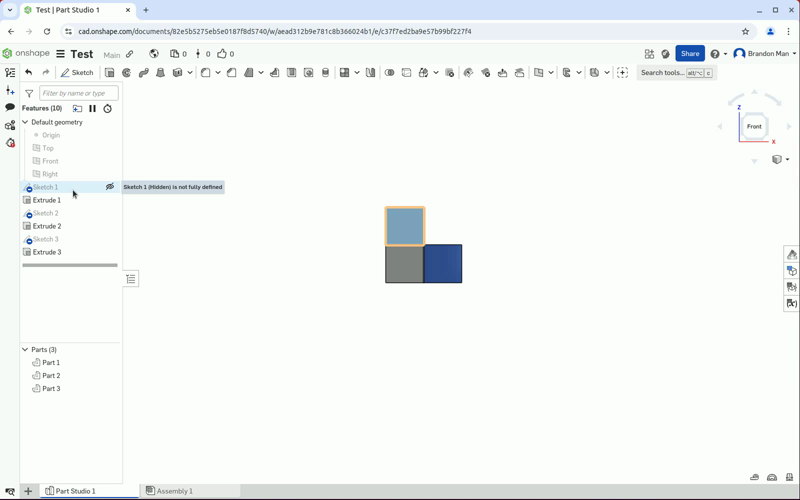
click(73, 189)
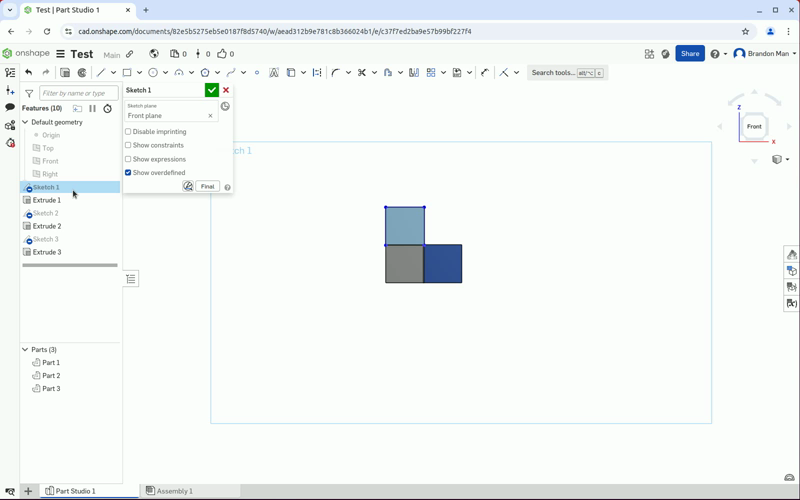
mouse_move(229, 92)
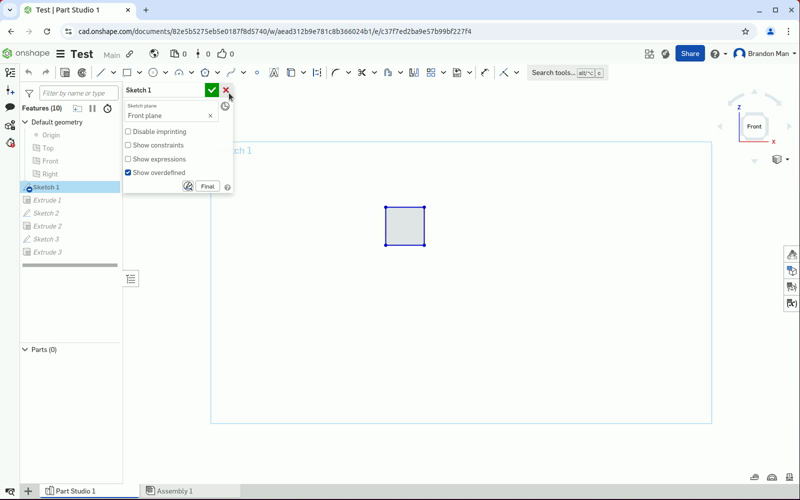
click(229, 92)
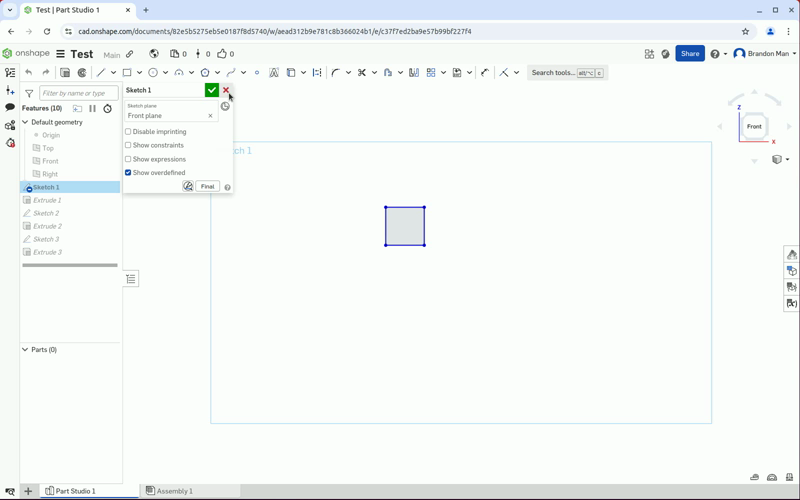
key(shift+s)
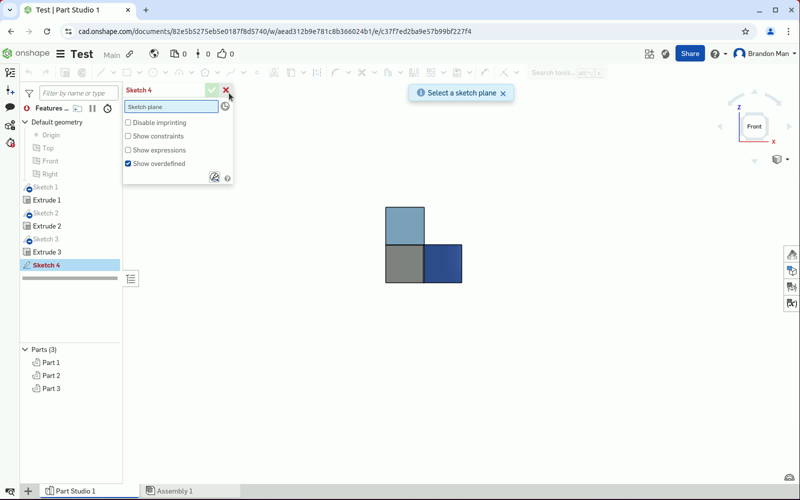
mouse_move(73, 163)
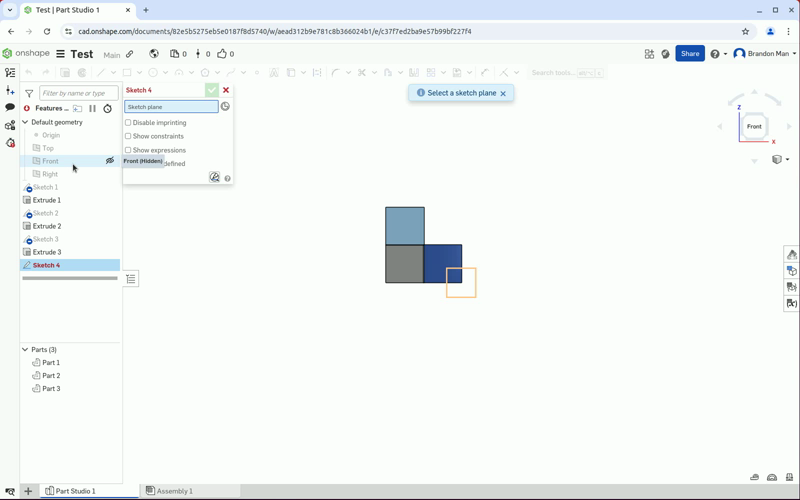
click(73, 163)
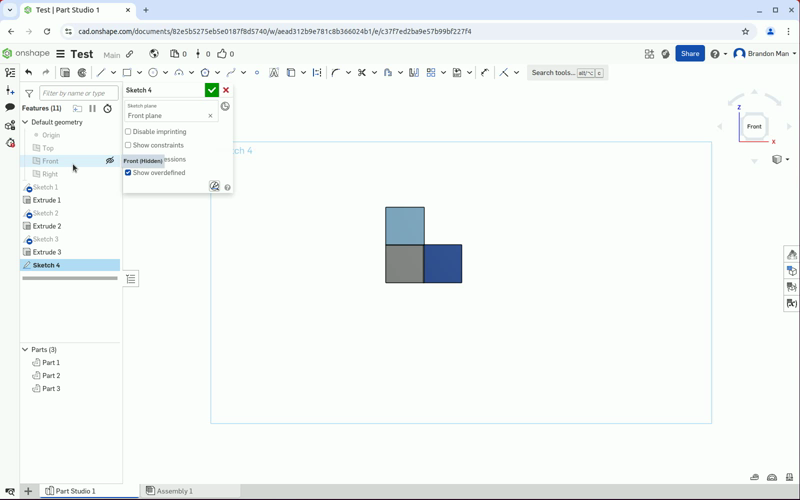
mouse_move(73, 352)
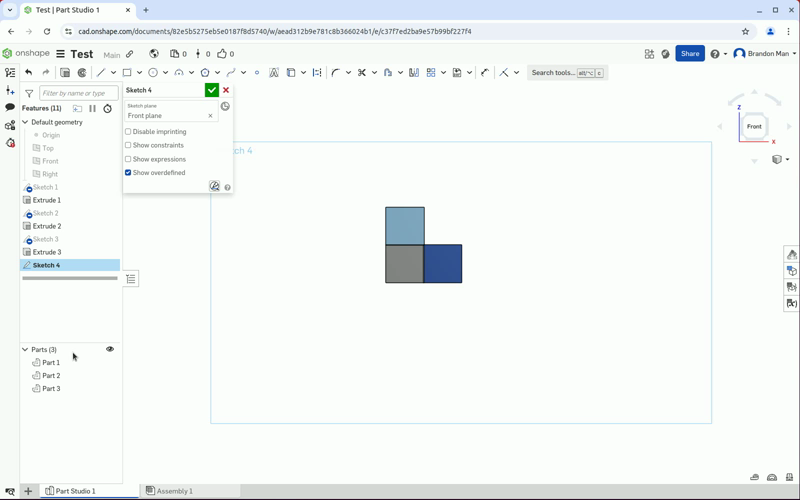
key(y)
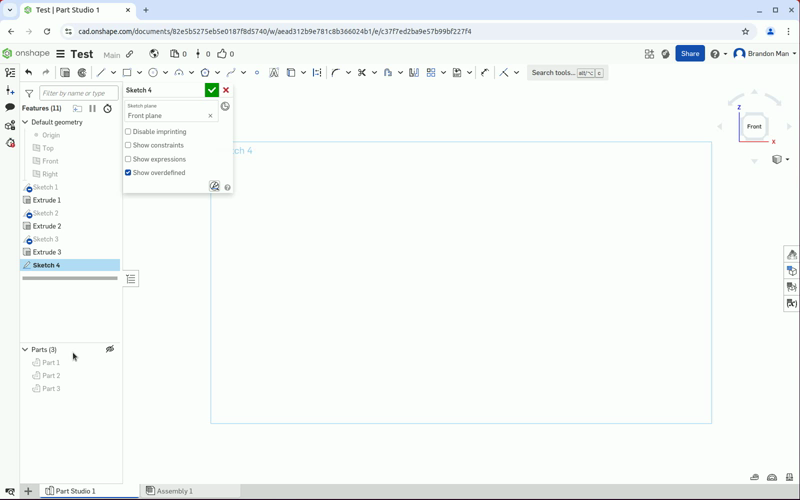
key(l)
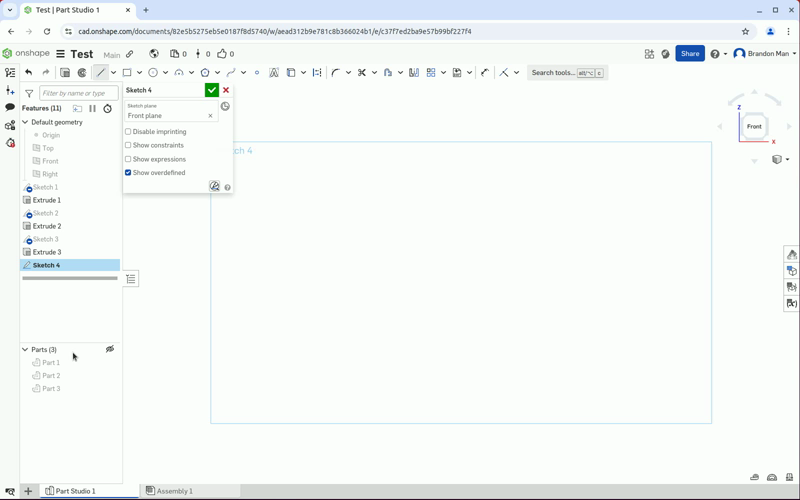
key_down(shift)
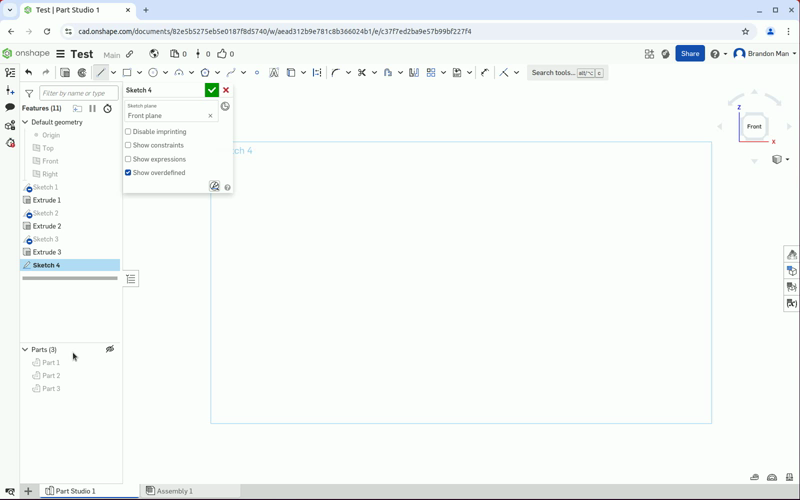
mouse_move(460, 282)
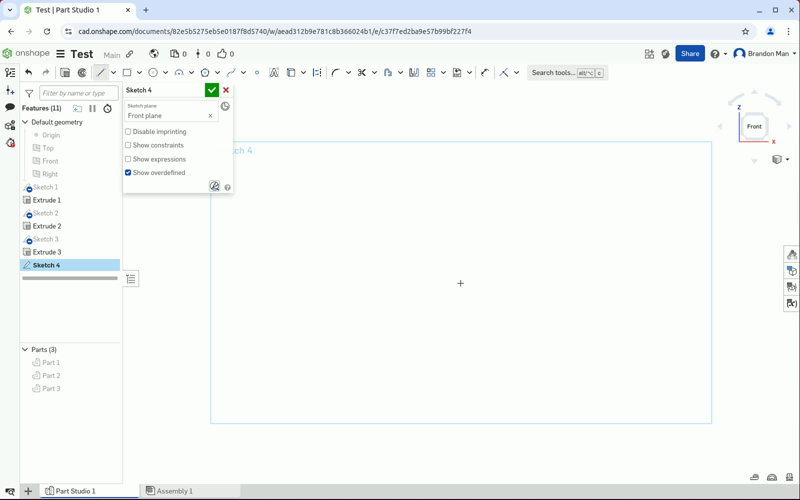
click(460, 282)
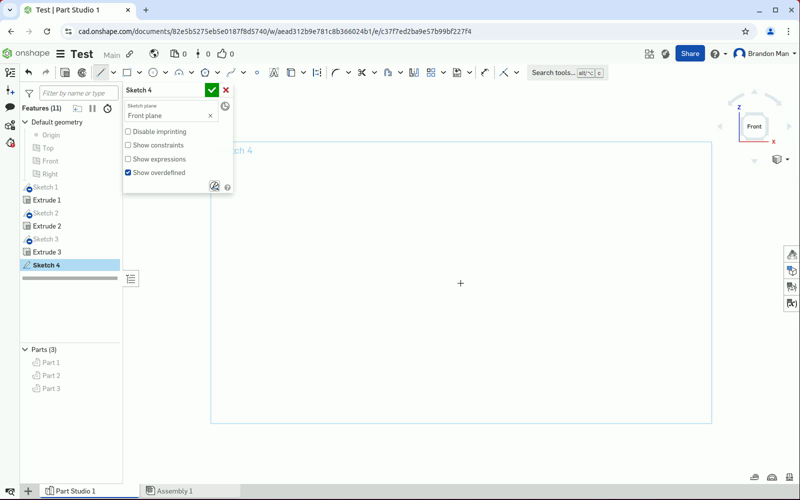
key_up(shift)
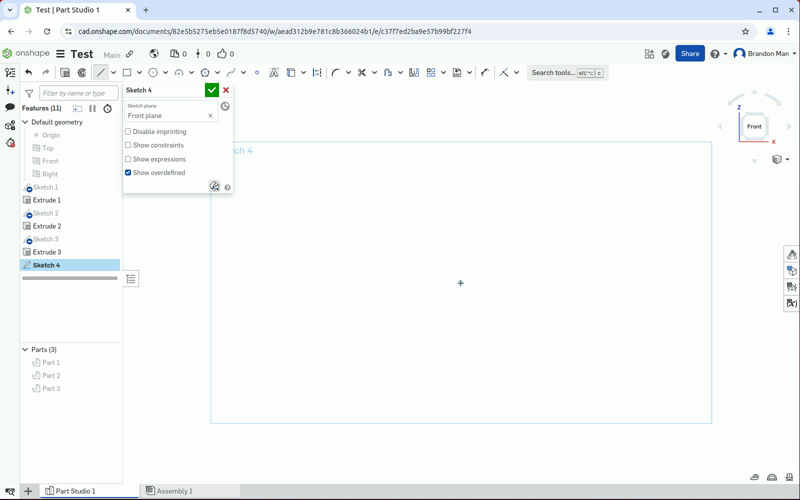
key_down(shift)
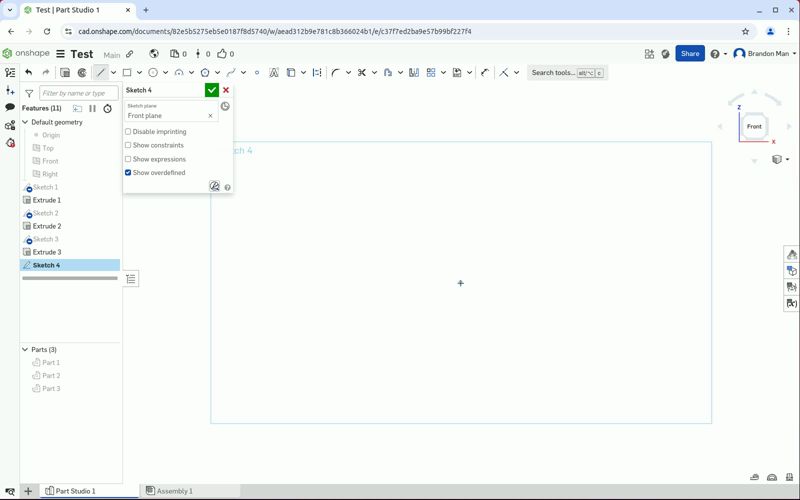
mouse_move(490, 282)
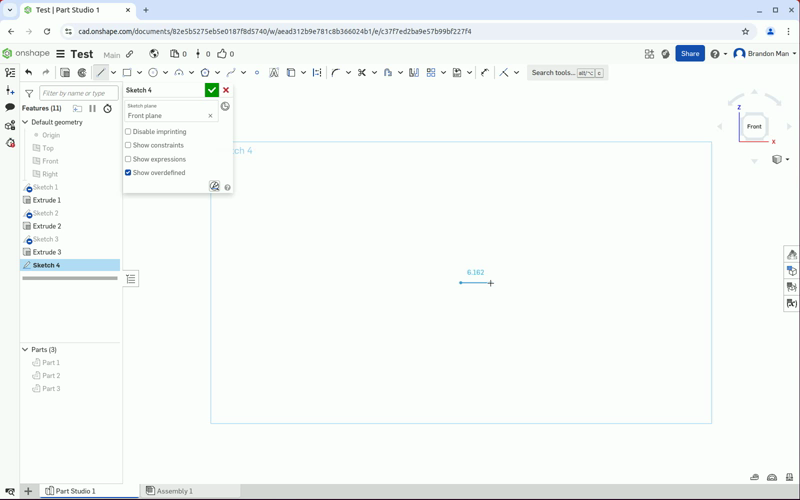
mouse_move(499, 282)
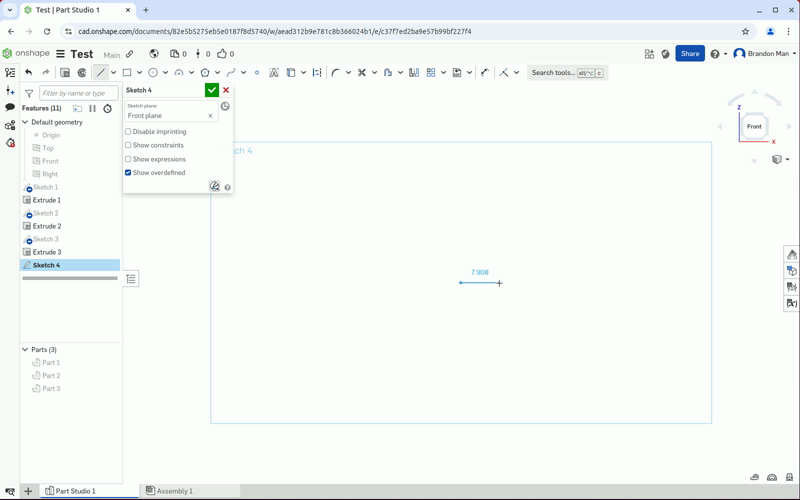
click(499, 282)
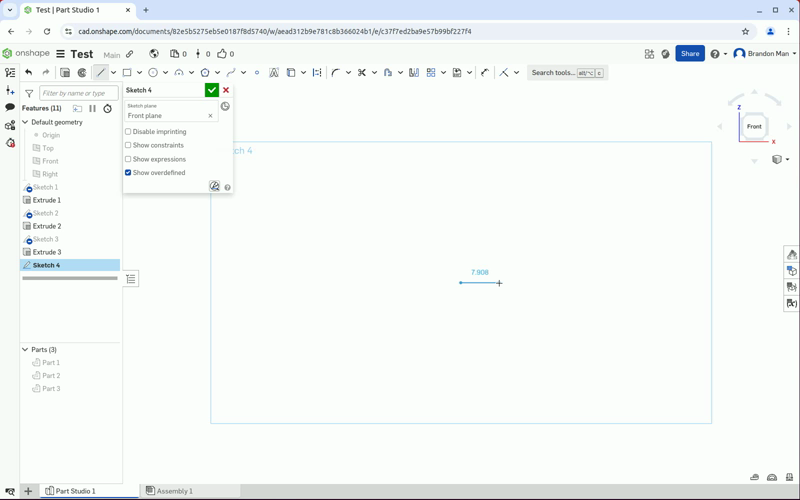
key_up(shift)
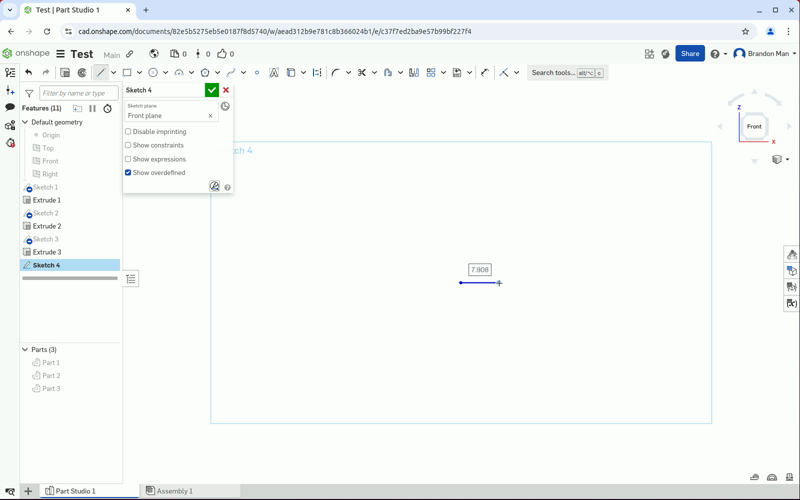
key_down(shift)
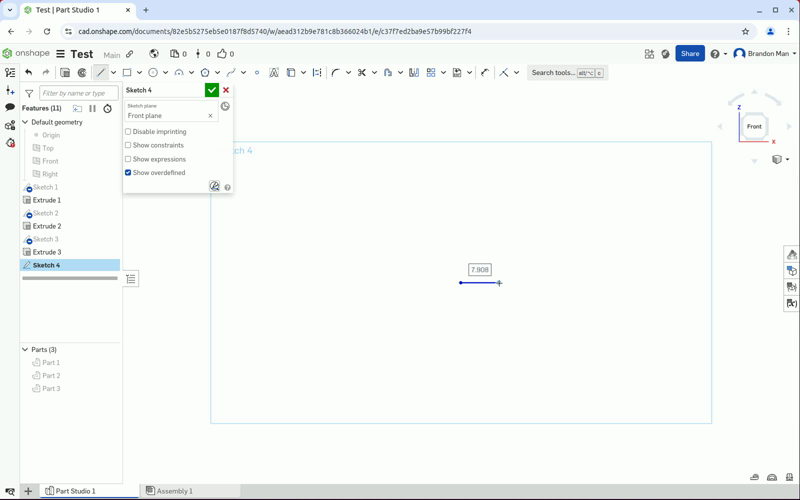
mouse_move(529, 282)
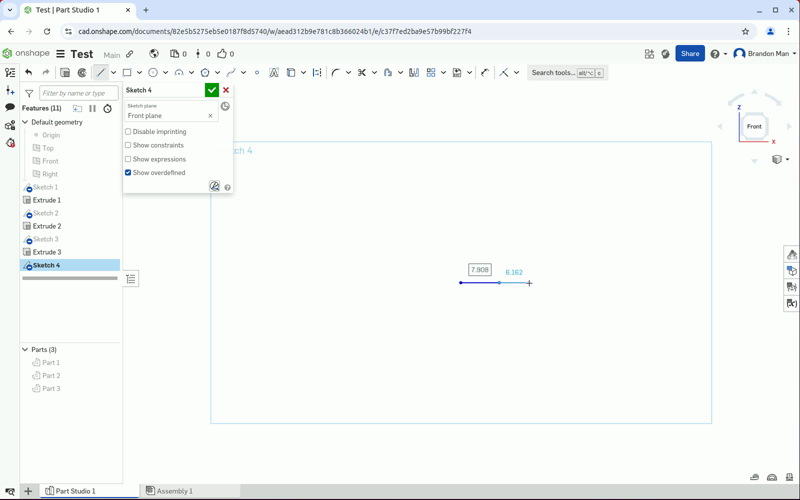
mouse_move(499, 244)
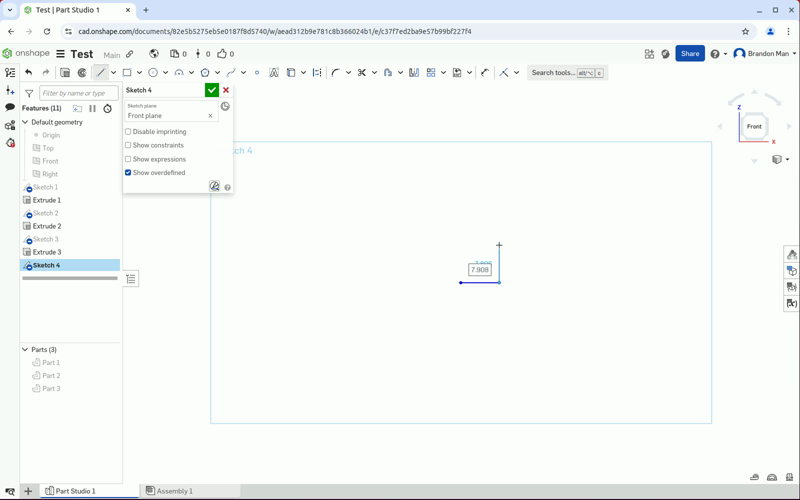
click(499, 244)
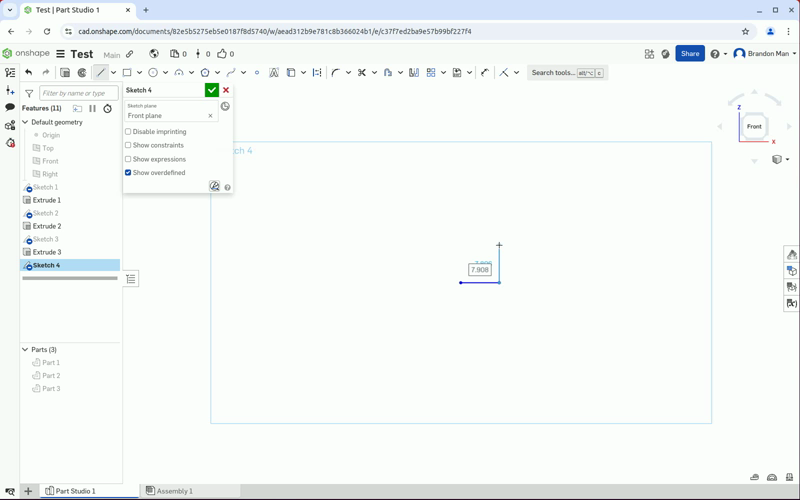
key_up(shift)
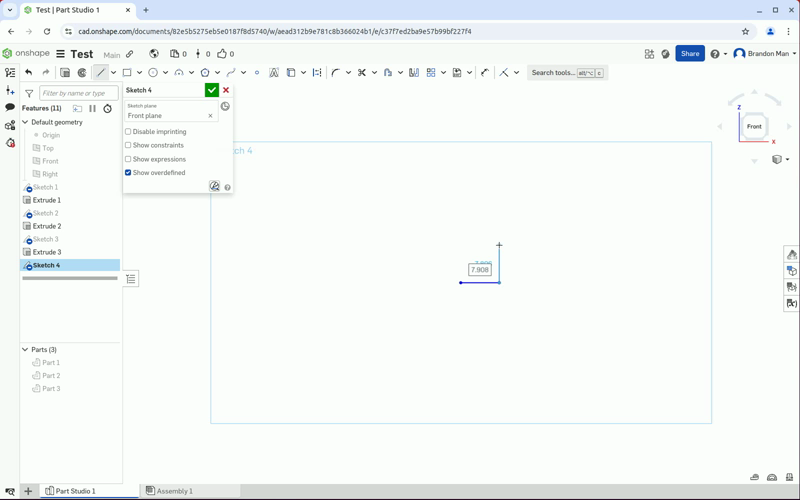
key_down(shift)
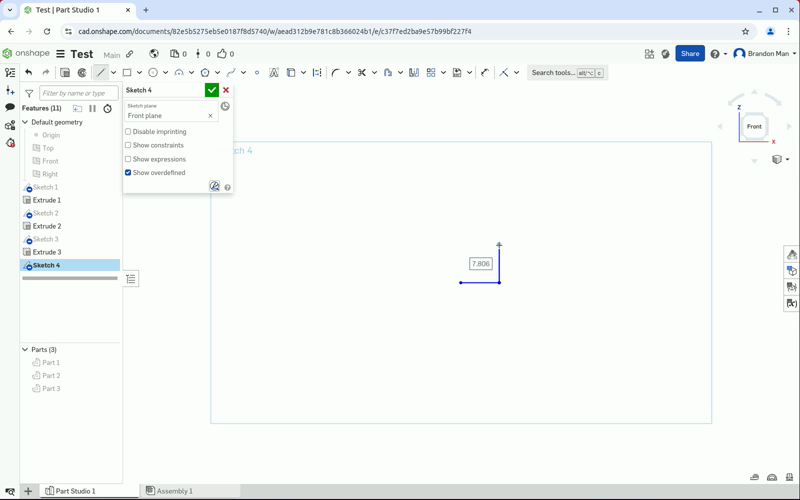
mouse_move(529, 244)
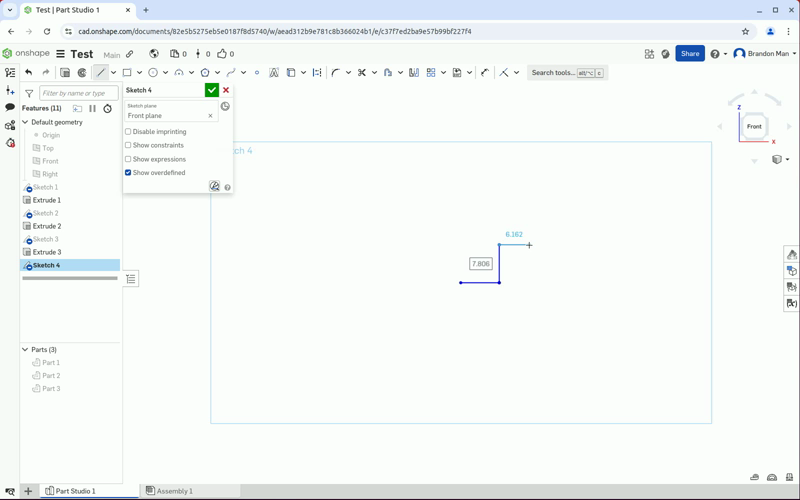
mouse_move(460, 244)
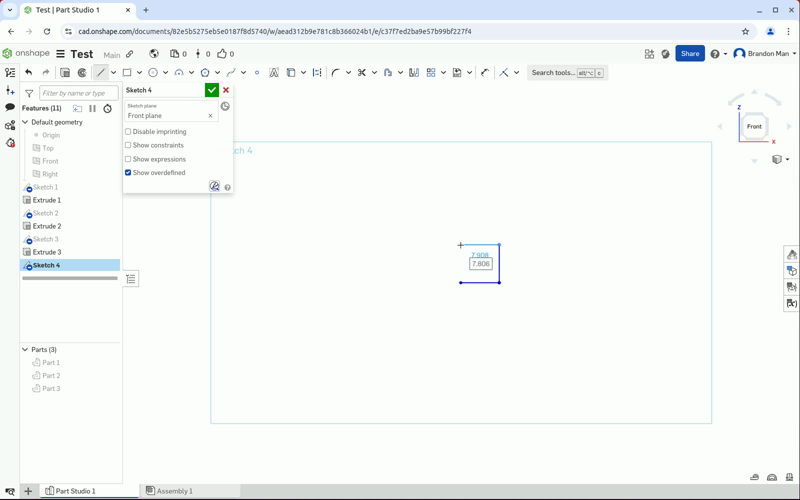
click(460, 244)
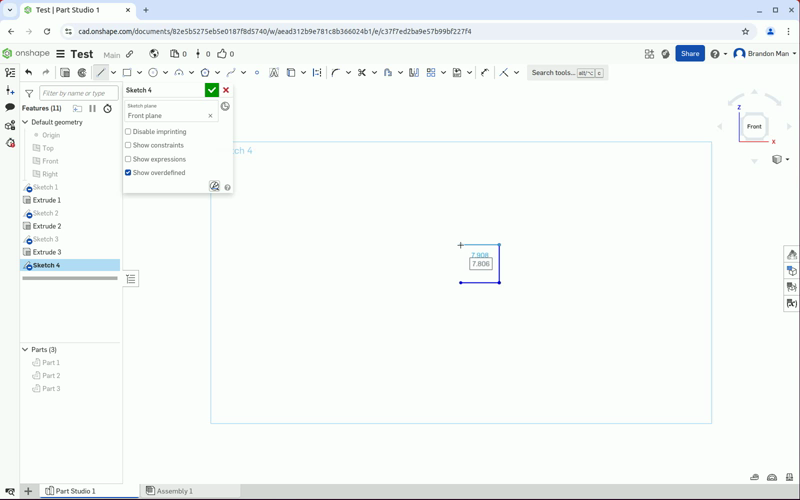
key_up(shift)
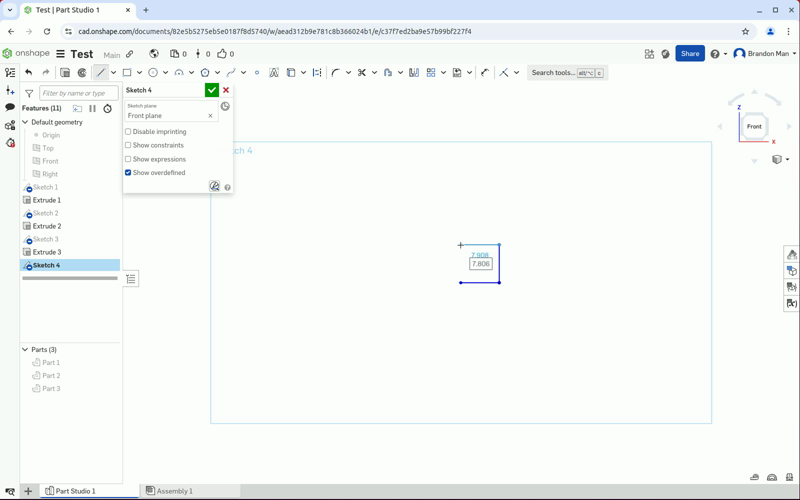
mouse_move(490, 244)
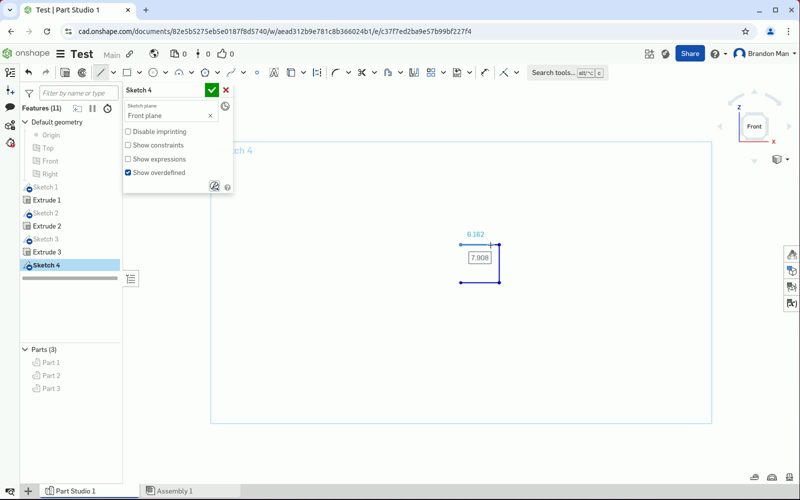
key_down(shift)
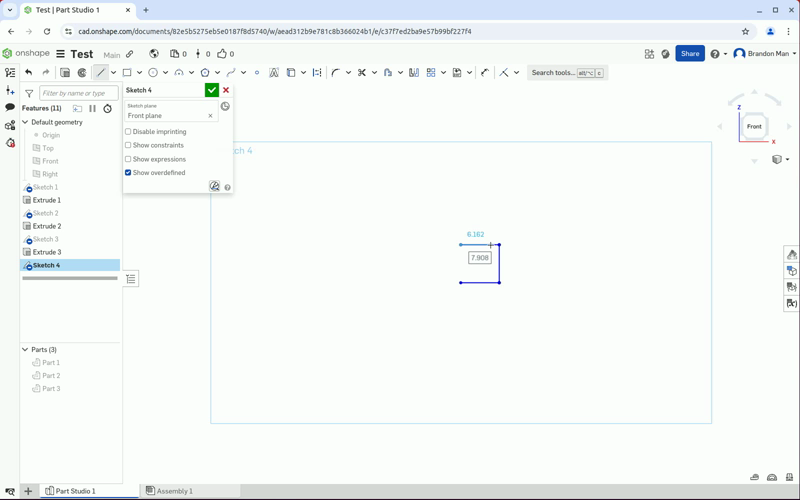
mouse_move(460, 282)
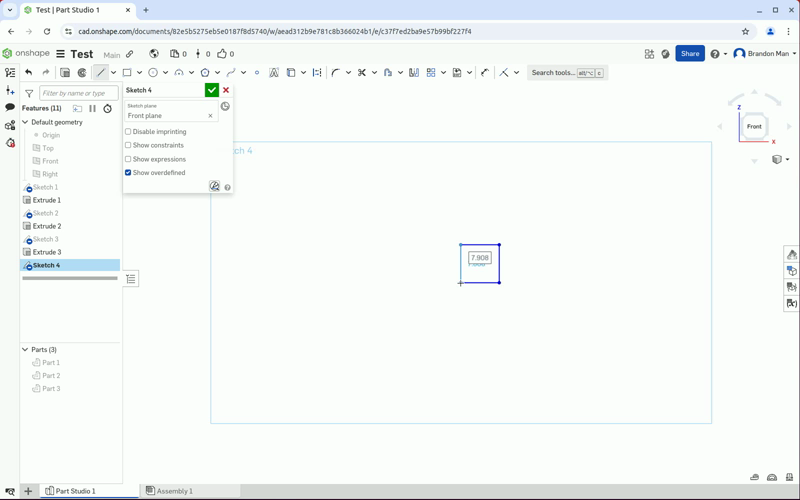
key_up(shift)
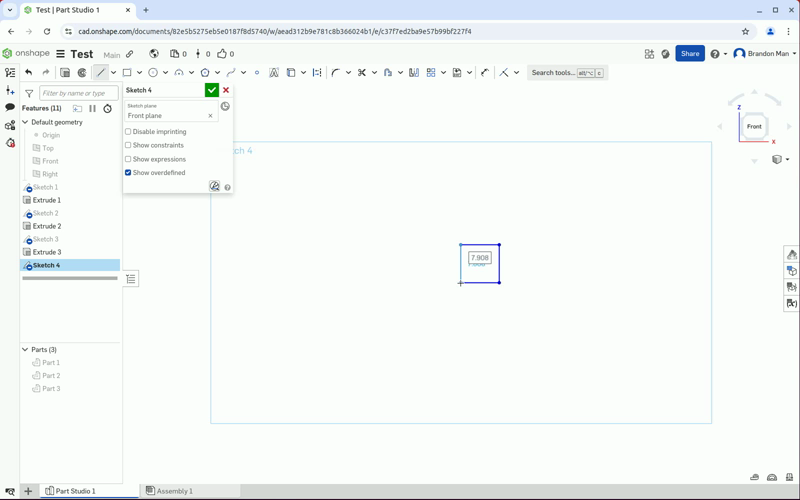
click(460, 282)
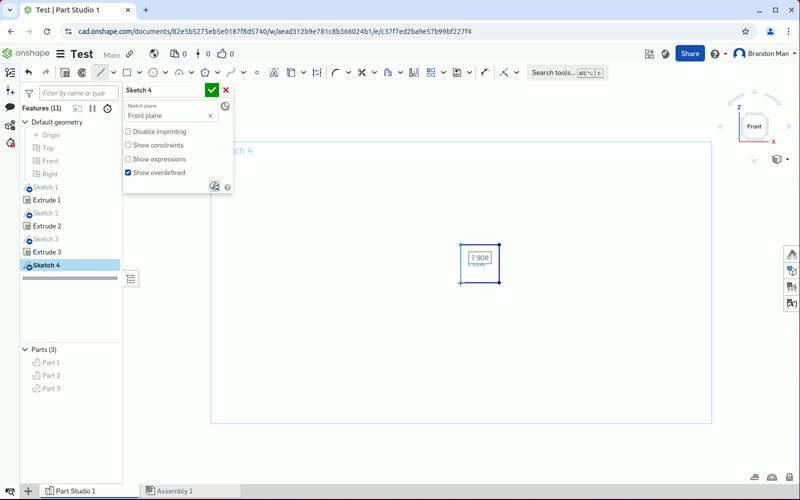
key(esc)
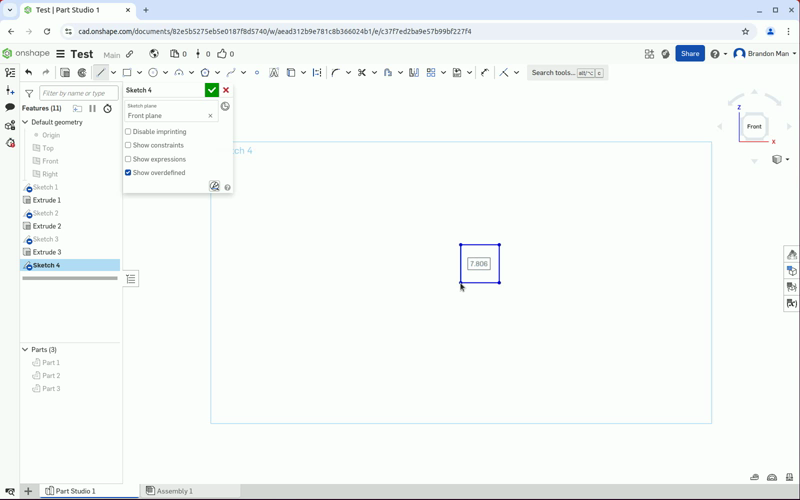
mouse_move(475, 255)
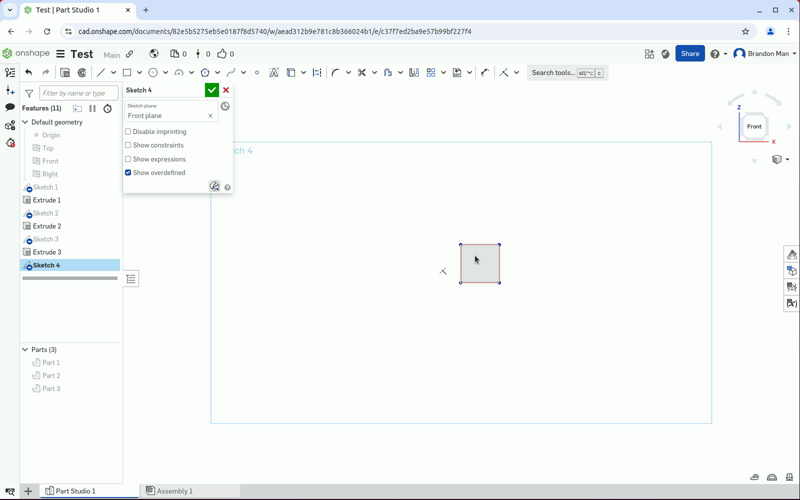
scroll(6)
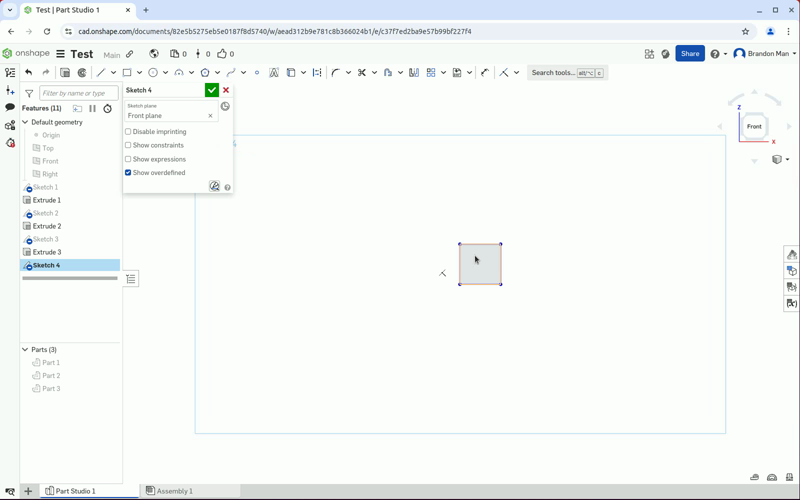
scroll(6)
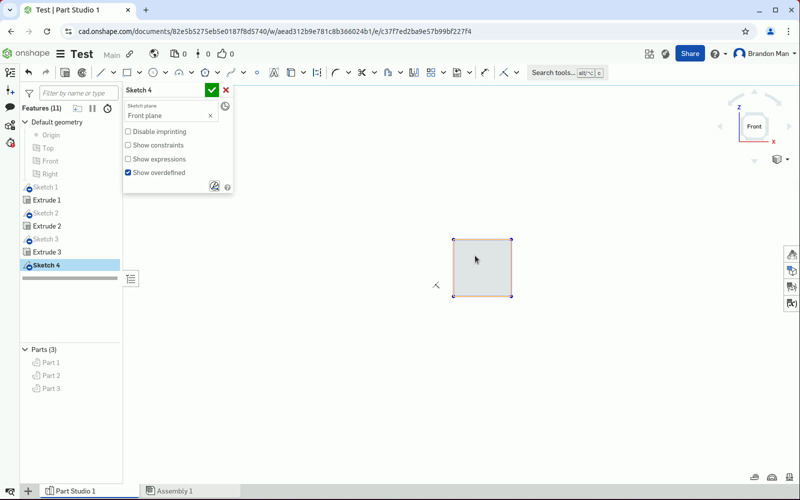
scroll(6)
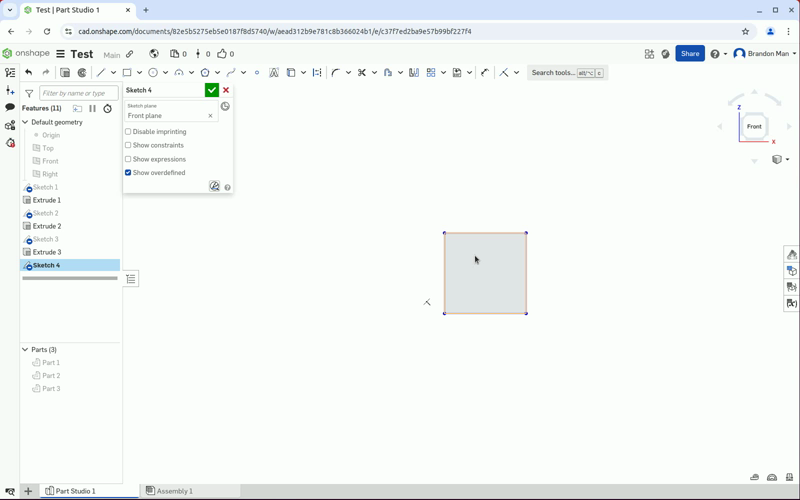
scroll(6)
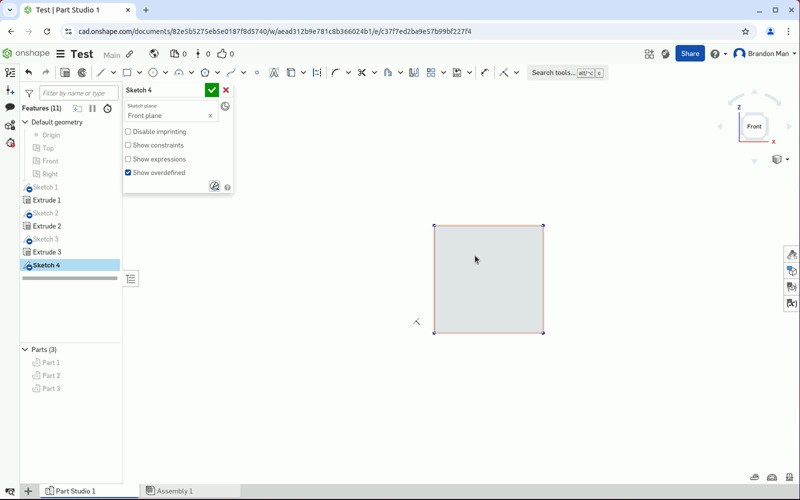
scroll(6)
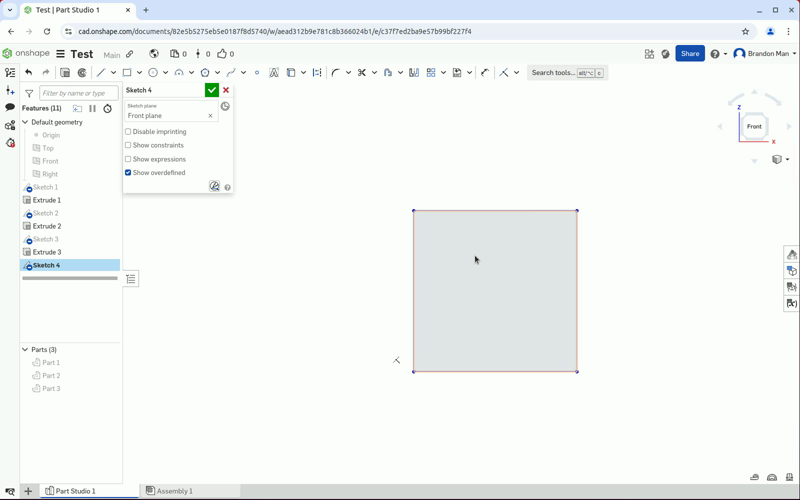
scroll(6)
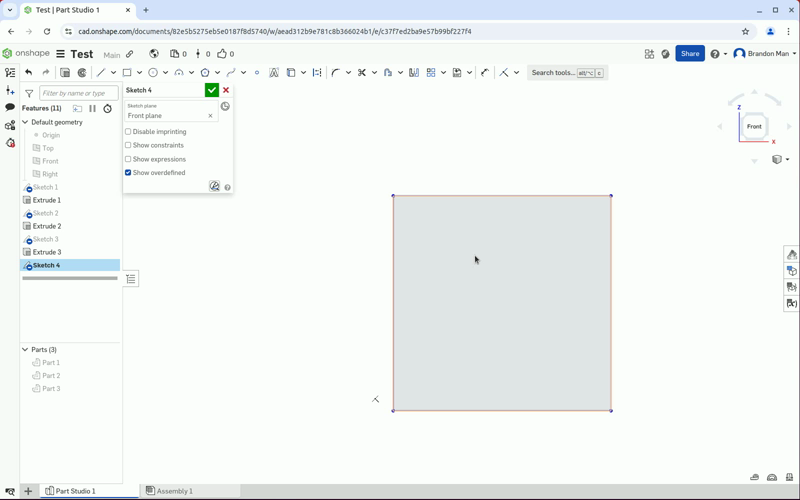
scroll(6)
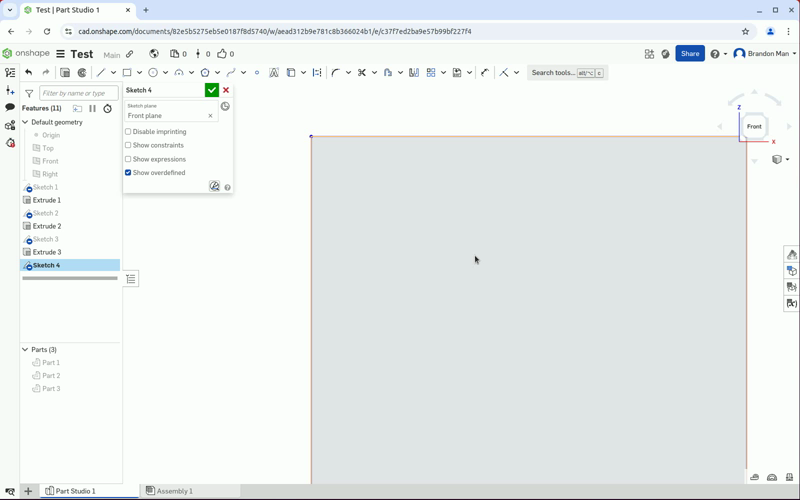
click(475, 255)
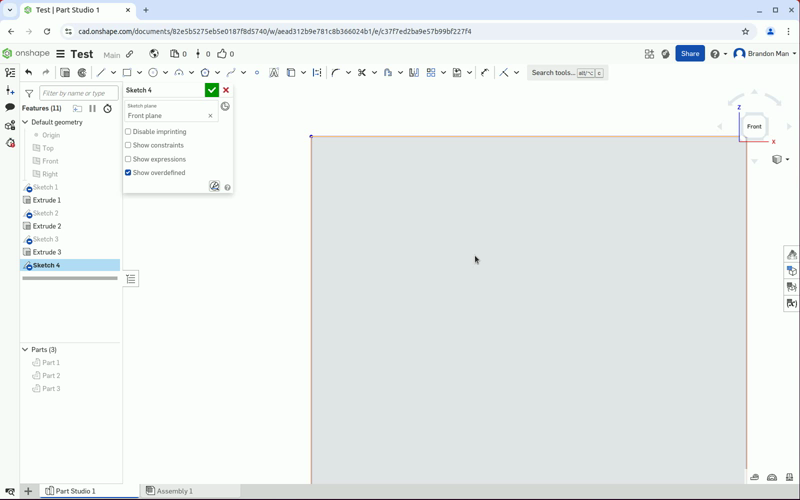
scroll(-6)
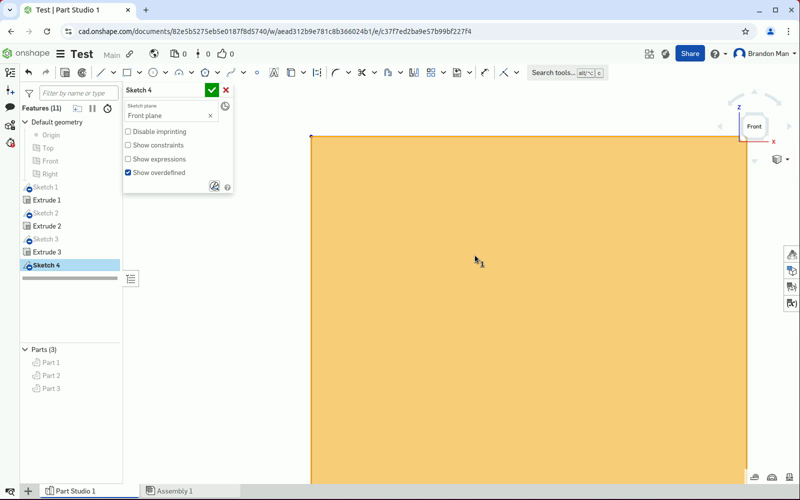
scroll(-6)
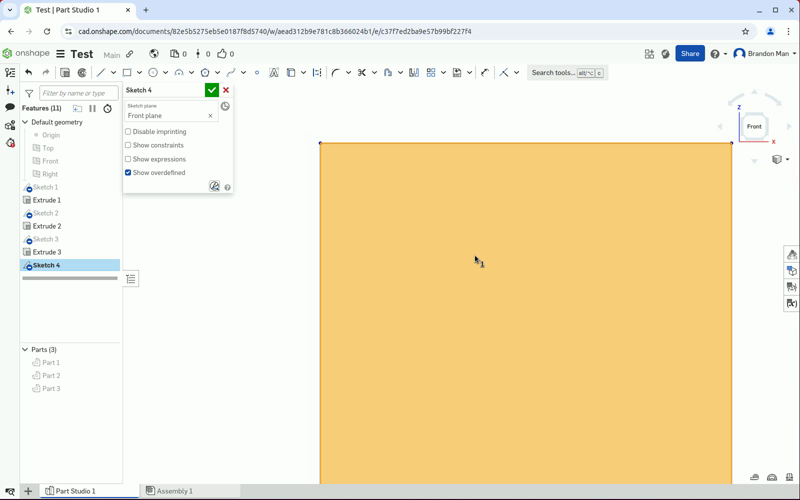
scroll(-6)
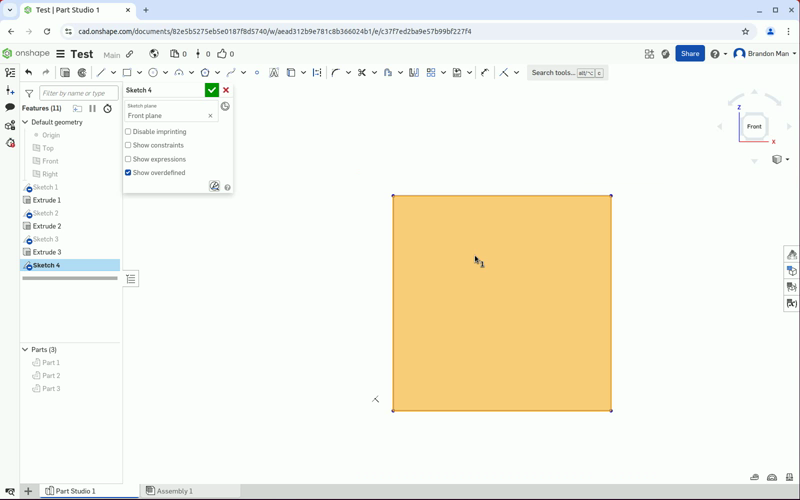
scroll(-6)
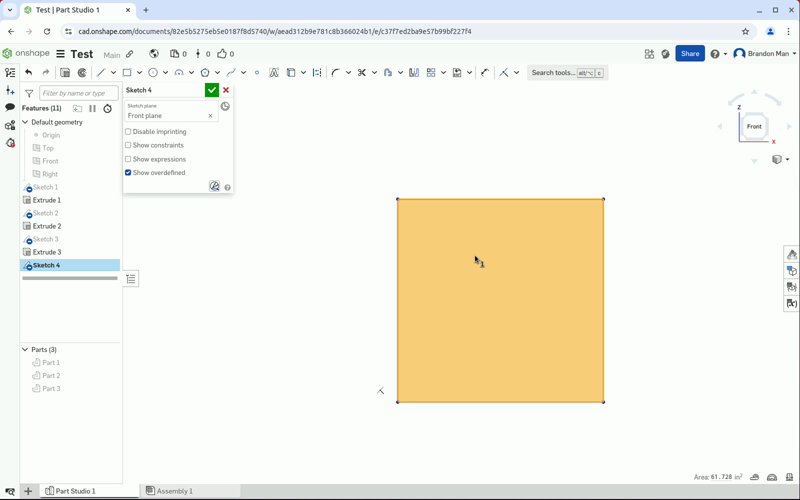
scroll(-6)
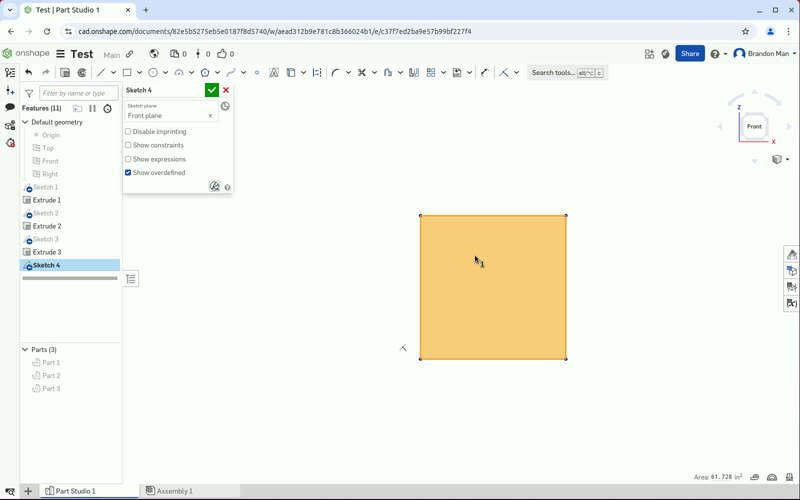
scroll(-6)
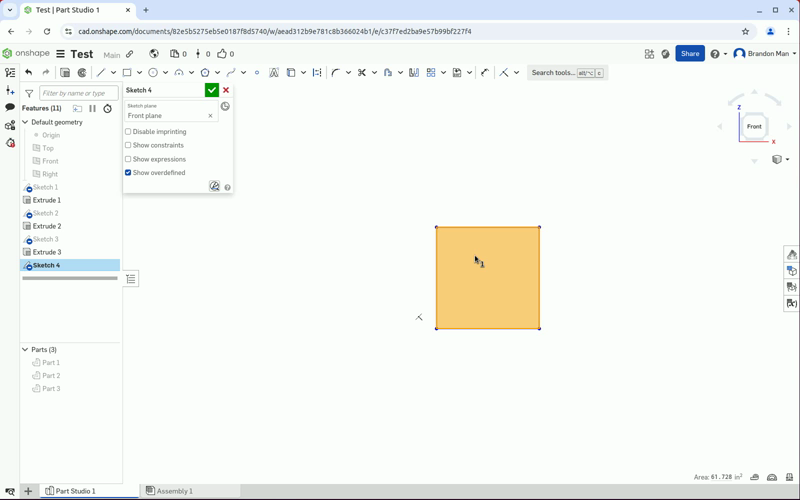
scroll(-6)
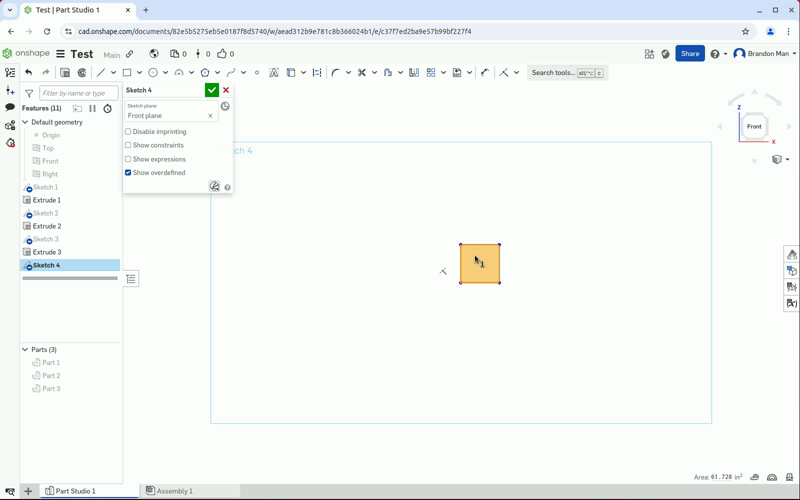
mouse_move(73, 352)
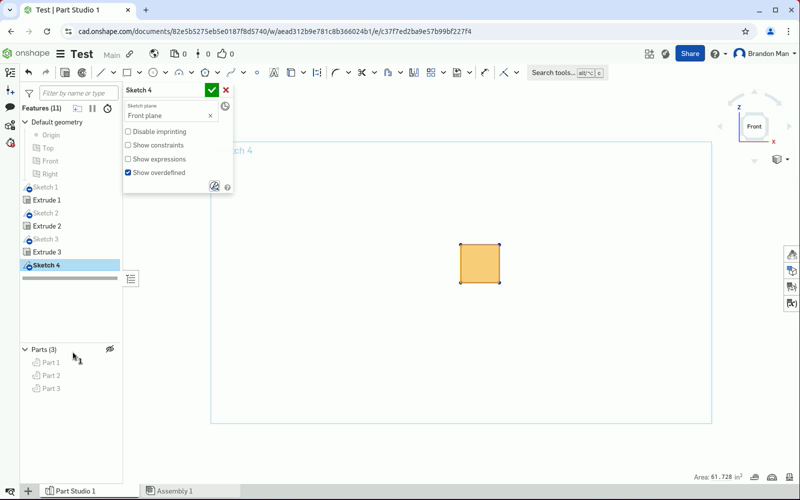
key(shift+y)
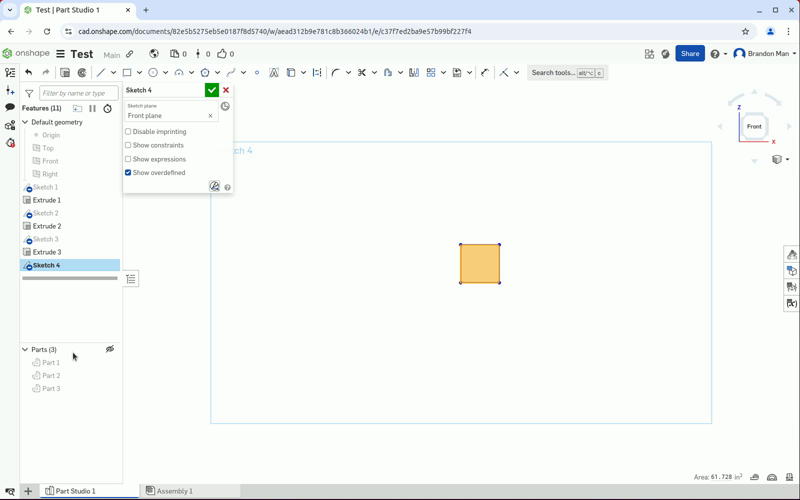
key(shift+e)
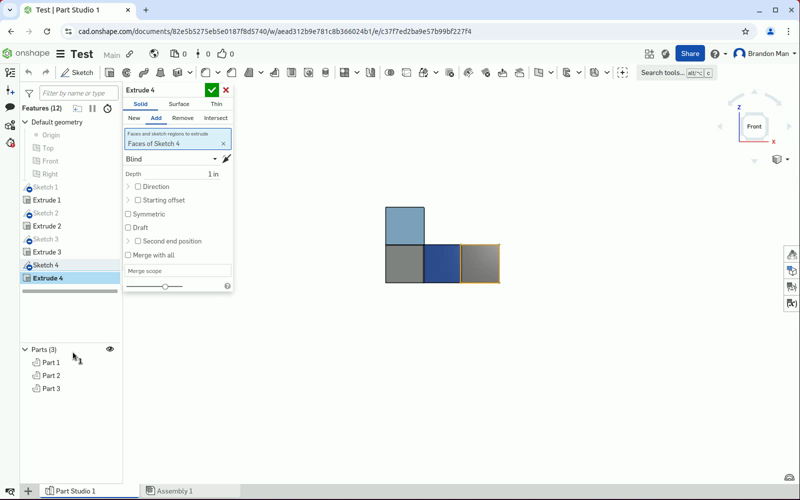
mouse_move(143, 106)
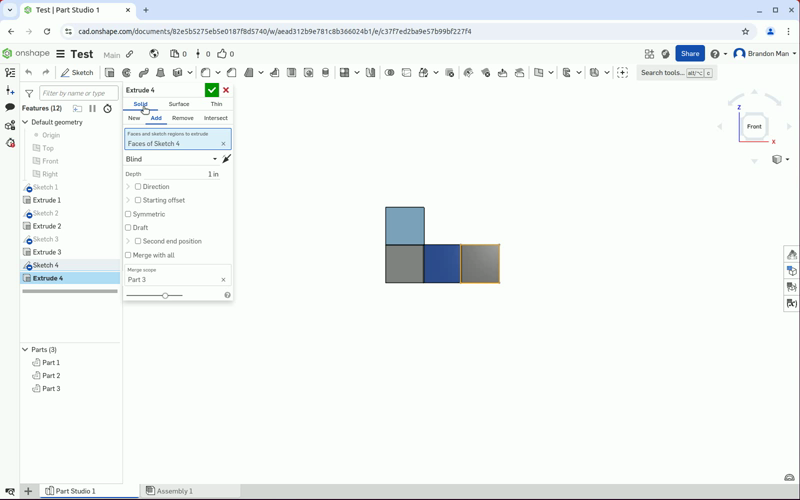
click(143, 106)
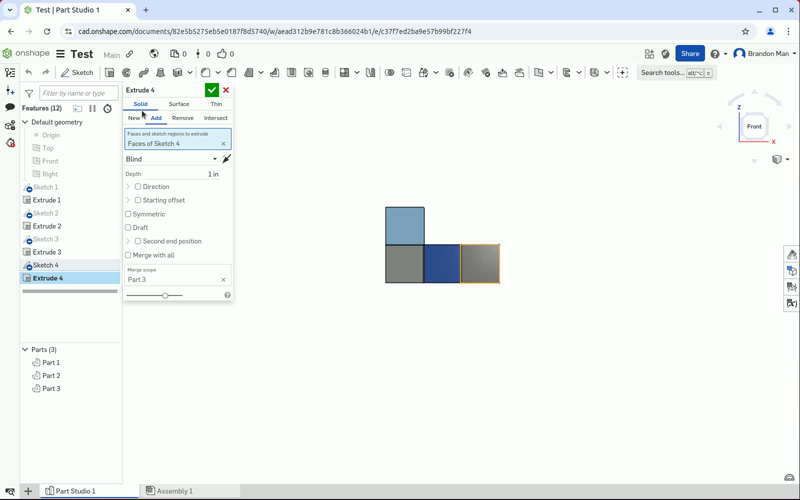
mouse_move(137, 120)
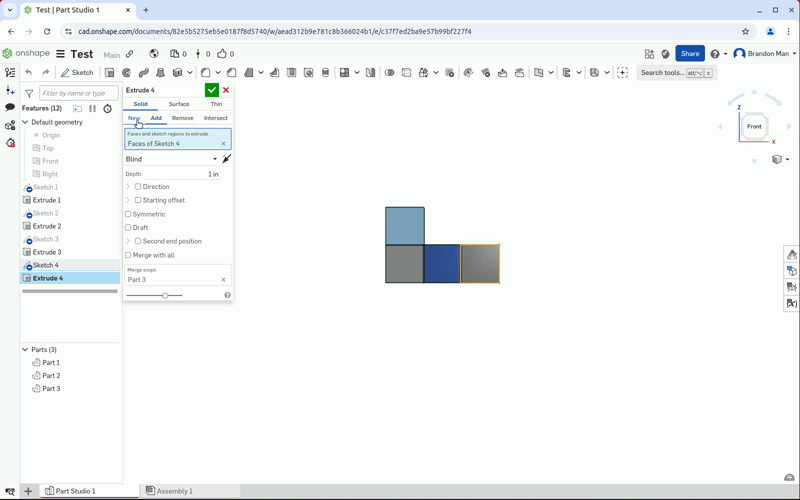
click(137, 120)
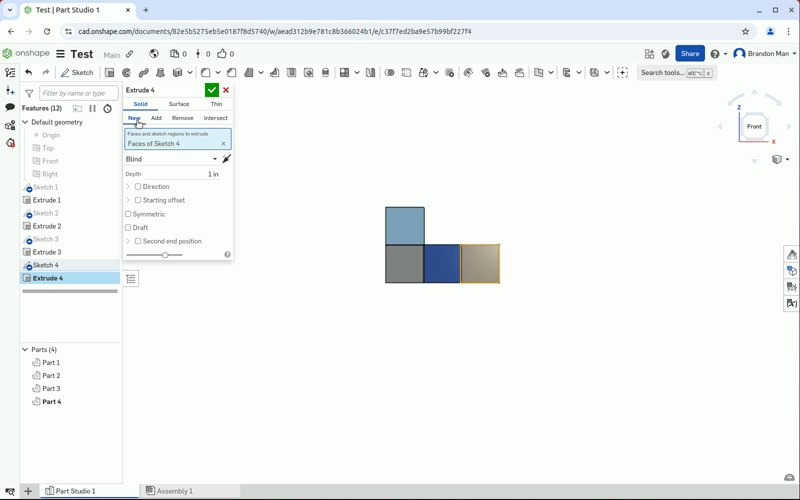
key(tab, 4)
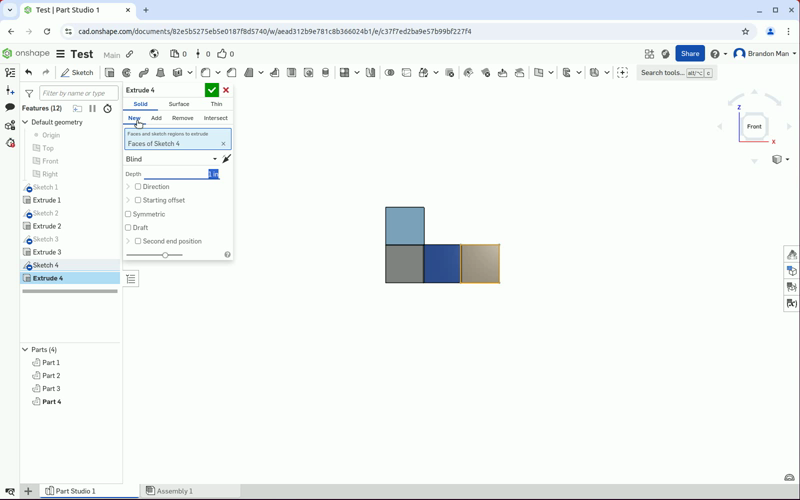
text(7.703)
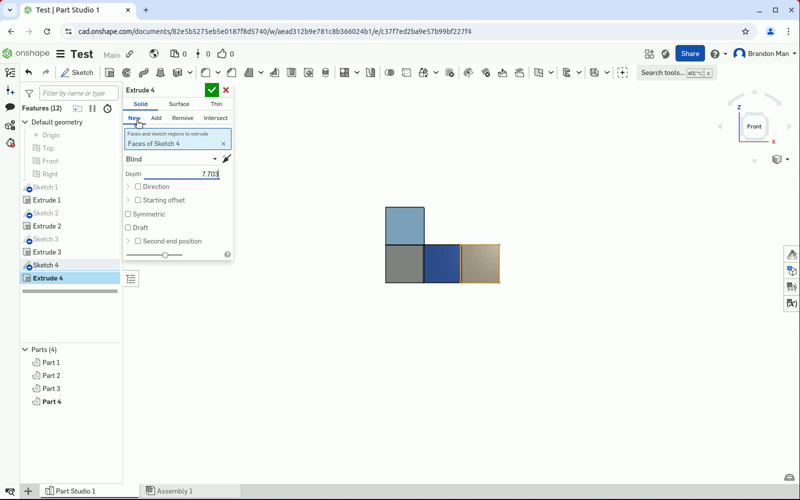
key(enter)
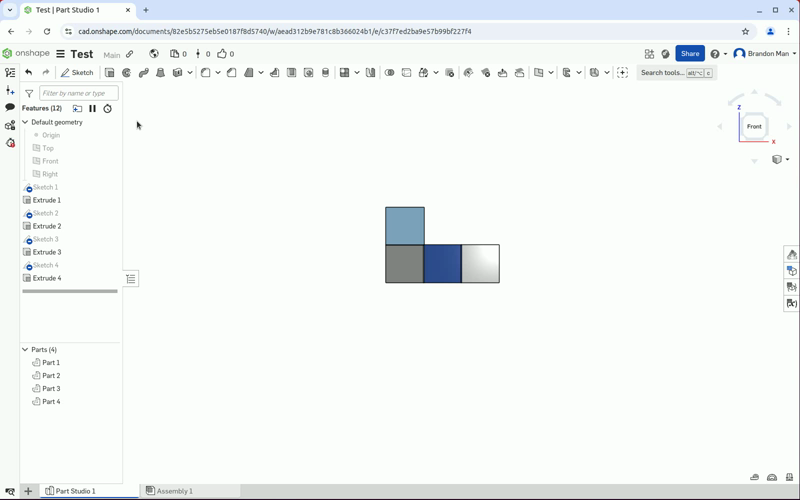
key(shift+h)
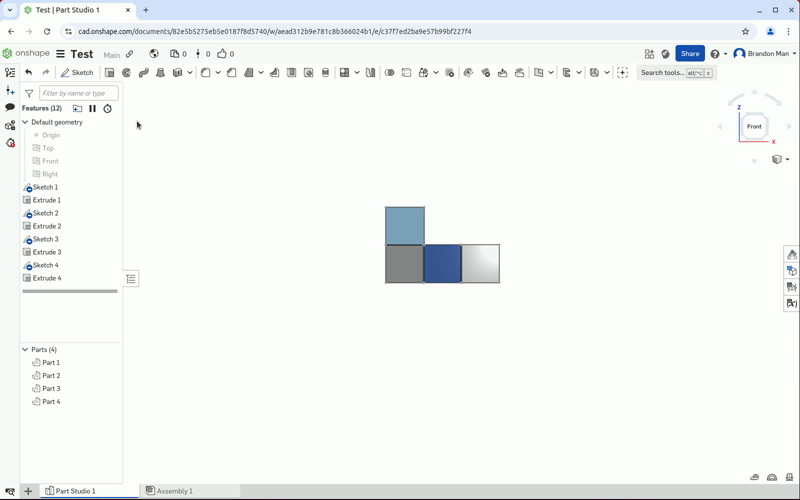
key(shift+h)
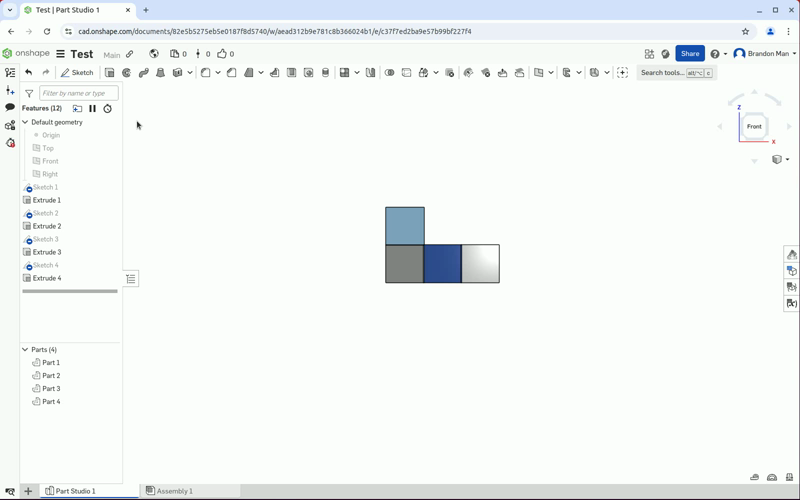
mouse_move(73, 189)
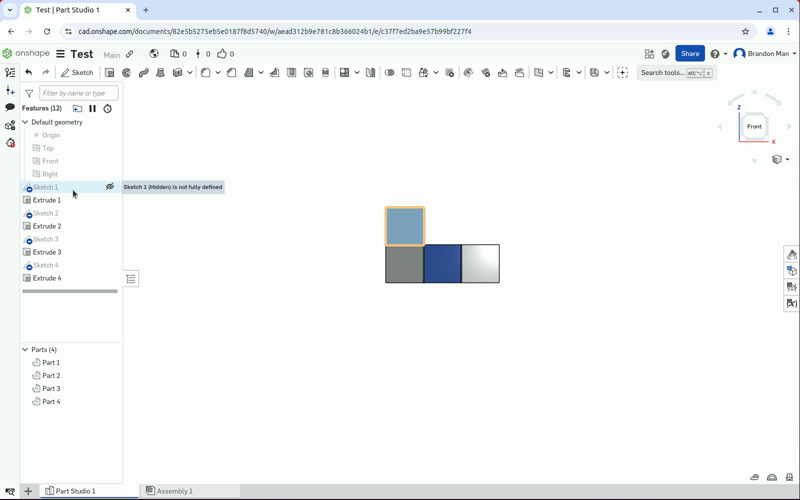
click(73, 189)
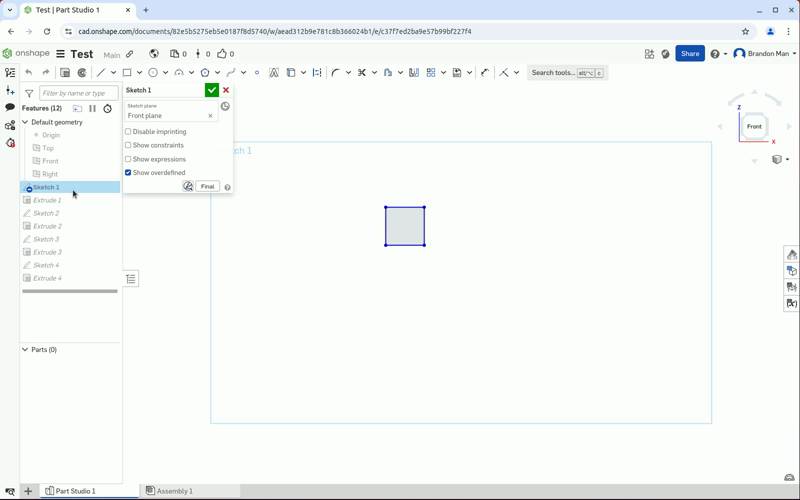
mouse_move(229, 92)
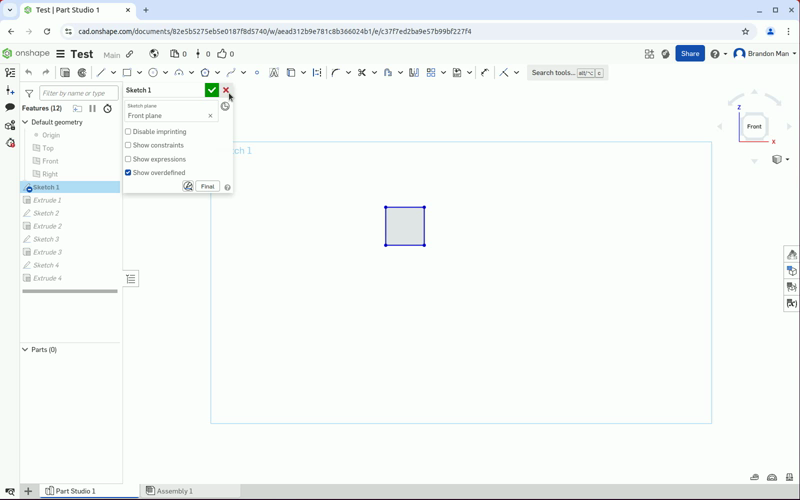
click(229, 92)
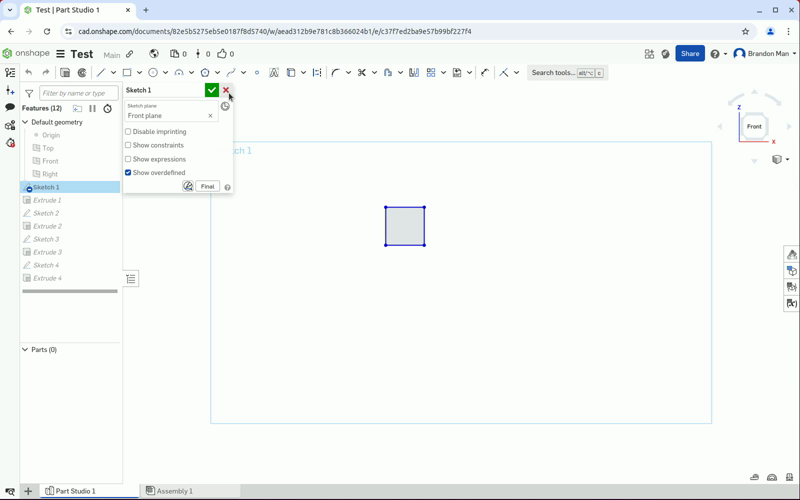
key(shift+s)
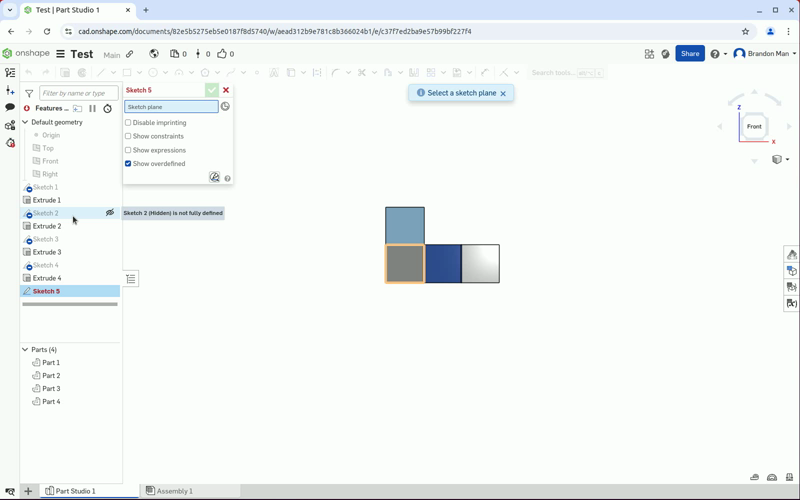
scroll(3)
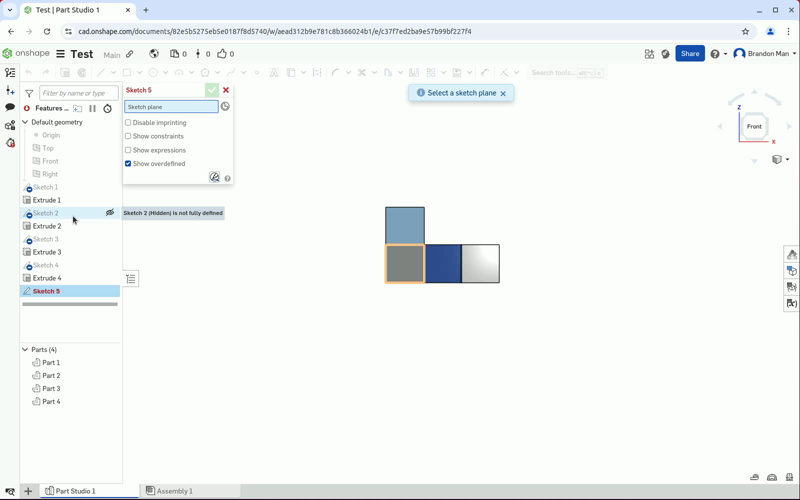
mouse_move(73, 163)
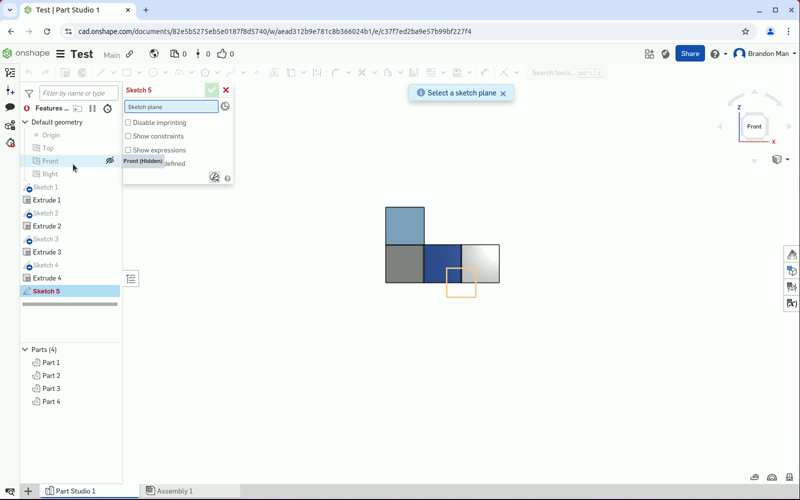
click(73, 163)
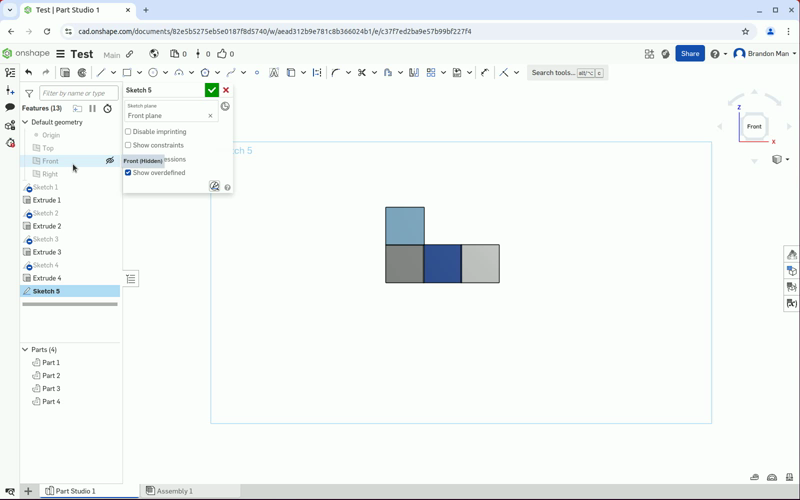
mouse_move(73, 352)
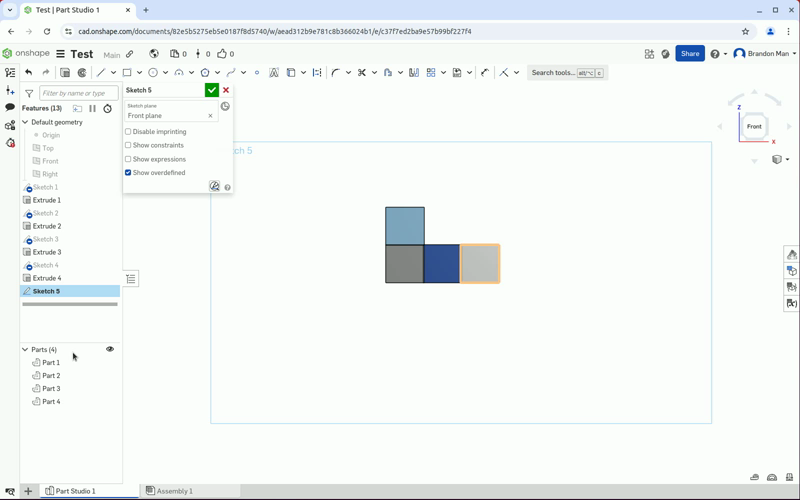
key(y)
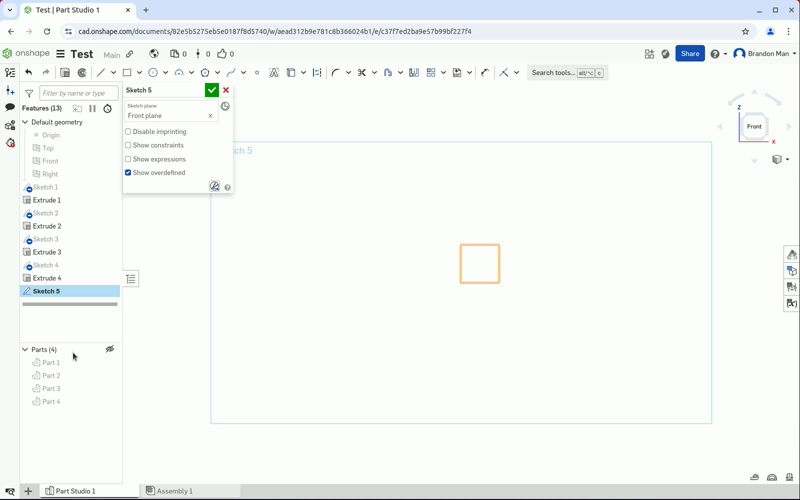
key(l)
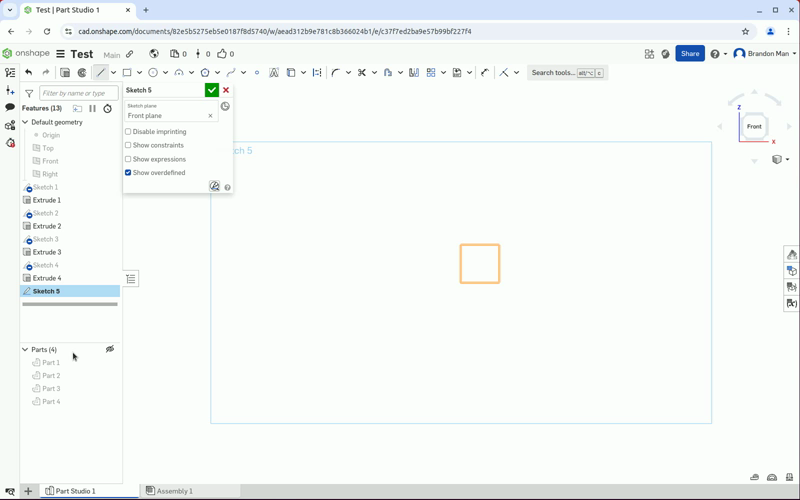
key_down(shift)
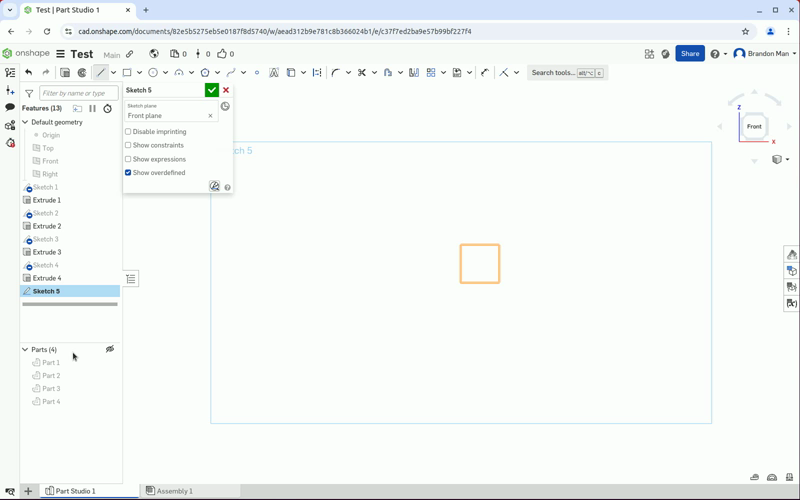
mouse_move(423, 245)
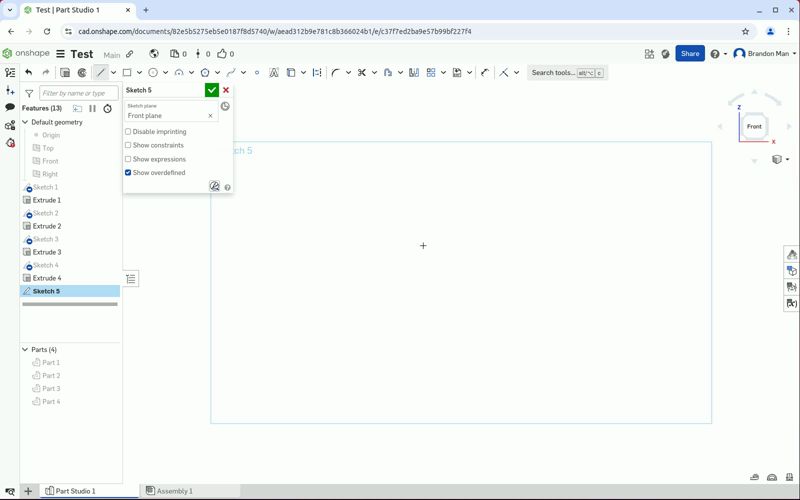
click(423, 245)
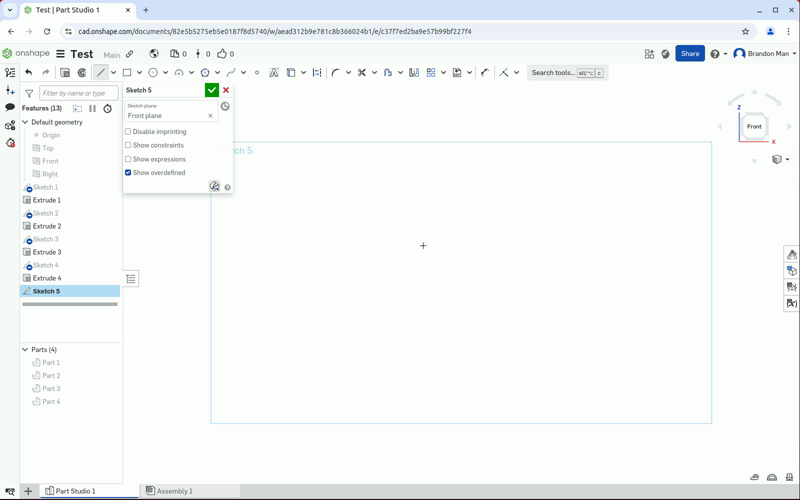
key_up(shift)
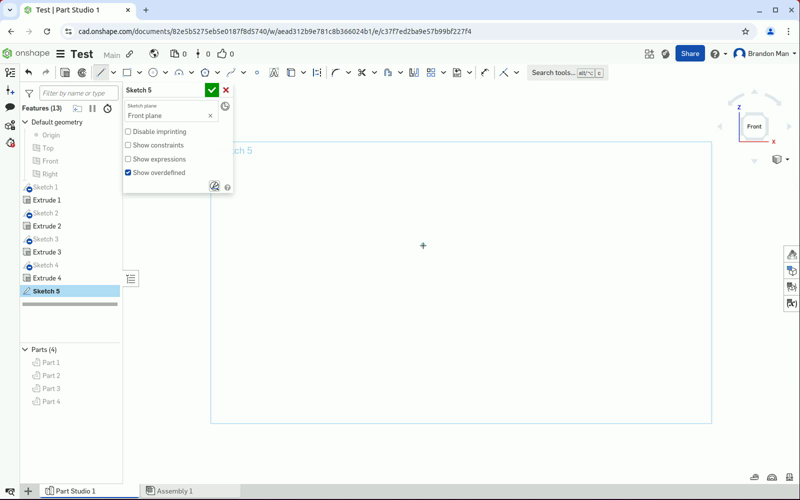
key_down(shift)
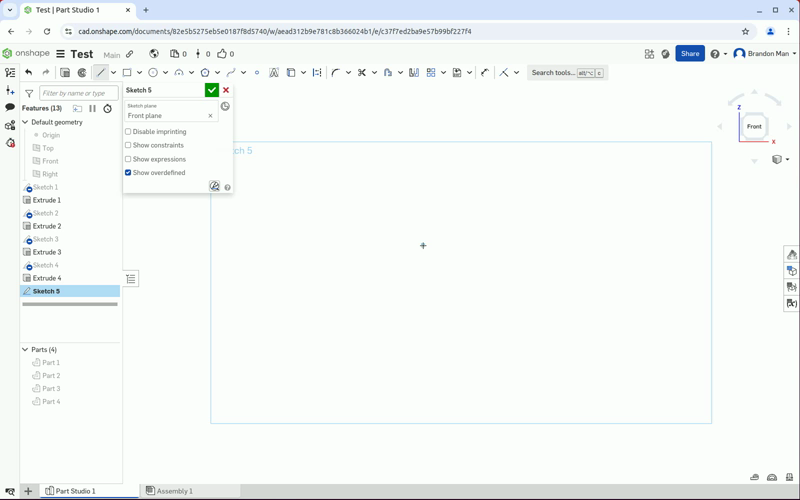
mouse_move(453, 245)
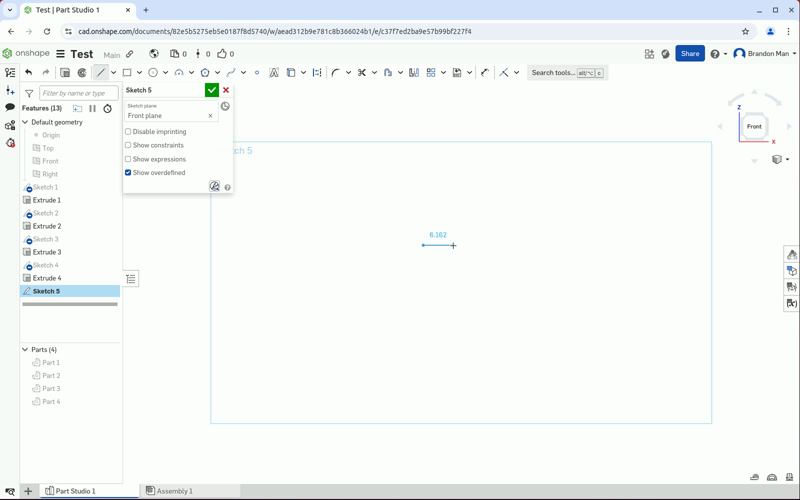
mouse_move(461, 245)
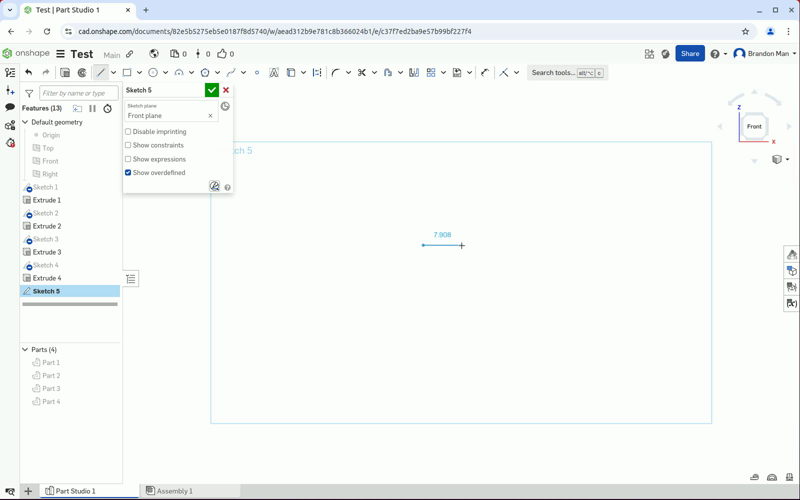
click(461, 245)
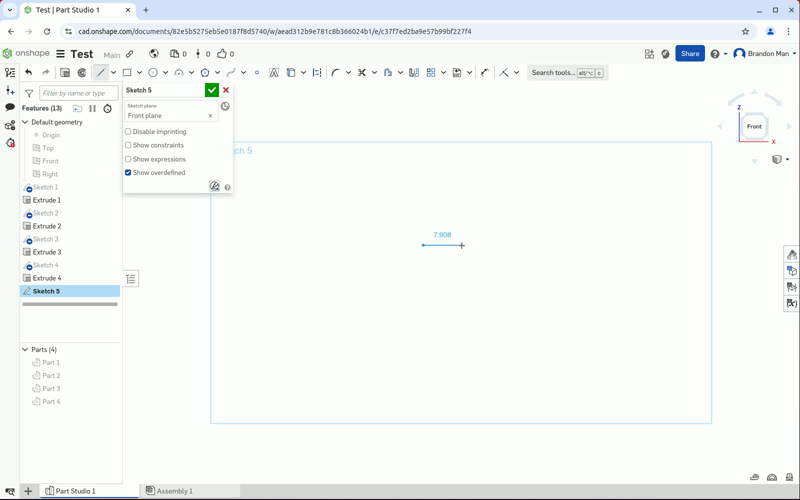
key_up(shift)
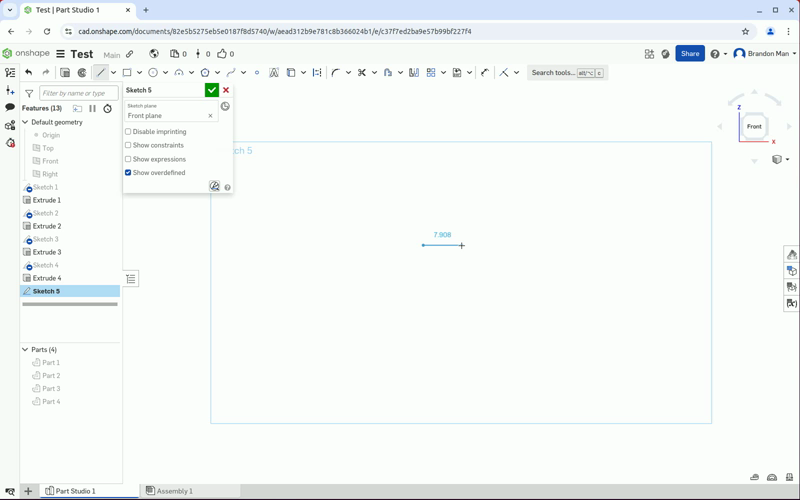
key_down(shift)
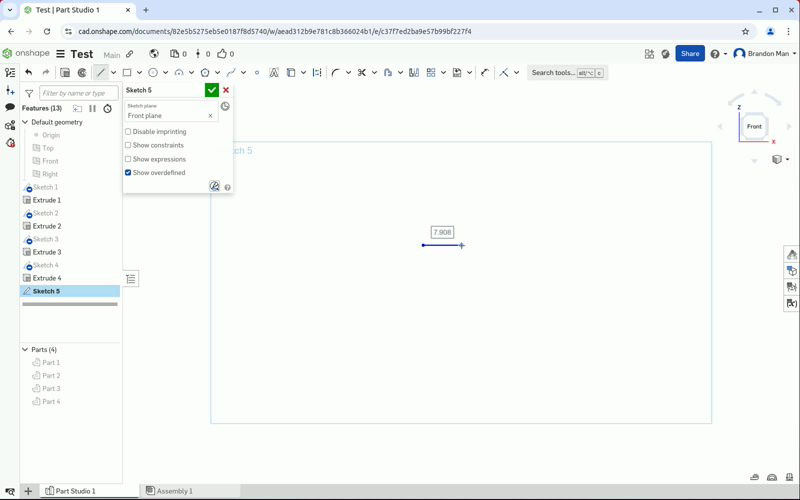
mouse_move(491, 245)
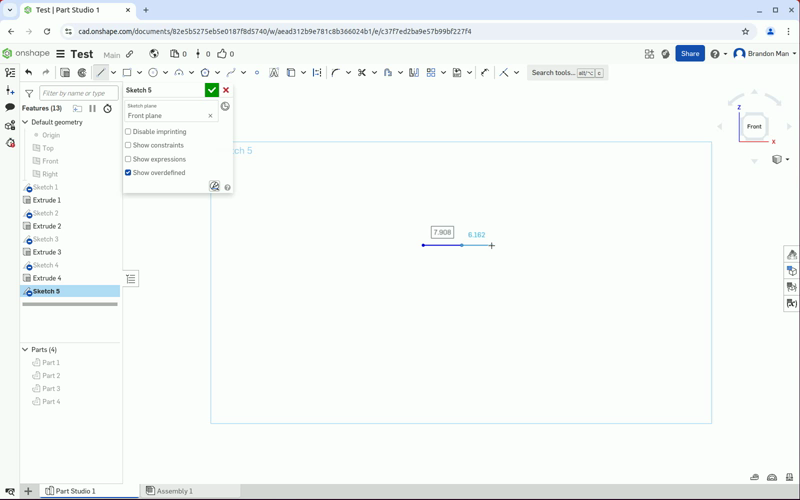
mouse_move(461, 207)
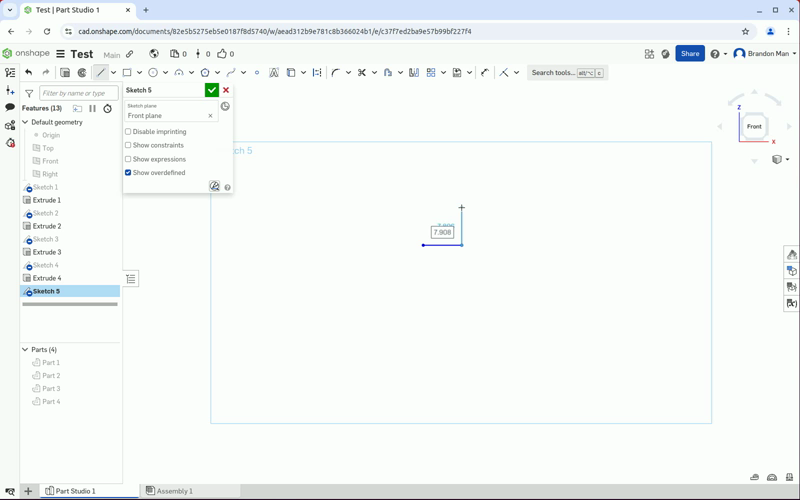
click(461, 207)
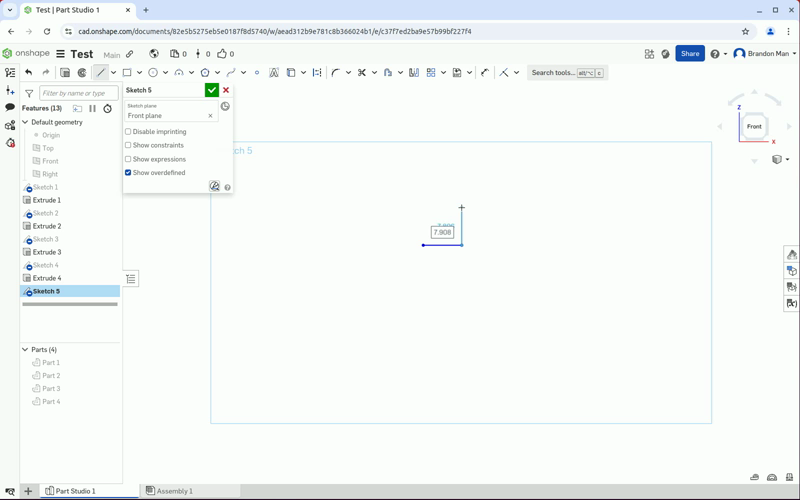
key_up(shift)
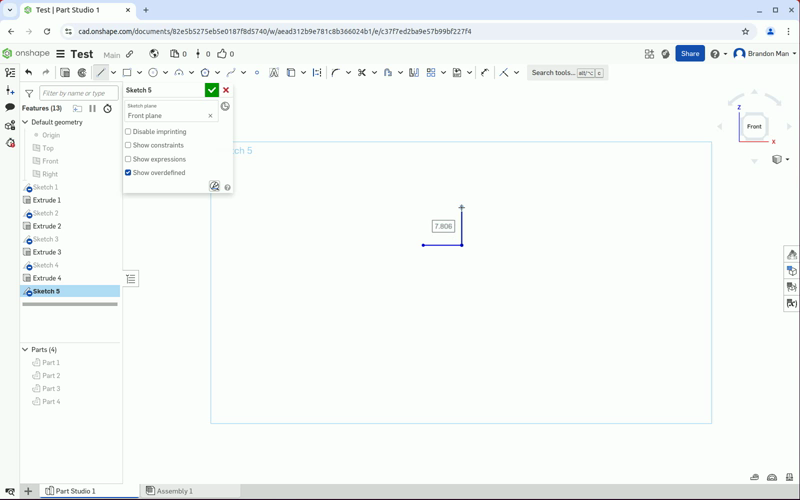
key_down(shift)
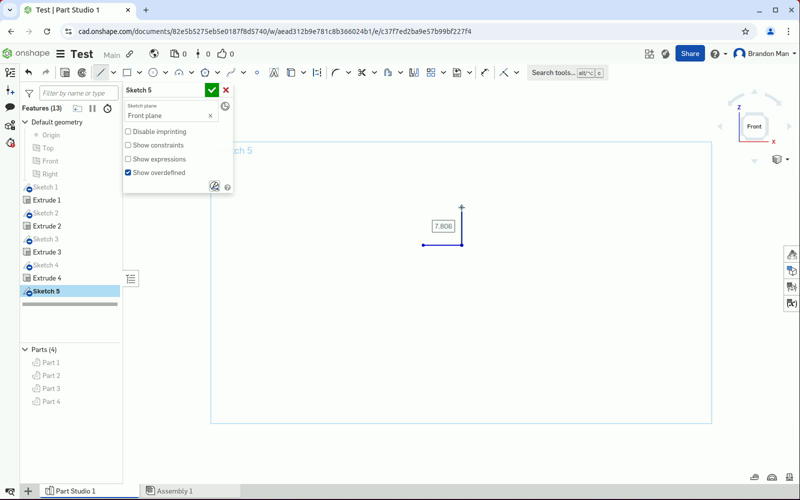
mouse_move(491, 207)
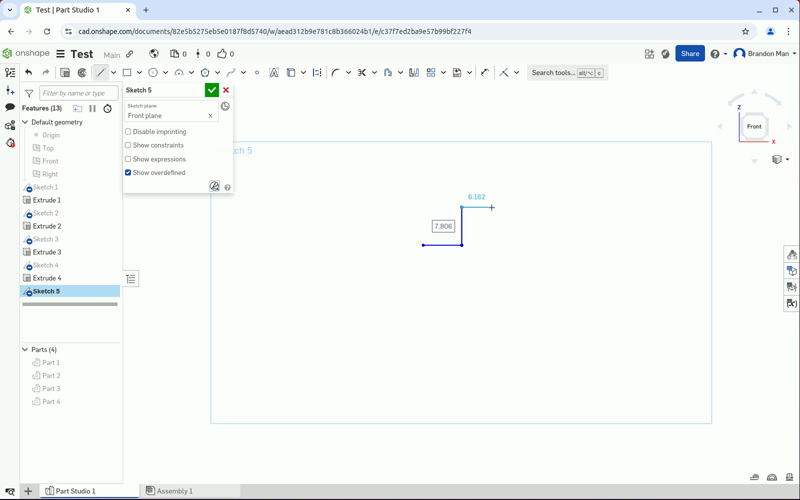
mouse_move(423, 207)
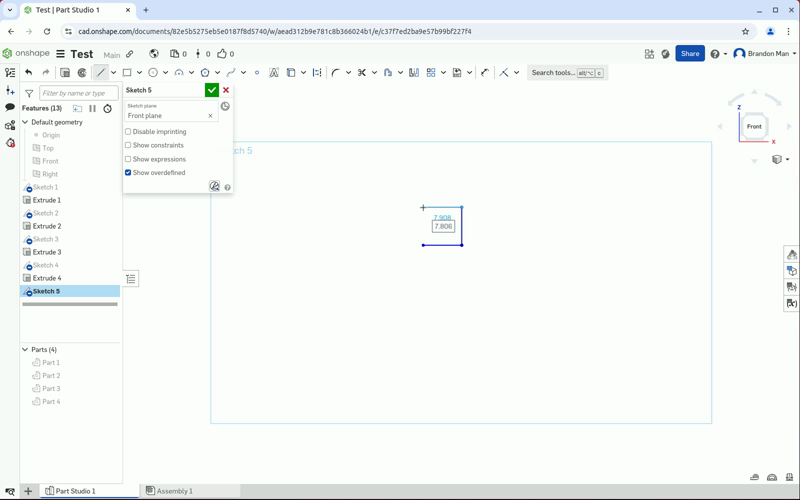
click(423, 207)
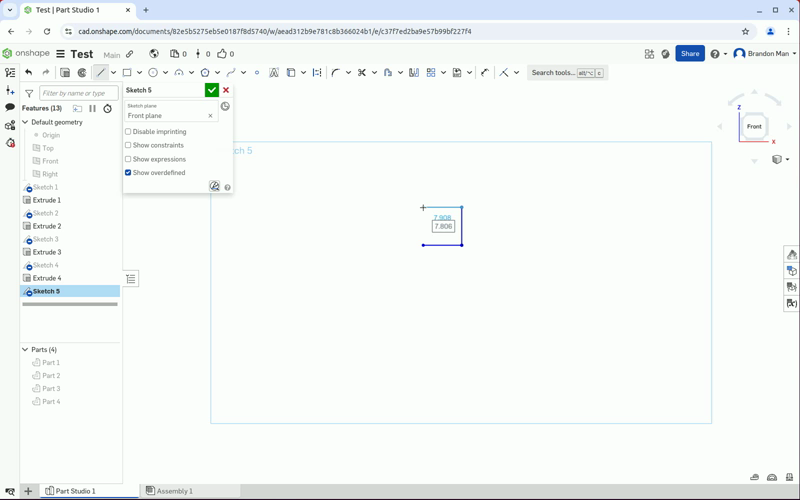
key_up(shift)
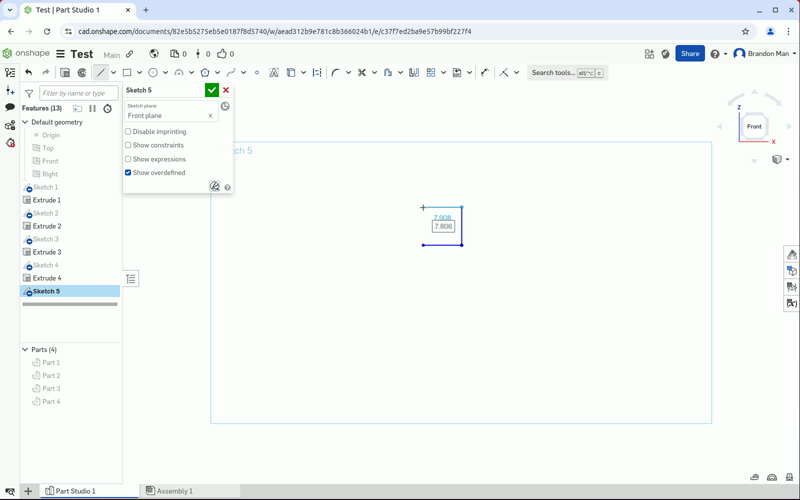
mouse_move(453, 207)
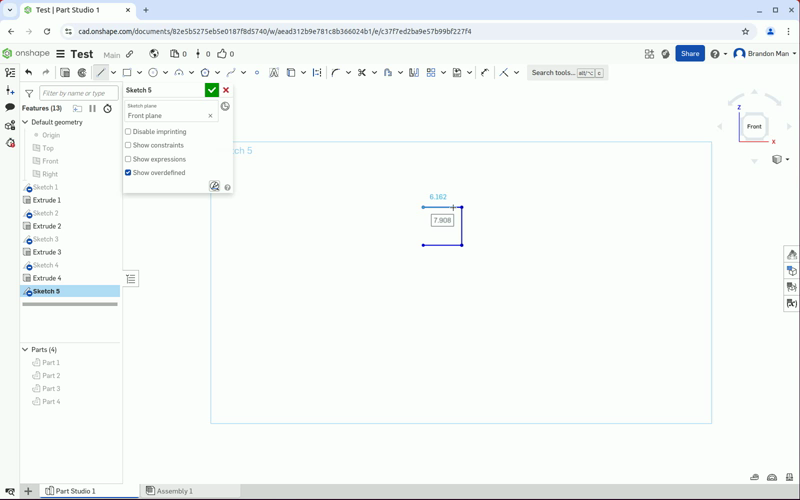
key_down(shift)
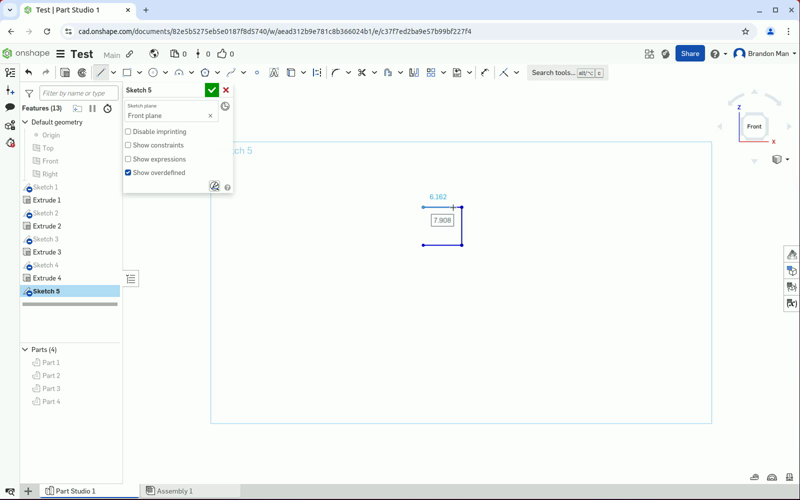
mouse_move(423, 245)
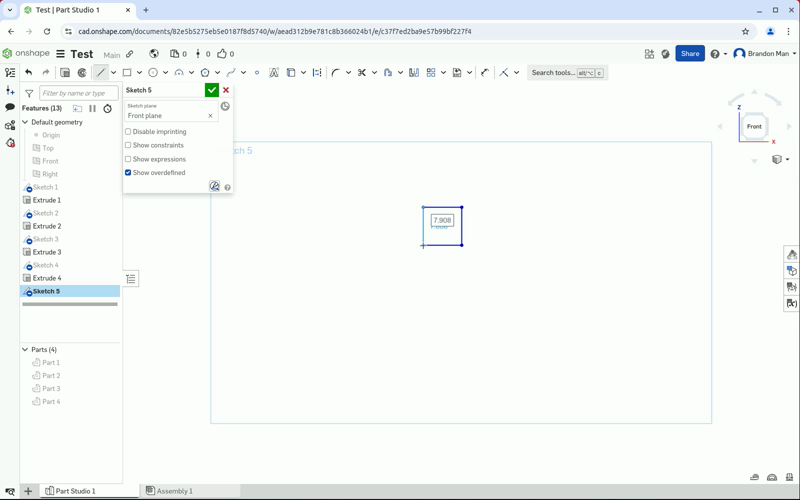
key_up(shift)
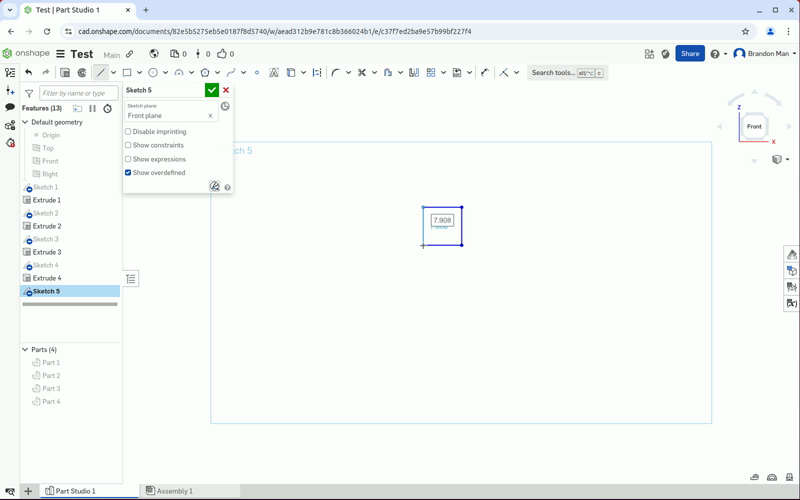
click(423, 245)
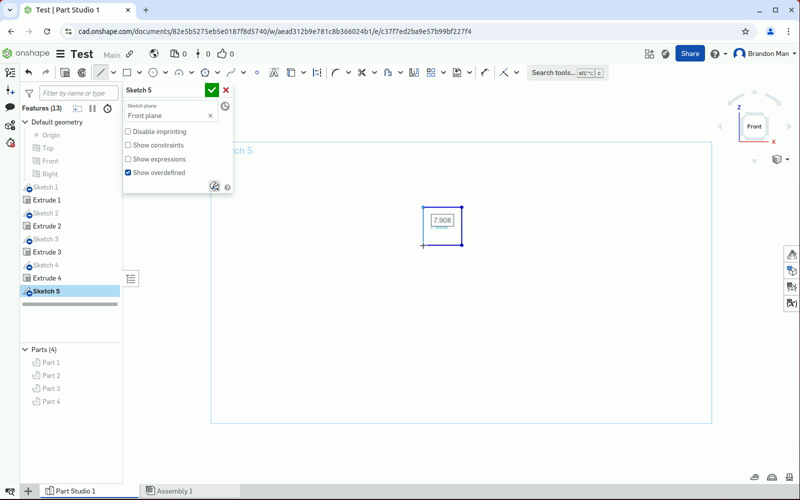
key(esc)
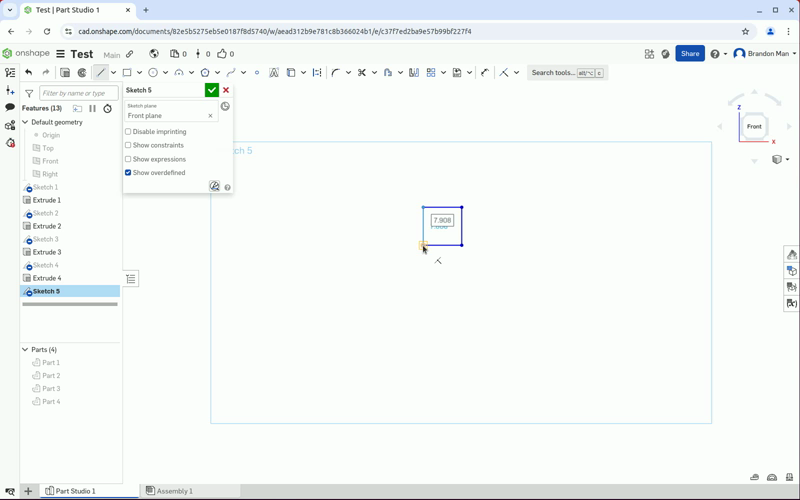
mouse_move(452, 244)
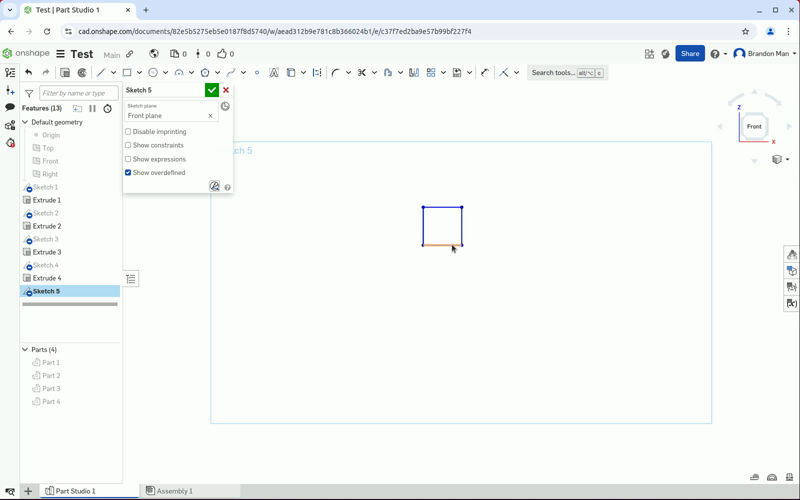
scroll(6)
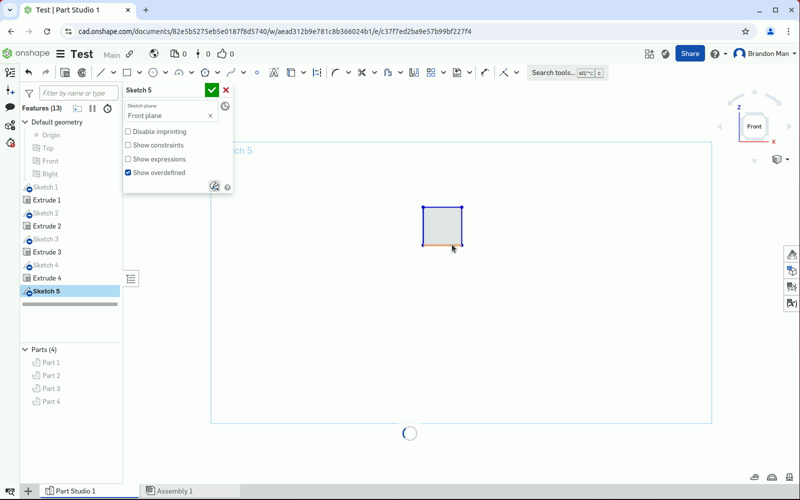
scroll(6)
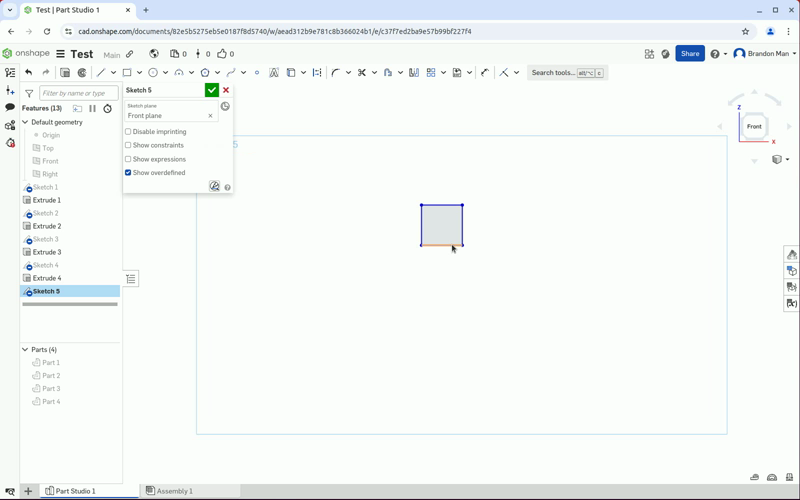
scroll(6)
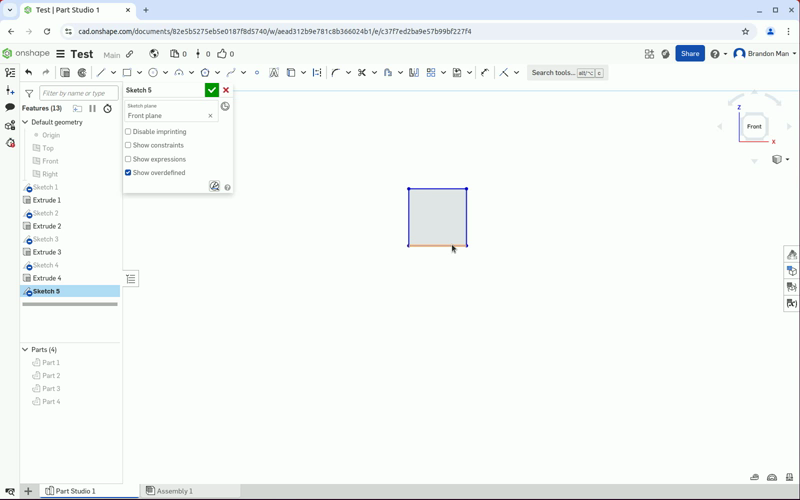
scroll(6)
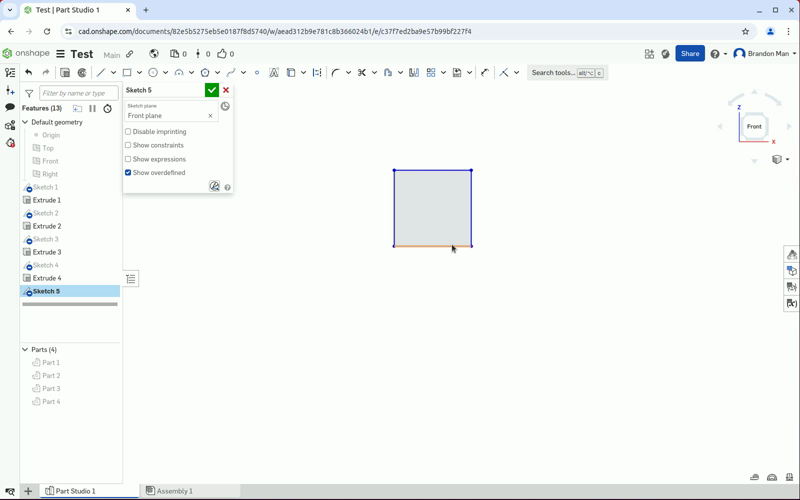
scroll(6)
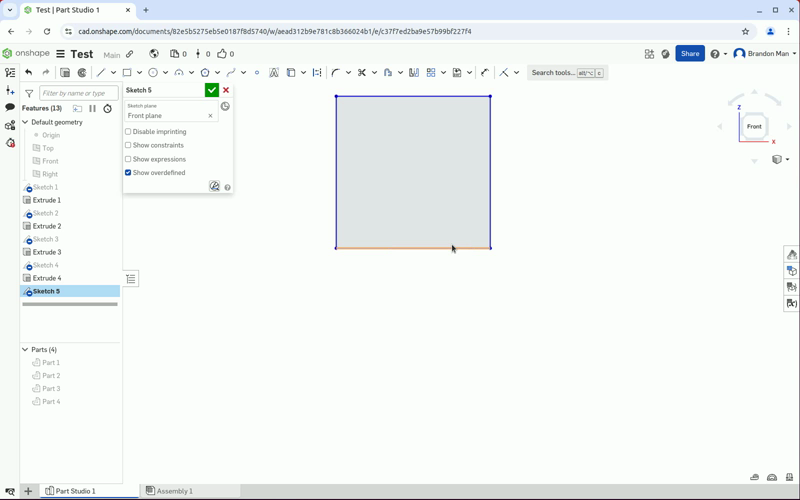
scroll(6)
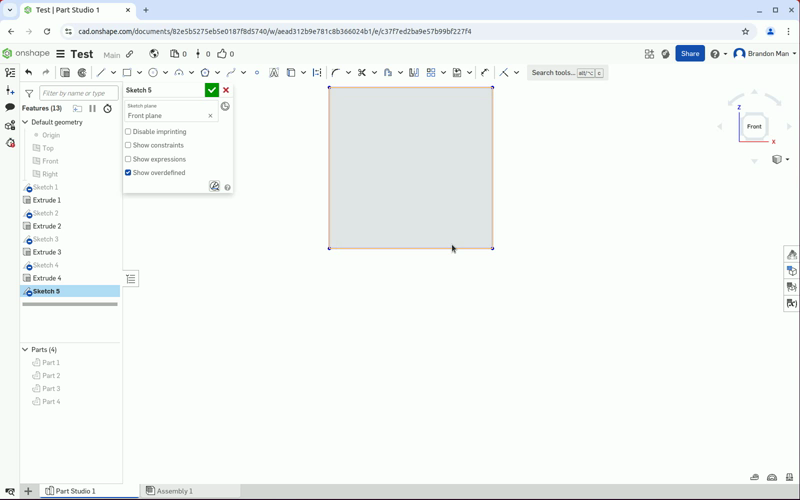
scroll(6)
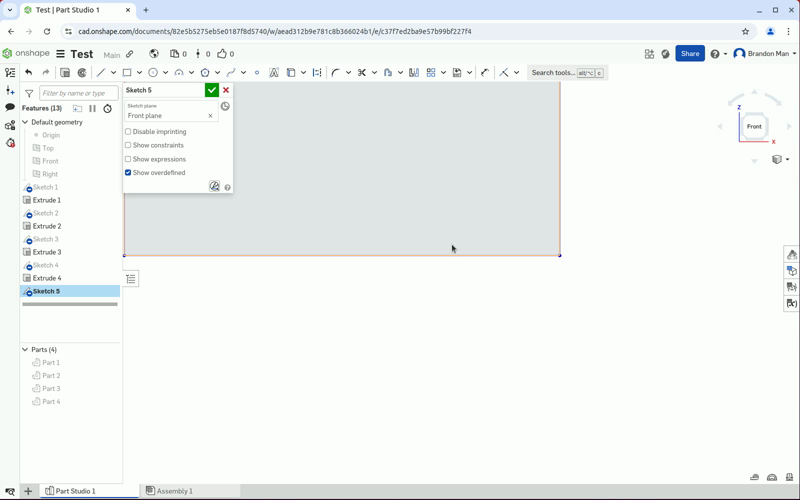
click(452, 244)
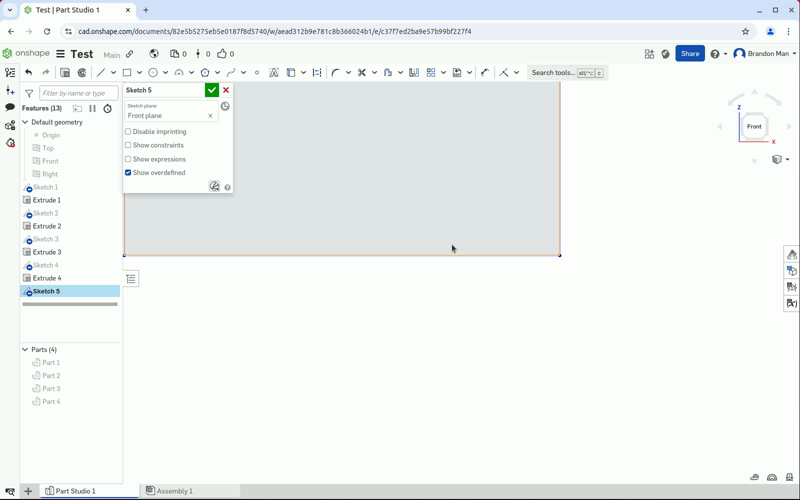
scroll(-6)
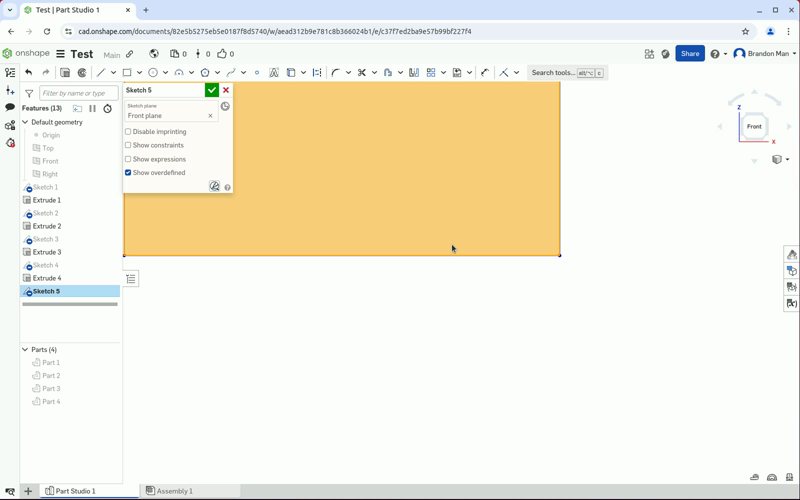
scroll(-6)
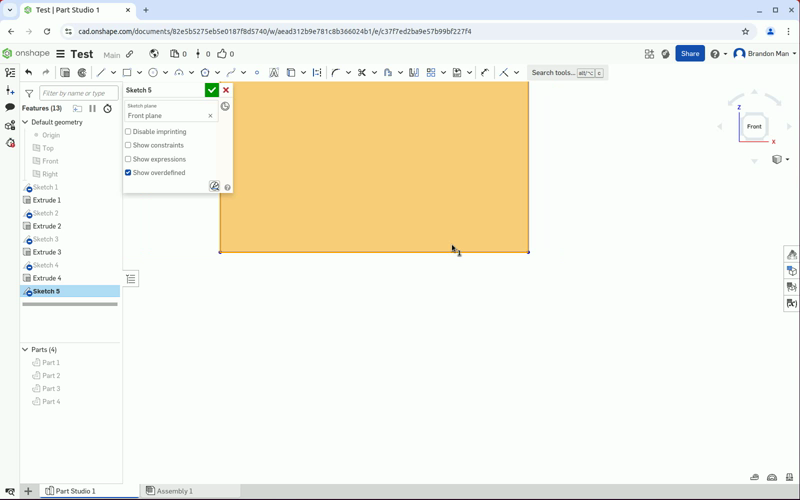
scroll(-6)
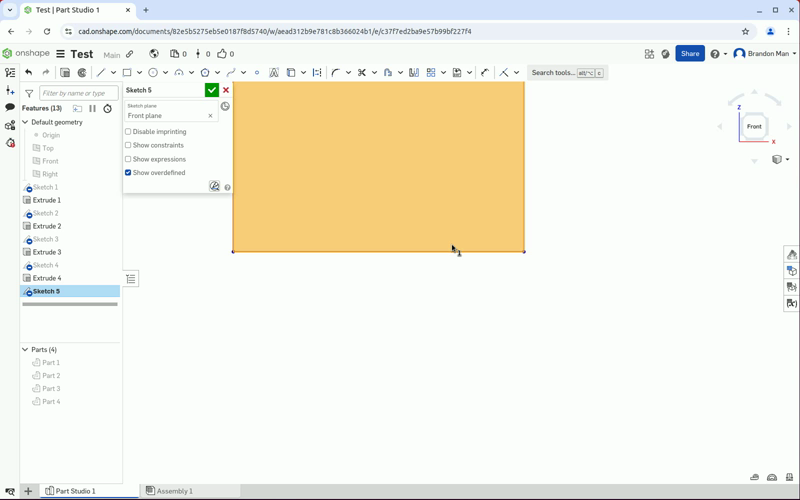
scroll(-6)
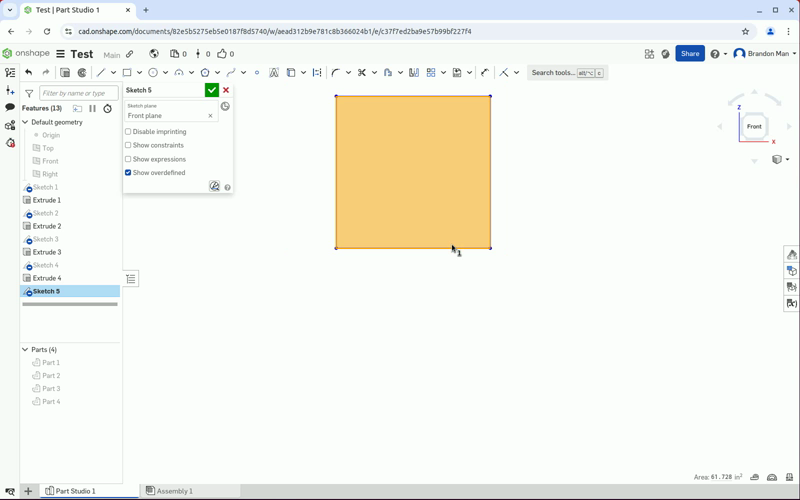
scroll(-6)
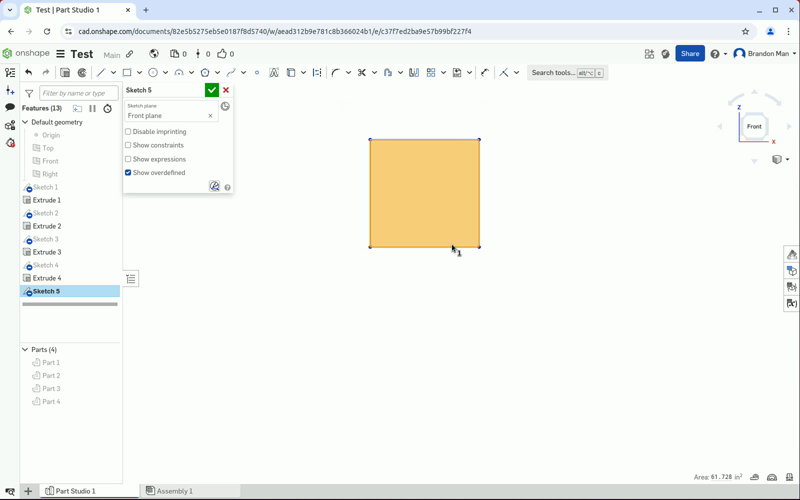
scroll(-6)
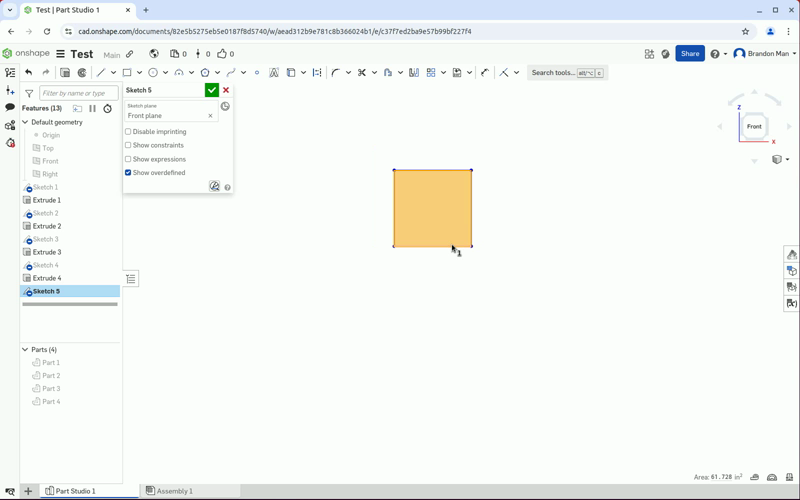
scroll(-6)
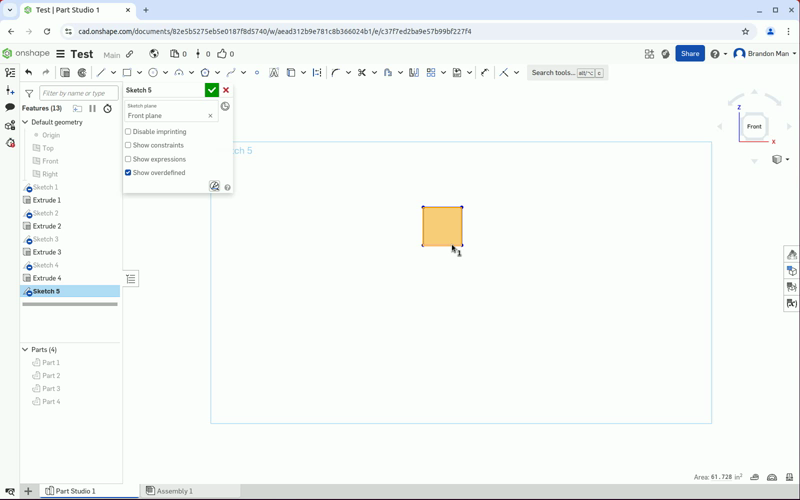
mouse_move(73, 352)
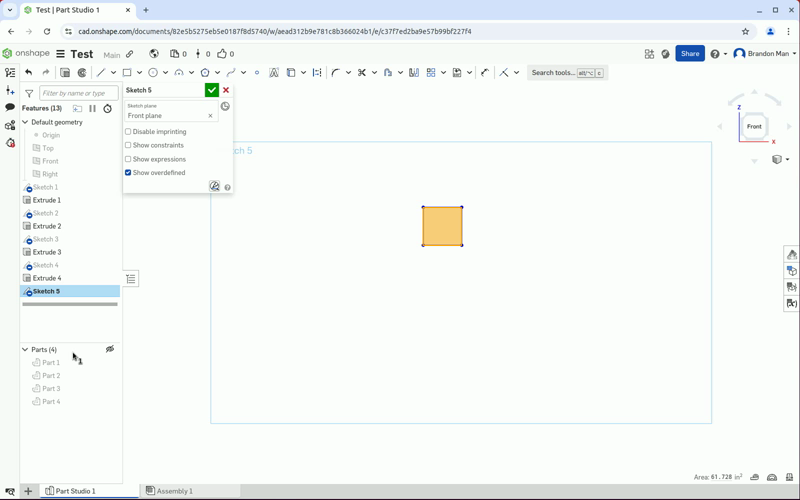
key(shift+y)
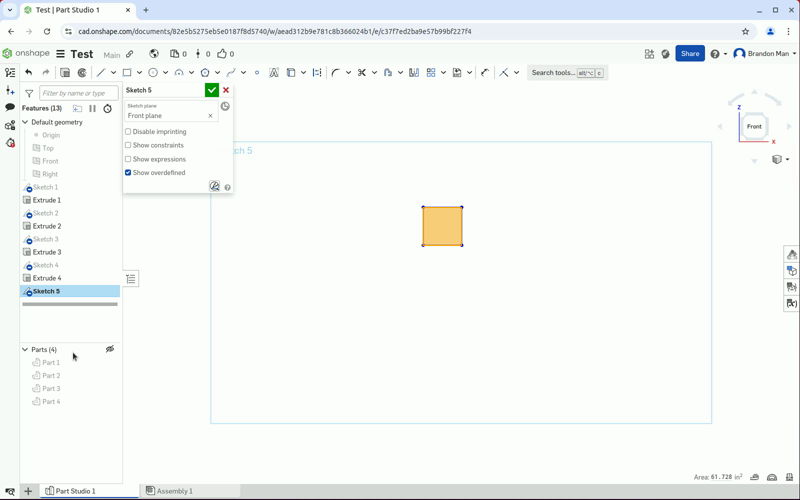
key(shift+e)
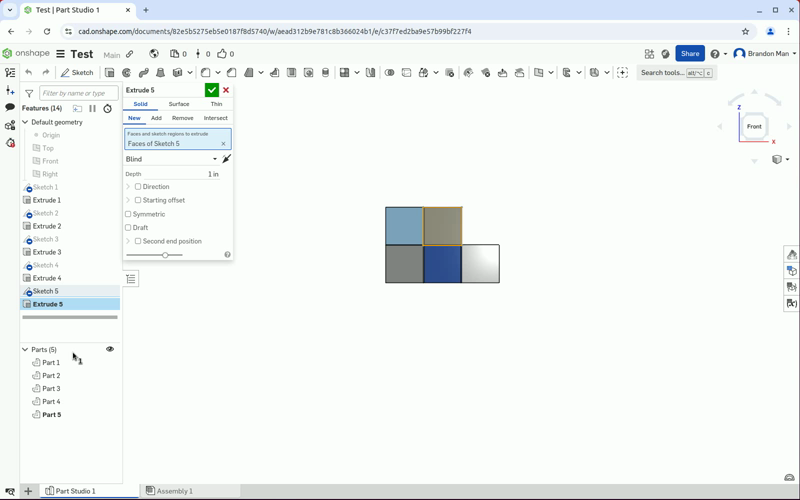
mouse_move(143, 106)
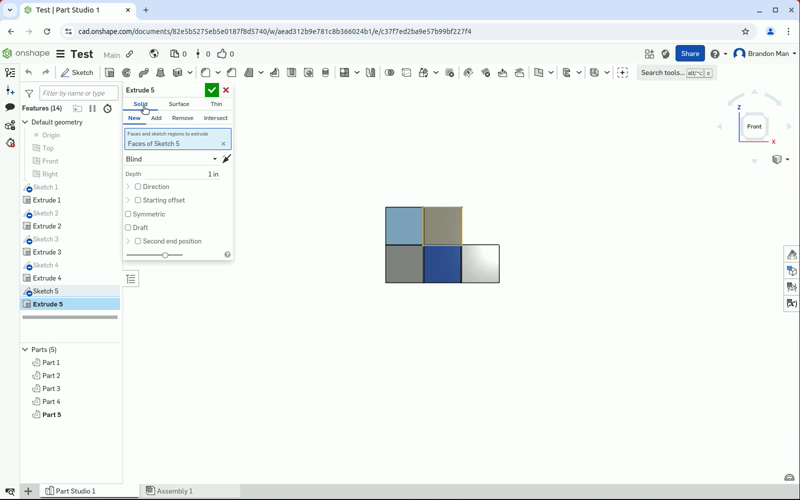
click(143, 106)
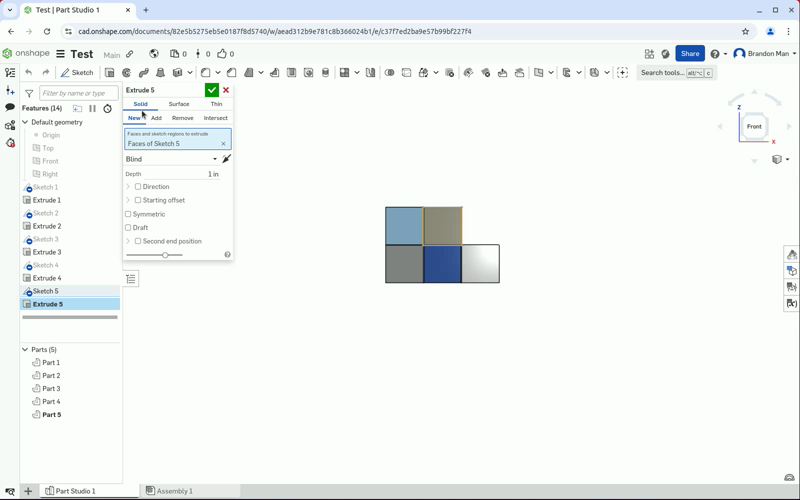
mouse_move(137, 120)
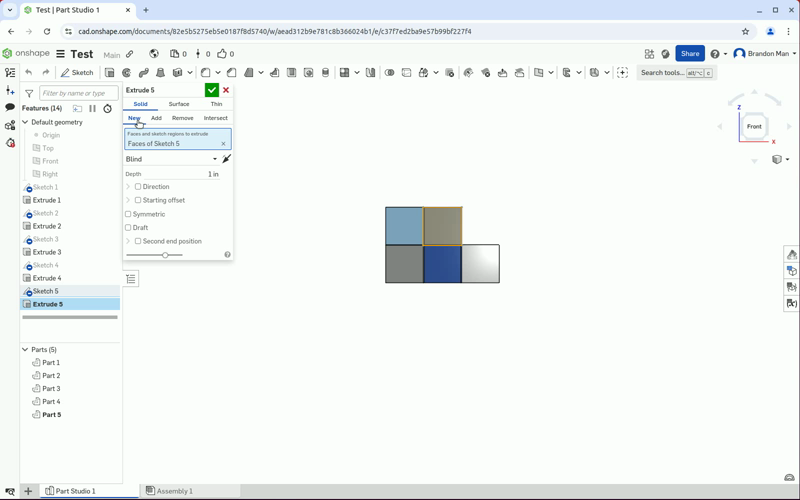
click(137, 120)
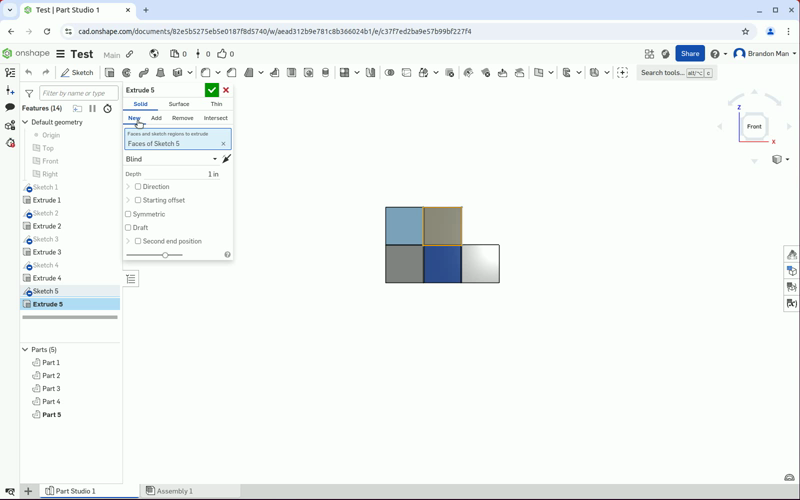
key(tab, 4)
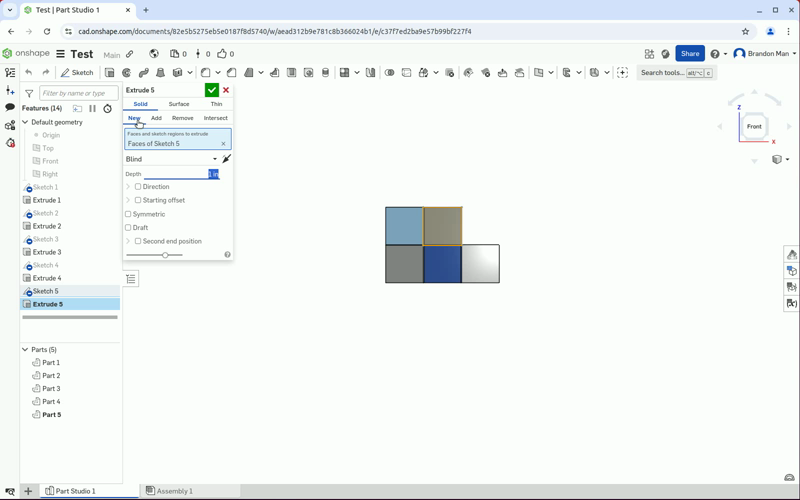
text(7.703)
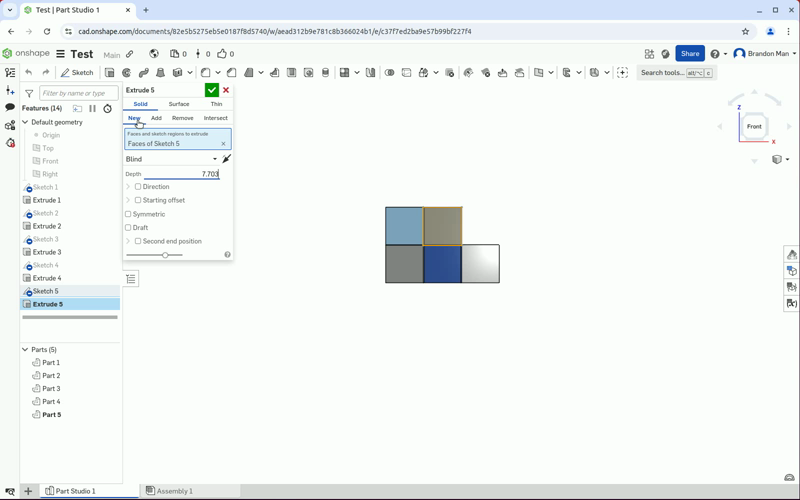
key(enter)
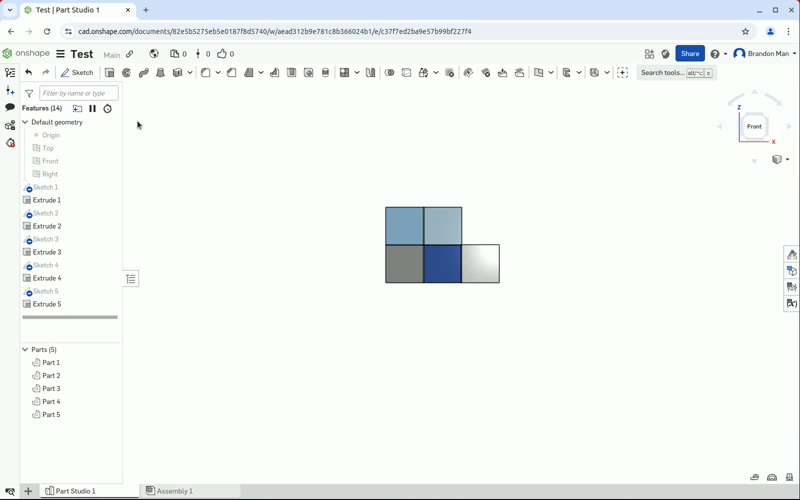
key(shift+h)
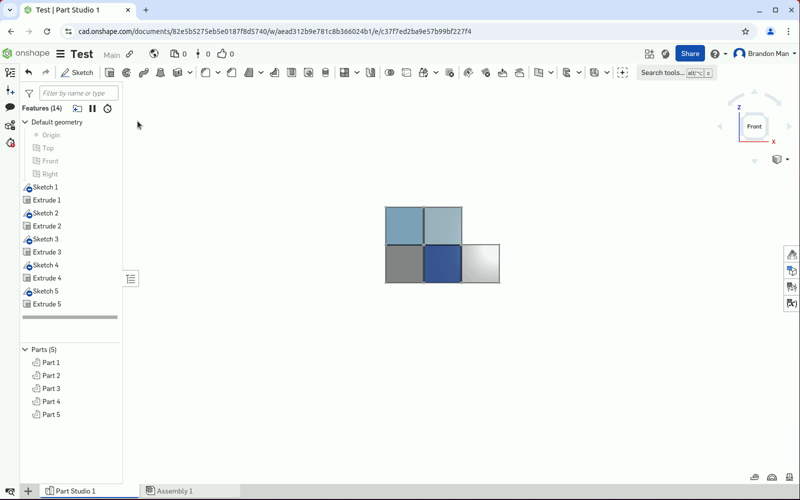
key(shift+h)
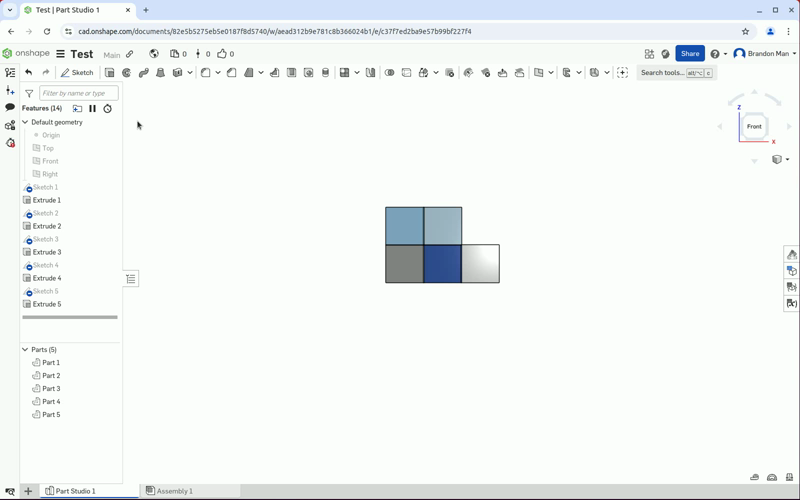
mouse_move(73, 189)
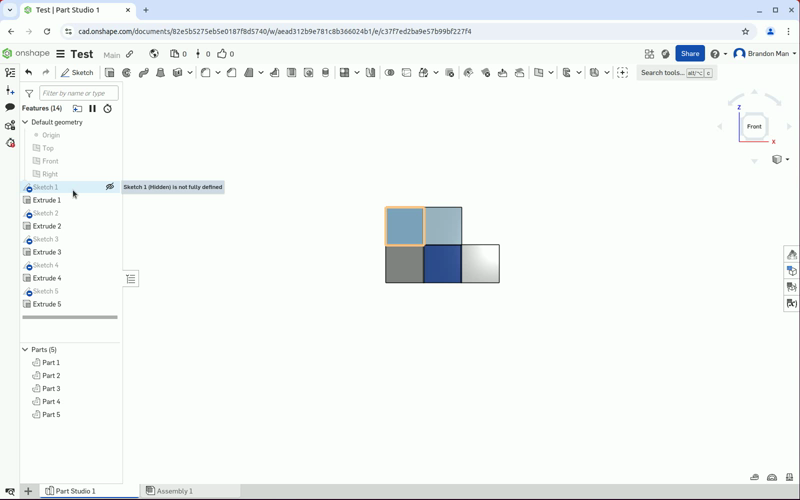
click(73, 189)
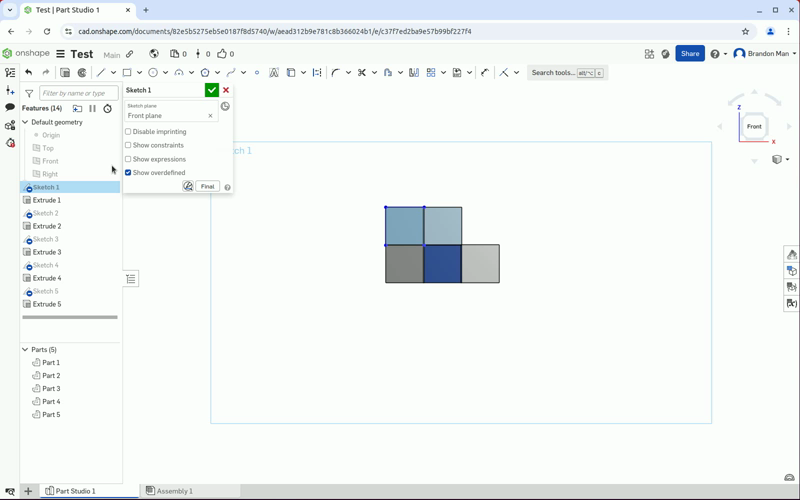
mouse_move(229, 92)
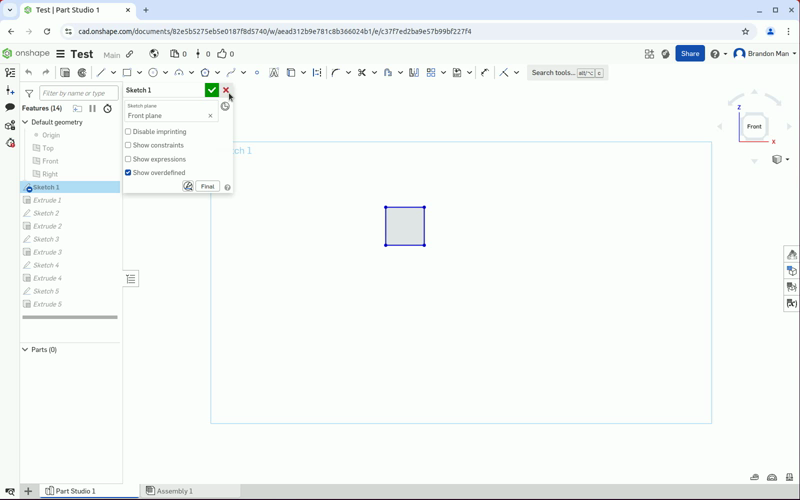
click(229, 92)
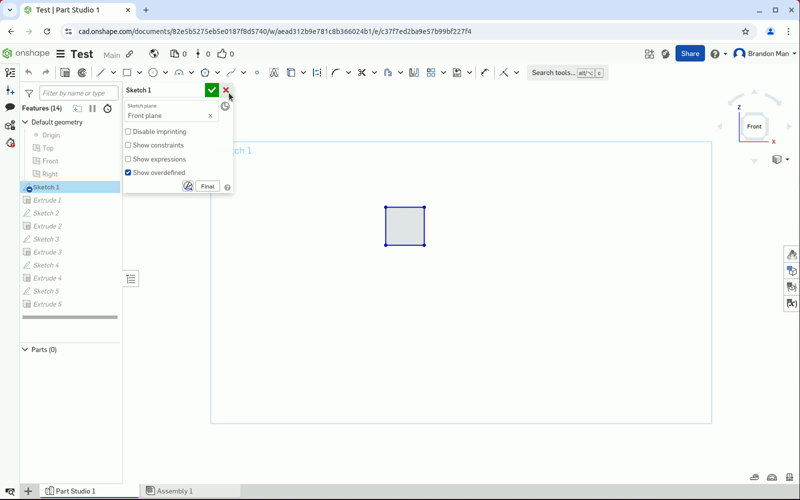
key(shift+s)
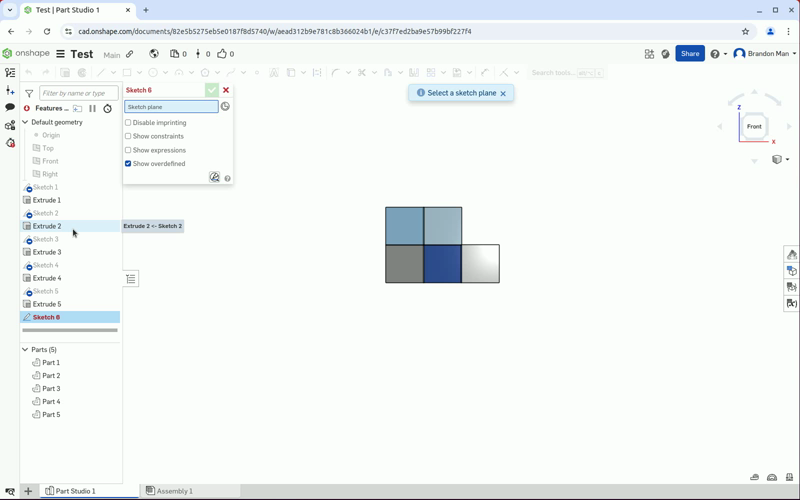
scroll(3)
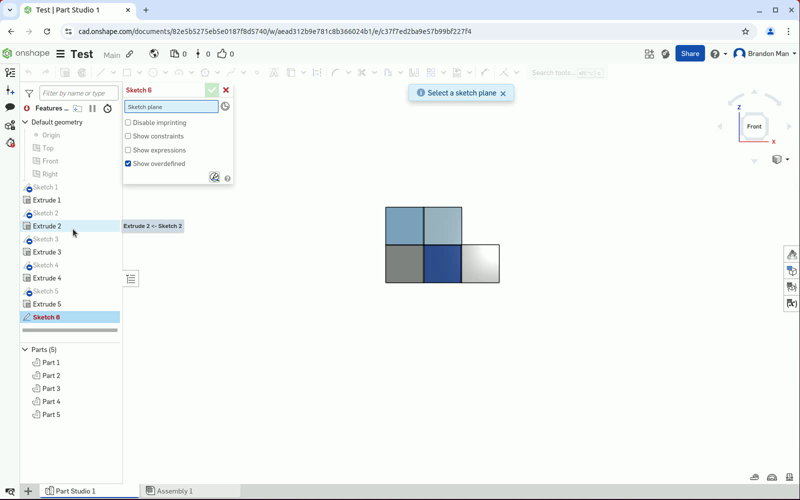
mouse_move(73, 163)
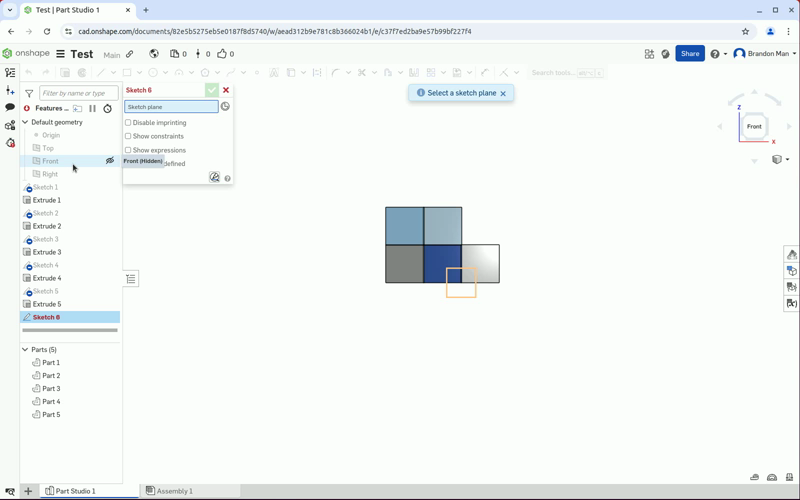
click(73, 163)
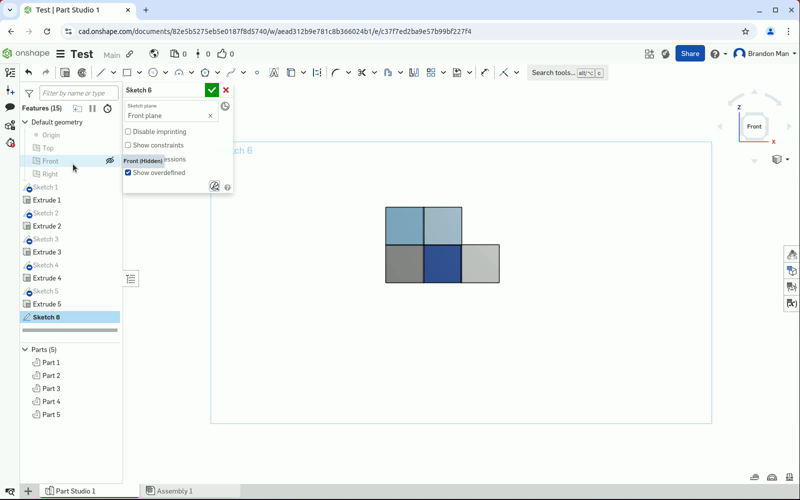
mouse_move(73, 352)
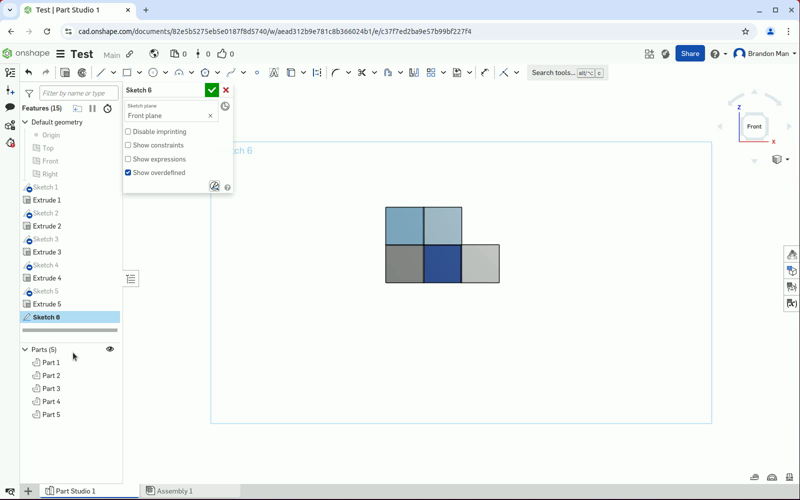
key(y)
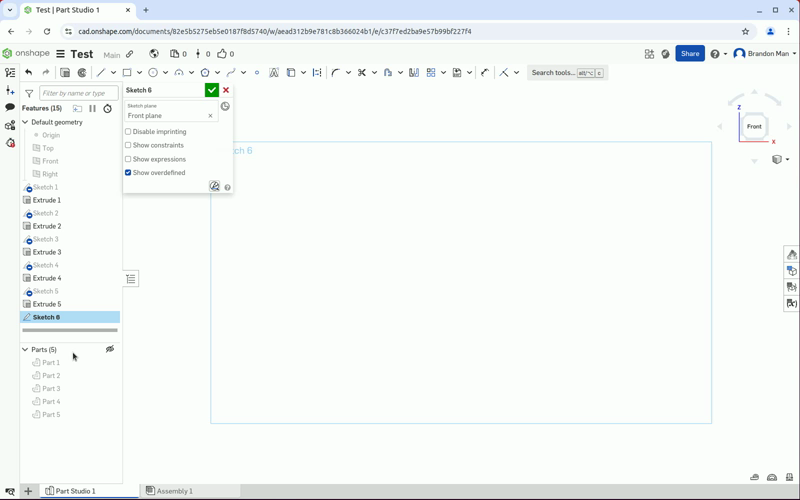
key(l)
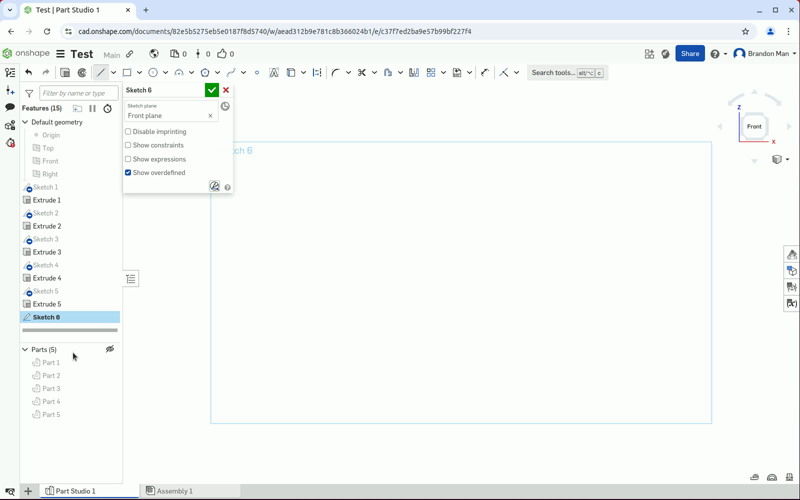
key_down(shift)
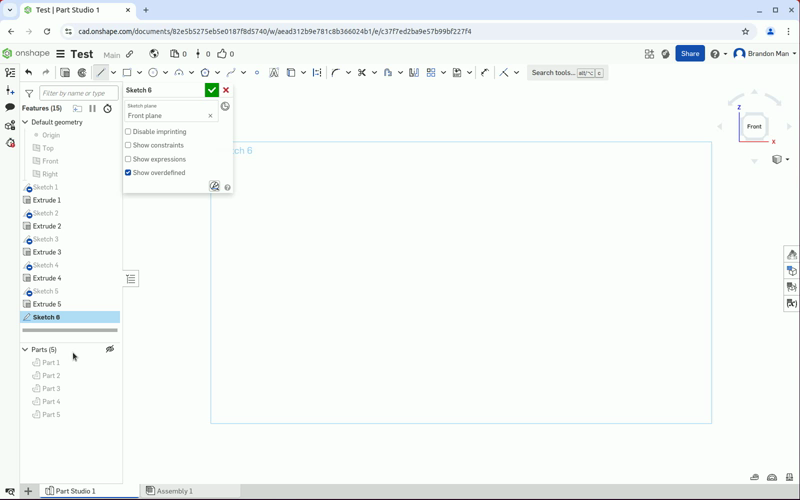
mouse_move(423, 207)
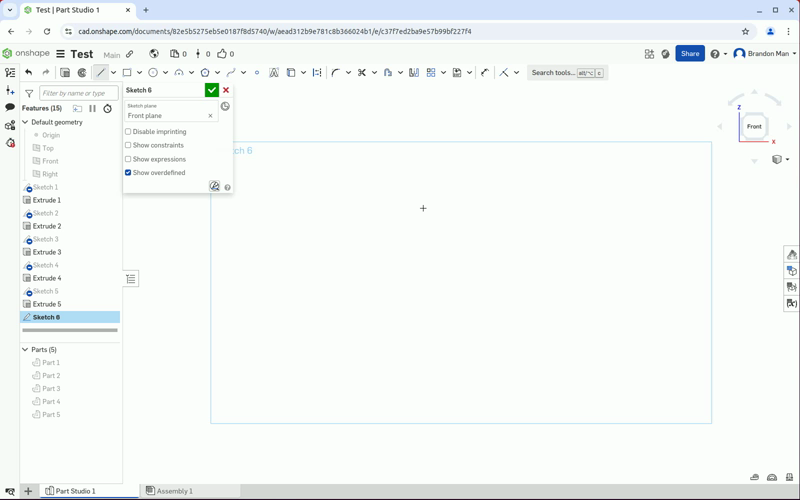
click(423, 207)
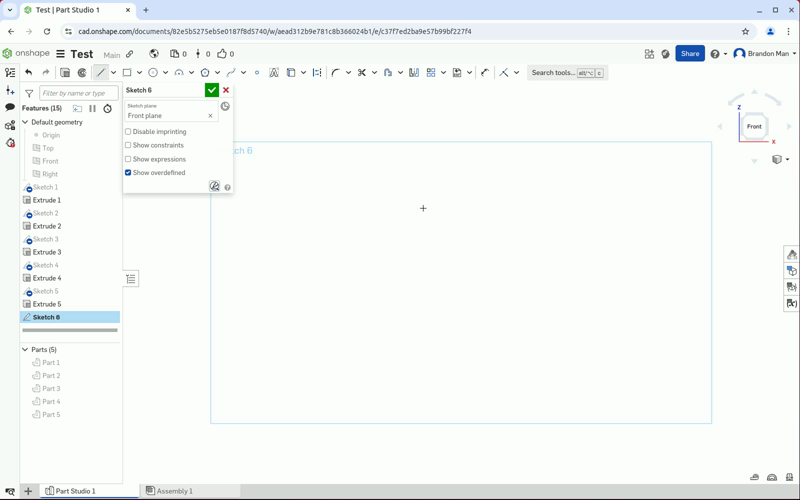
key_up(shift)
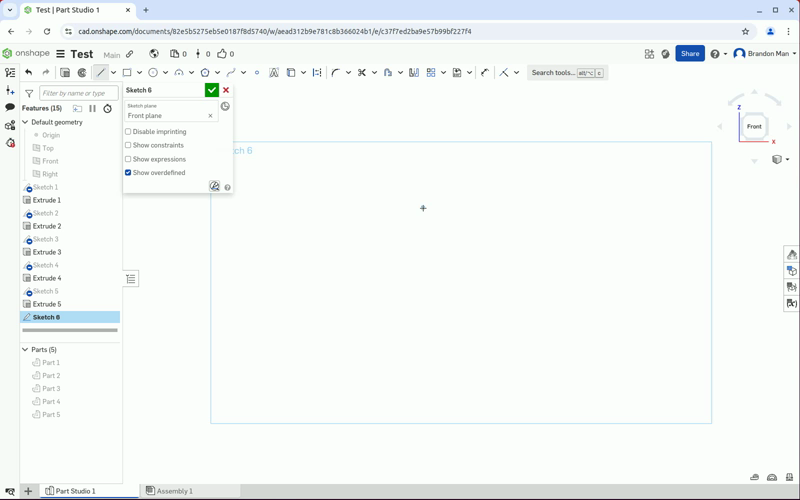
key_down(shift)
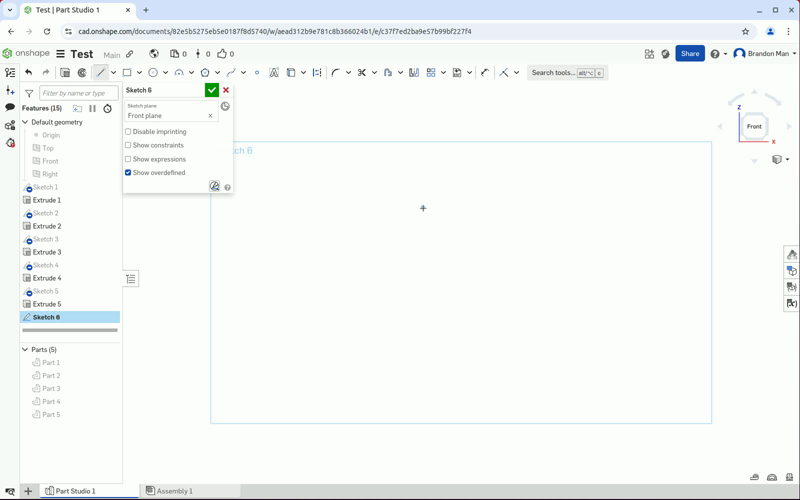
mouse_move(453, 207)
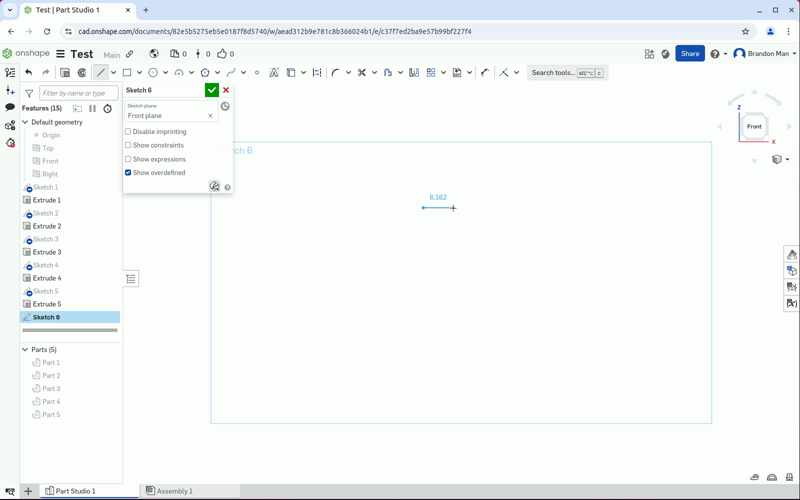
mouse_move(461, 207)
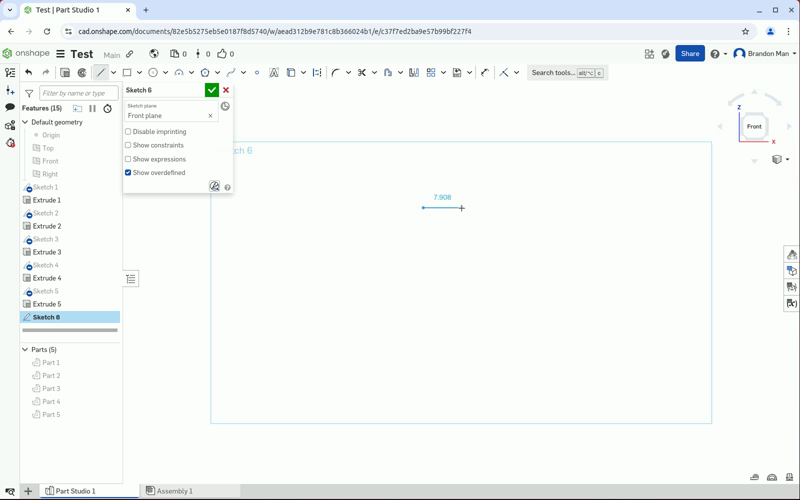
click(461, 207)
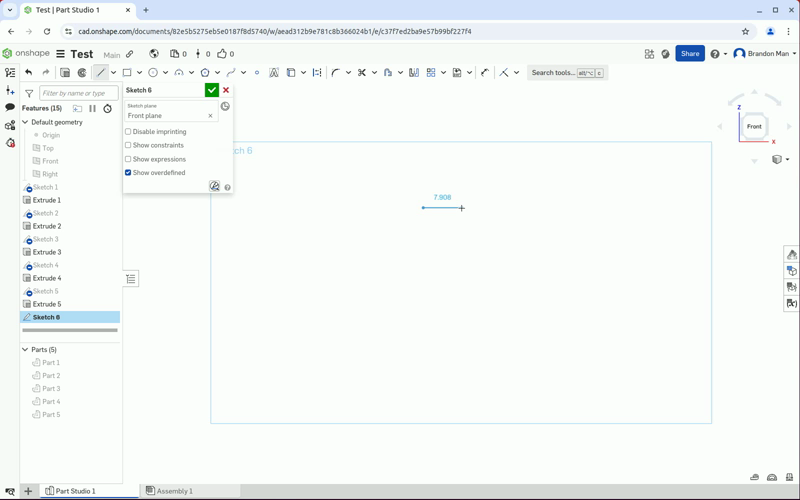
key_up(shift)
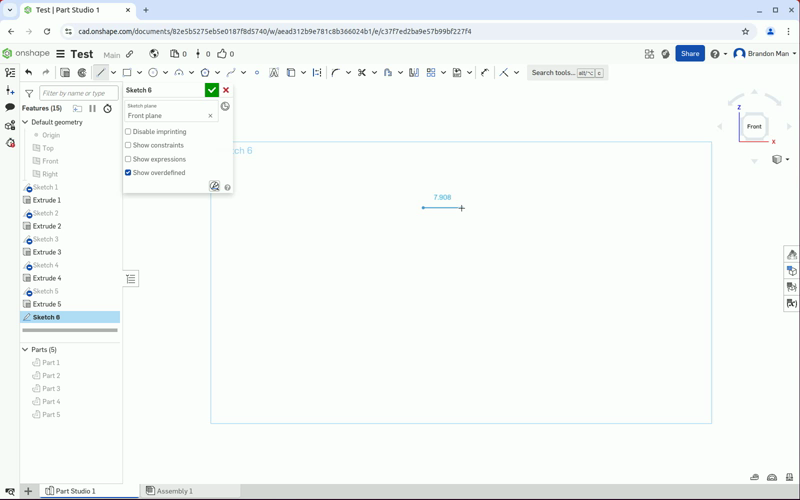
key_down(shift)
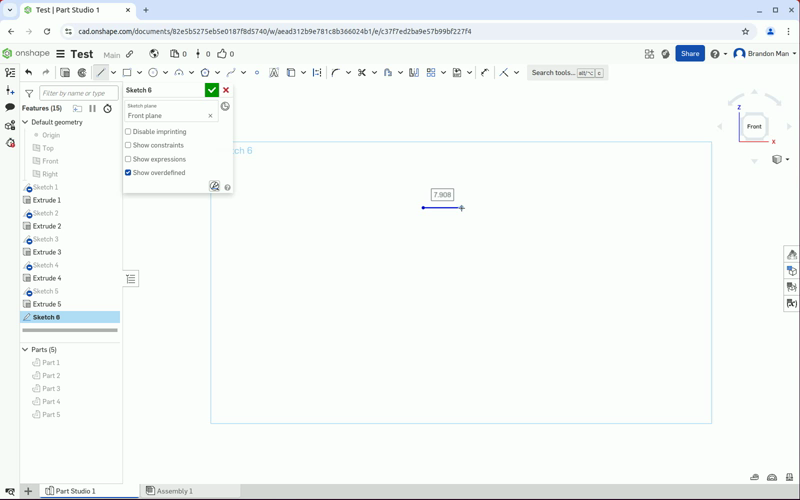
mouse_move(491, 207)
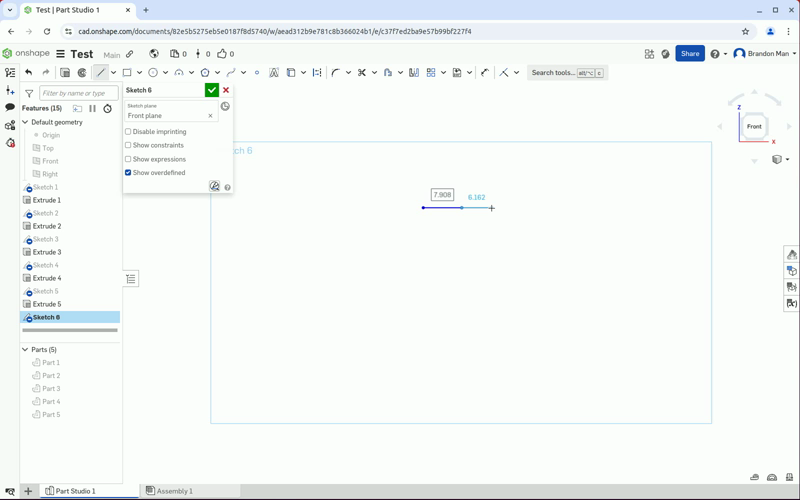
mouse_move(461, 169)
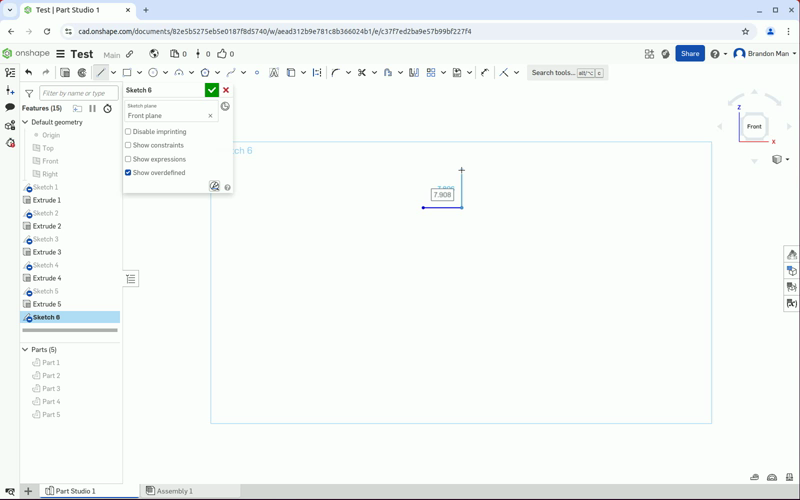
click(461, 169)
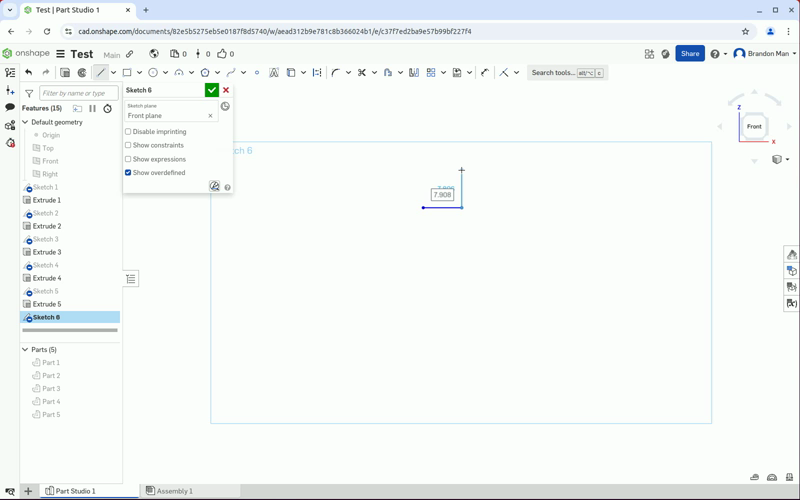
key_up(shift)
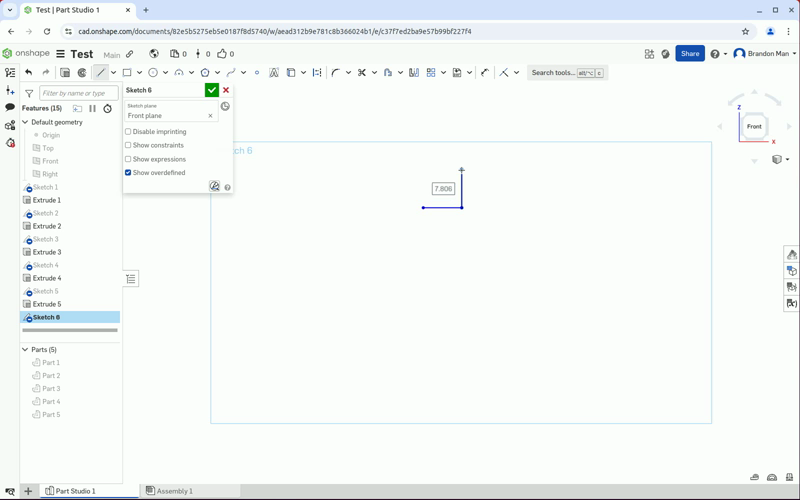
key_down(shift)
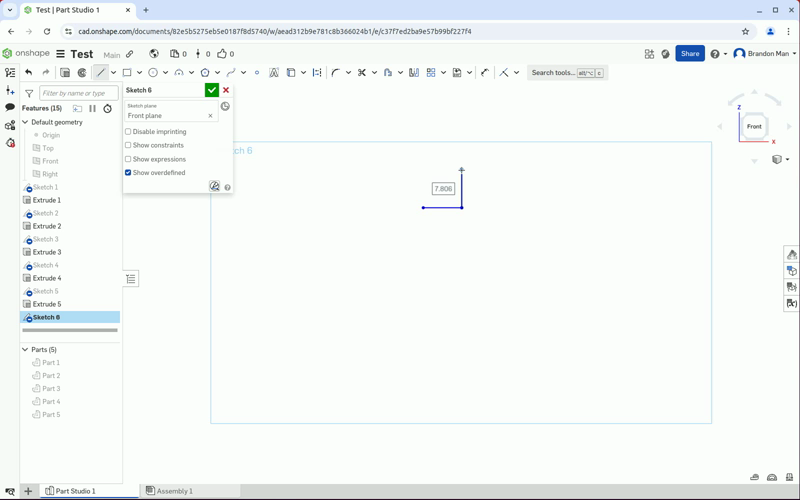
mouse_move(491, 169)
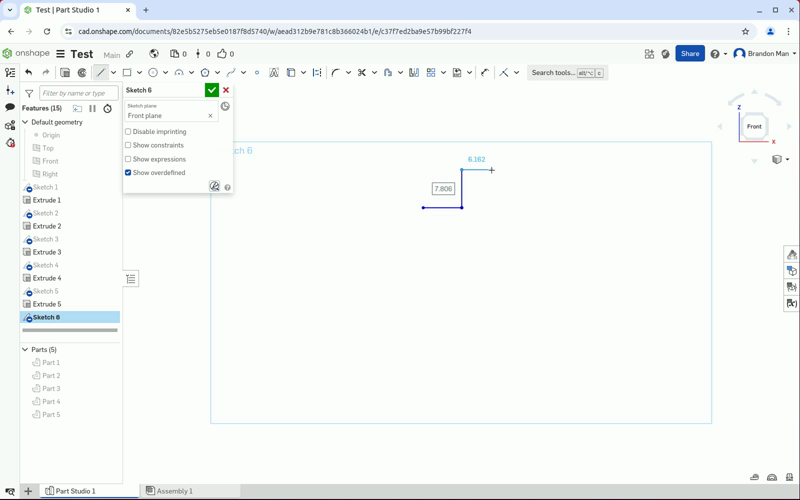
mouse_move(423, 169)
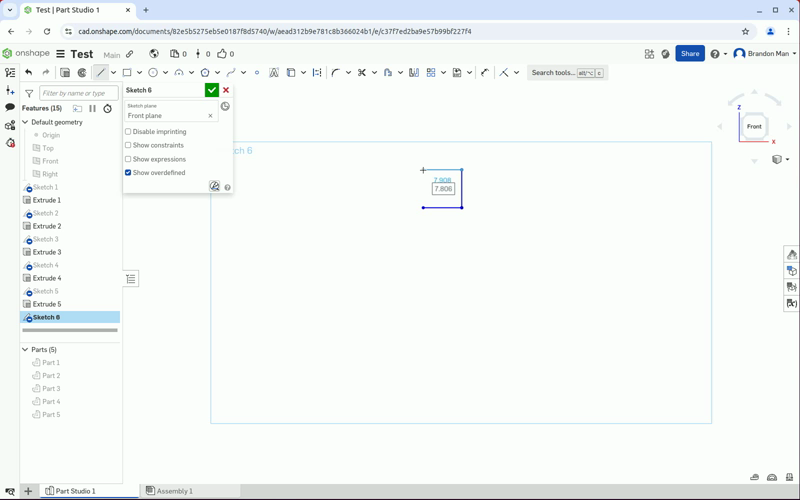
click(423, 169)
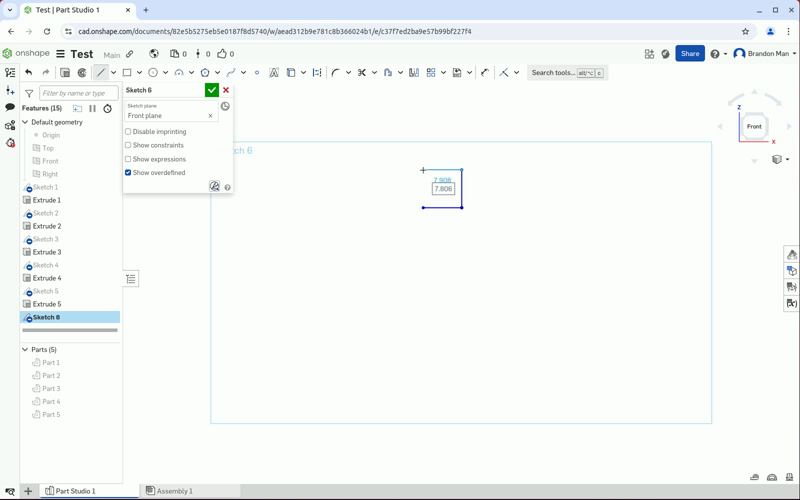
key_up(shift)
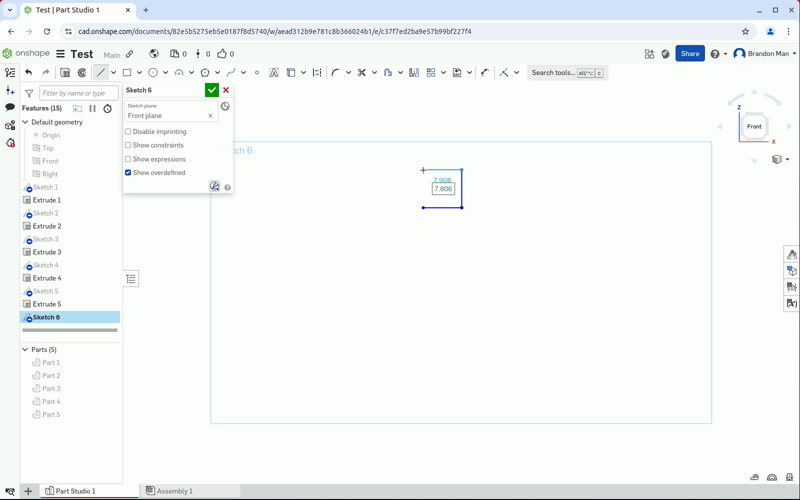
mouse_move(453, 169)
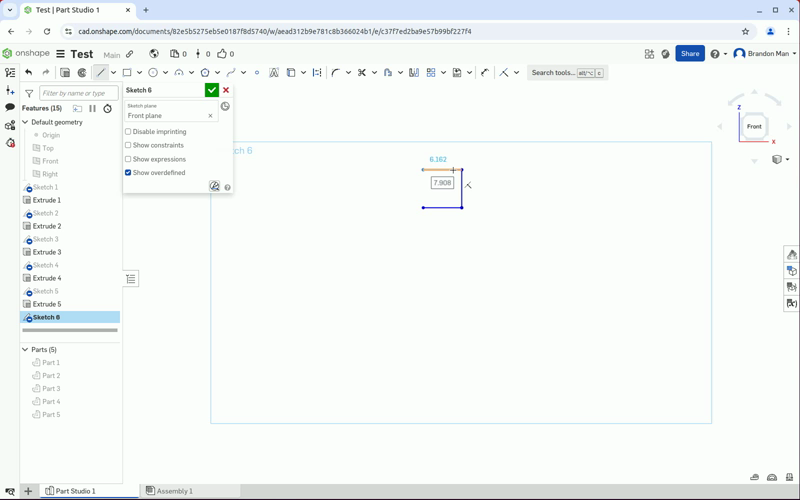
key_down(shift)
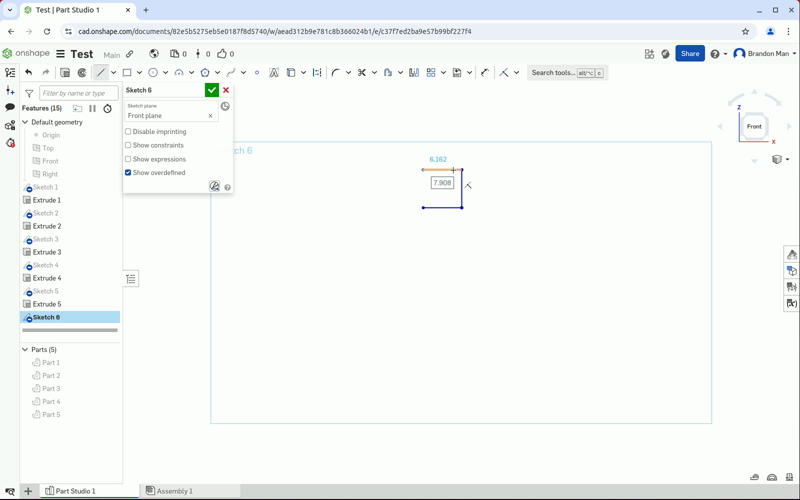
mouse_move(423, 207)
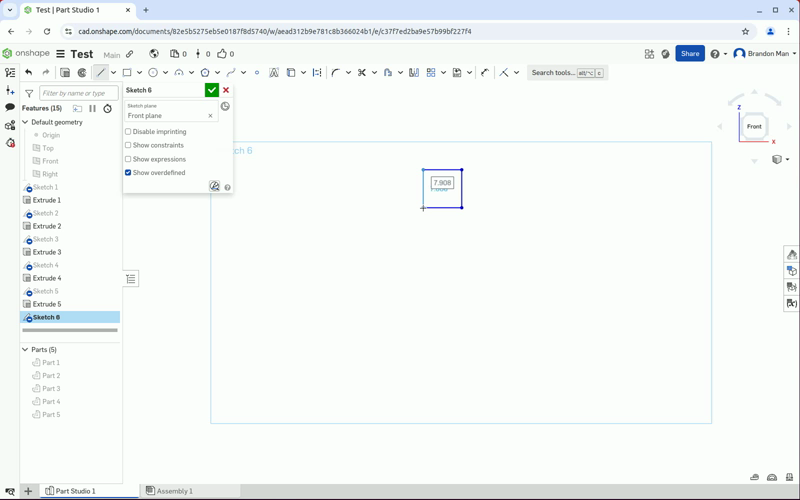
key_up(shift)
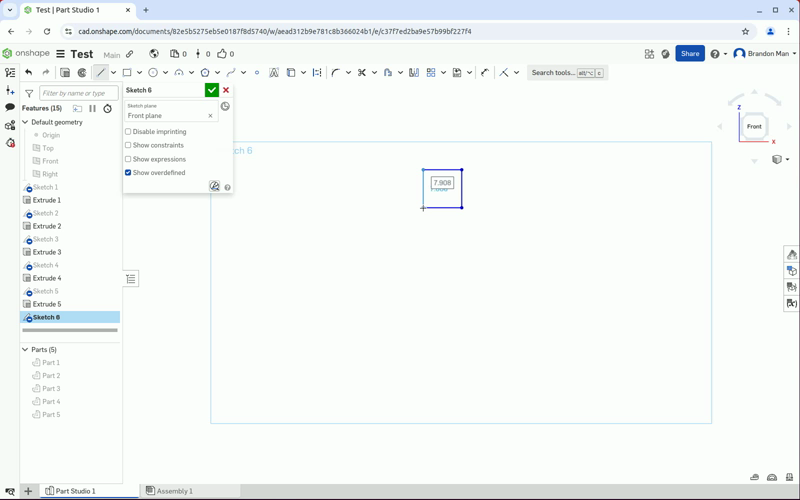
click(423, 207)
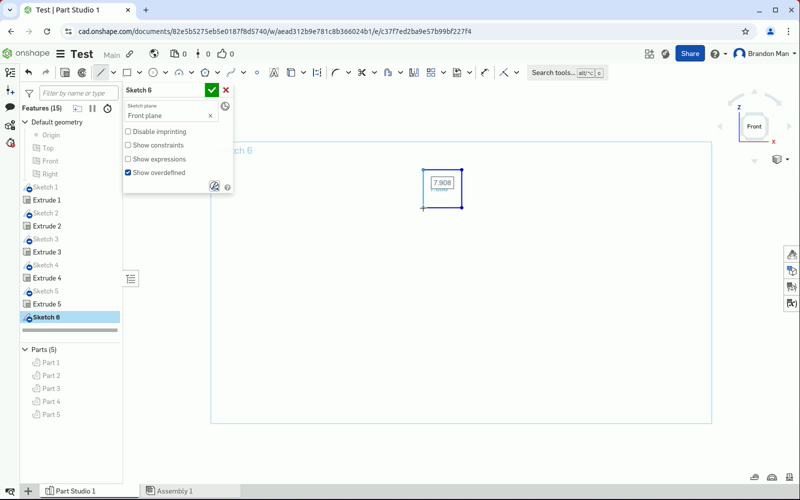
key(esc)
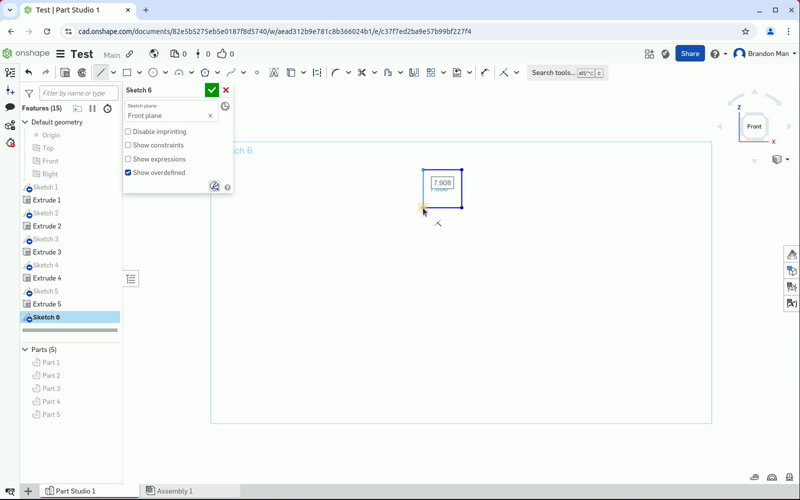
mouse_move(449, 175)
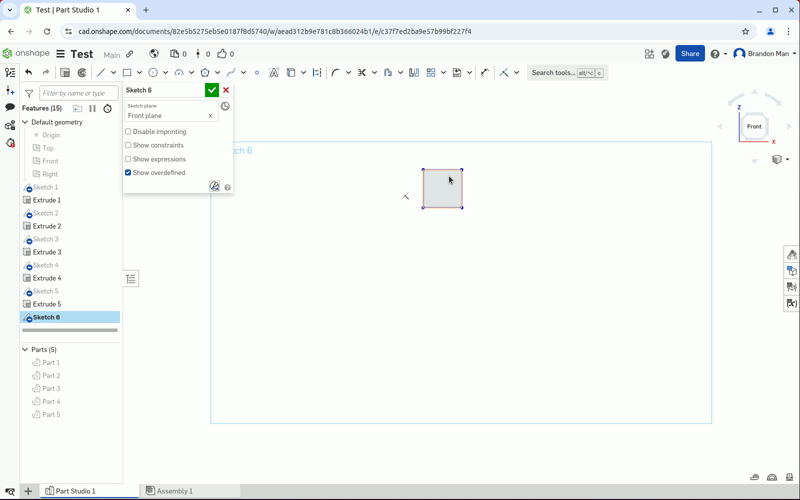
scroll(6)
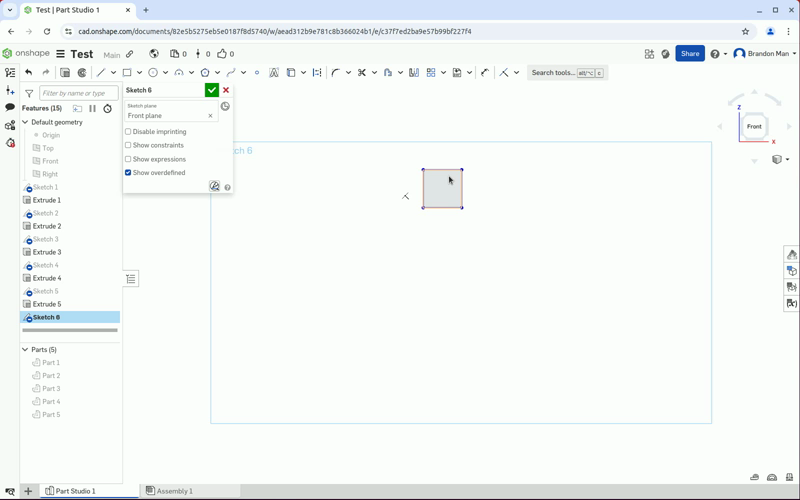
scroll(6)
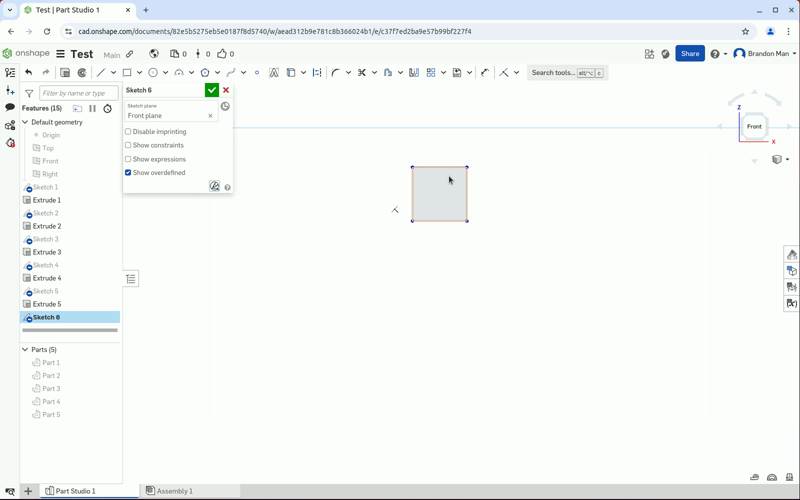
scroll(6)
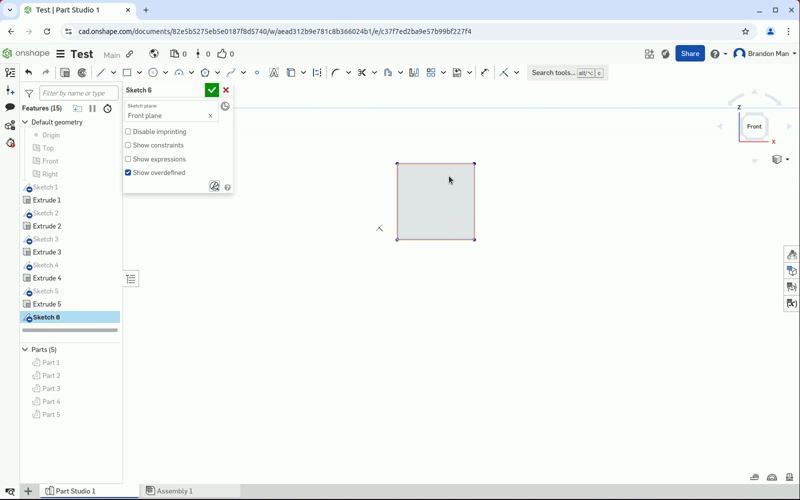
scroll(6)
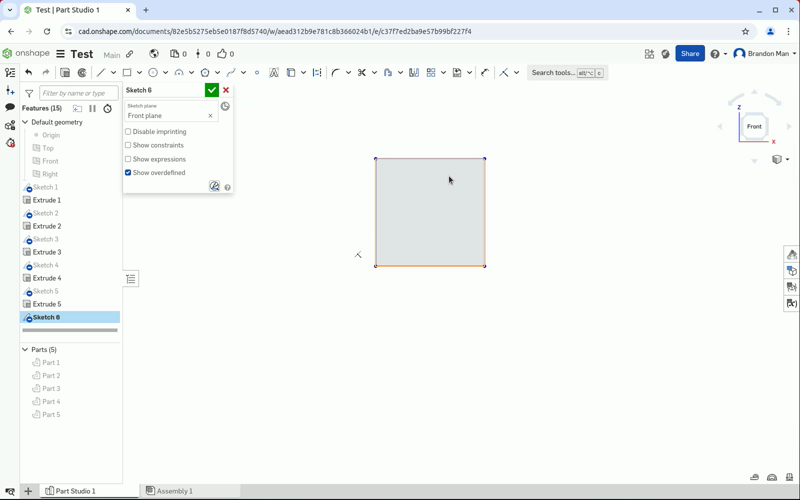
scroll(6)
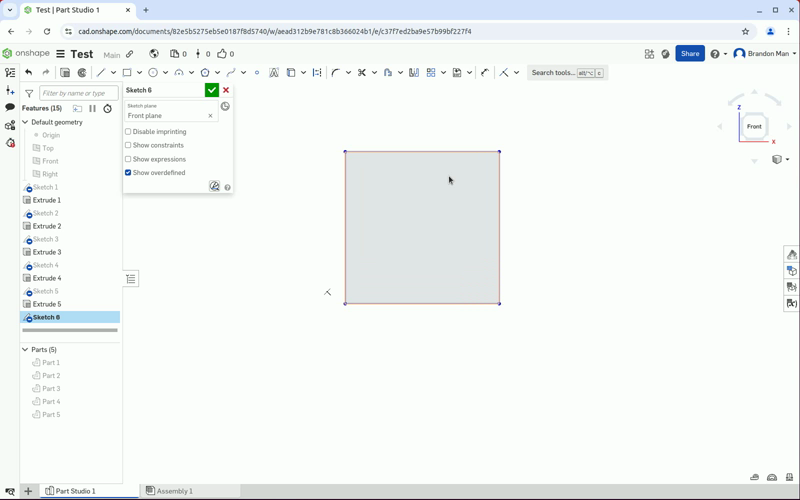
scroll(6)
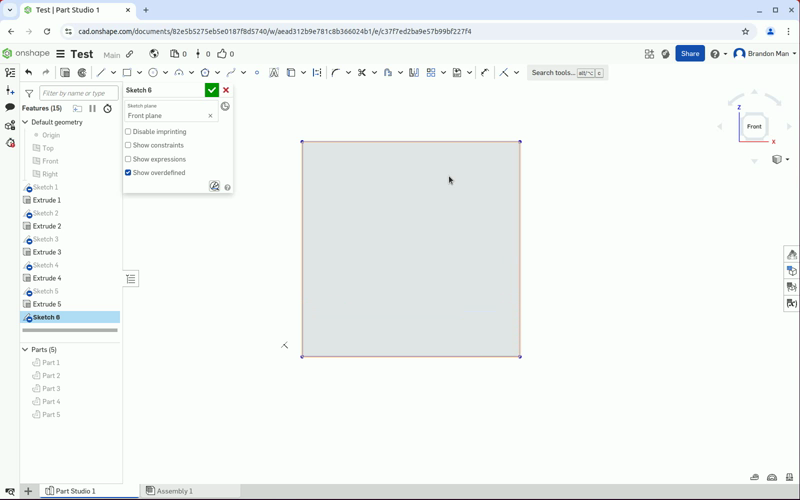
scroll(6)
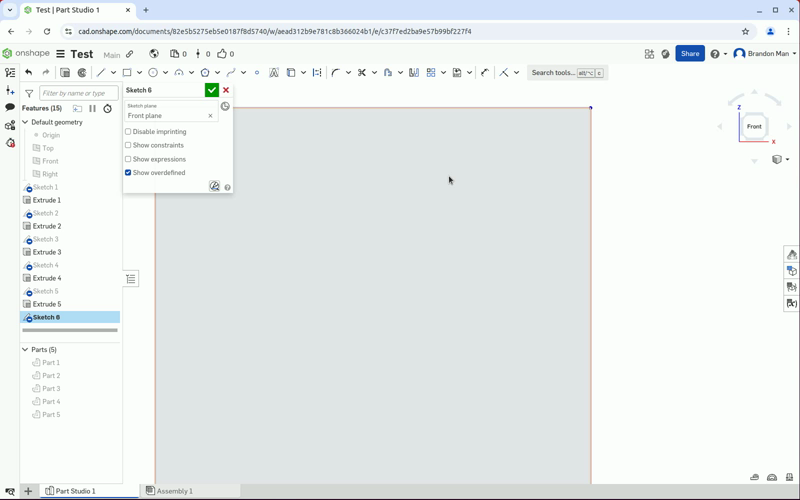
click(449, 175)
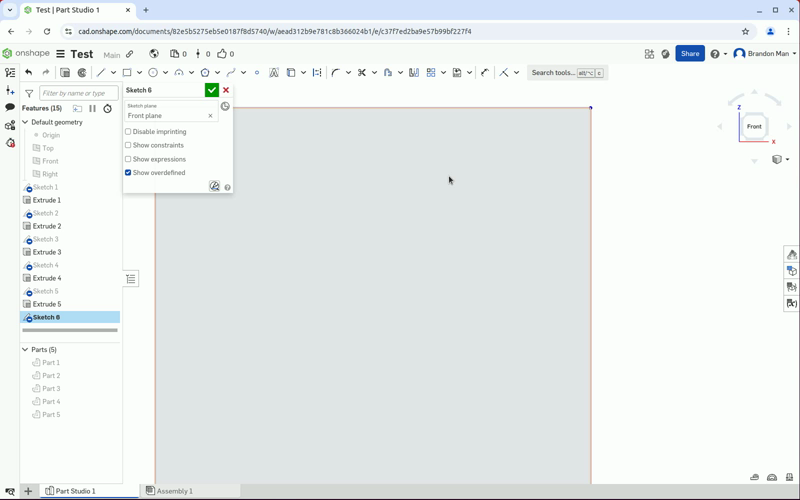
scroll(-6)
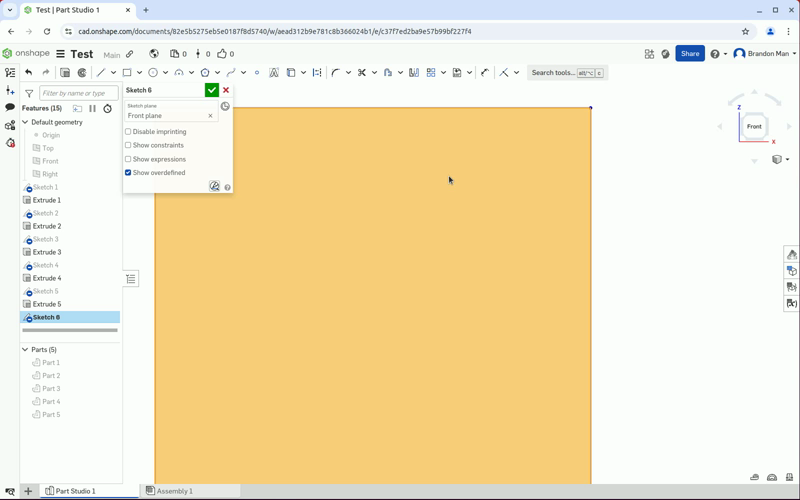
scroll(-6)
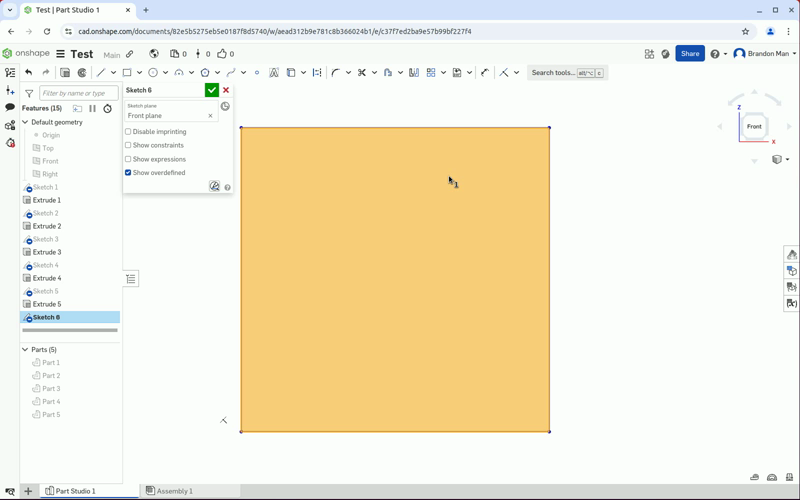
scroll(-6)
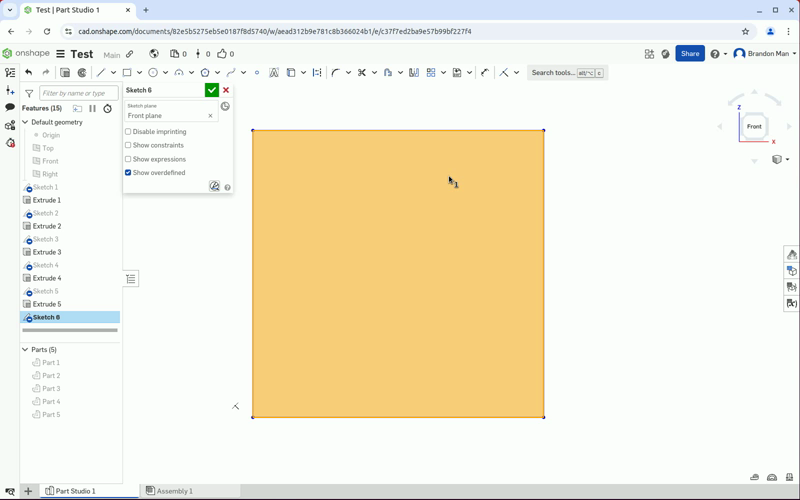
scroll(-6)
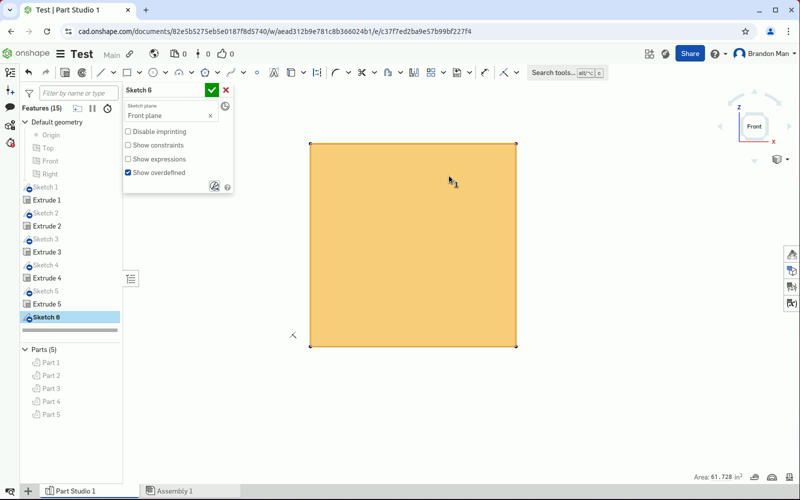
scroll(-6)
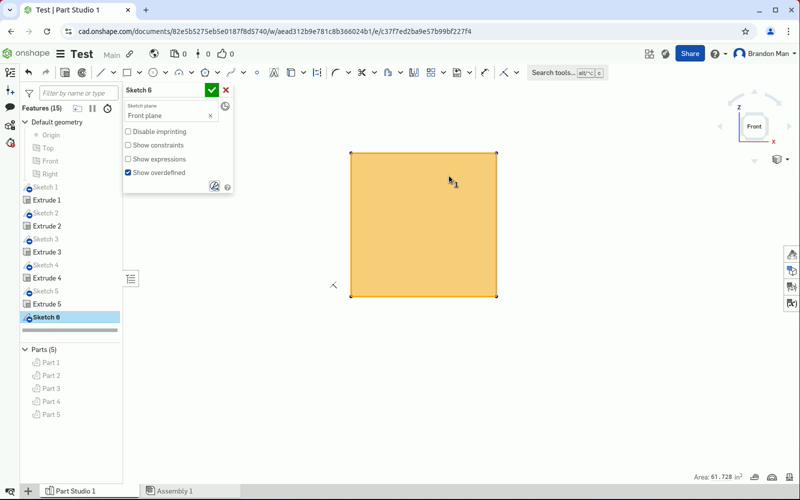
scroll(-6)
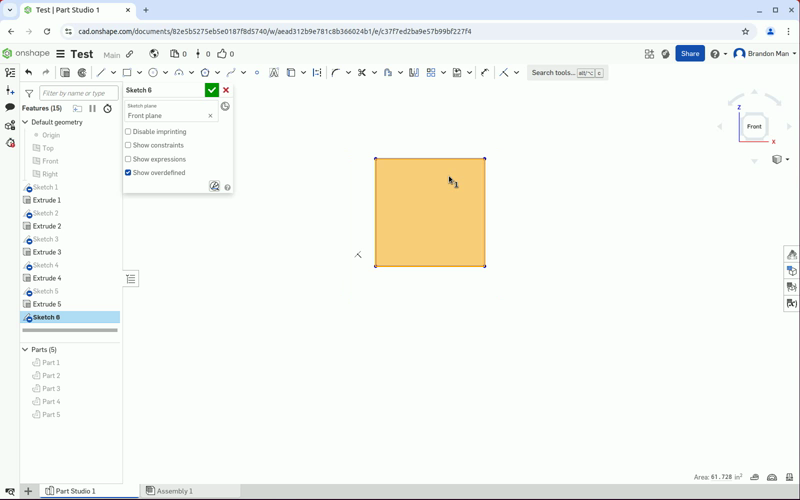
scroll(-6)
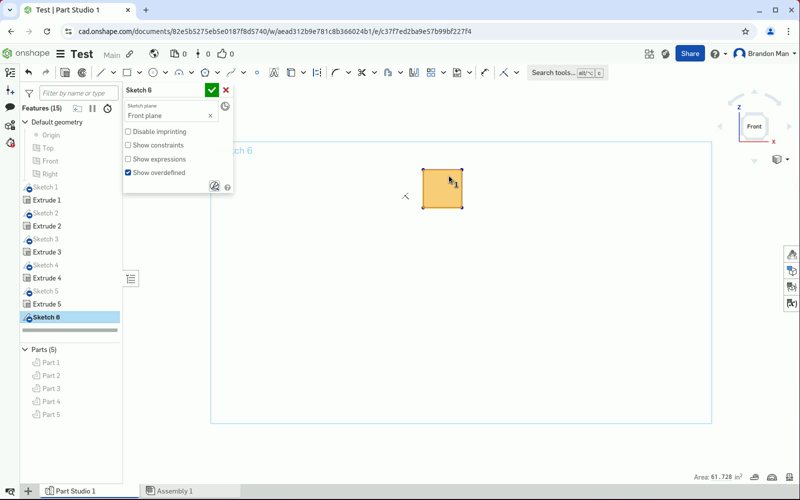
mouse_move(73, 352)
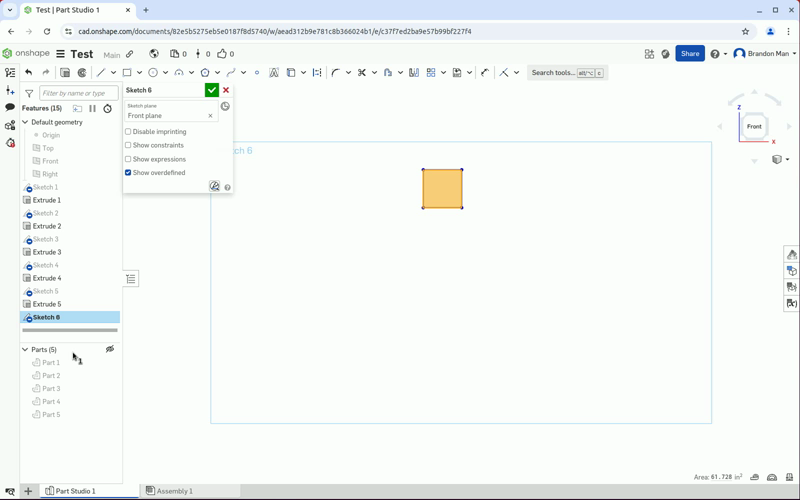
key(shift+y)
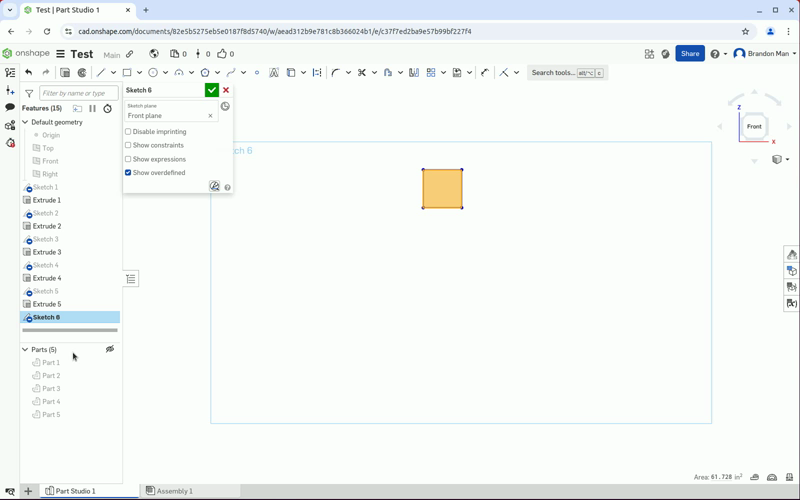
key(shift+e)
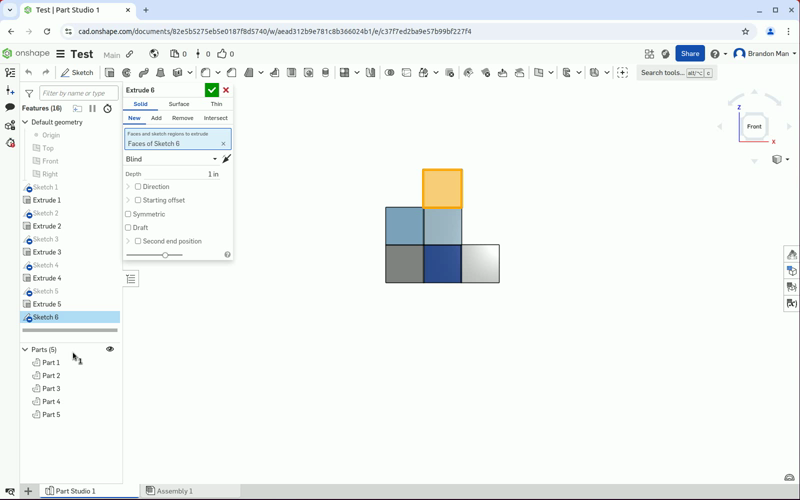
mouse_move(143, 106)
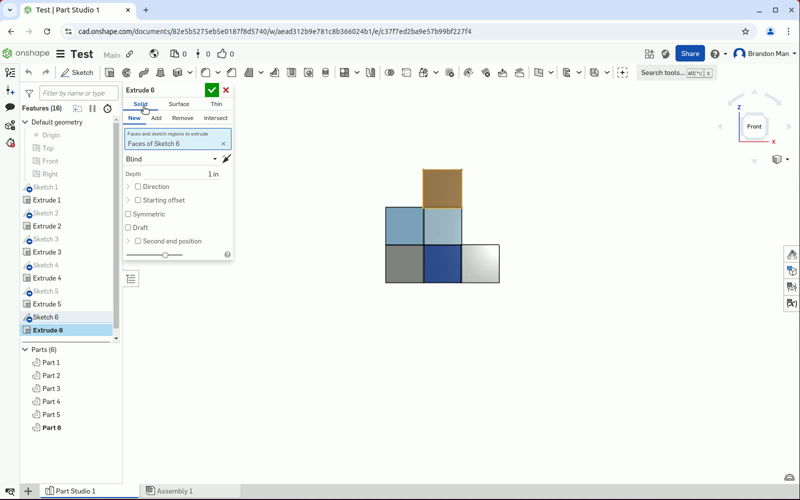
click(143, 106)
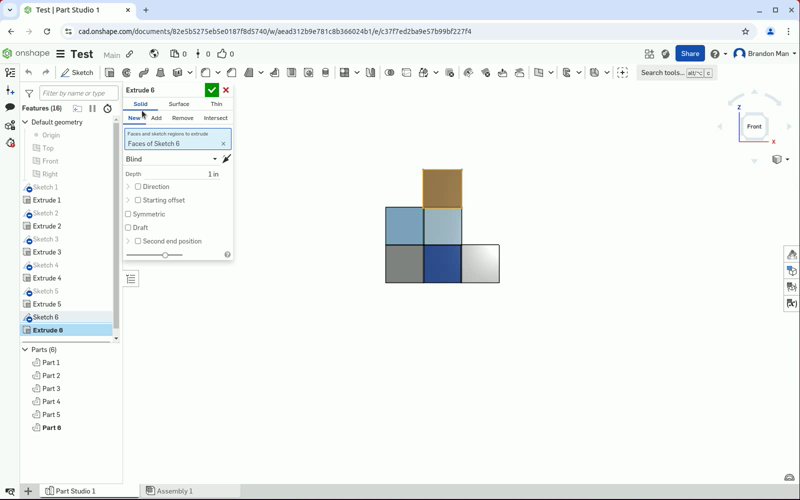
mouse_move(137, 120)
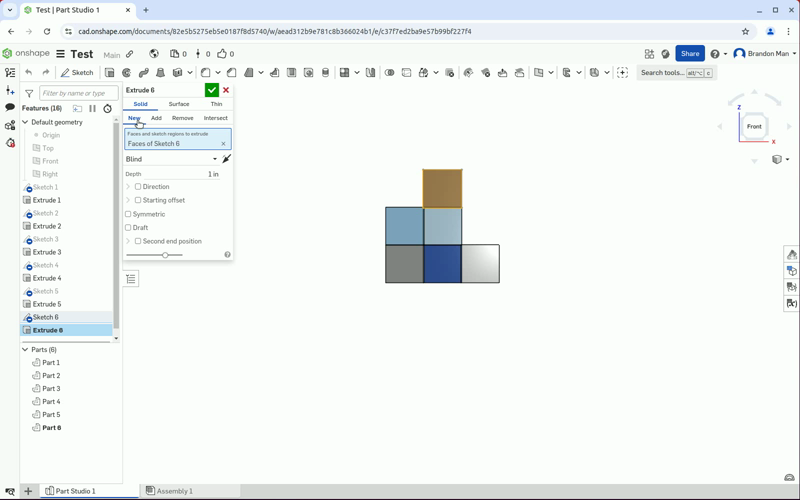
click(137, 120)
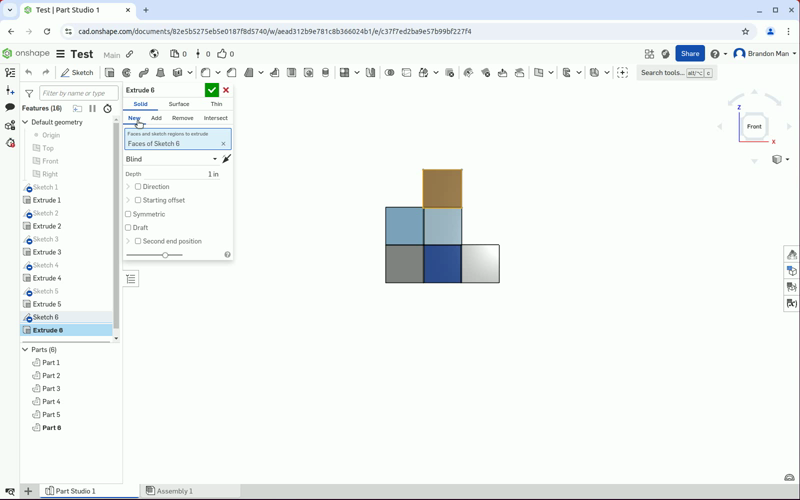
key(tab, 4)
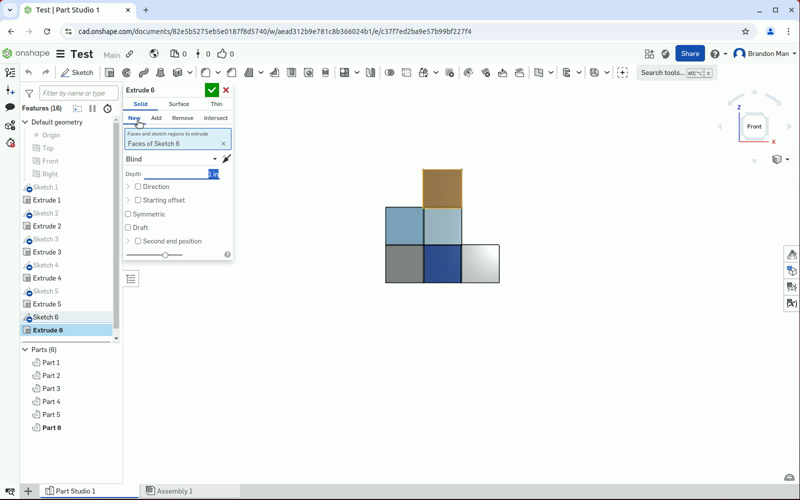
text(7.703)
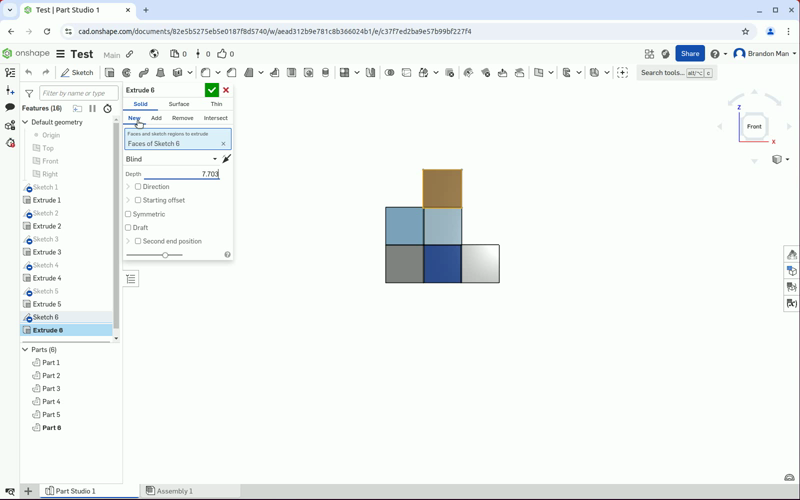
key(enter)
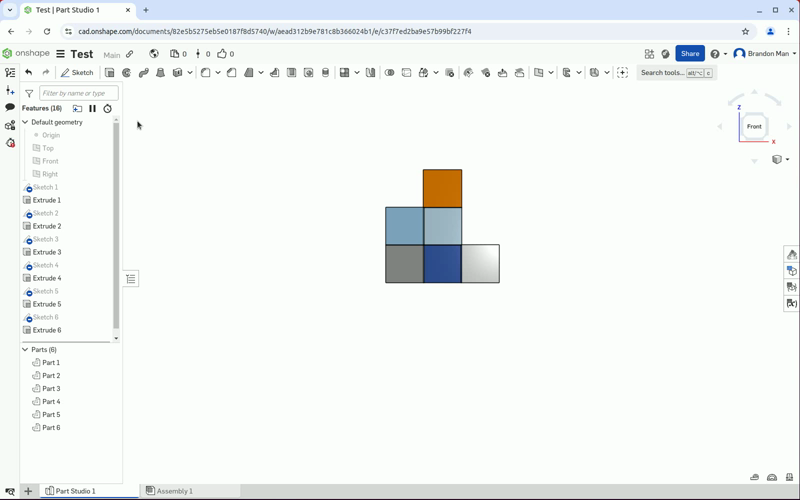
key(shift+h)
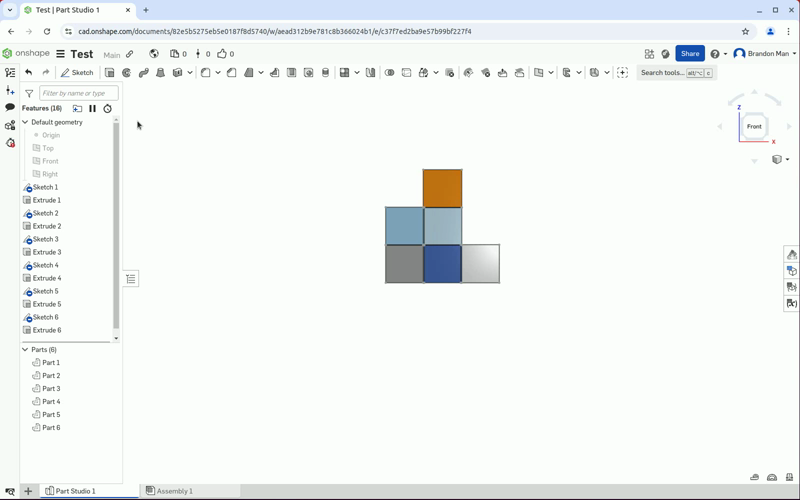
key(shift+h)
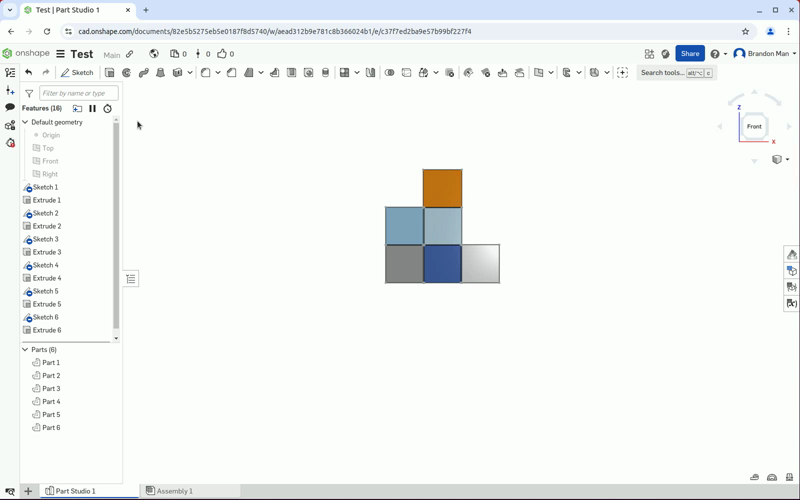
key(shift+7)
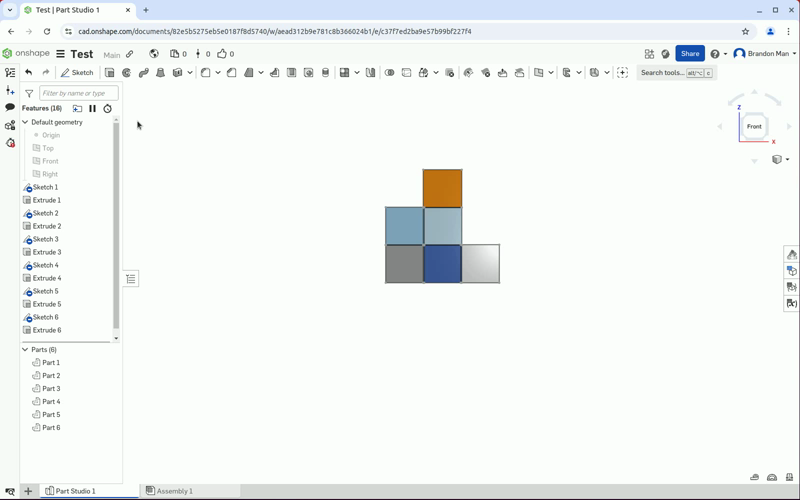
key(left, 2)
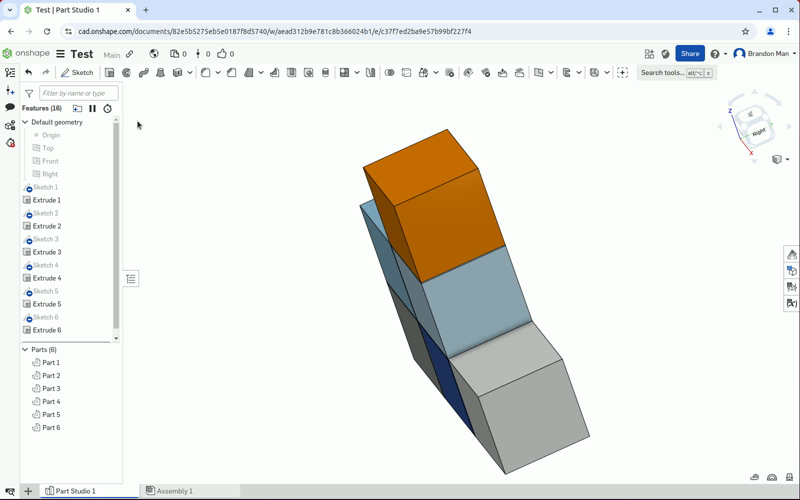
key(down, 2)
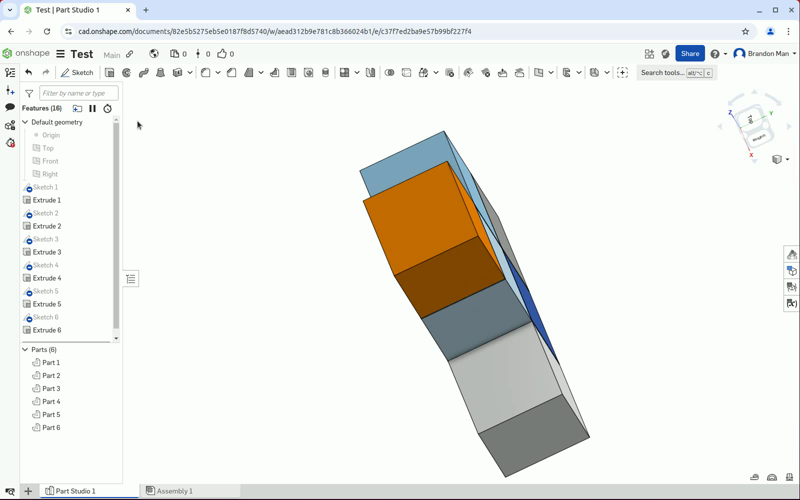
key(up, 2)
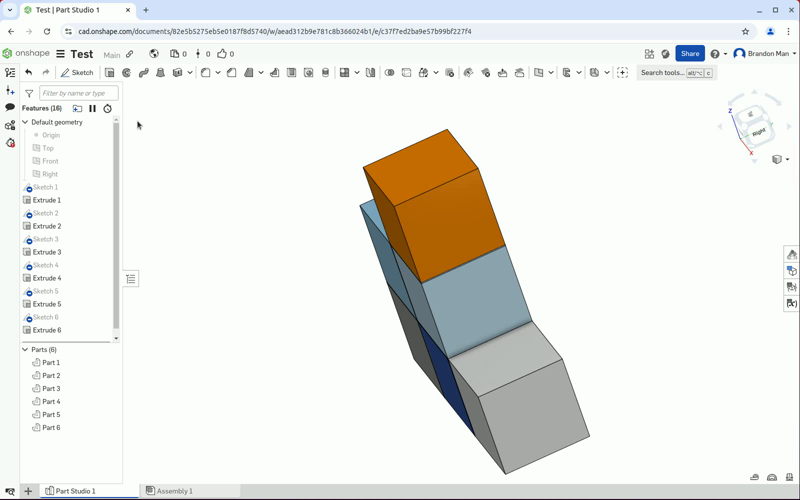
key(right, 2)
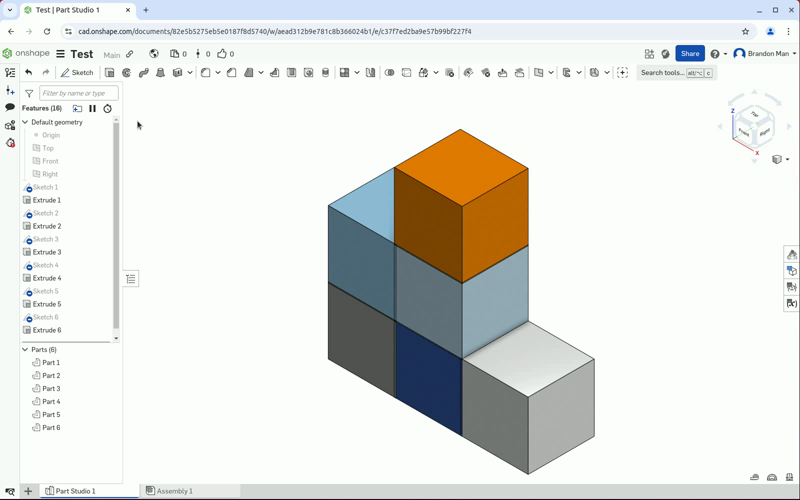
mouse_move(69, 189)
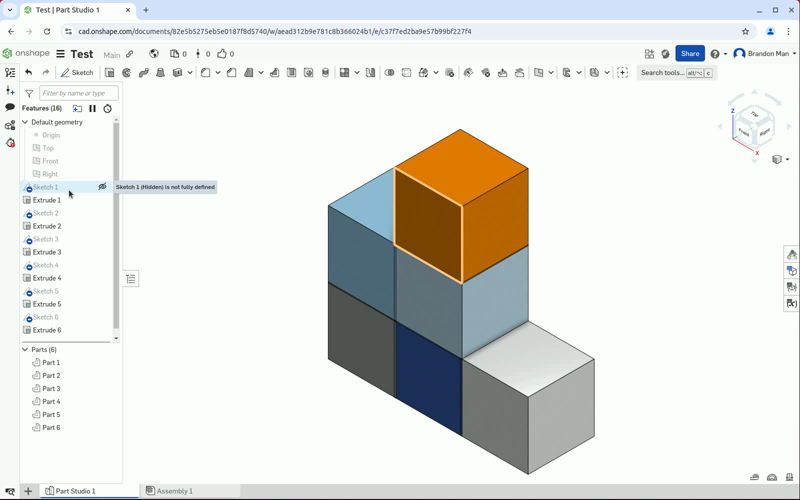
click(69, 189)